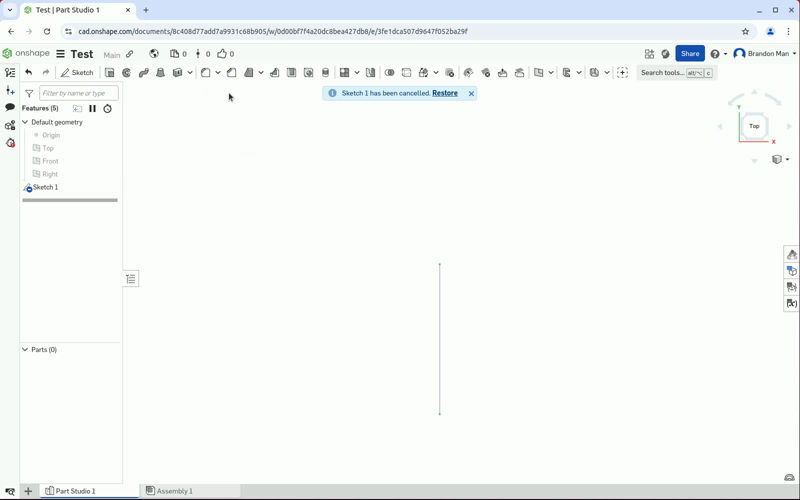
key(shift+h)
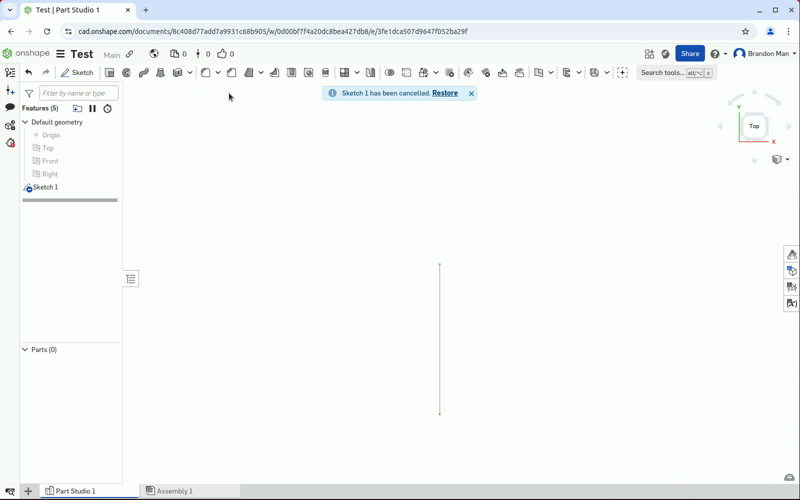
key(shift+s)
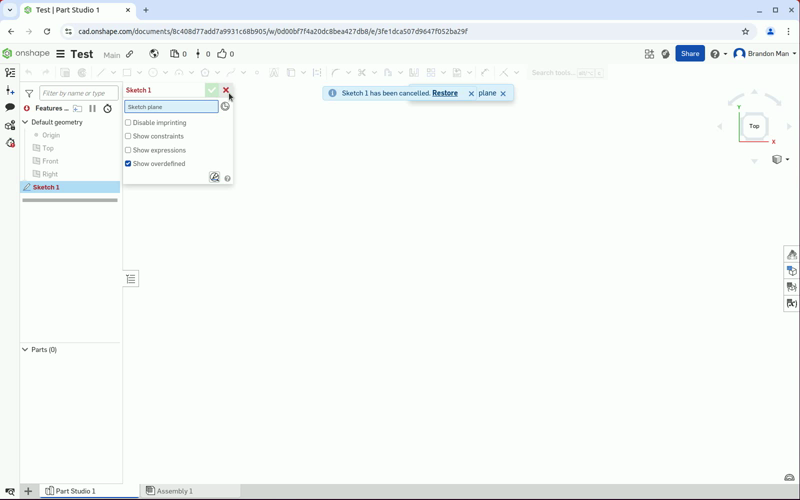
mouse_move(73, 150)
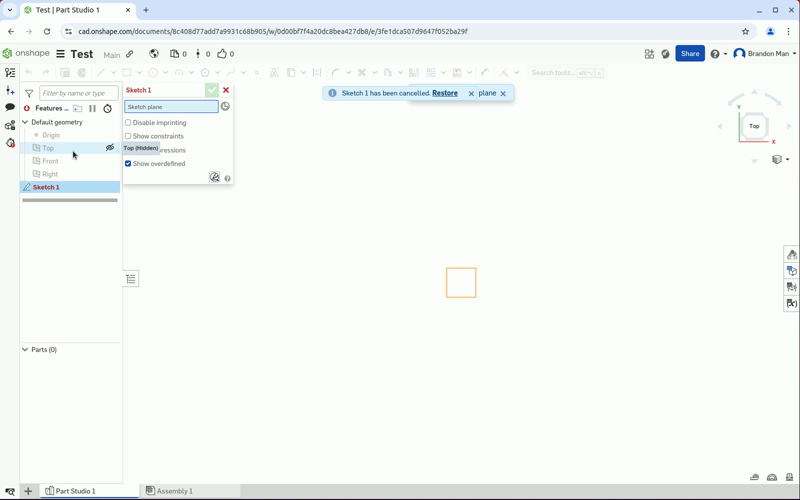
click(73, 150)
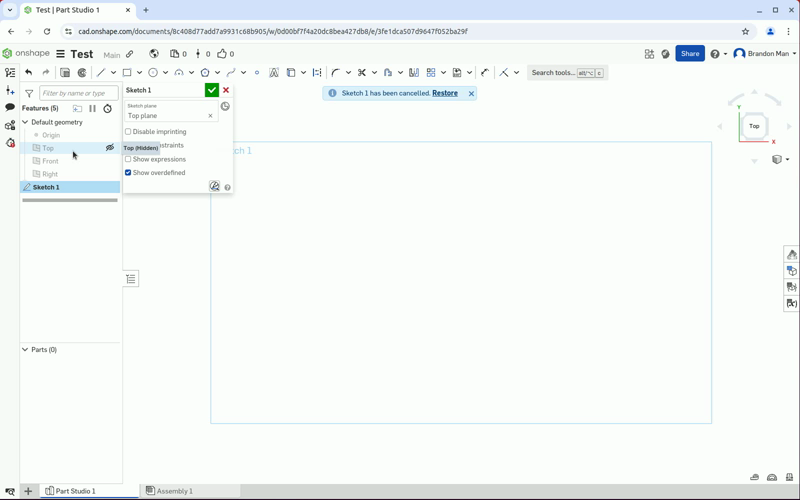
mouse_move(73, 352)
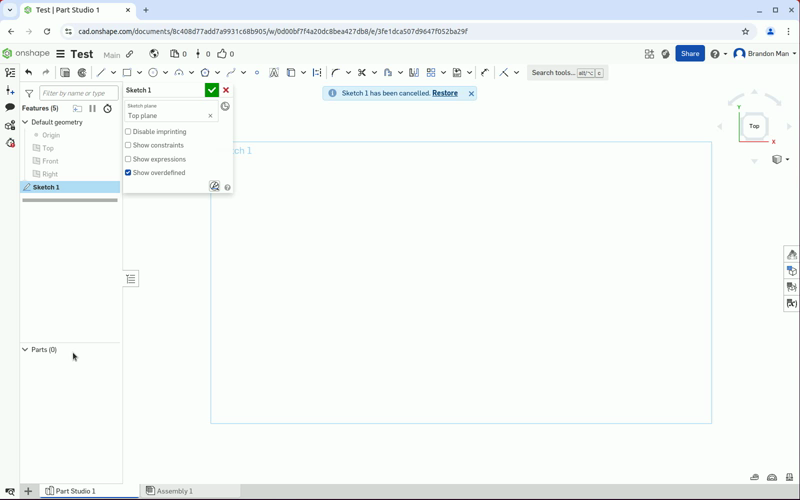
key(y)
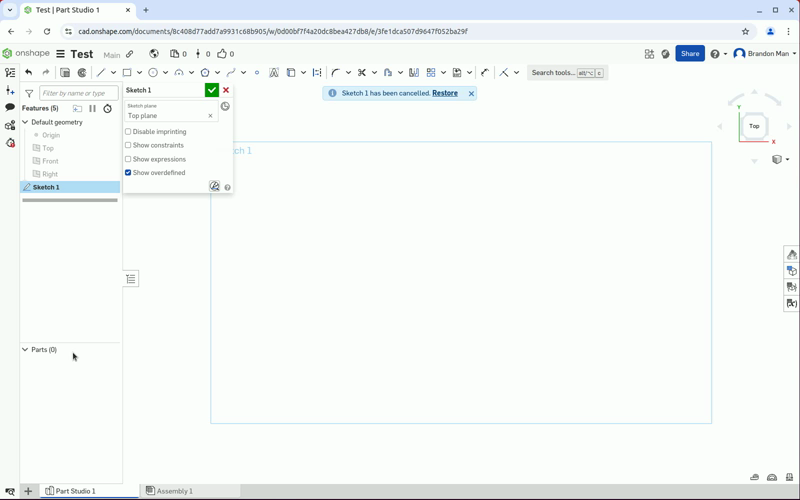
key(a)
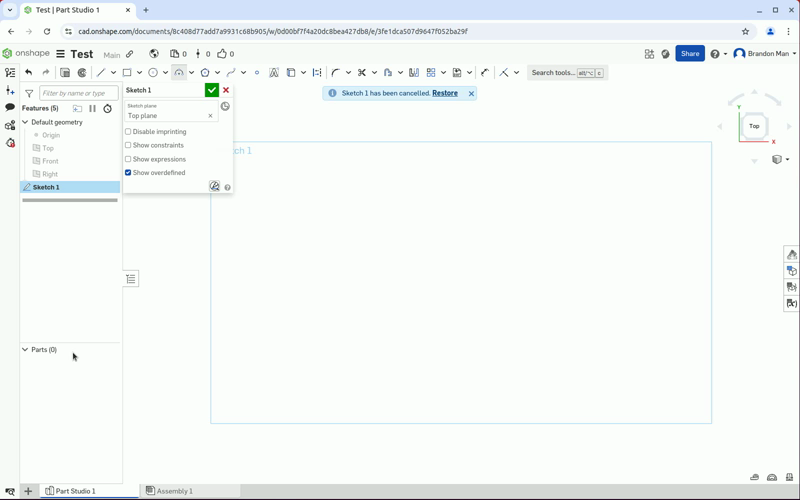
key_down(shift)
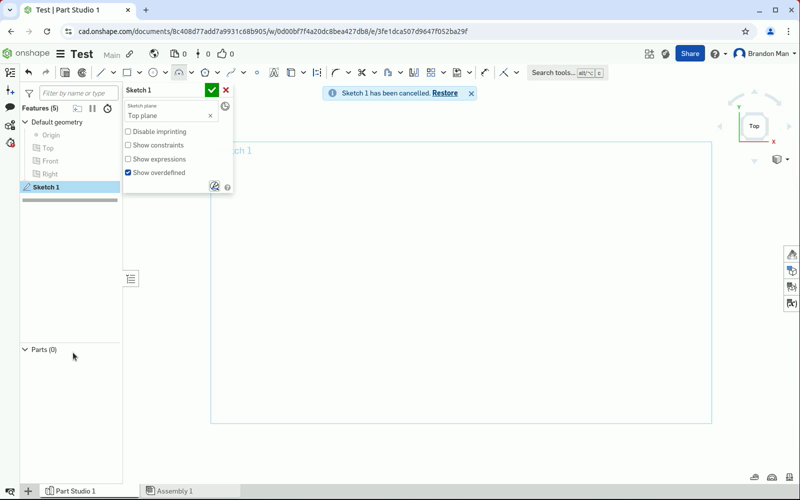
mouse_move(414, 280)
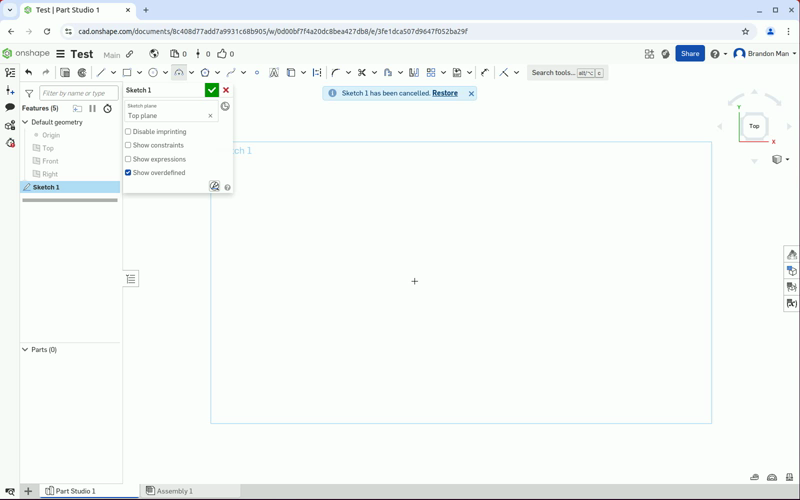
click(414, 280)
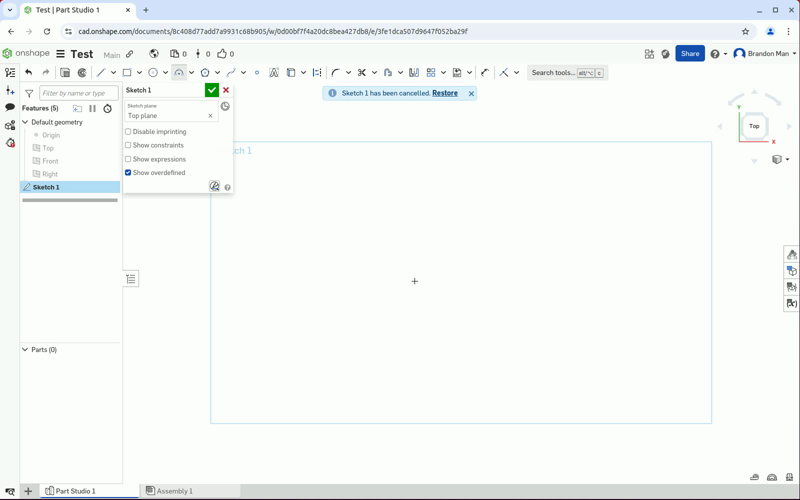
key_up(shift)
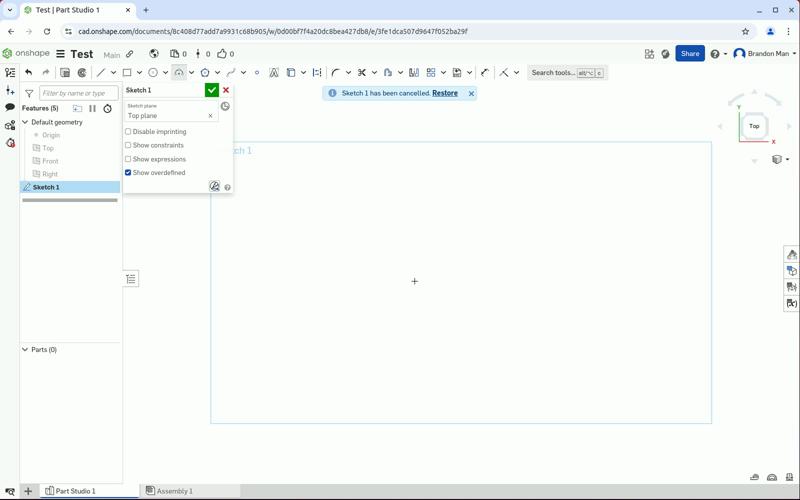
key_down(shift)
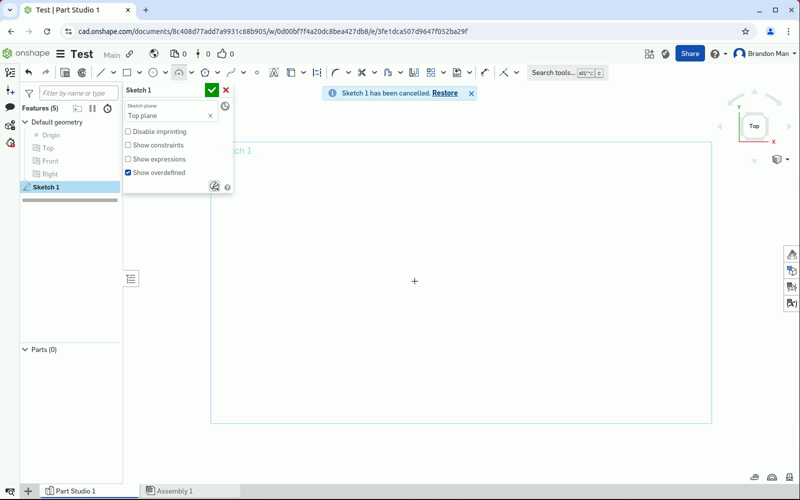
mouse_move(440, 324)
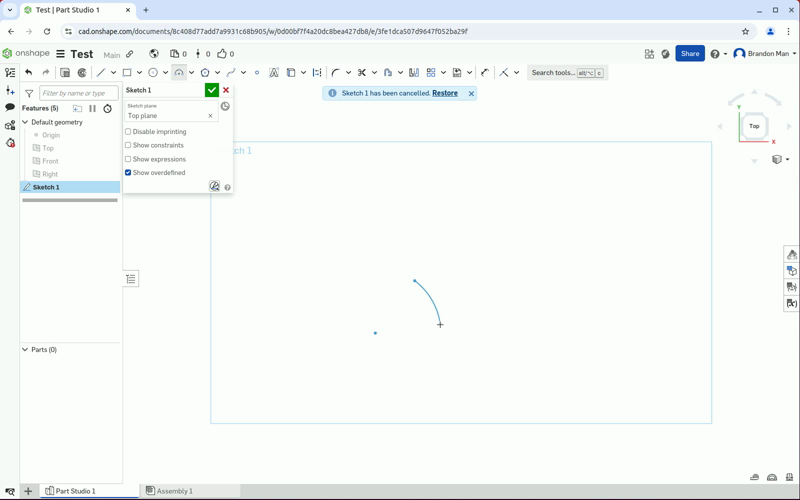
click(440, 324)
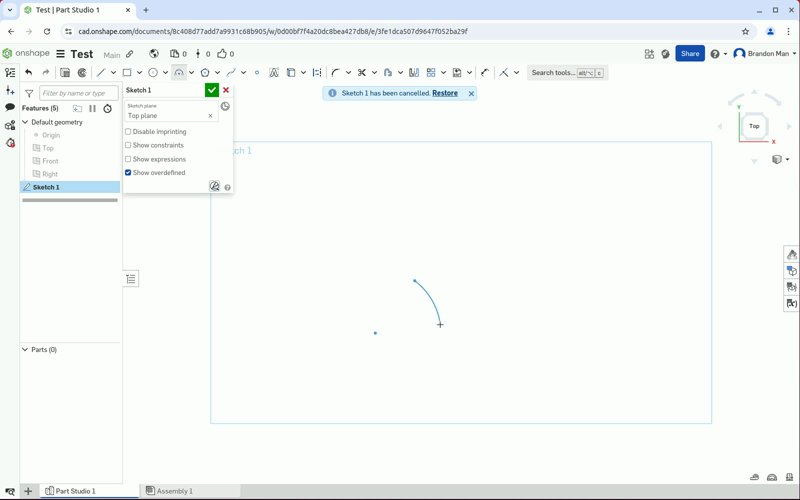
mouse_move(363, 338)
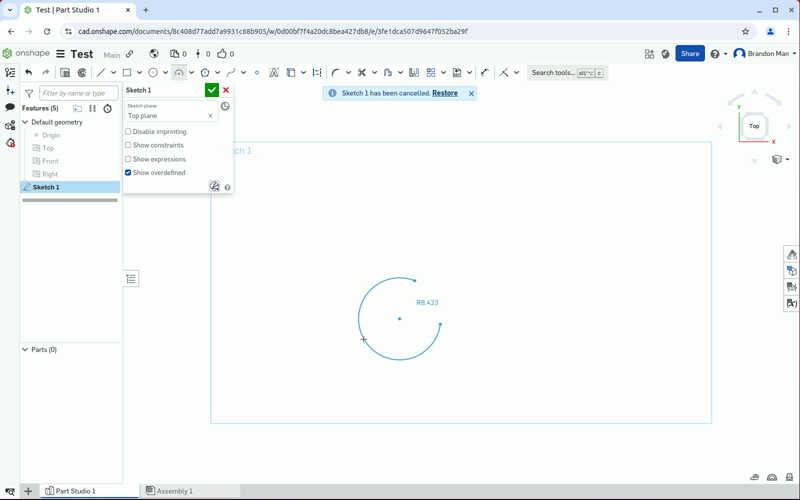
click(363, 338)
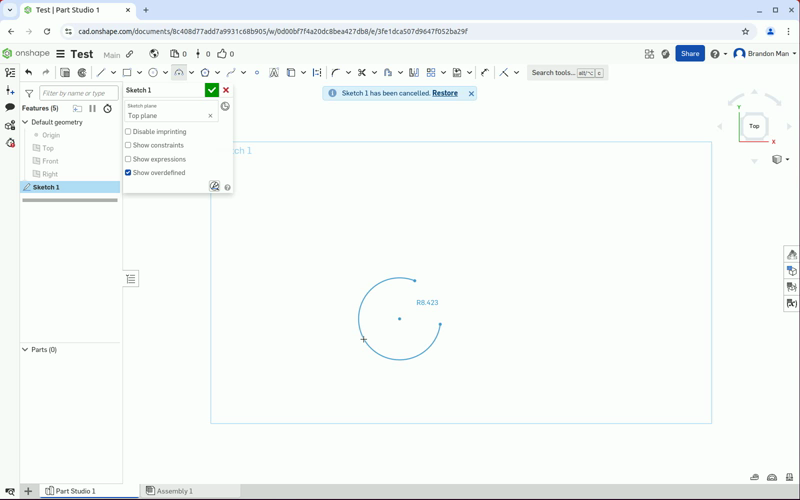
key_up(shift)
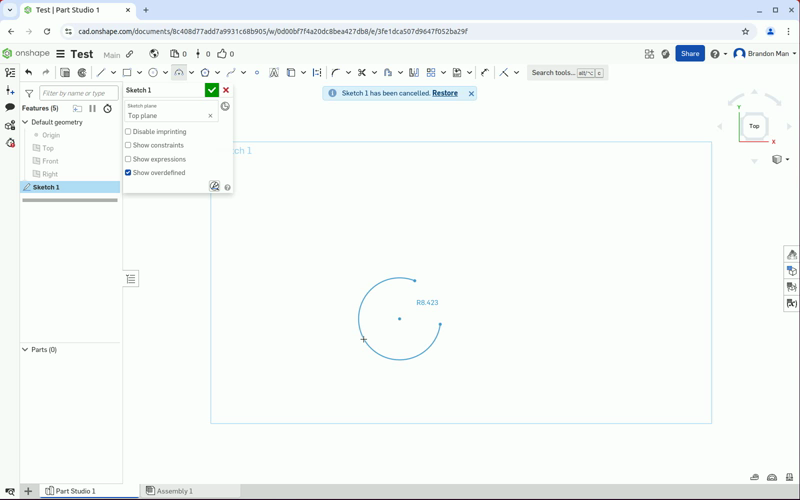
mouse_move(440, 324)
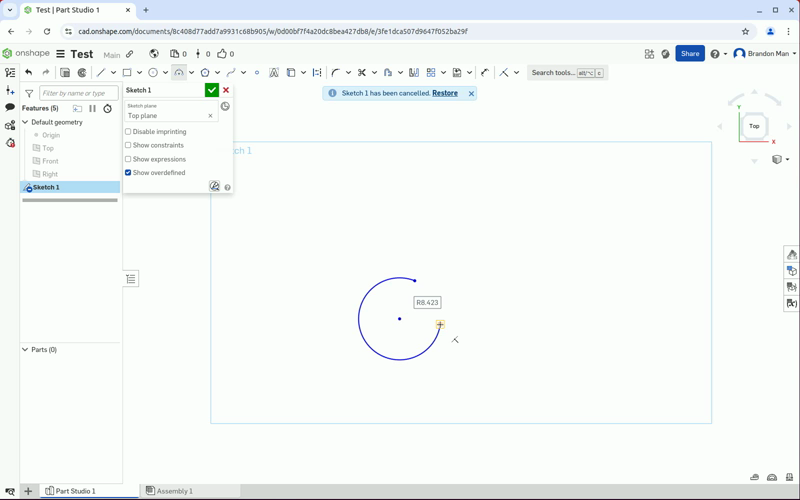
click(440, 324)
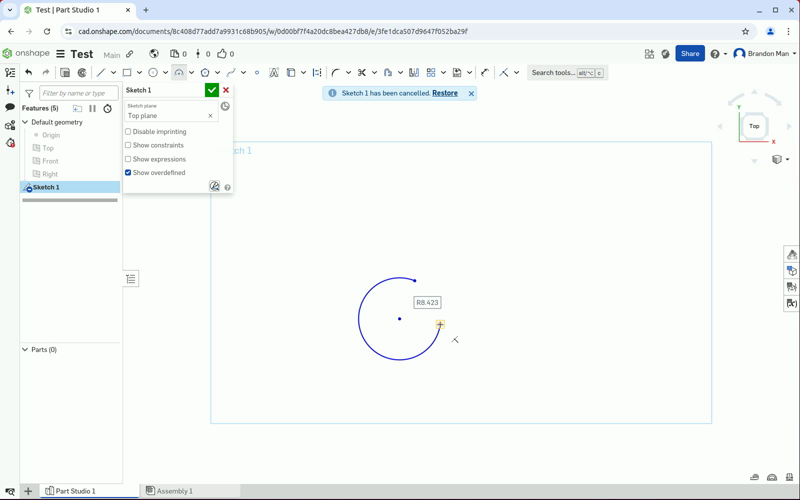
key_down(shift)
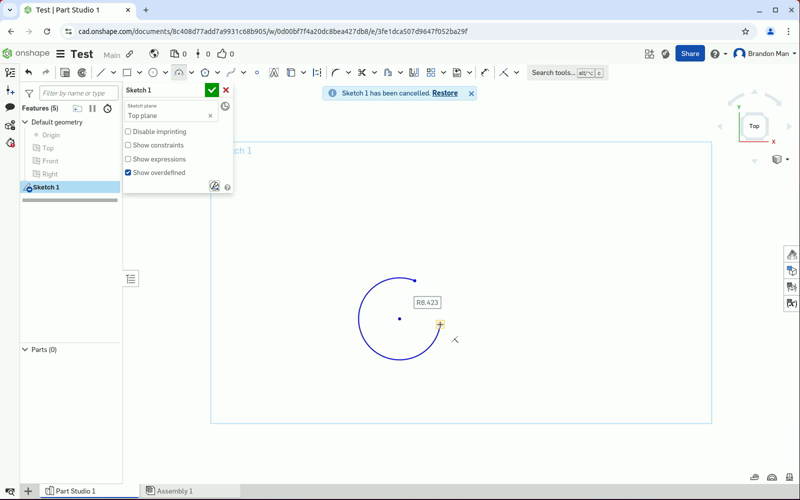
mouse_move(454, 313)
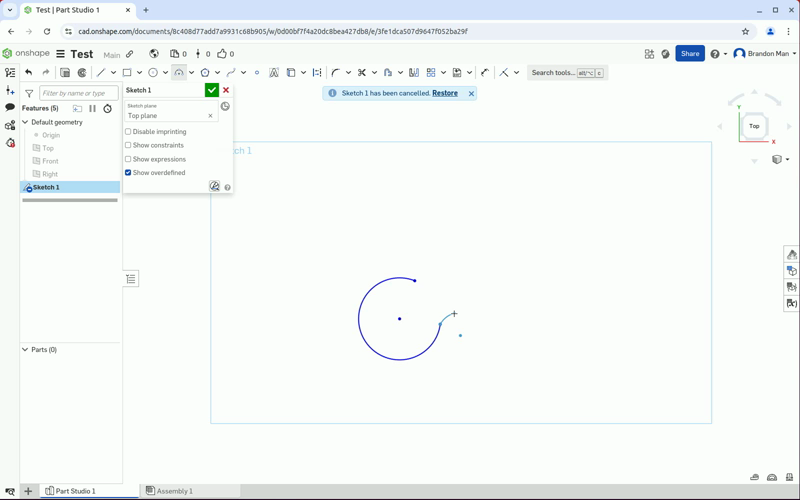
click(454, 313)
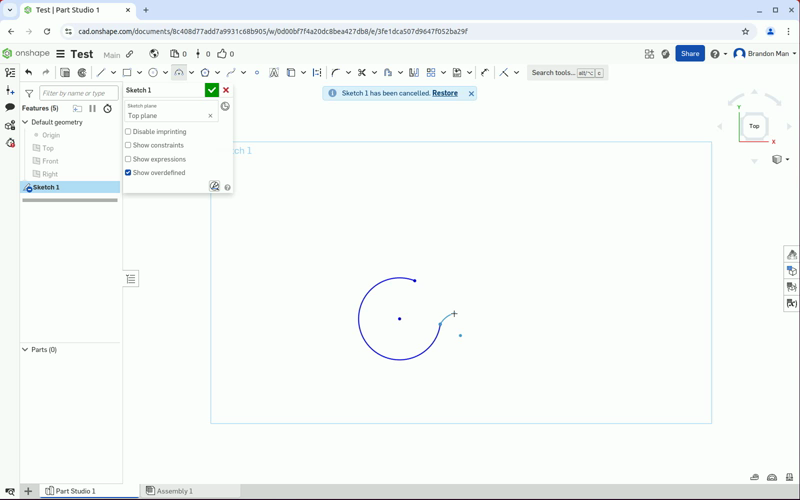
mouse_move(444, 315)
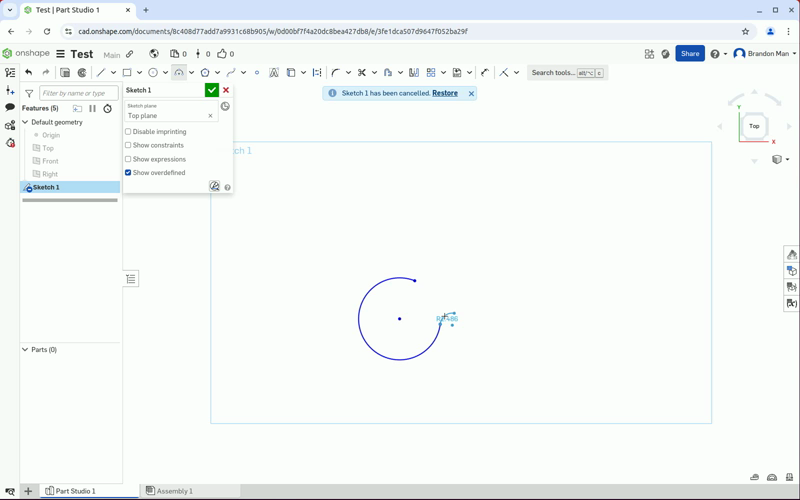
click(444, 315)
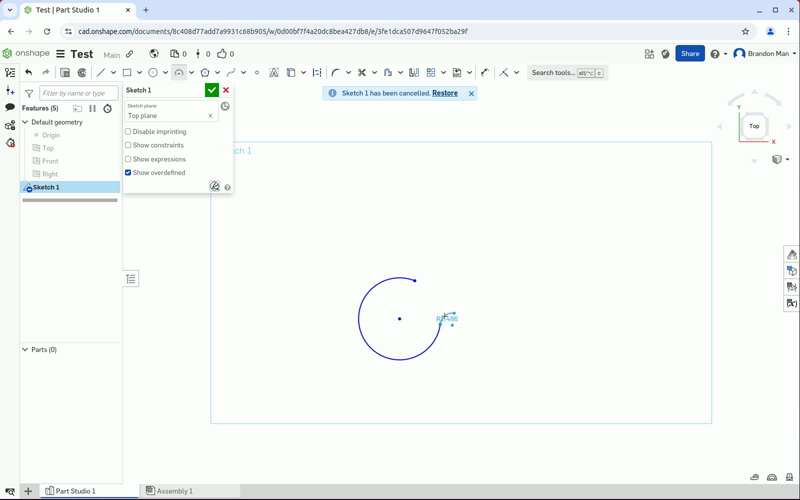
key_up(shift)
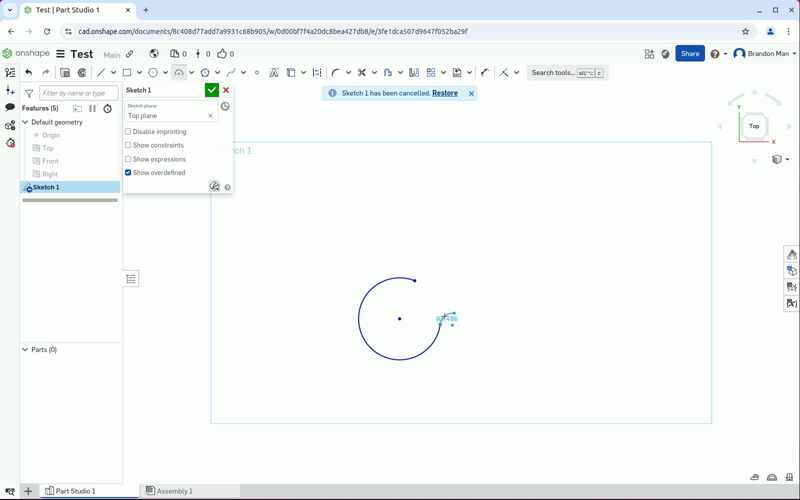
mouse_move(454, 313)
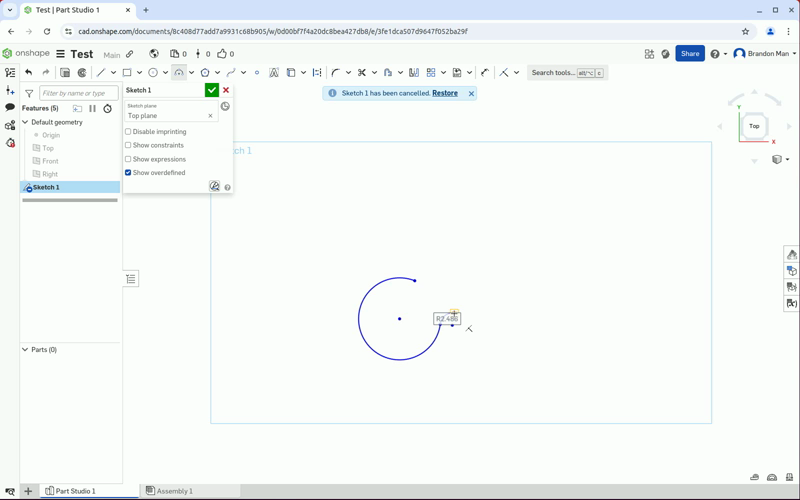
click(454, 313)
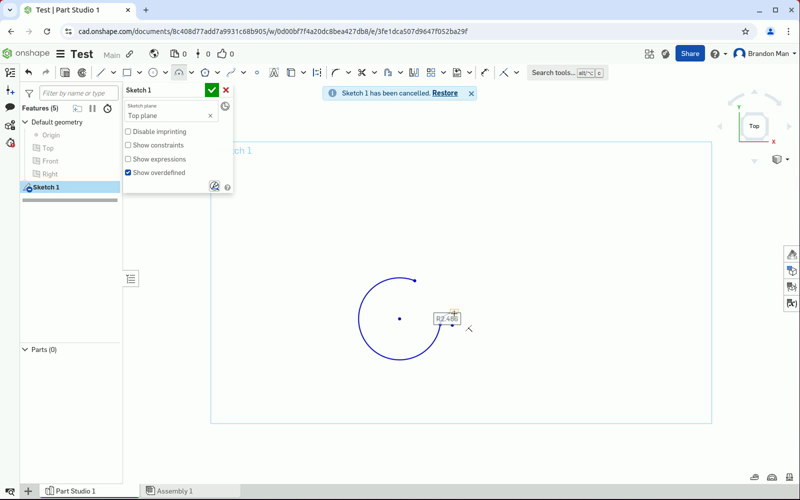
key_down(shift)
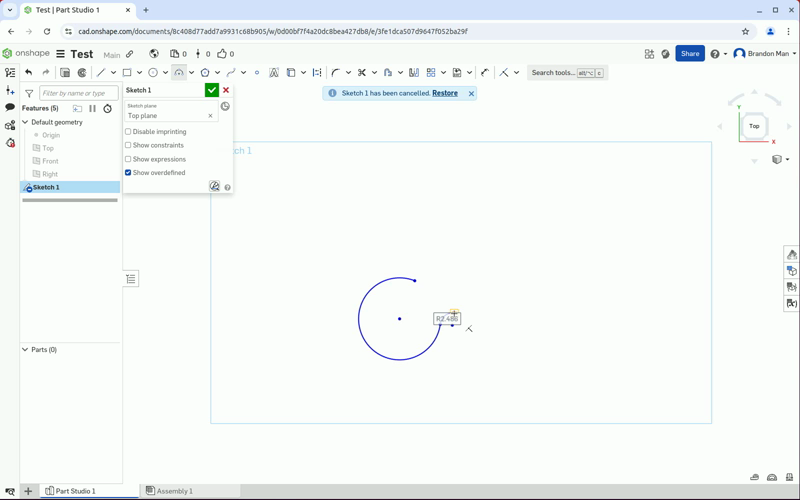
mouse_move(466, 313)
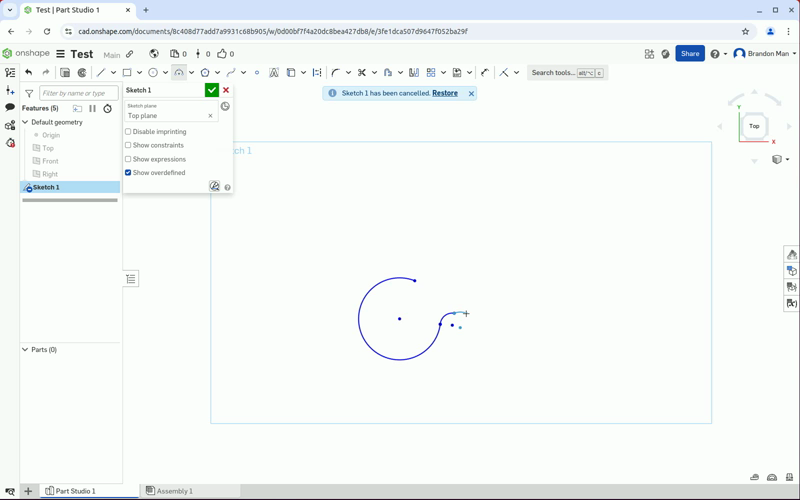
click(466, 313)
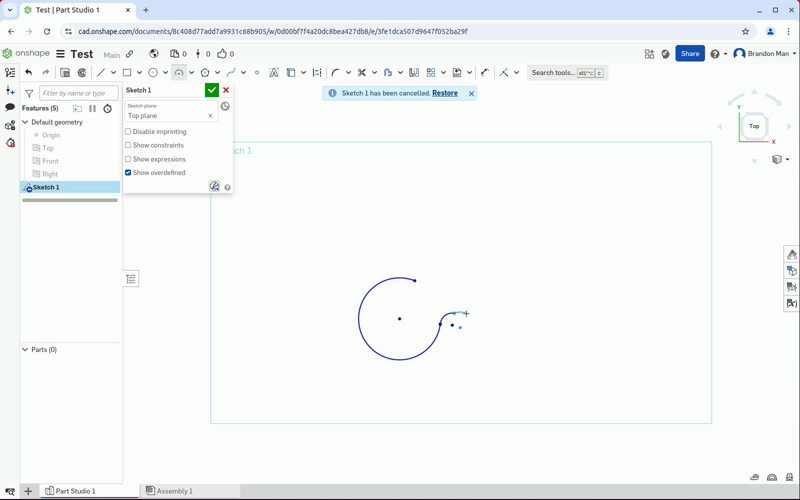
mouse_move(460, 313)
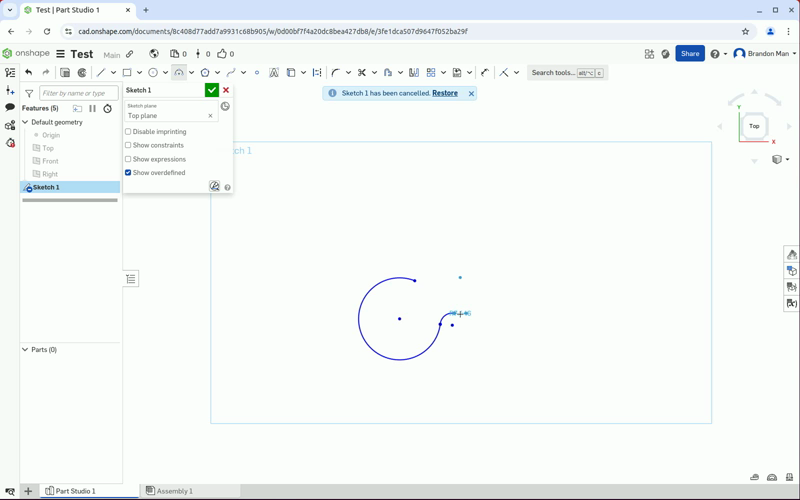
click(460, 313)
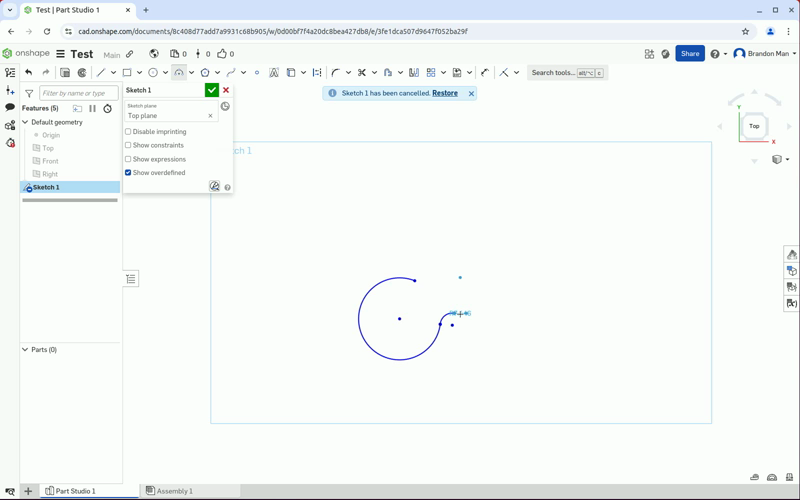
key_up(shift)
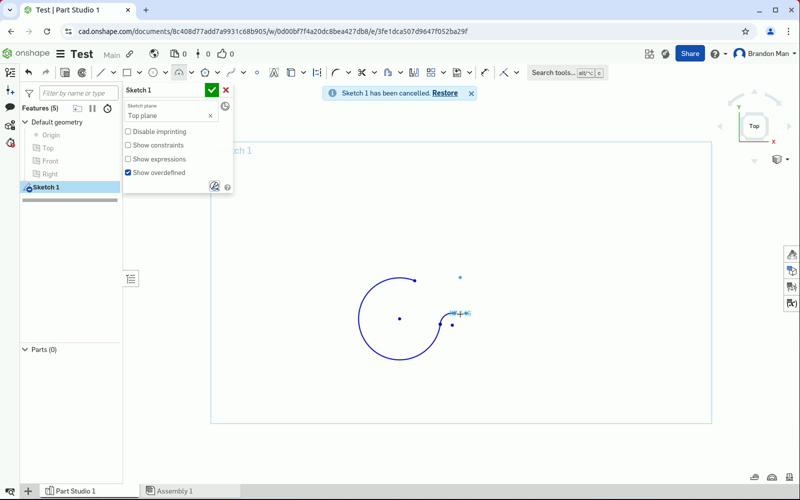
mouse_move(466, 313)
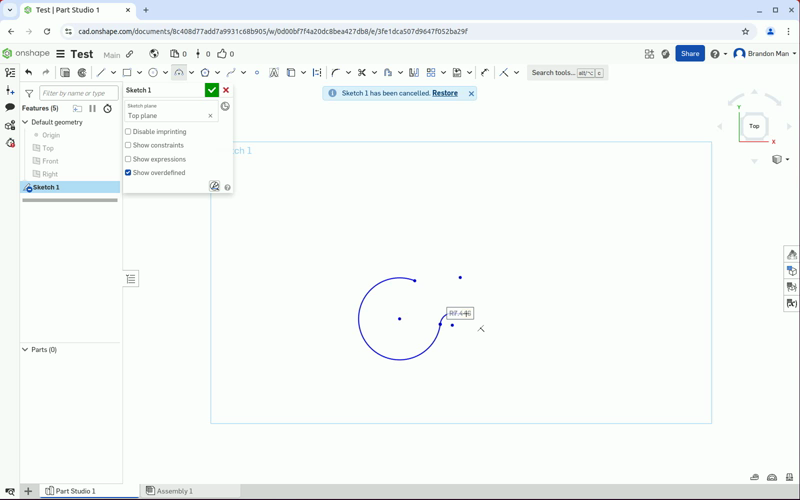
click(466, 313)
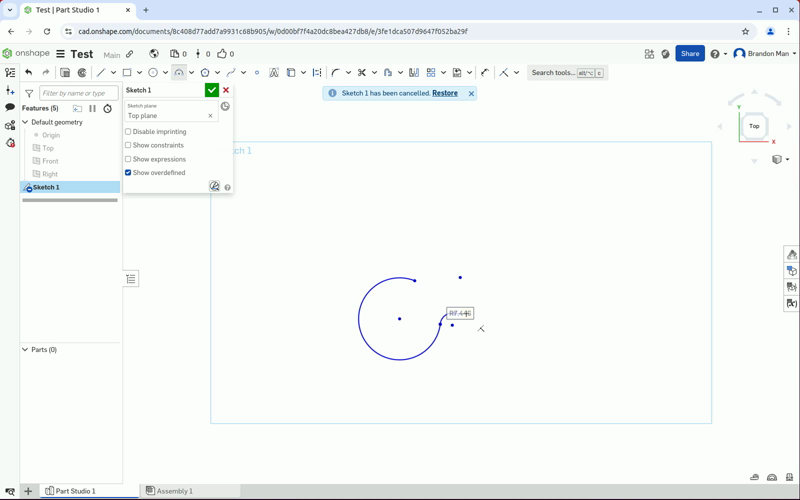
key_down(shift)
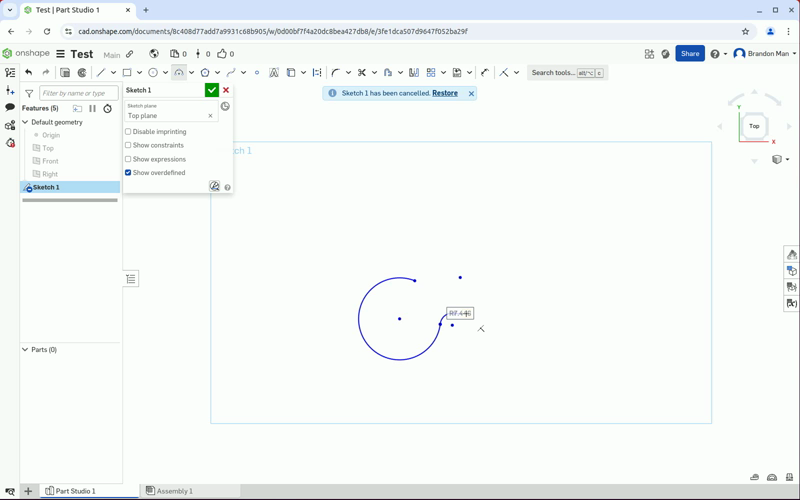
mouse_move(482, 324)
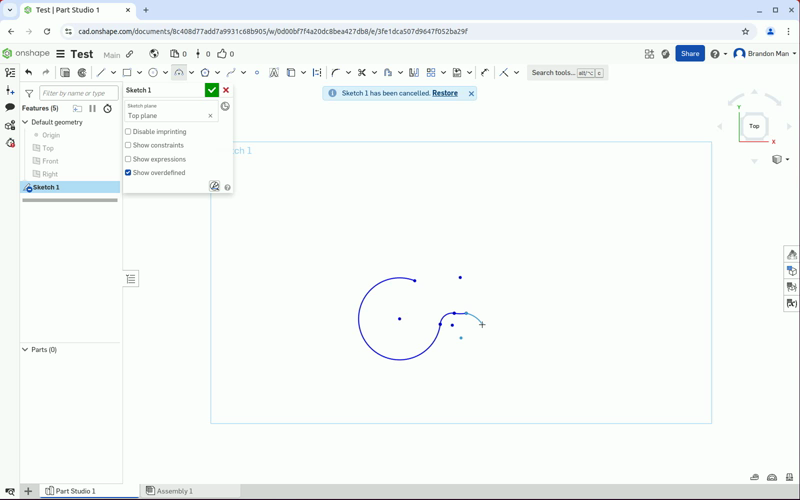
click(482, 324)
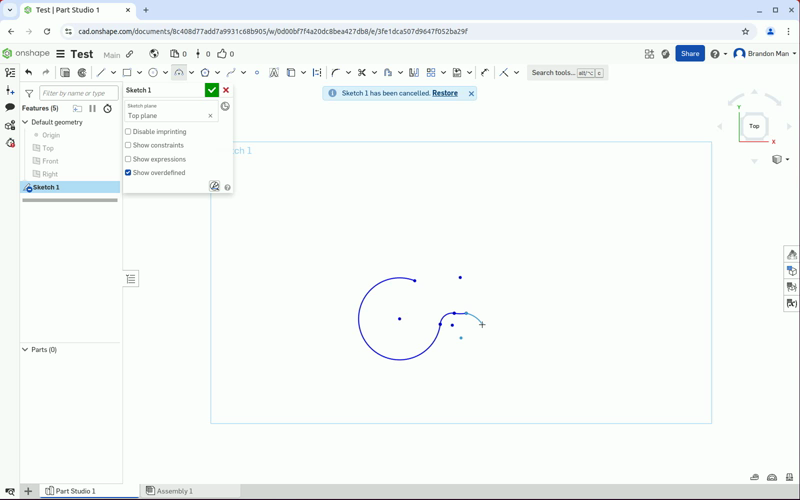
mouse_move(476, 315)
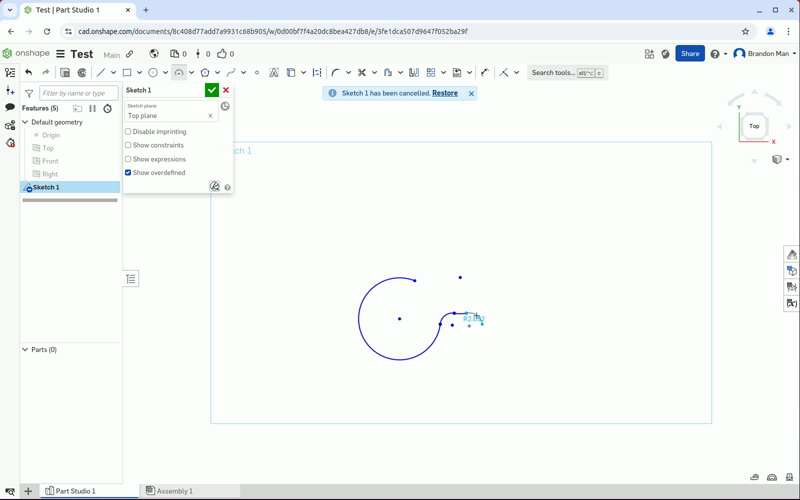
click(476, 315)
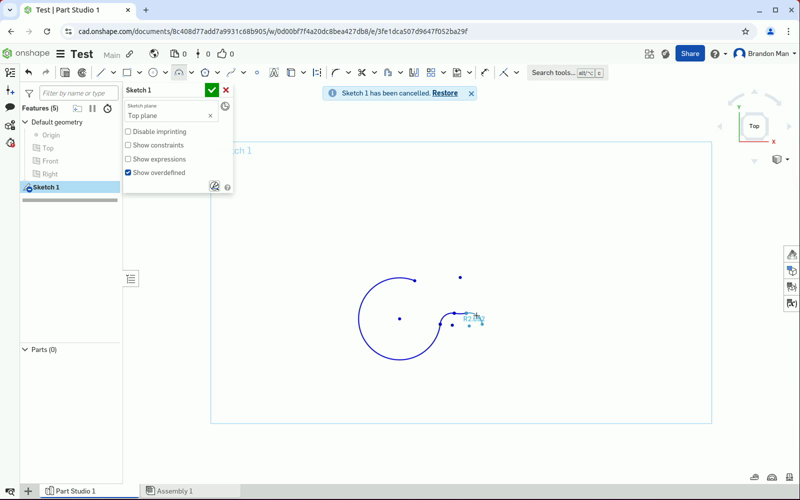
key_up(shift)
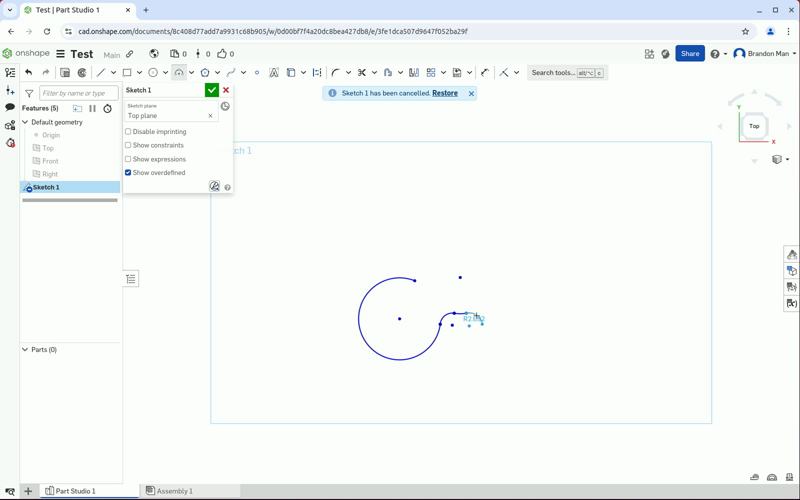
mouse_move(482, 324)
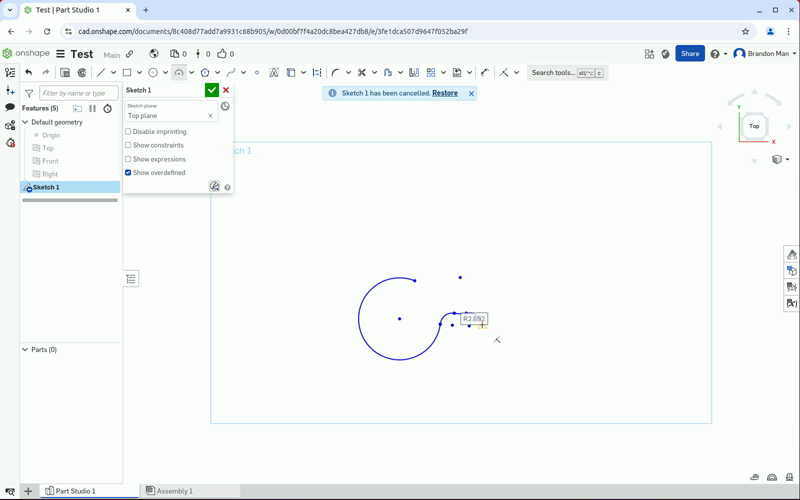
click(482, 324)
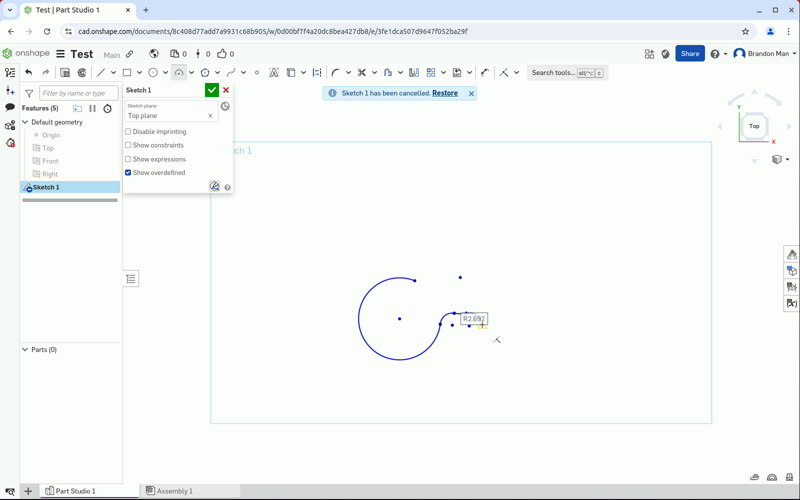
key_down(shift)
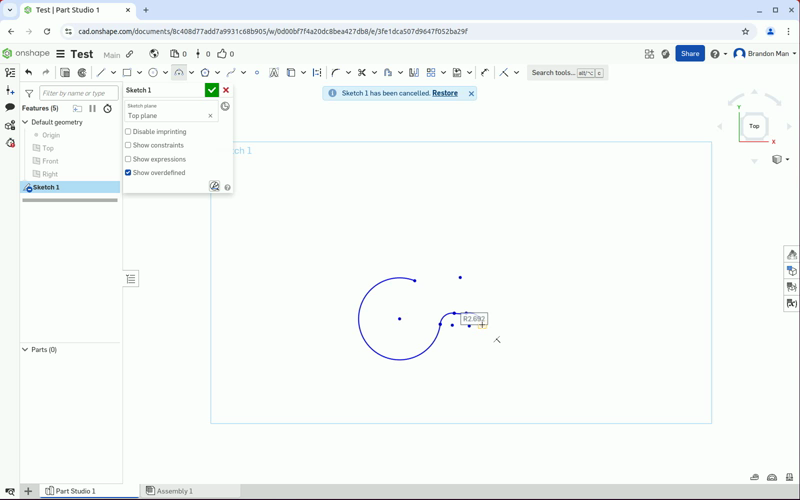
mouse_move(507, 280)
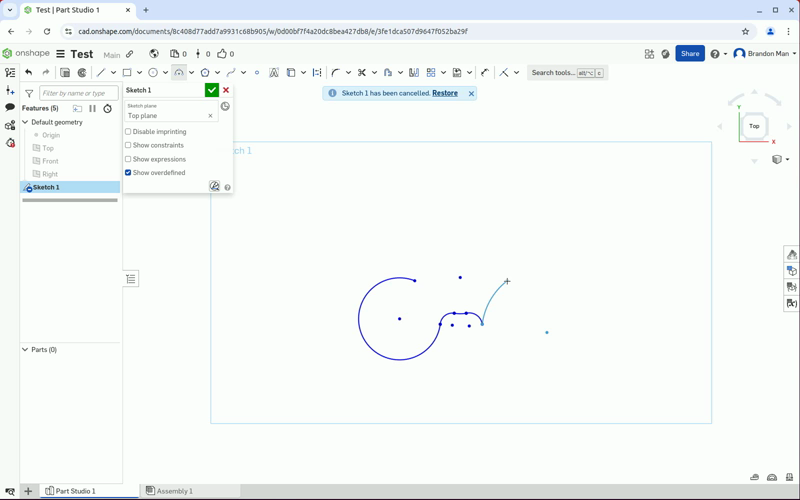
click(507, 280)
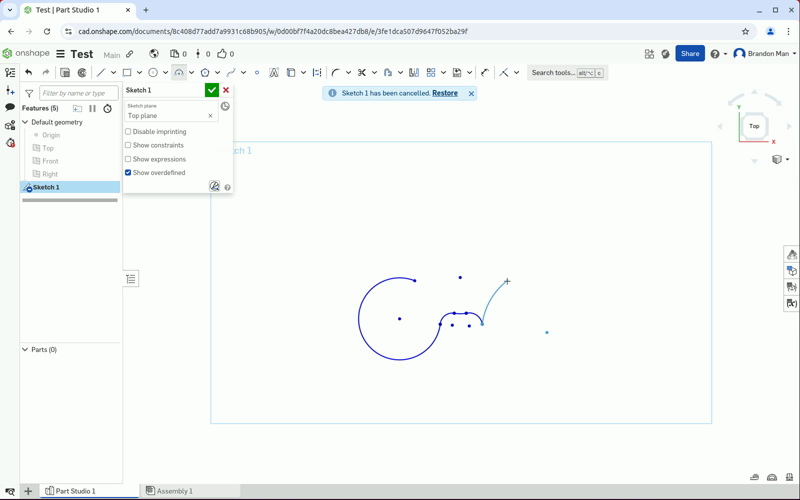
mouse_move(558, 338)
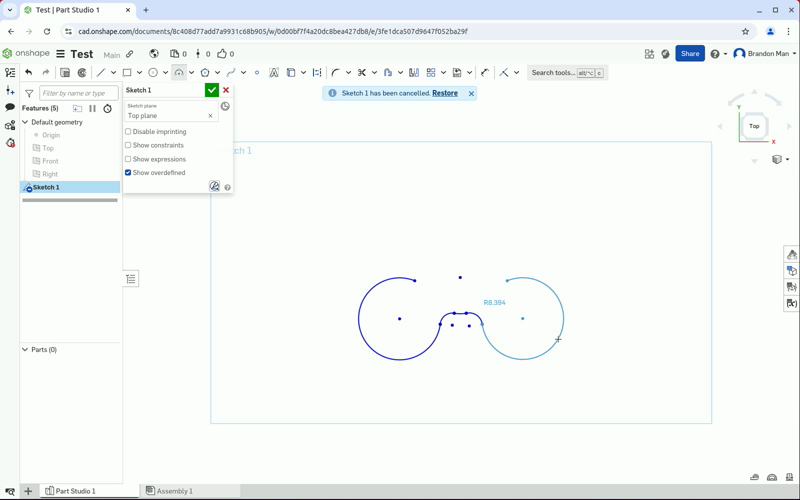
click(558, 338)
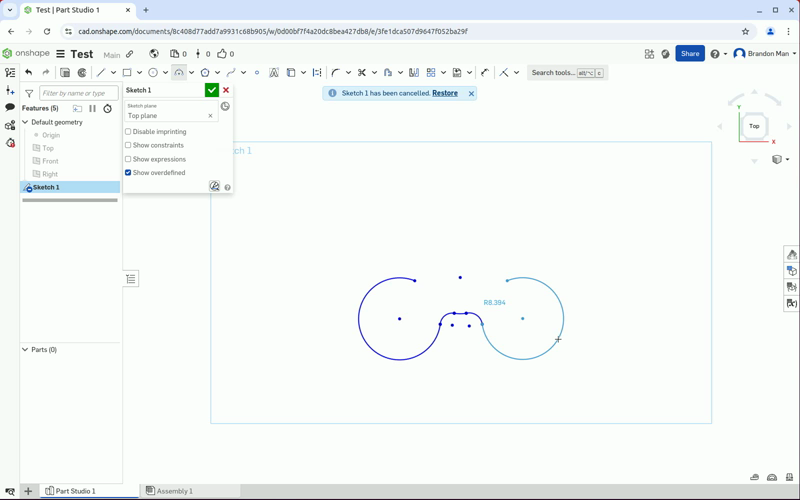
key_up(shift)
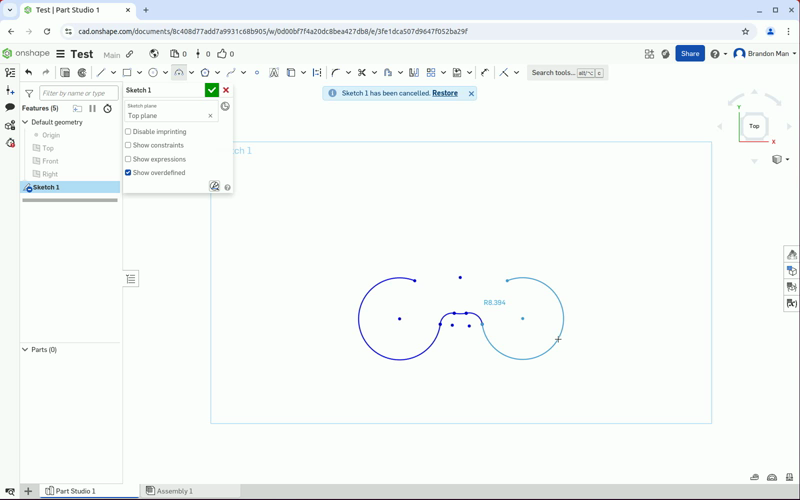
mouse_move(507, 280)
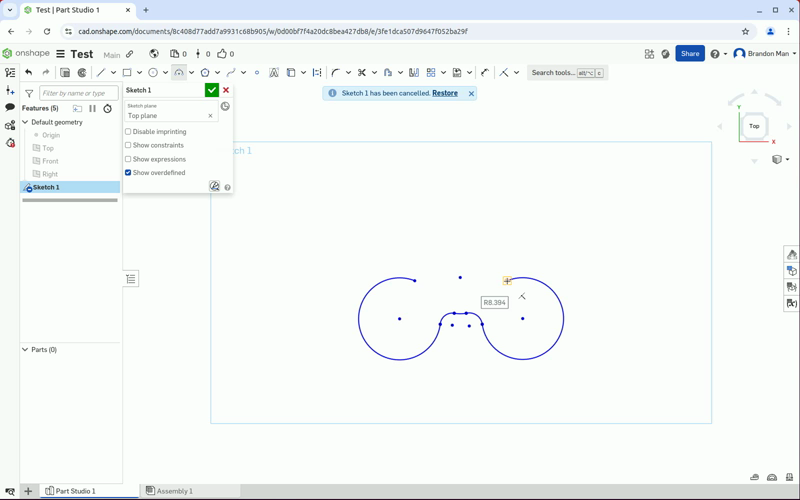
click(507, 280)
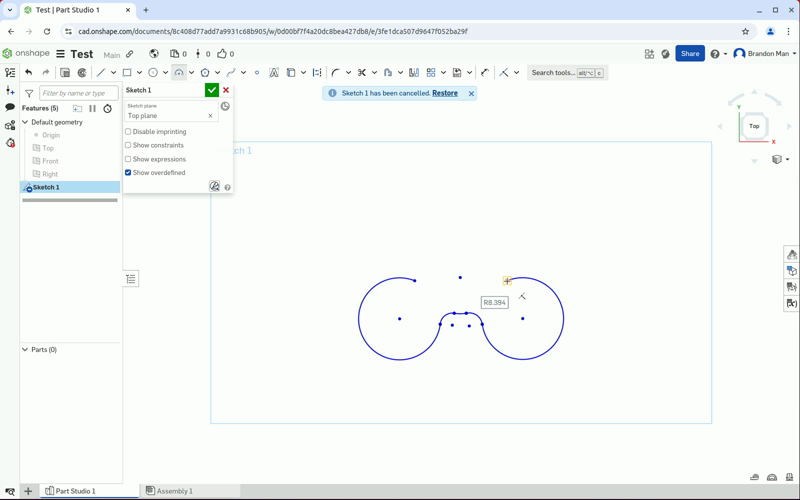
key_down(shift)
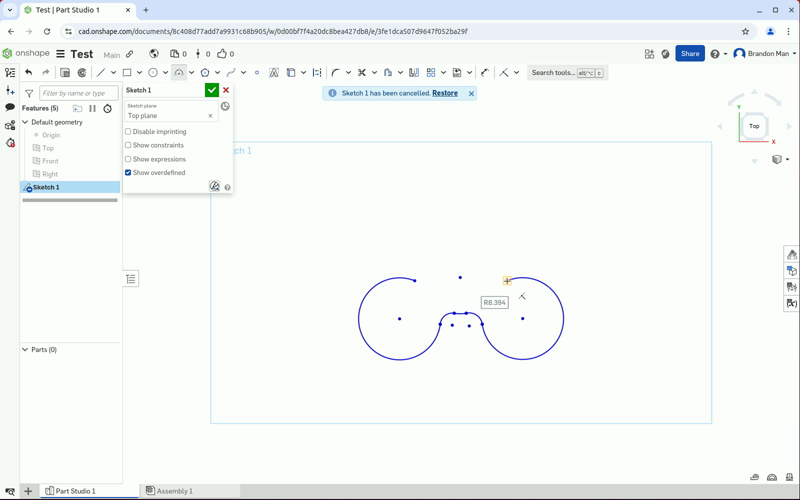
mouse_move(489, 272)
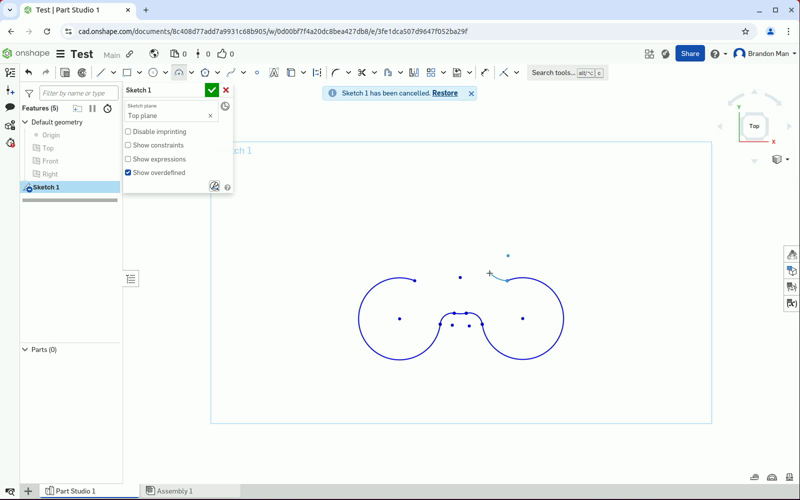
click(489, 272)
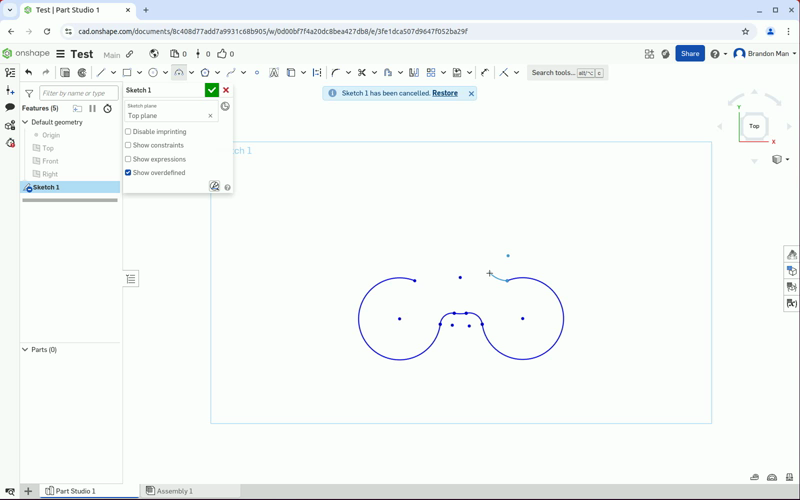
mouse_move(496, 280)
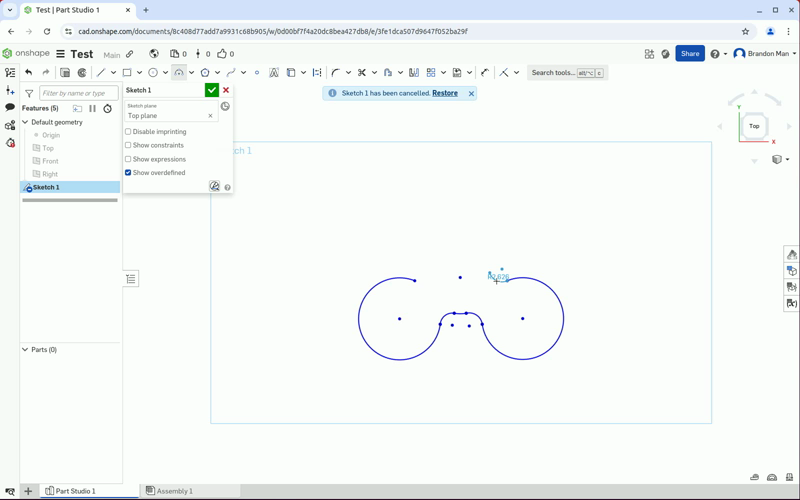
click(496, 280)
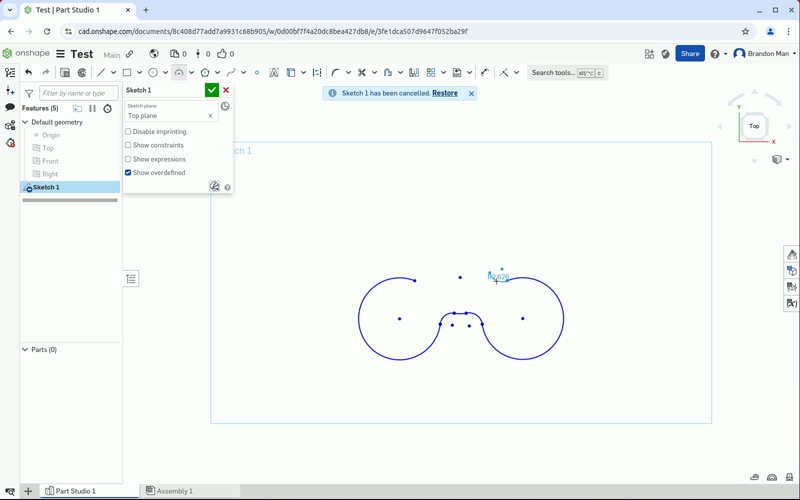
key_up(shift)
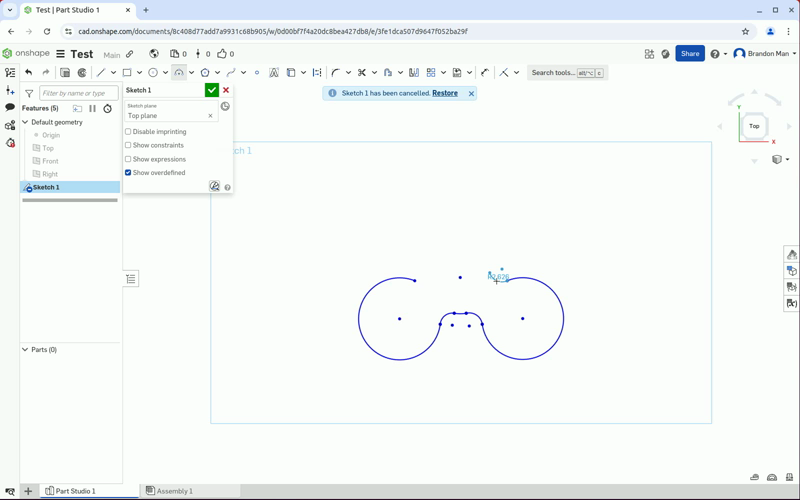
mouse_move(489, 272)
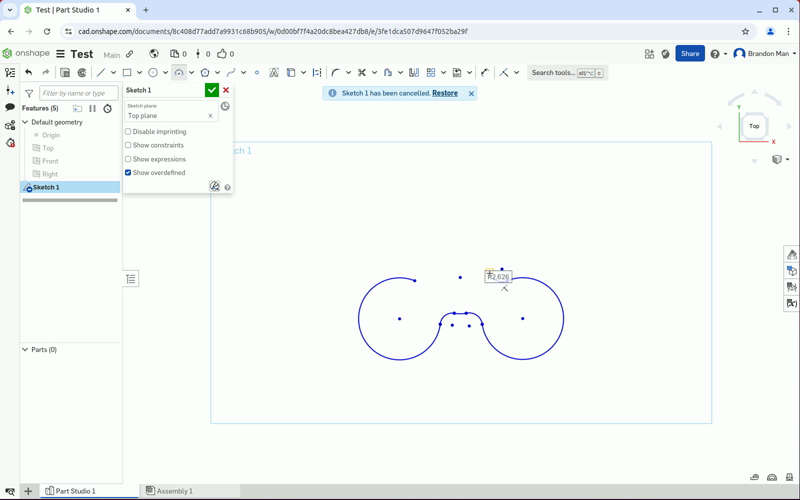
click(489, 272)
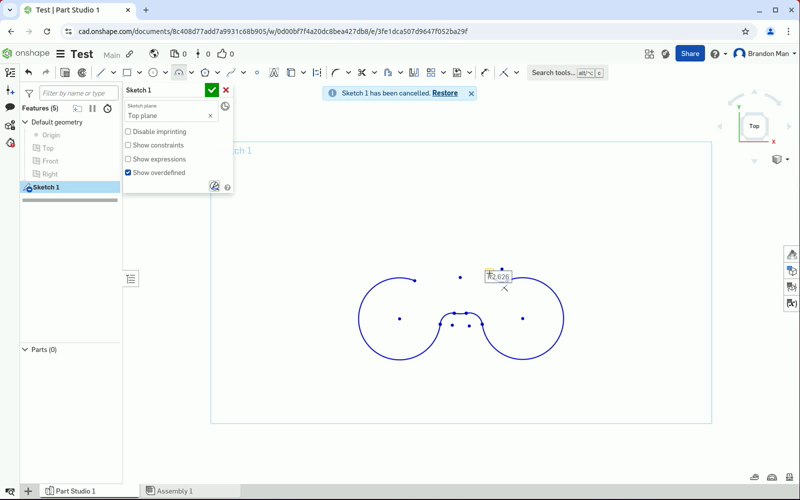
key_down(shift)
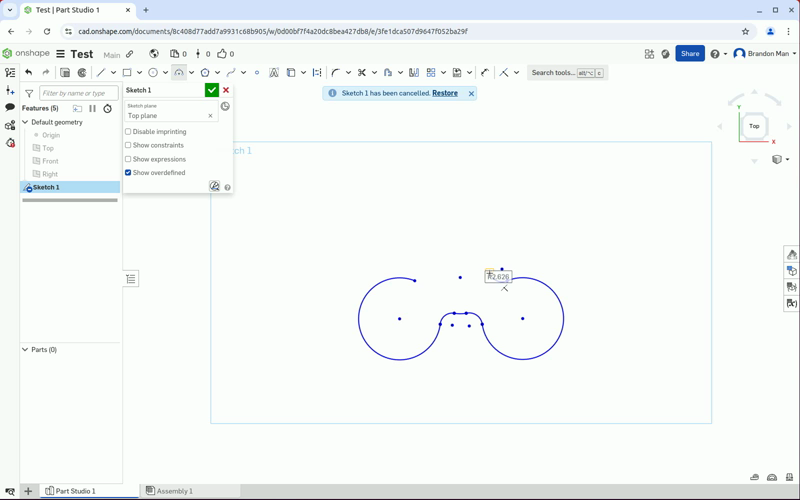
mouse_move(483, 261)
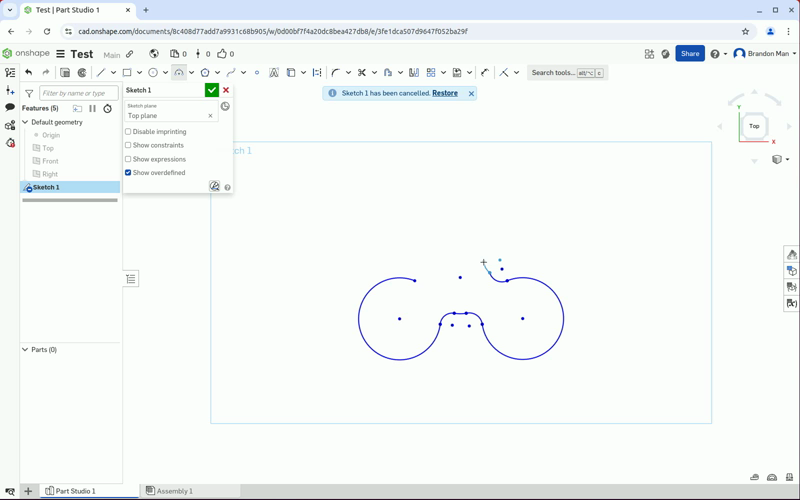
click(483, 261)
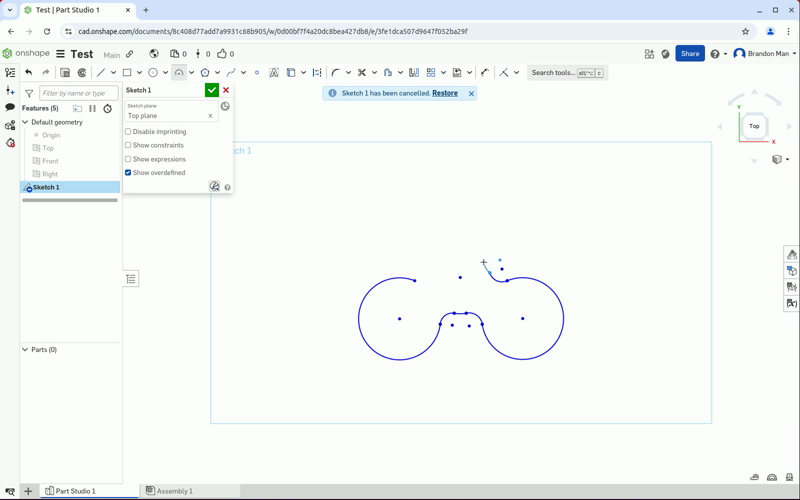
mouse_move(487, 267)
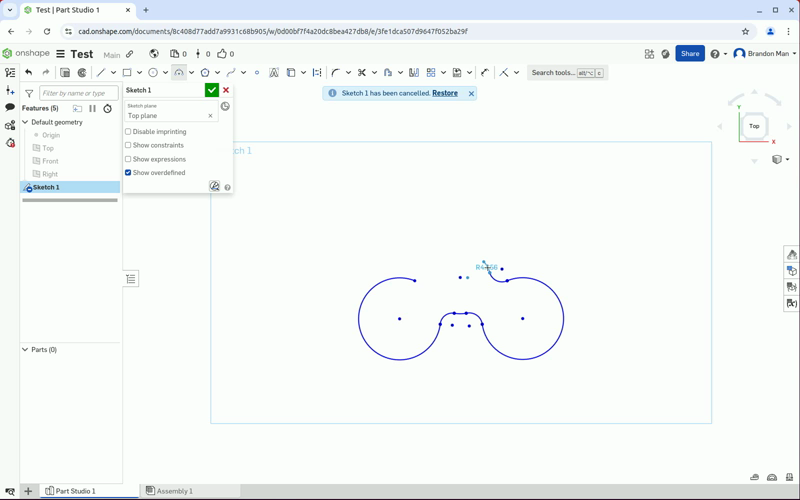
click(487, 267)
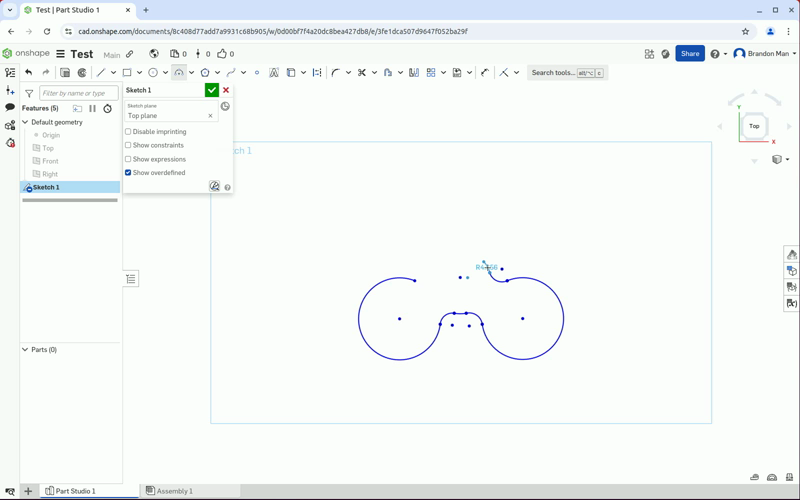
key_up(shift)
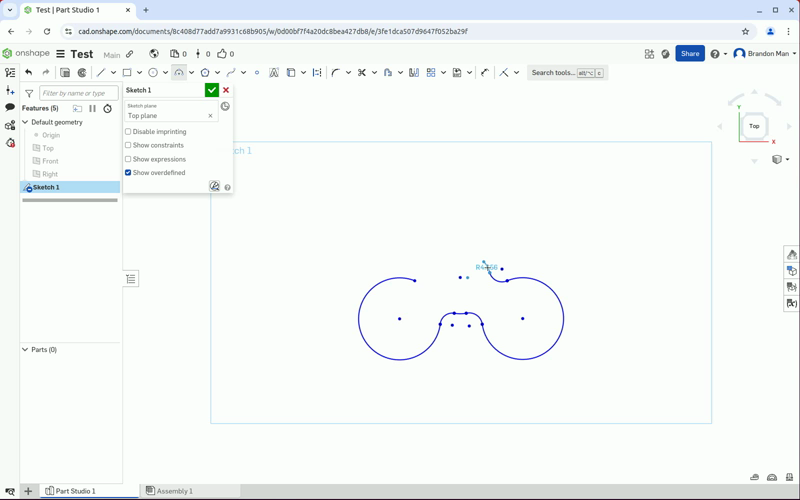
mouse_move(483, 261)
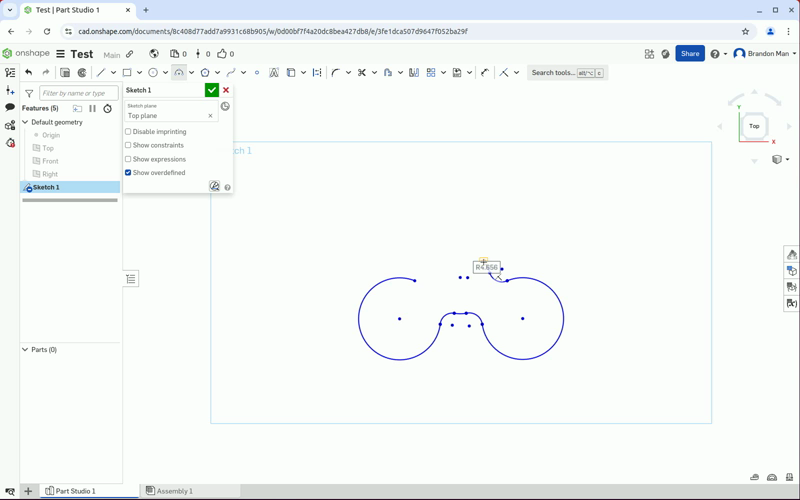
click(483, 261)
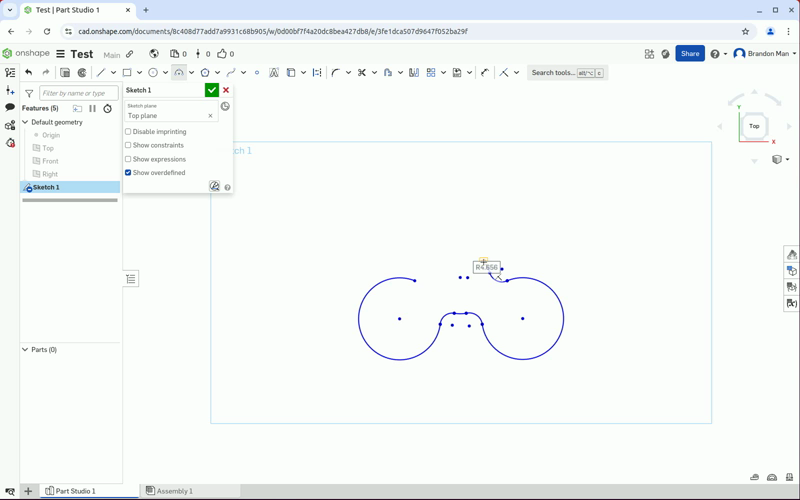
key_down(shift)
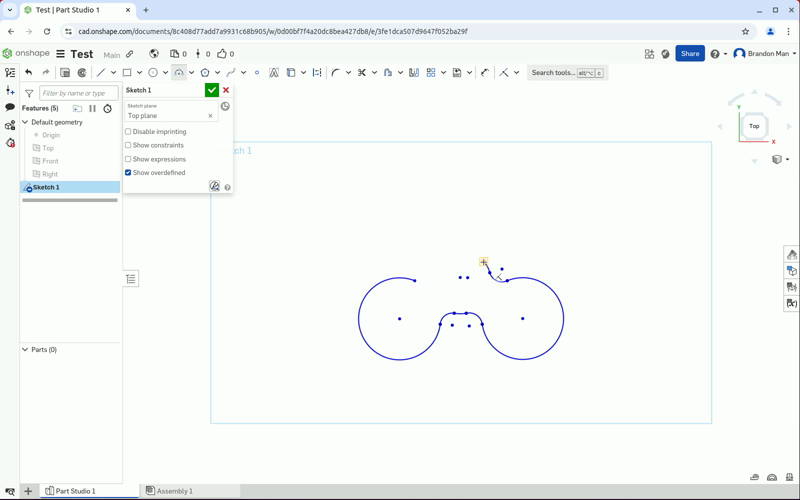
mouse_move(485, 244)
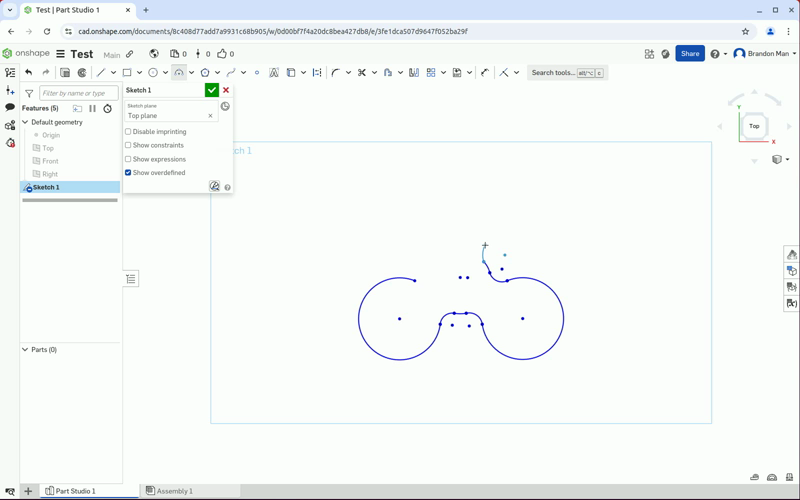
click(485, 244)
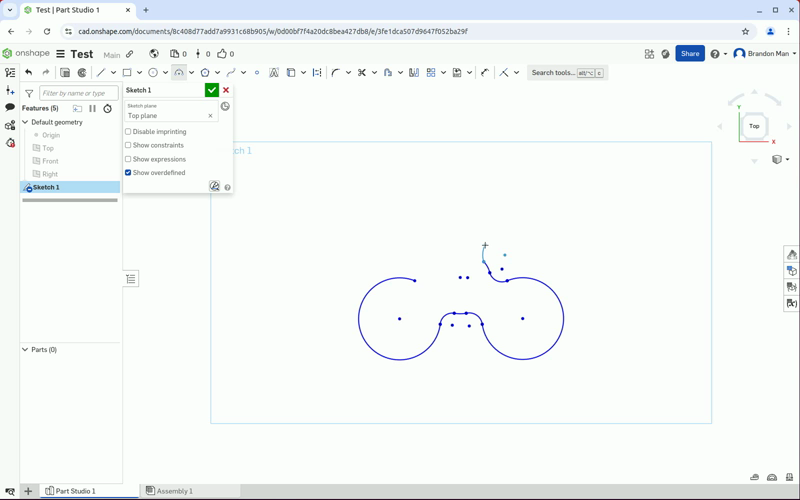
mouse_move(480, 252)
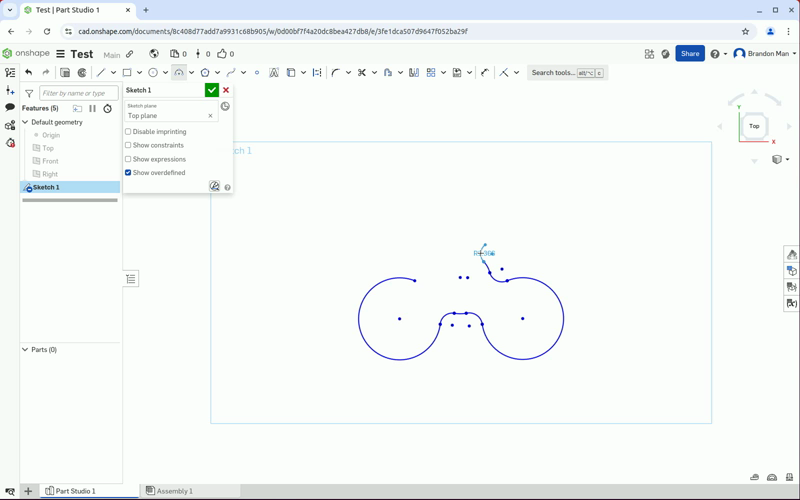
click(480, 252)
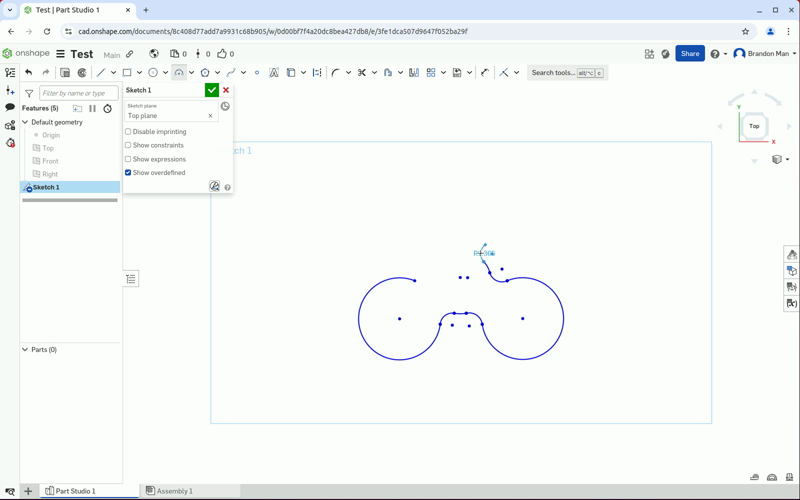
key_up(shift)
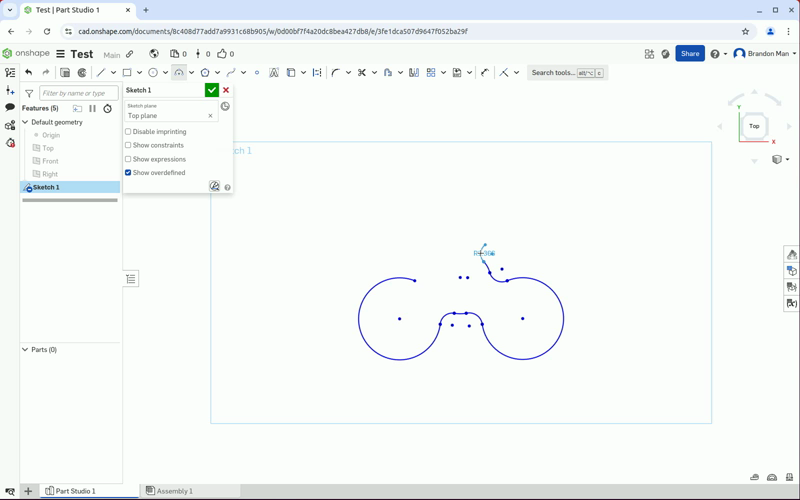
mouse_move(485, 244)
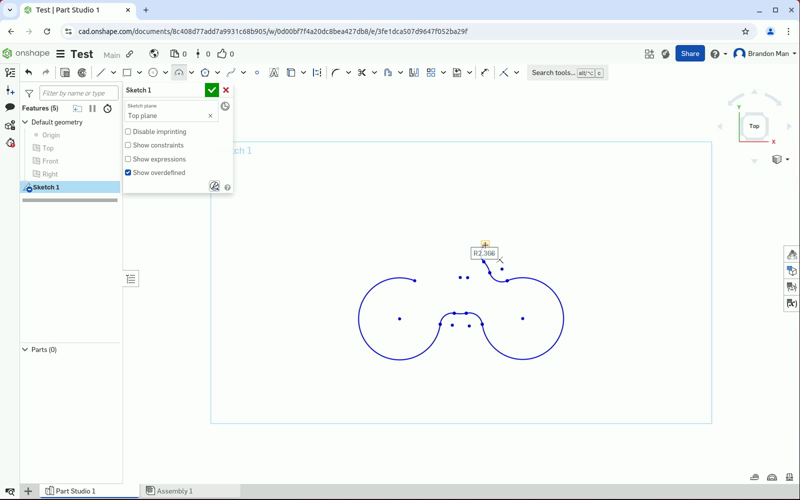
click(485, 244)
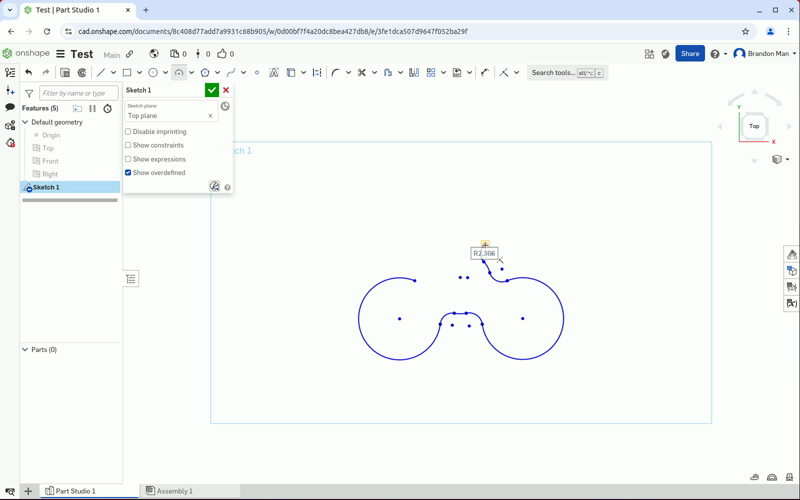
key_down(shift)
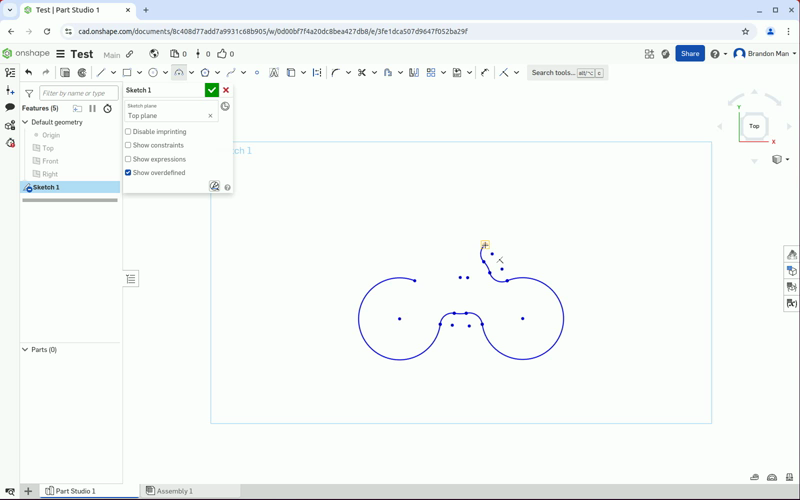
mouse_move(435, 244)
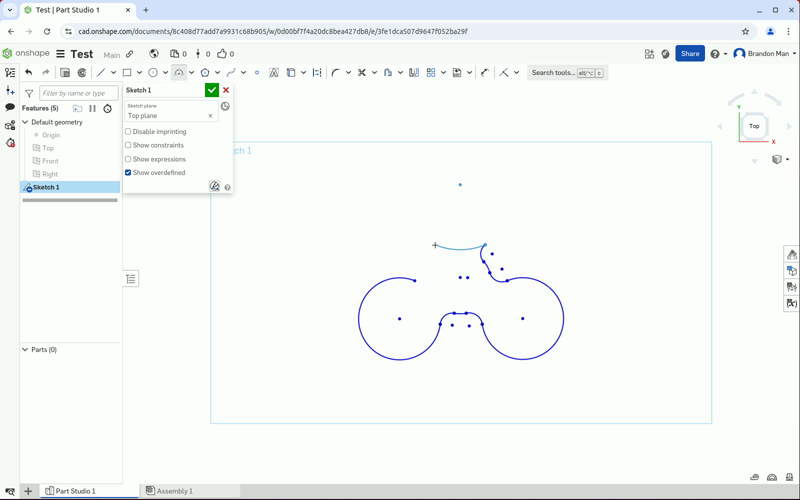
click(435, 244)
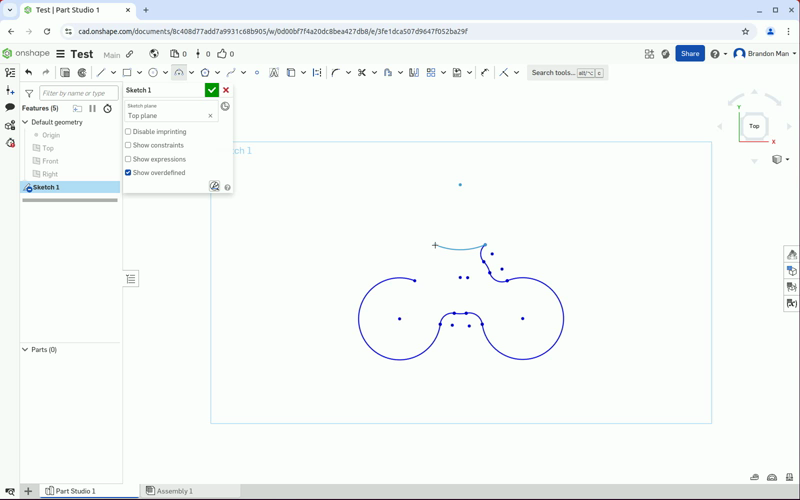
mouse_move(460, 171)
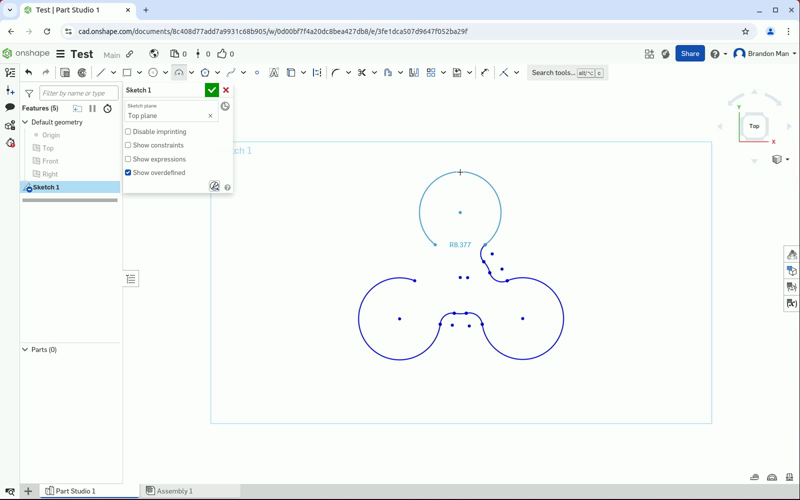
click(460, 171)
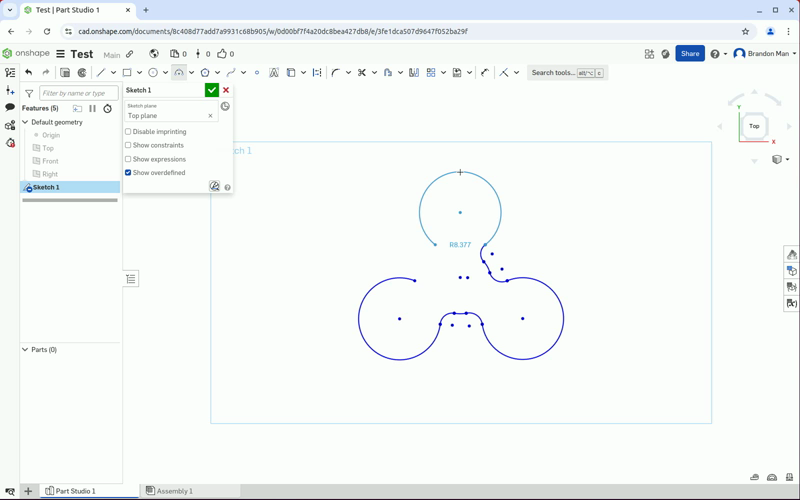
key_up(shift)
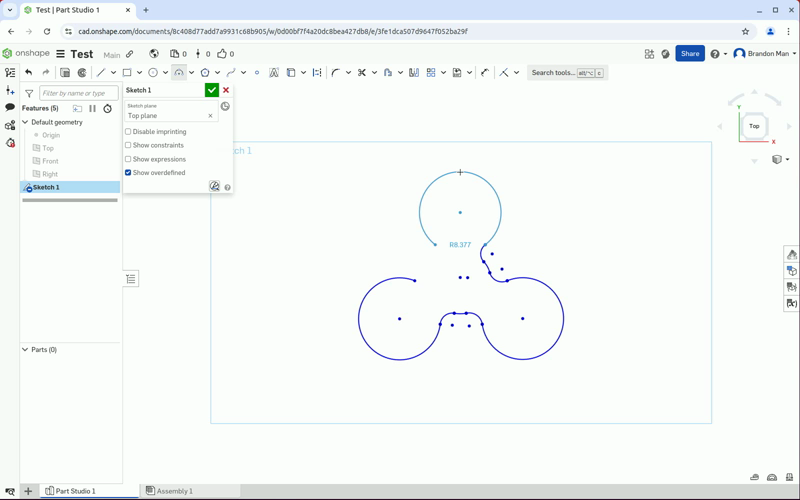
mouse_move(435, 244)
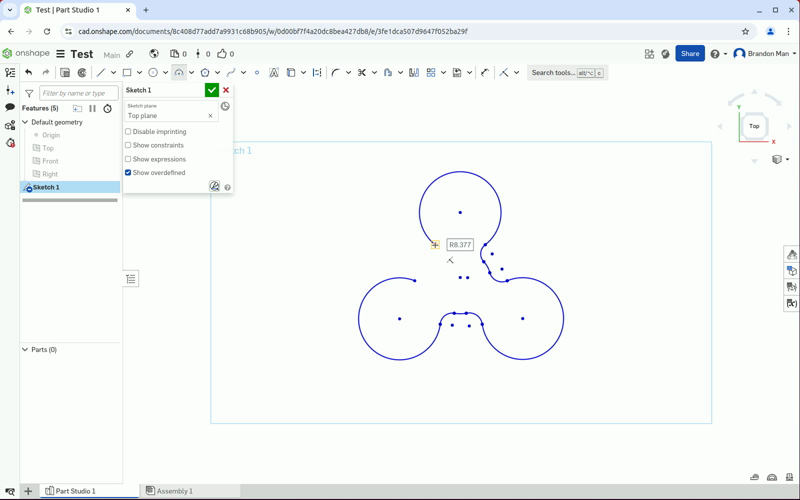
click(435, 244)
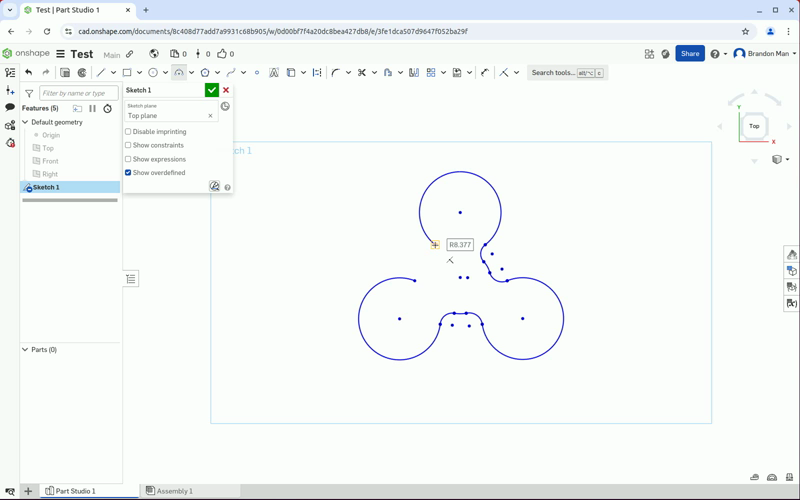
key_down(shift)
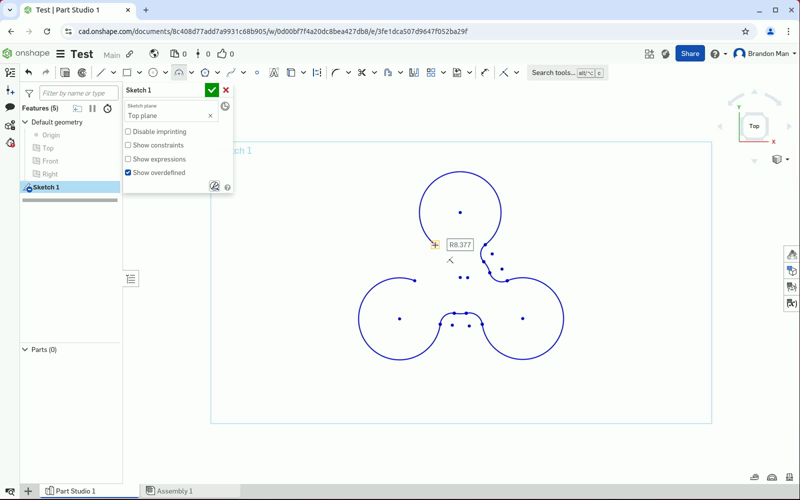
mouse_move(436, 261)
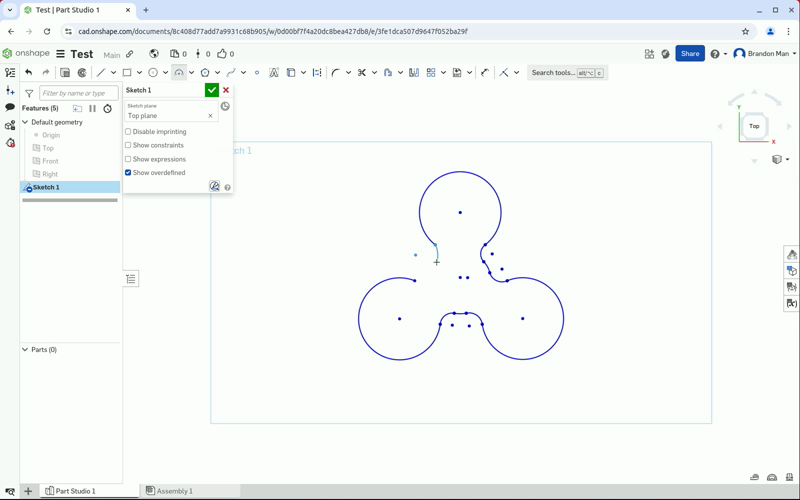
click(436, 261)
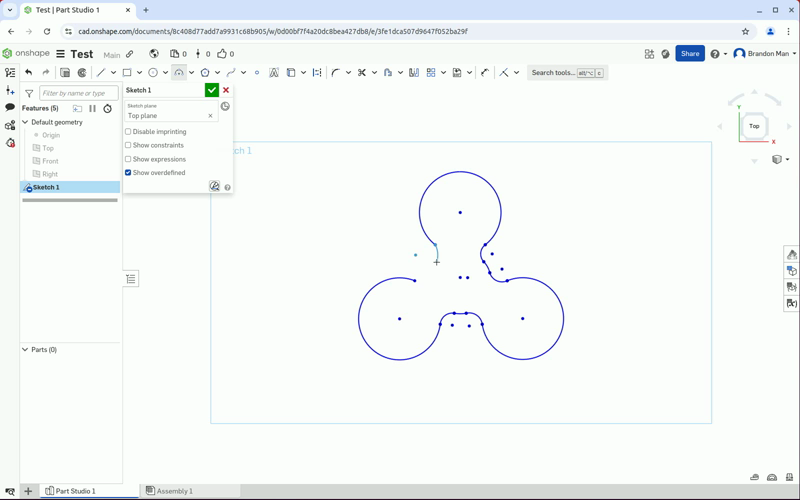
mouse_move(439, 252)
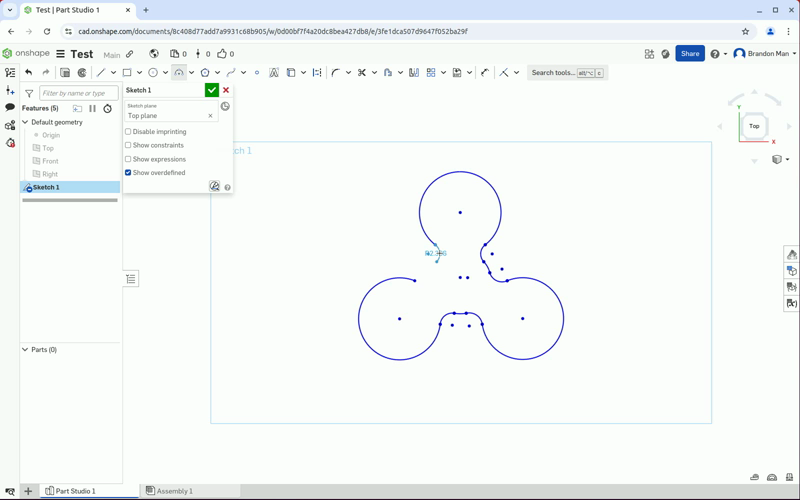
click(439, 252)
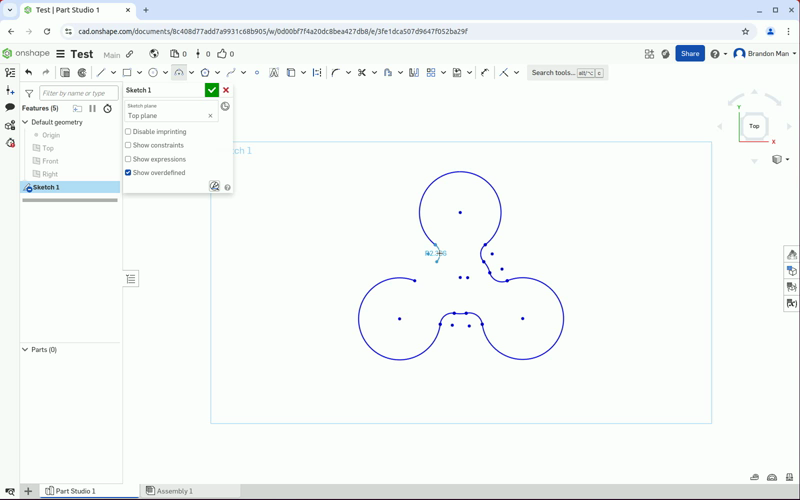
key_up(shift)
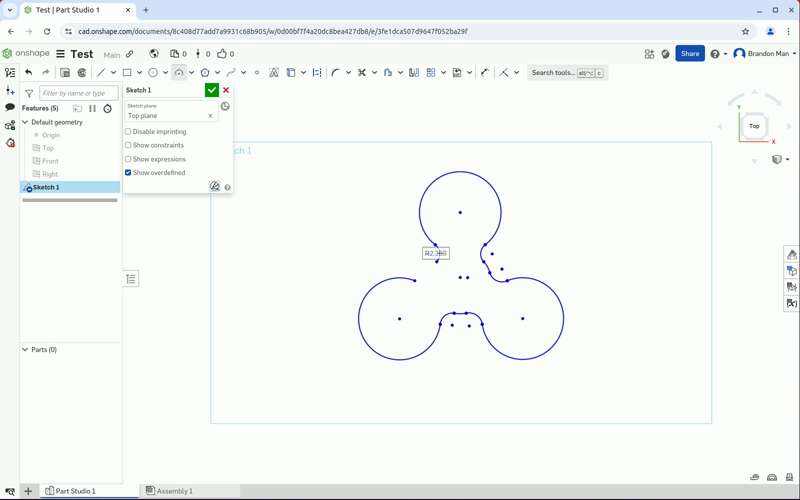
mouse_move(436, 261)
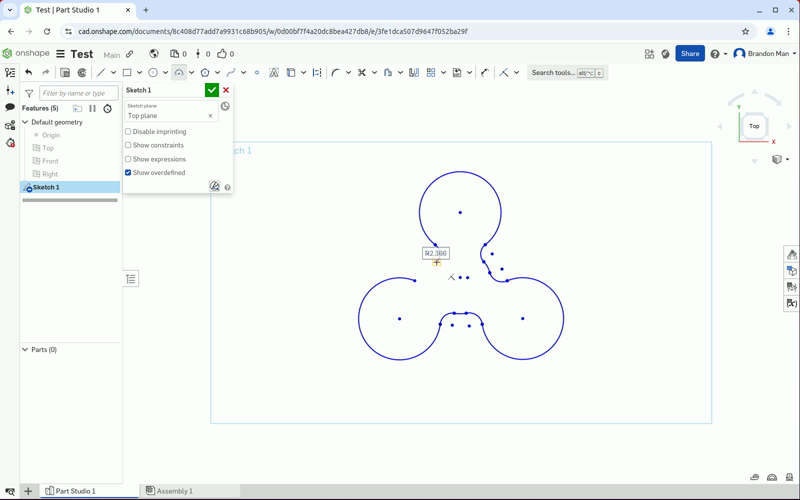
click(436, 261)
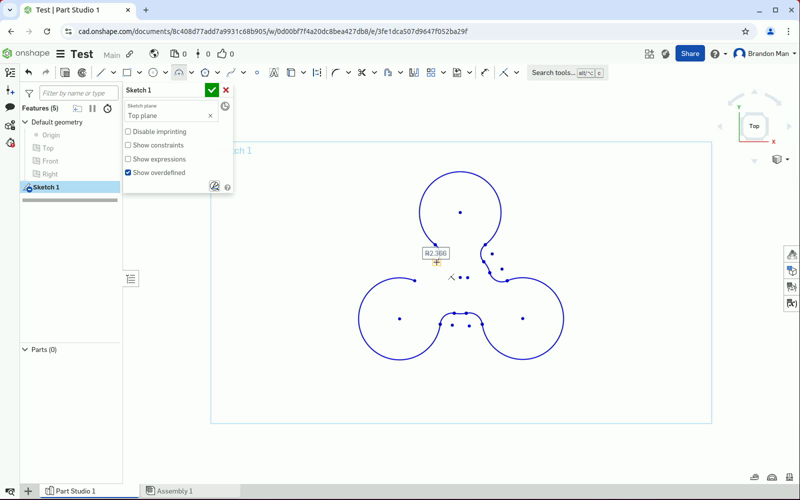
key_down(shift)
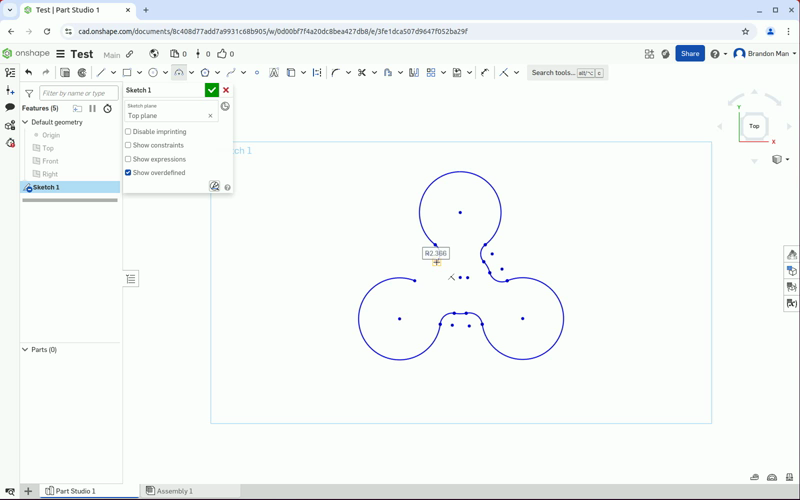
mouse_move(430, 272)
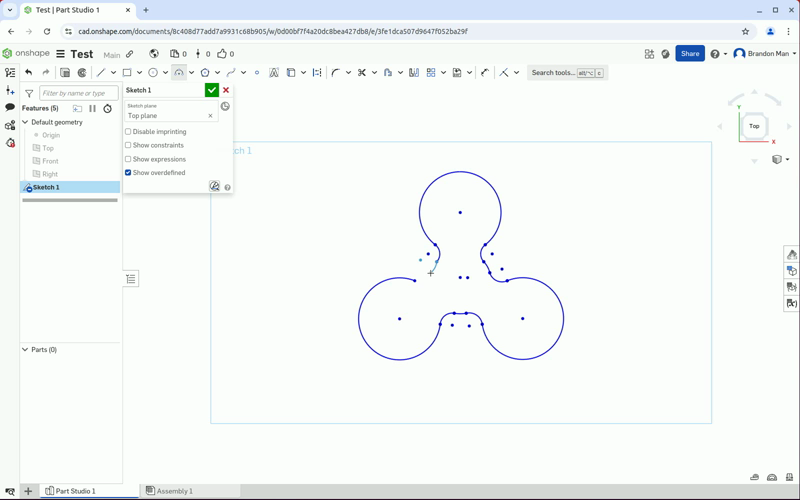
click(430, 272)
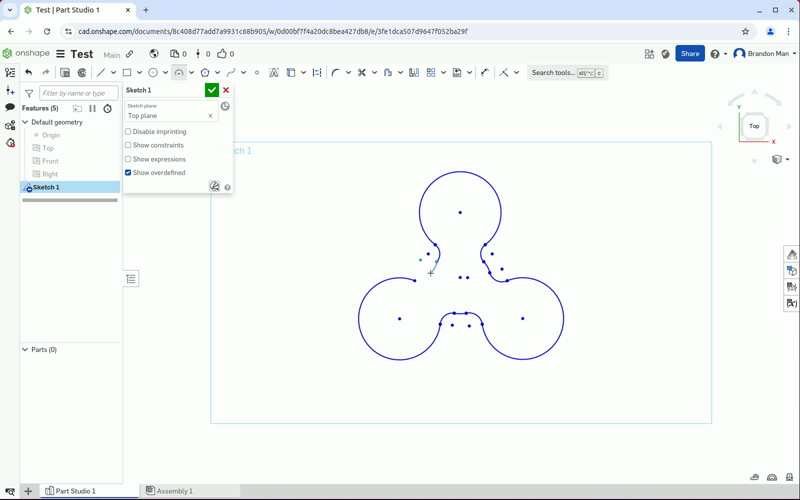
mouse_move(434, 267)
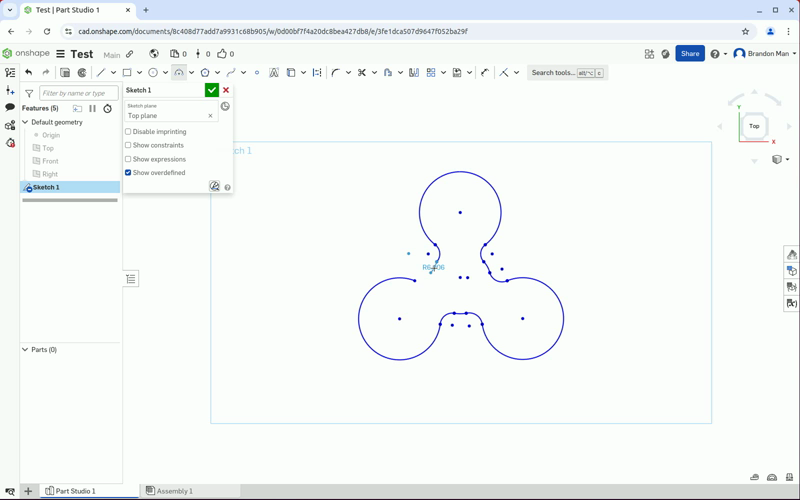
click(434, 267)
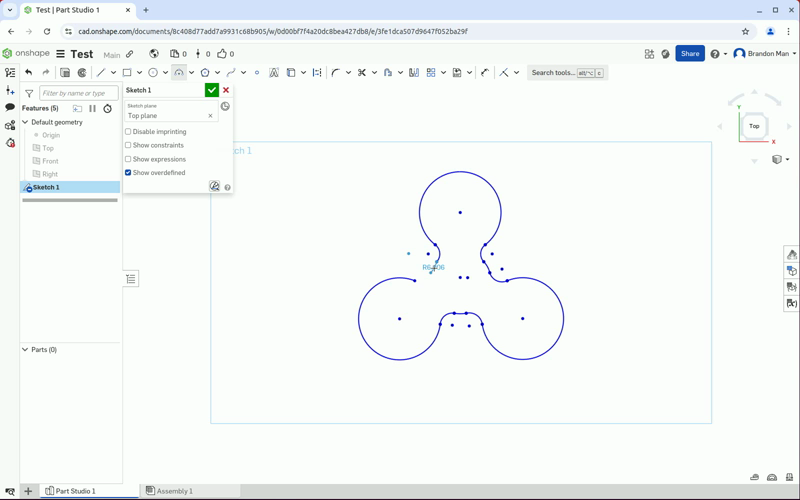
key_up(shift)
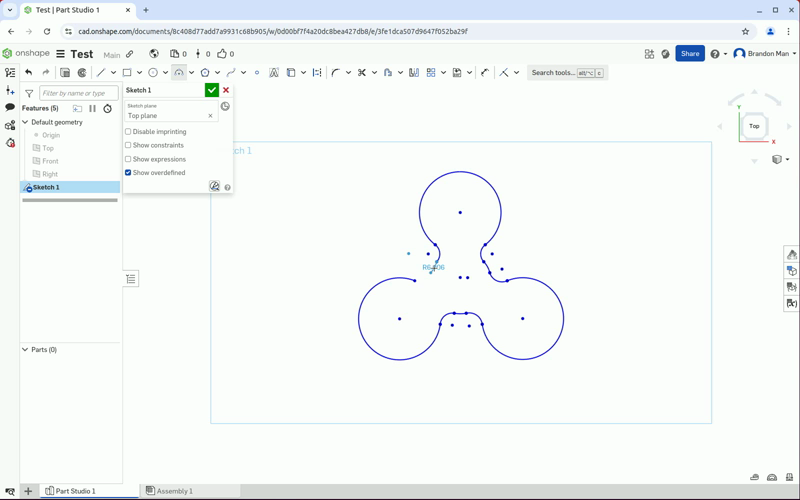
mouse_move(430, 272)
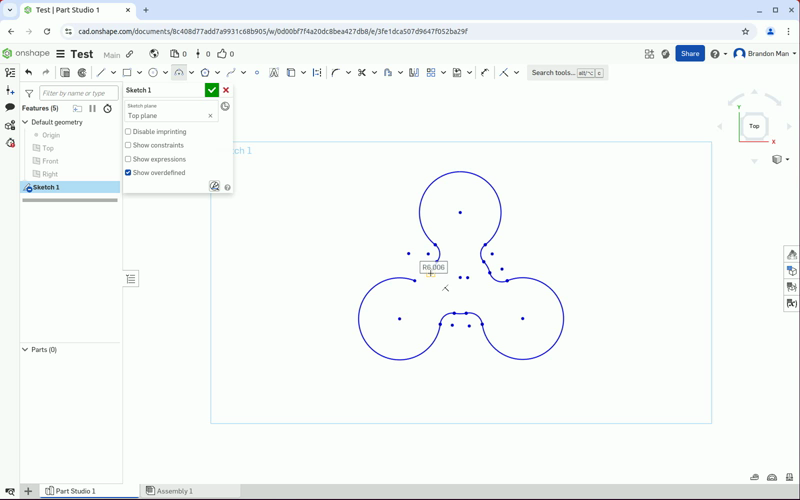
click(430, 272)
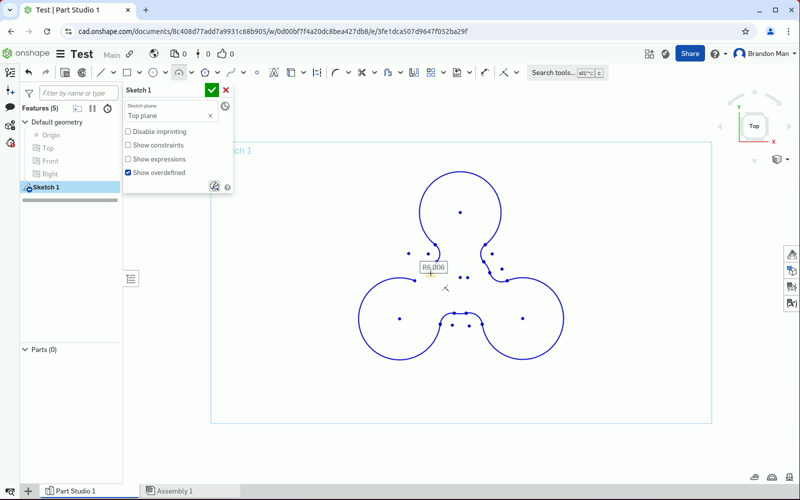
mouse_move(414, 280)
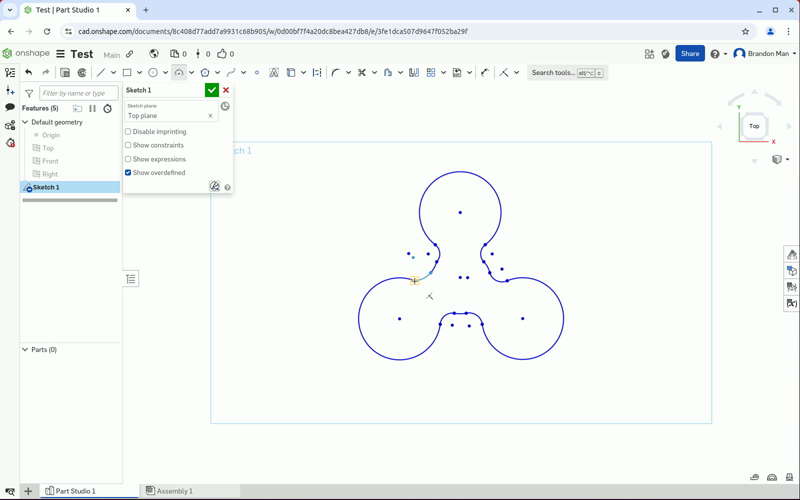
click(414, 280)
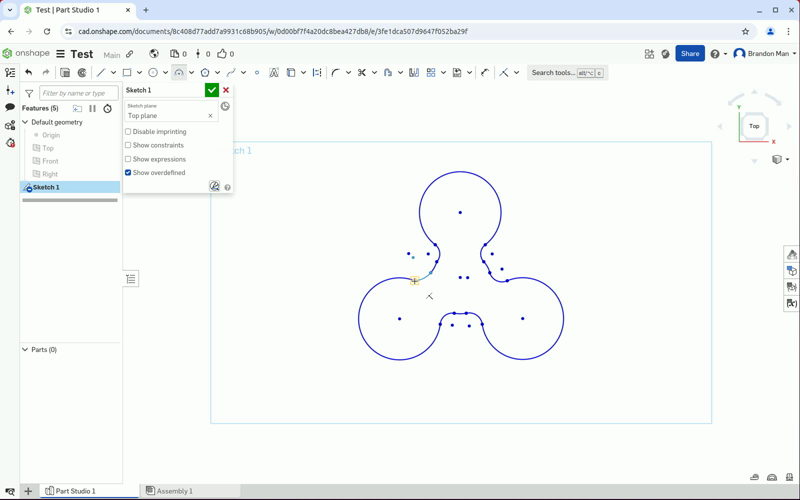
key_down(shift)
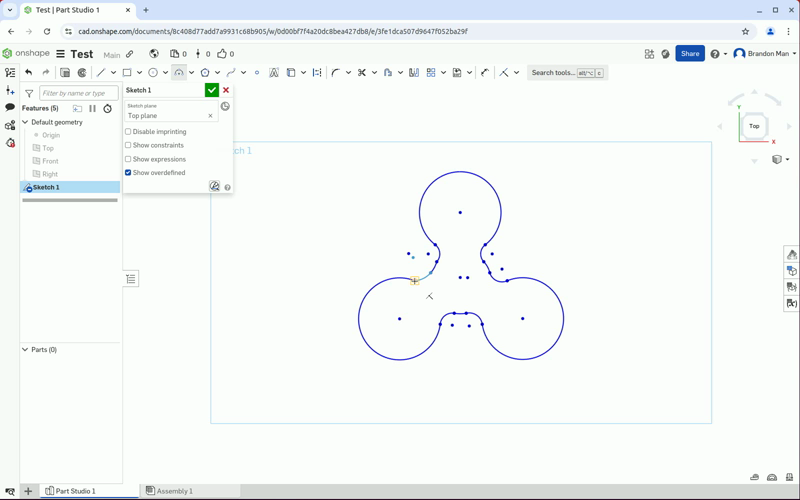
mouse_move(424, 279)
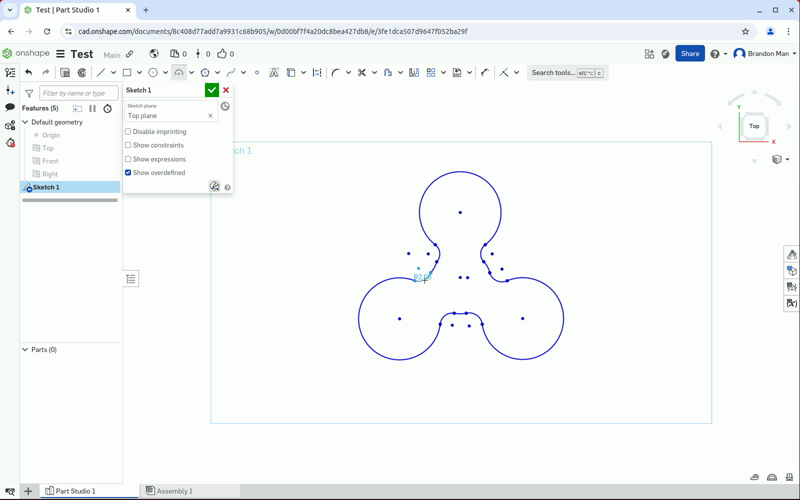
click(424, 279)
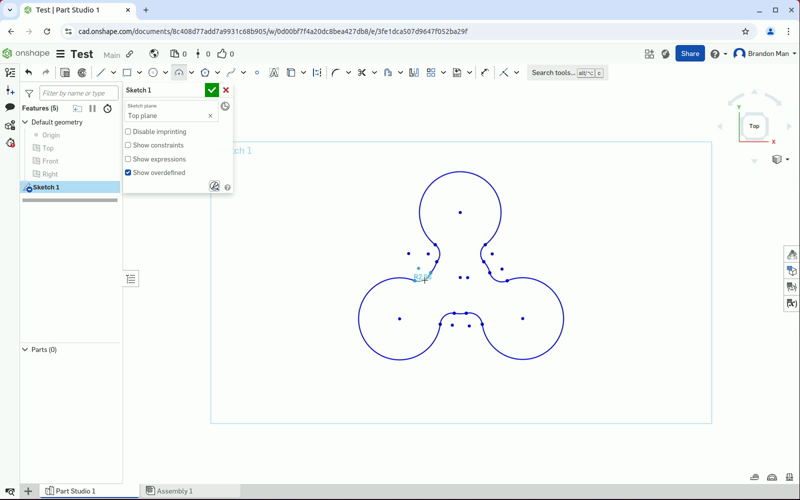
key_up(shift)
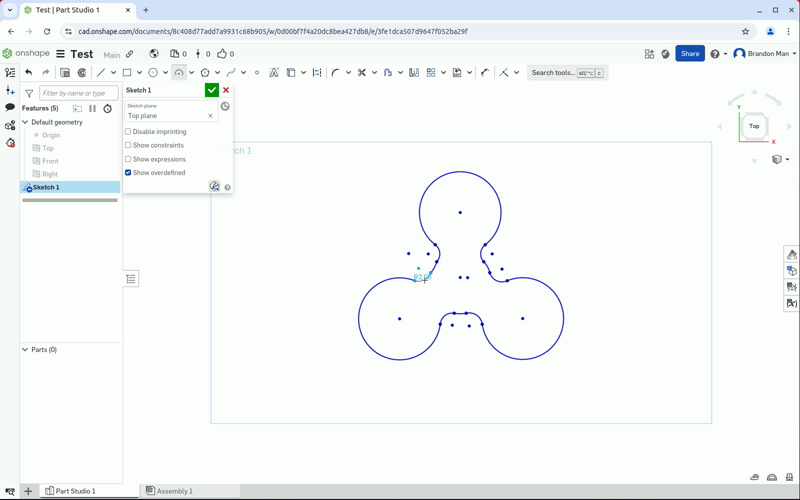
key(esc)
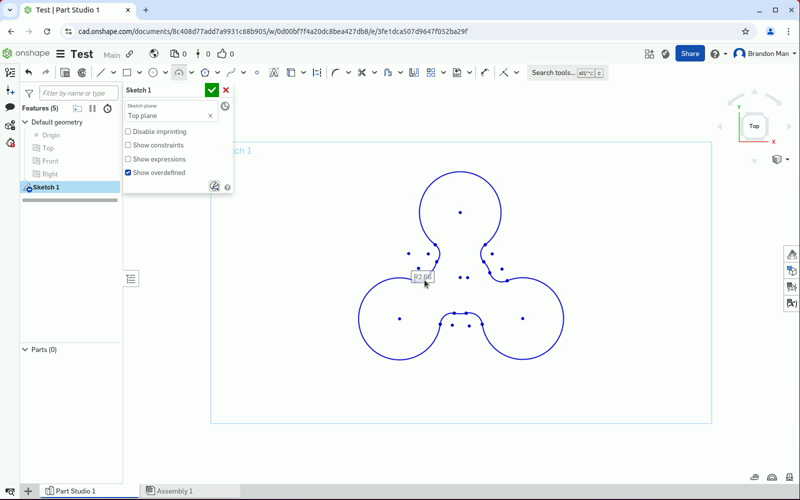
key(c)
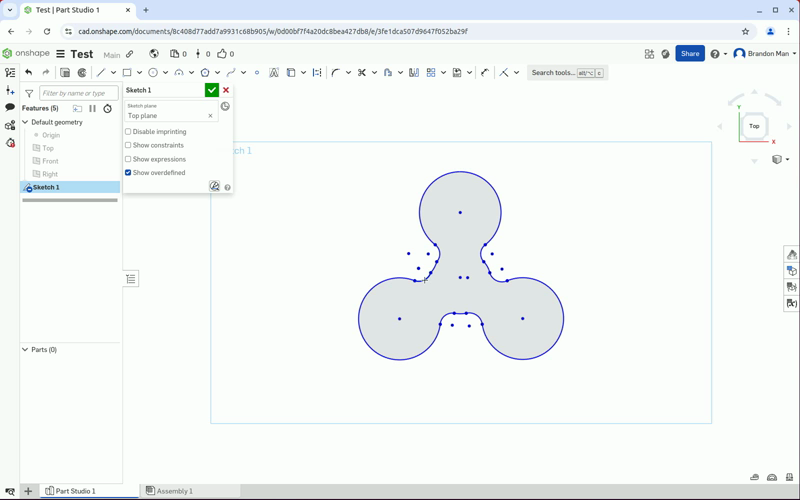
key_down(shift)
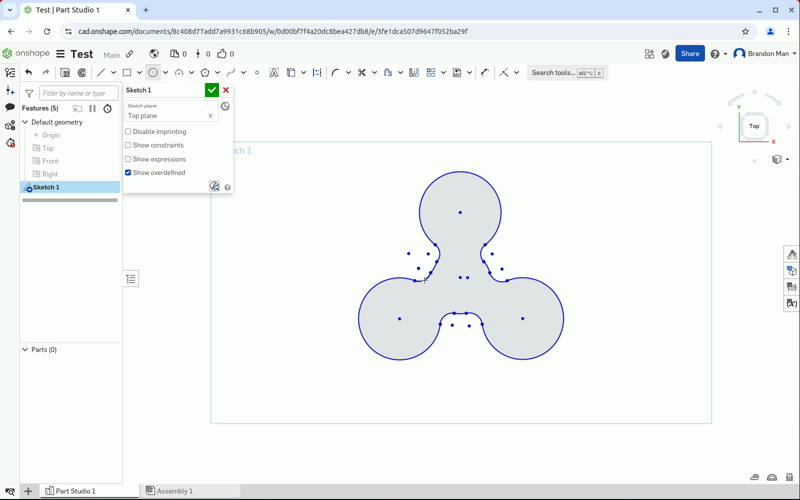
mouse_move(399, 318)
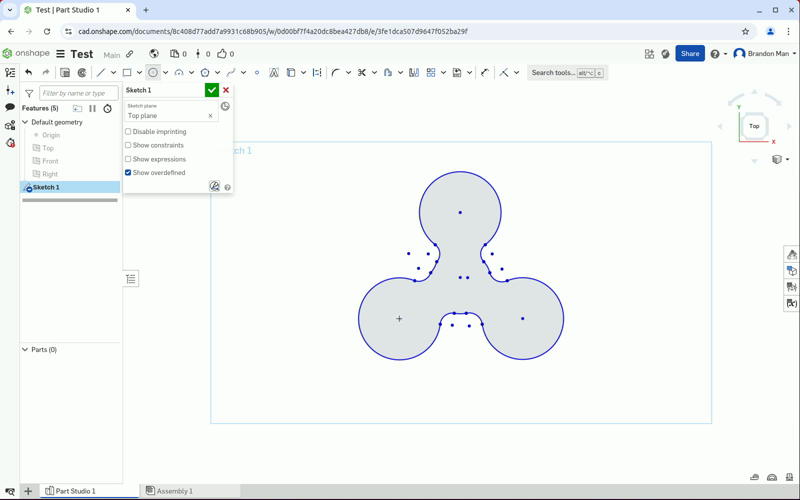
click(399, 318)
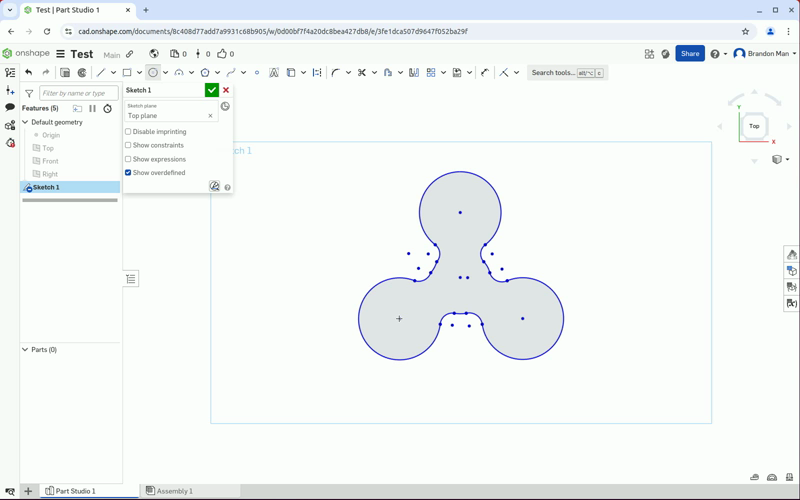
key_up(shift)
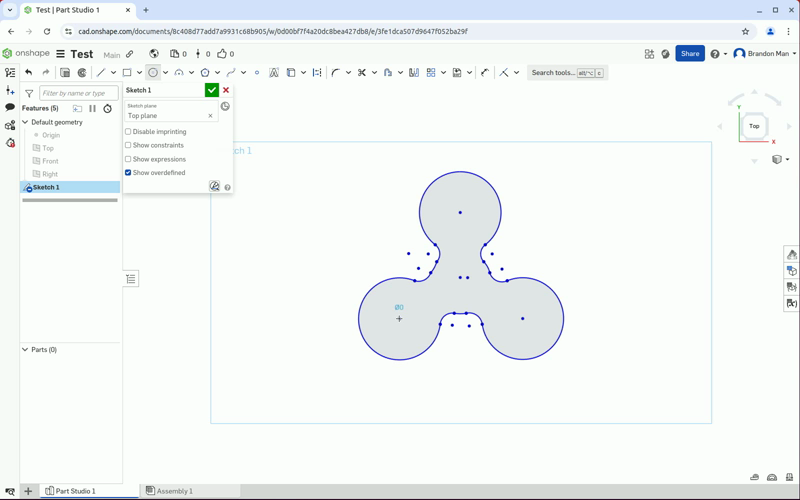
mouse_move(435, 318)
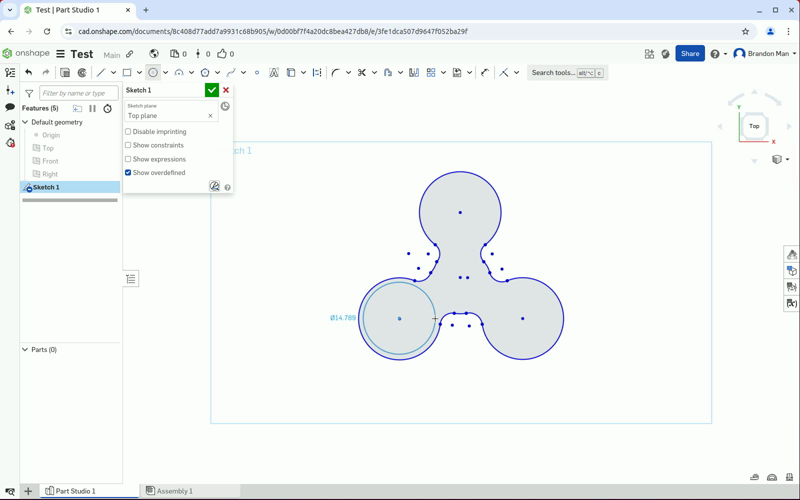
click(435, 318)
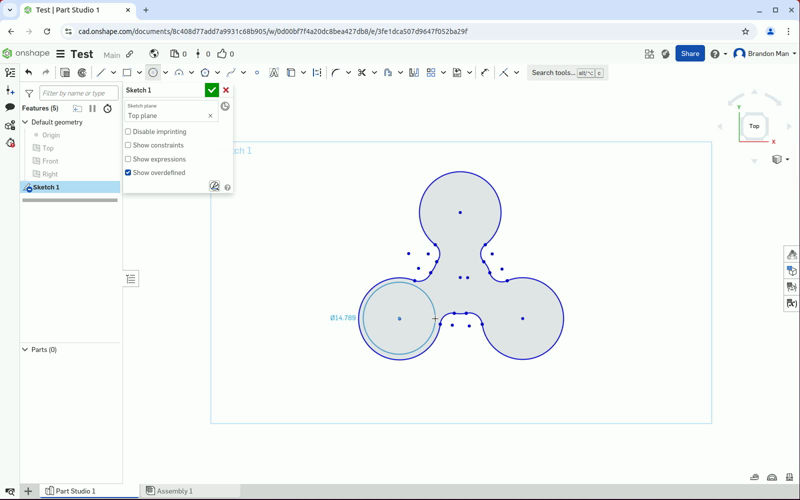
key(esc)
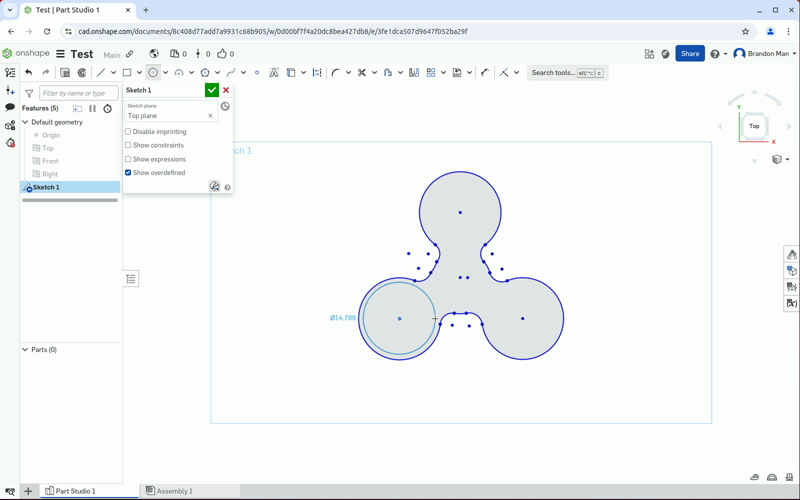
key(c)
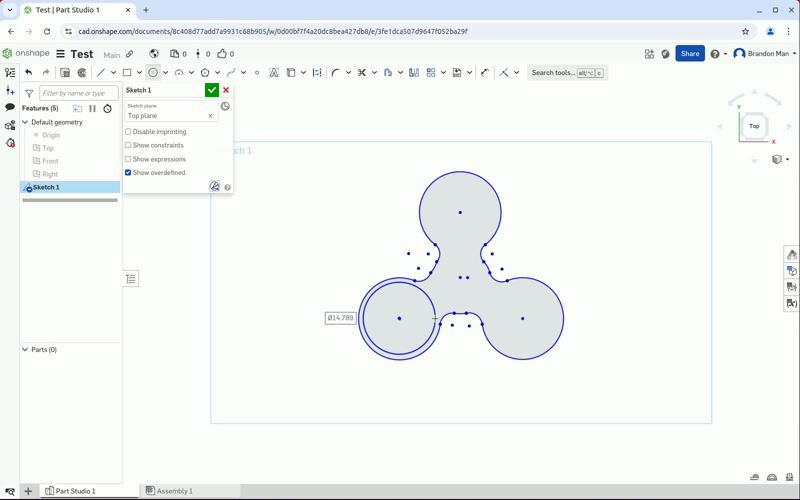
key_down(shift)
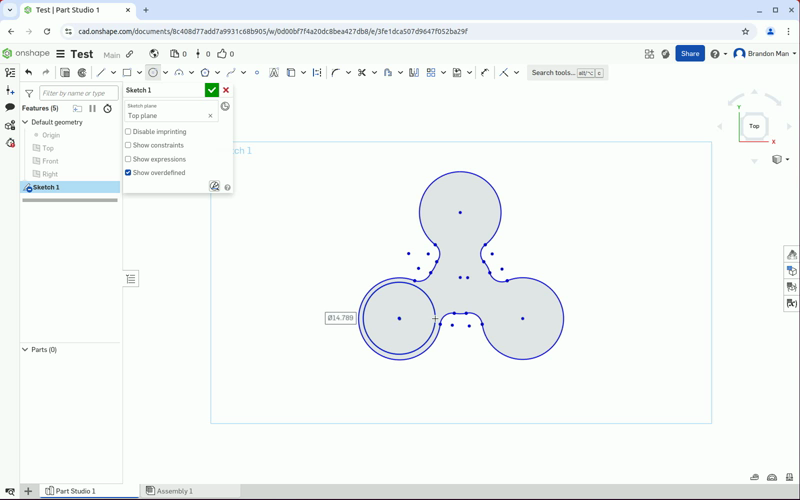
mouse_move(460, 211)
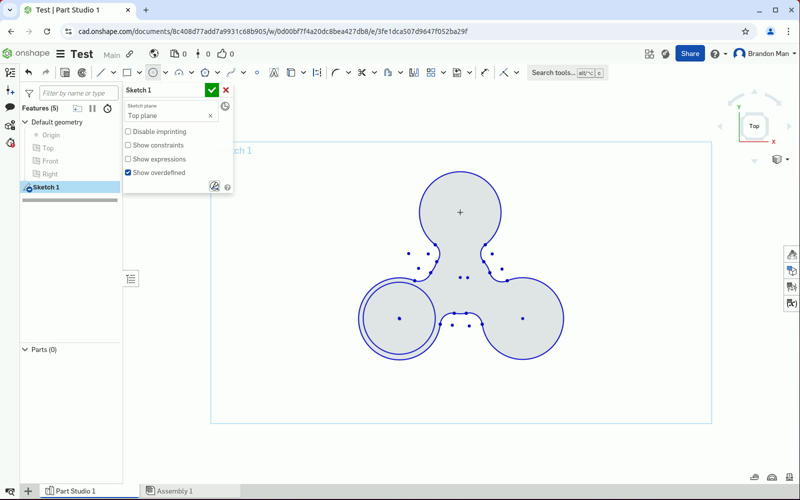
scroll(6)
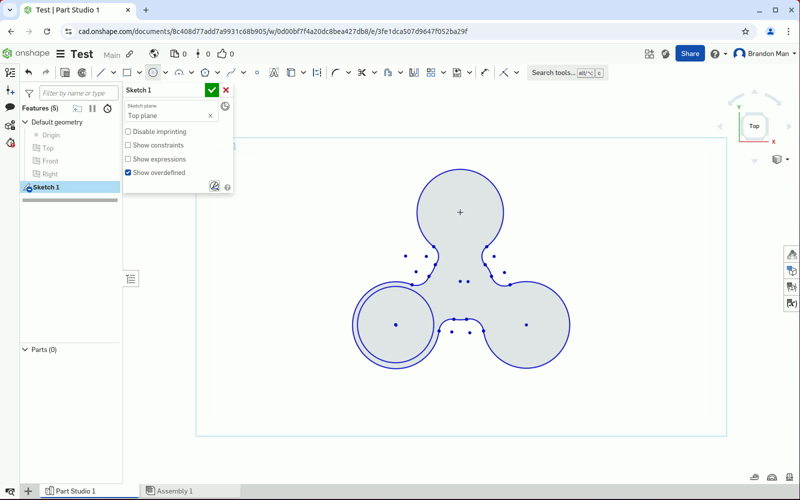
scroll(6)
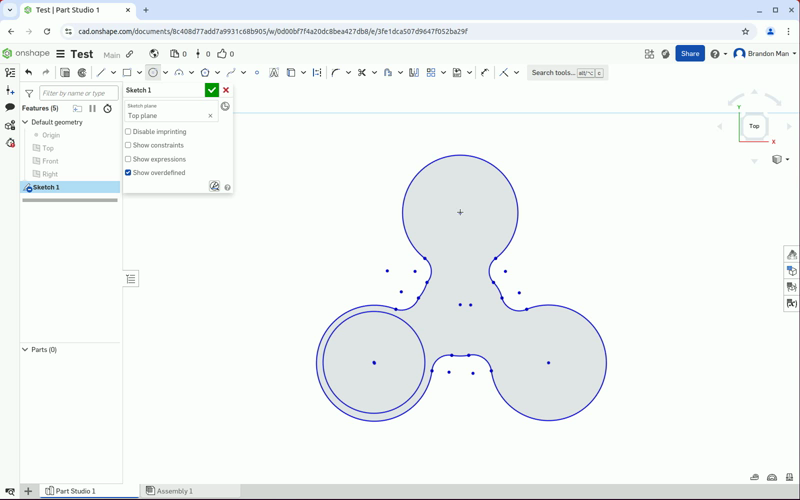
scroll(6)
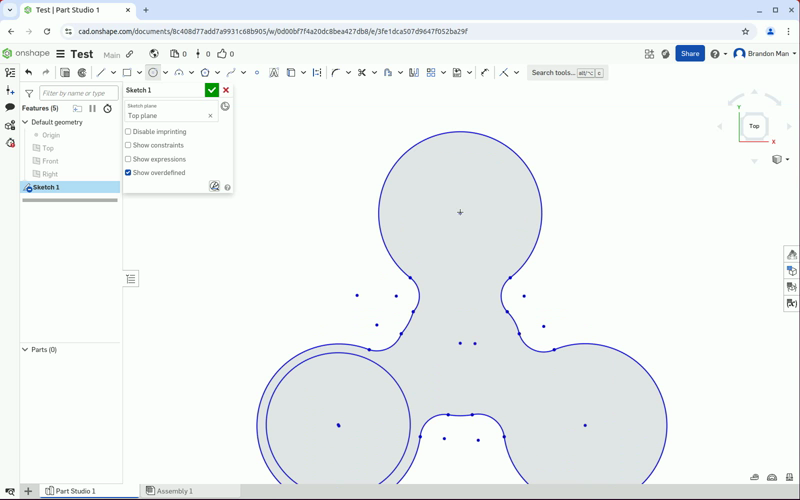
scroll(6)
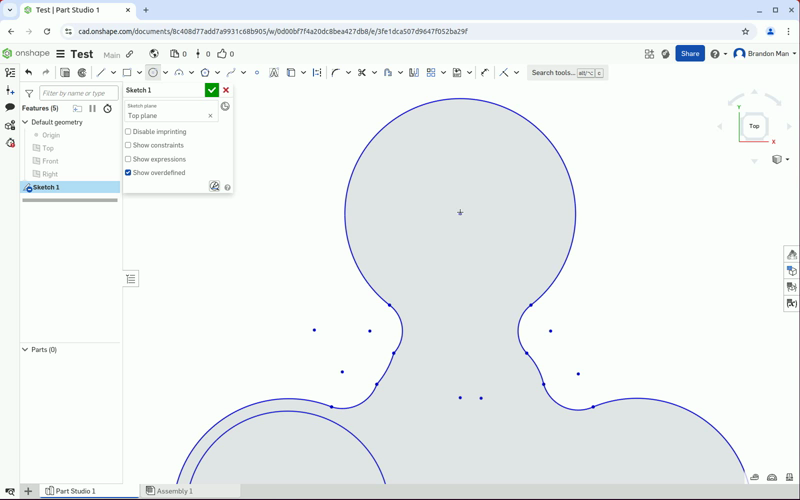
scroll(6)
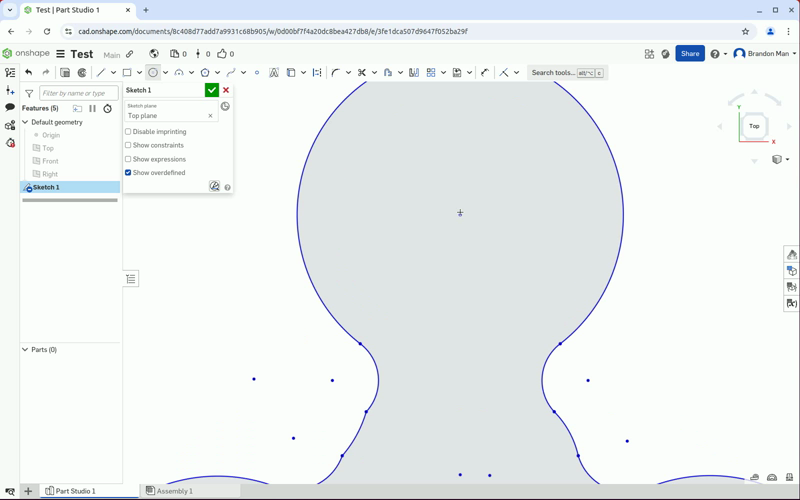
scroll(6)
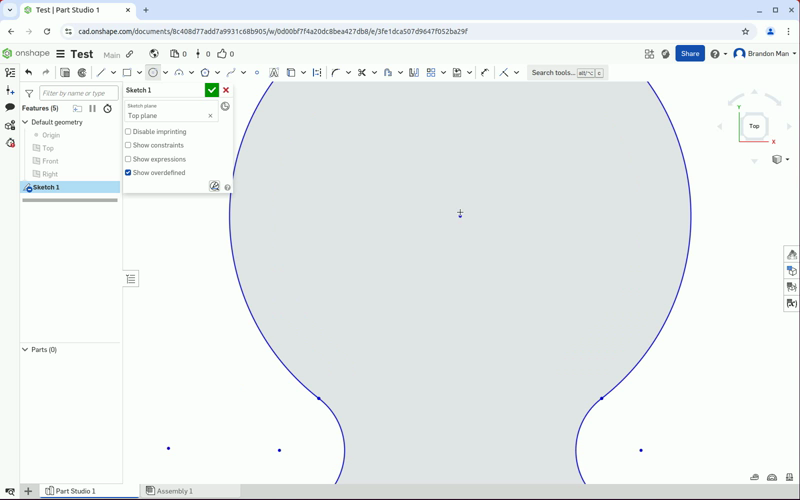
scroll(6)
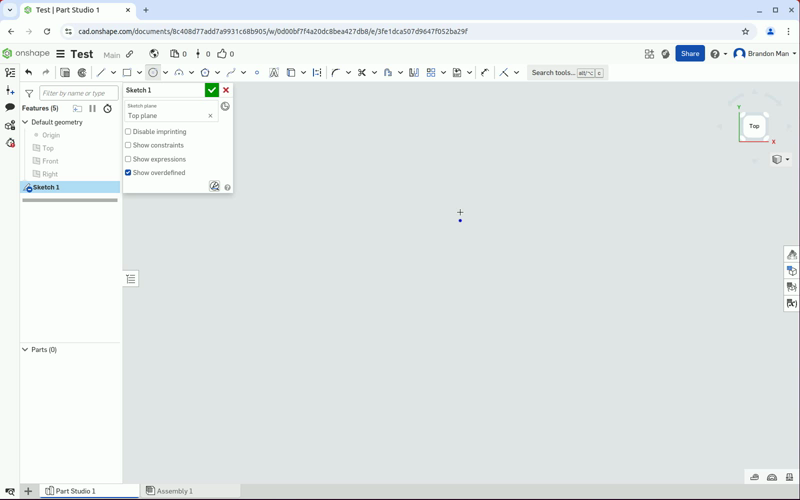
click(460, 211)
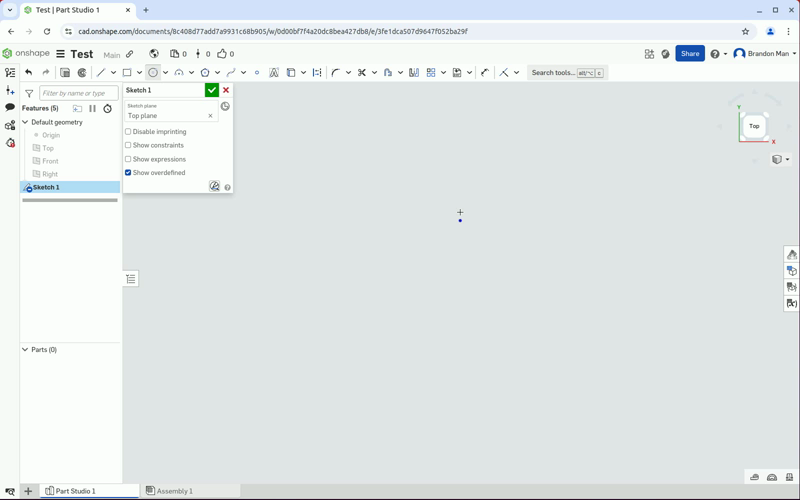
scroll(-6)
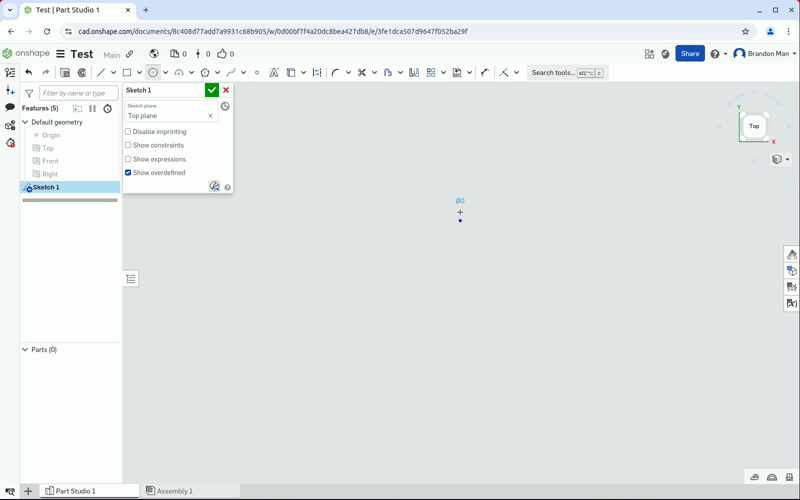
scroll(-6)
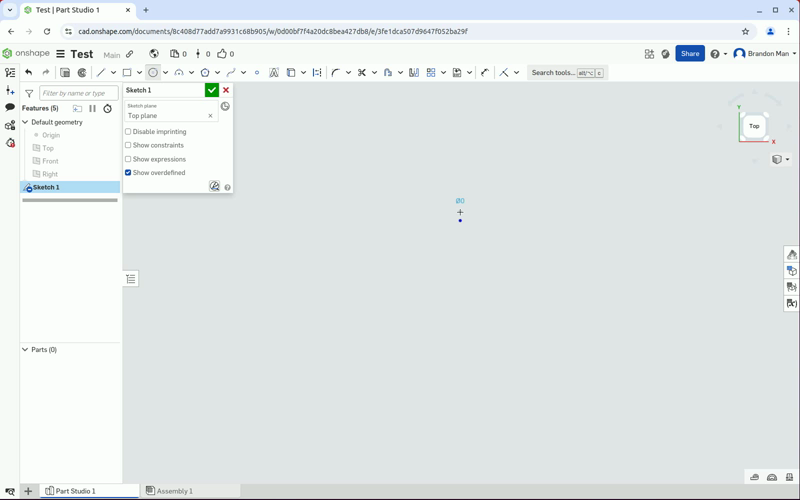
scroll(-6)
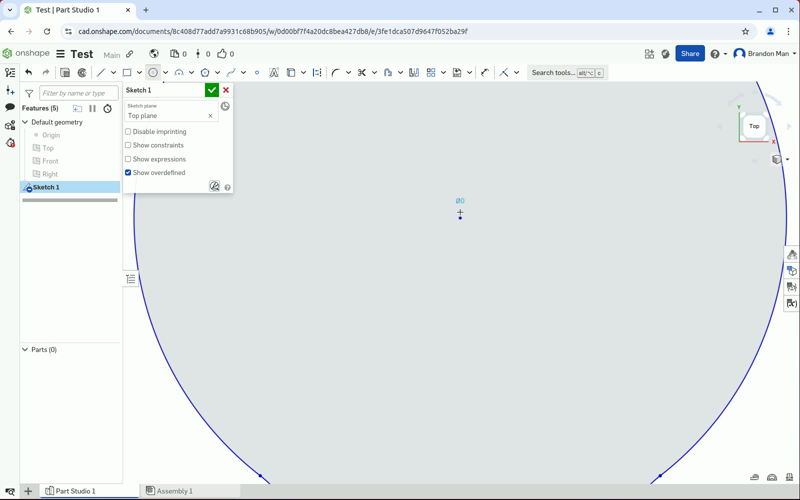
scroll(-6)
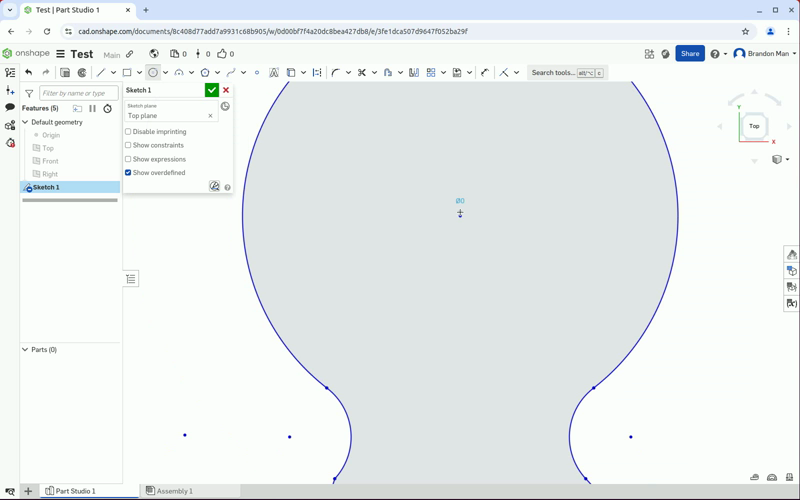
scroll(-6)
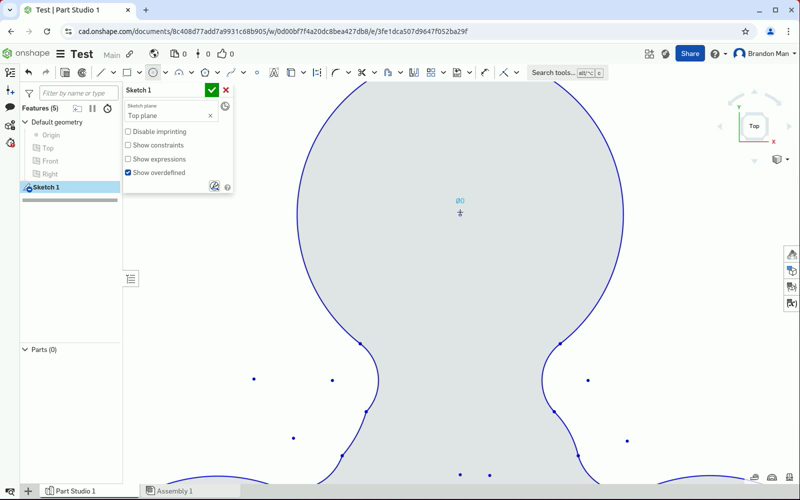
scroll(-6)
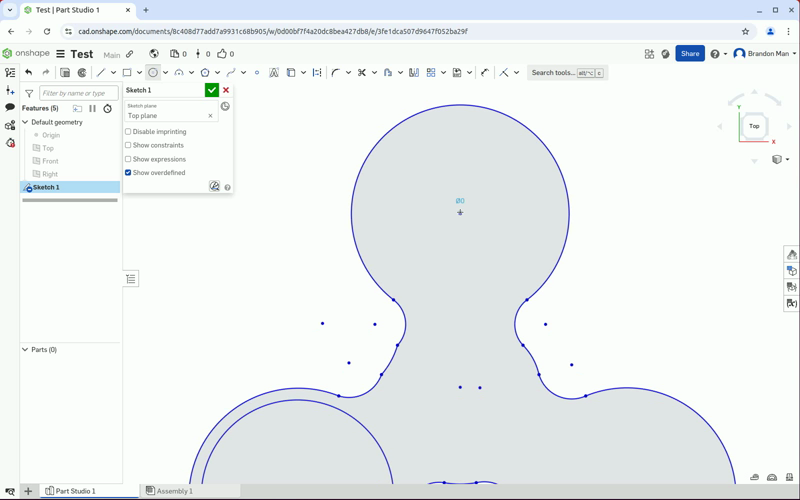
scroll(-6)
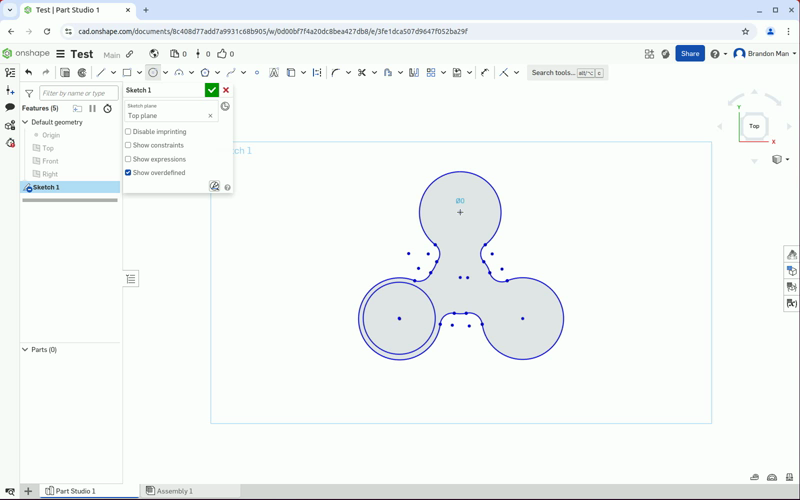
key_up(shift)
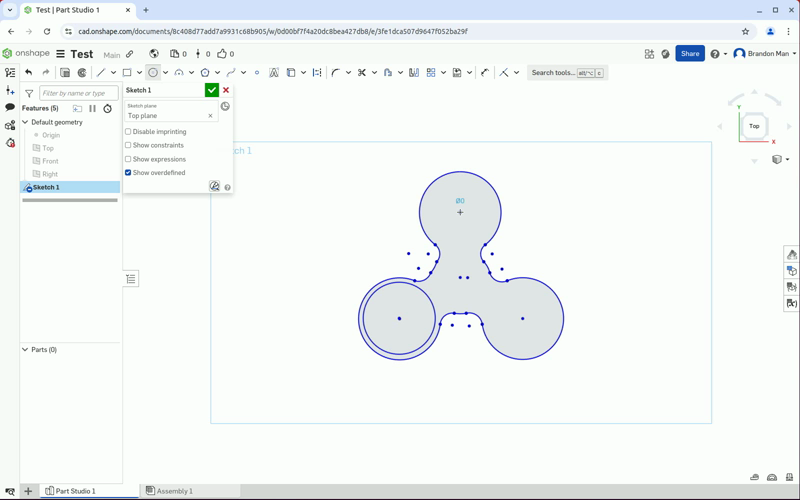
mouse_move(496, 211)
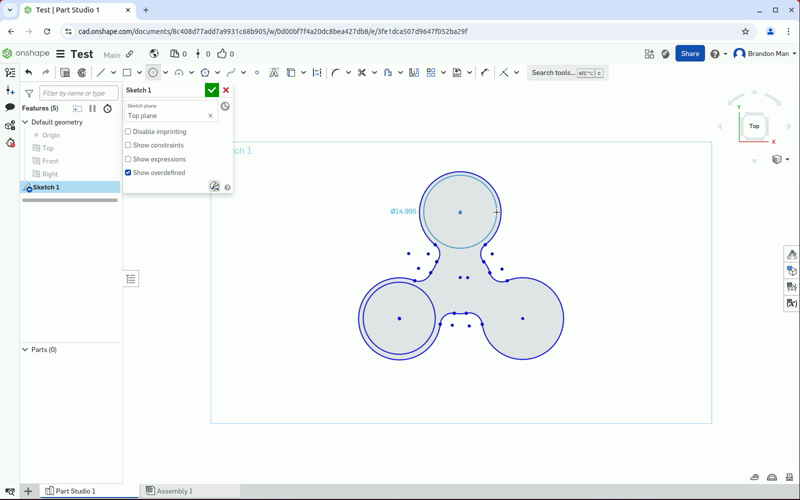
click(496, 211)
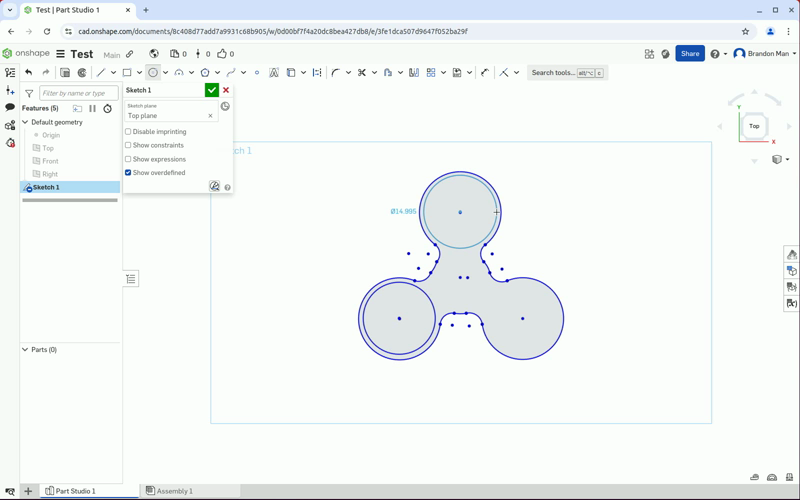
key(esc)
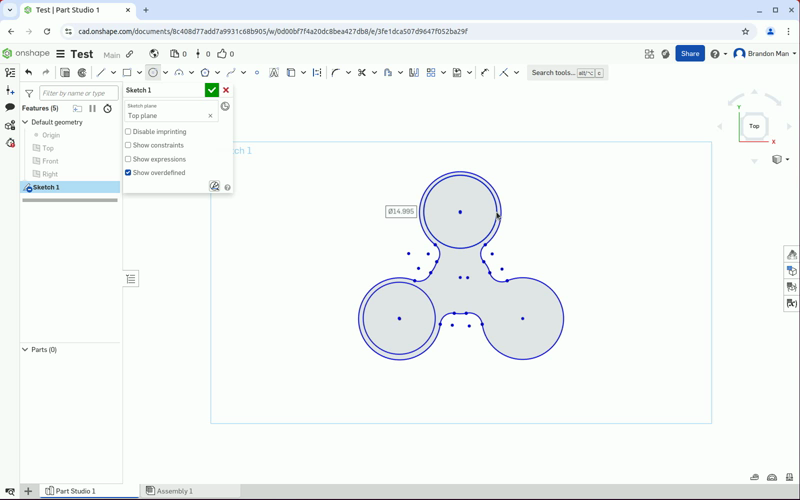
key(c)
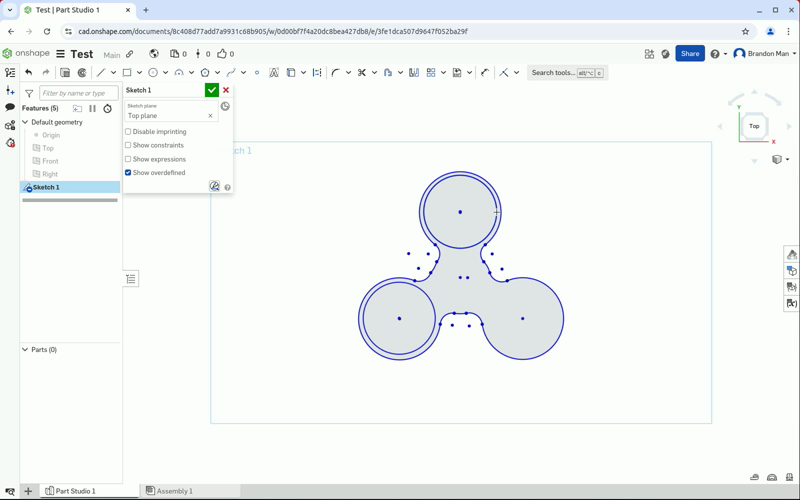
key_down(shift)
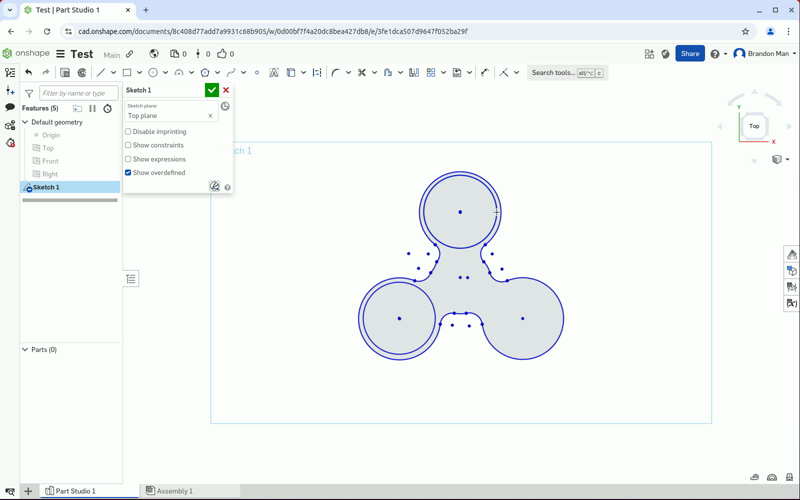
mouse_move(460, 283)
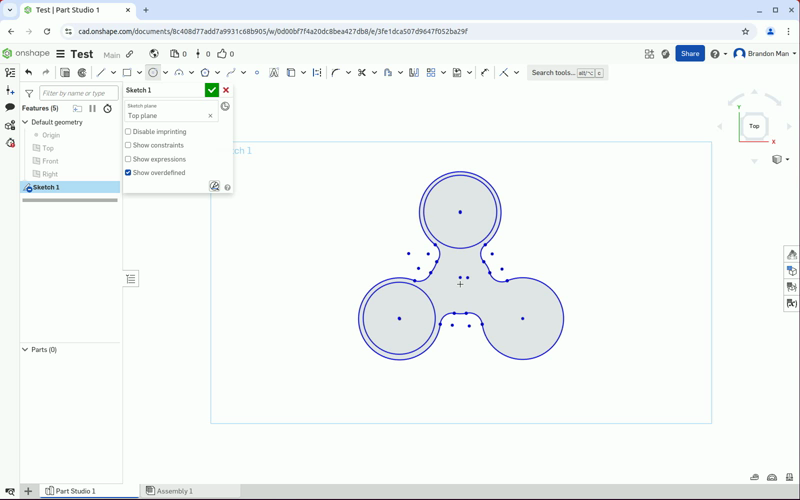
scroll(6)
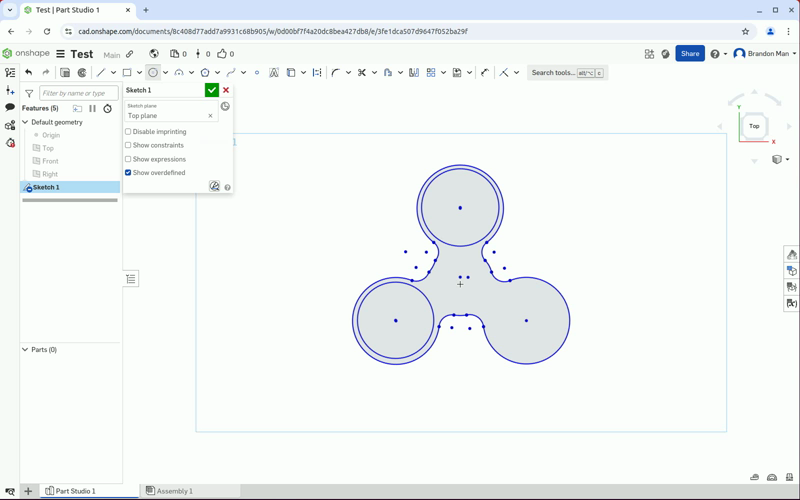
scroll(6)
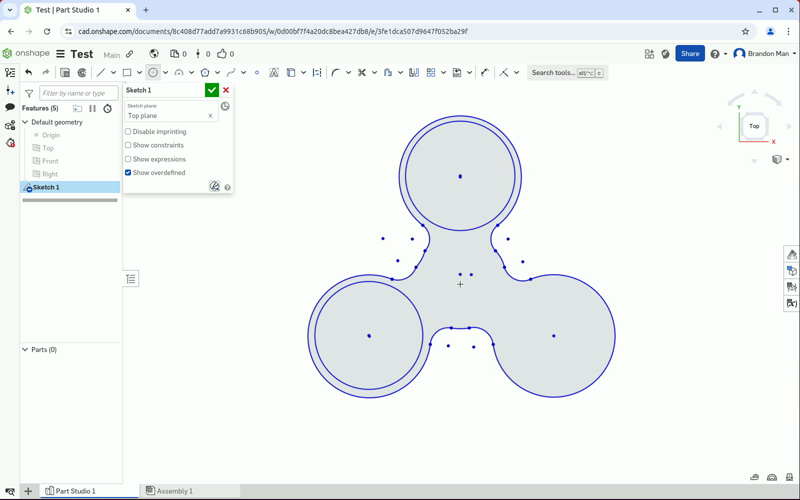
scroll(6)
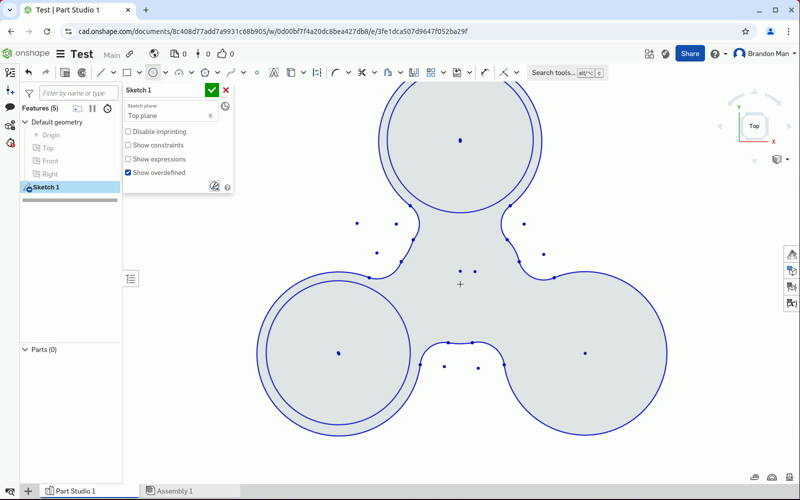
scroll(6)
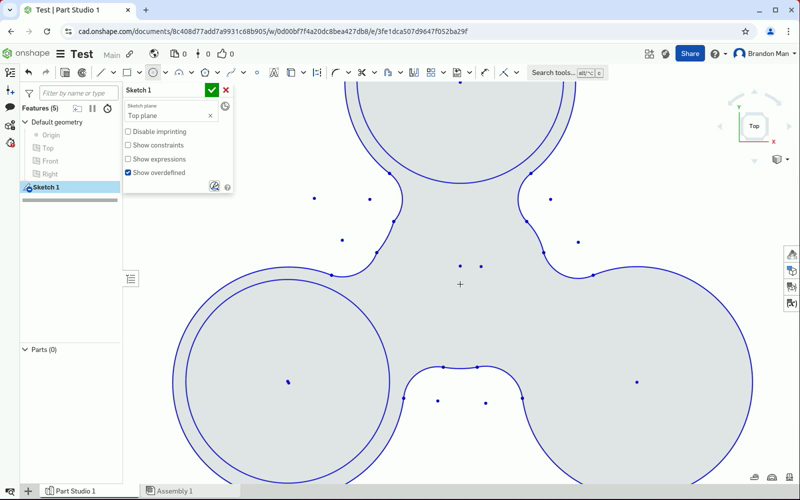
scroll(6)
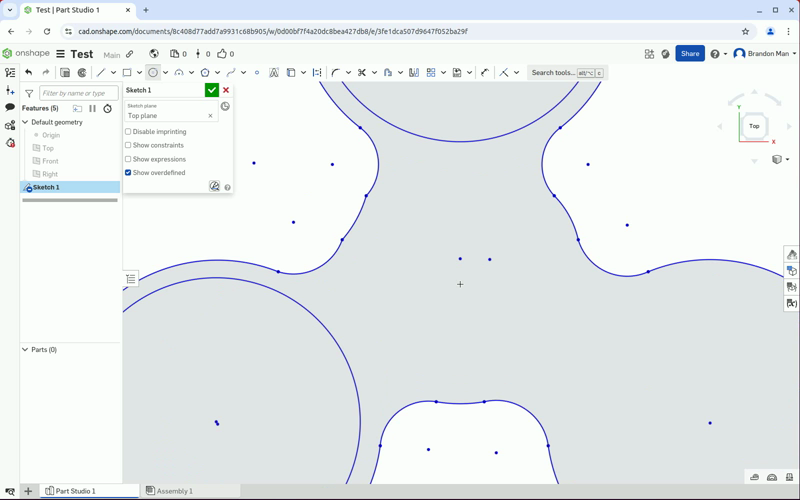
scroll(6)
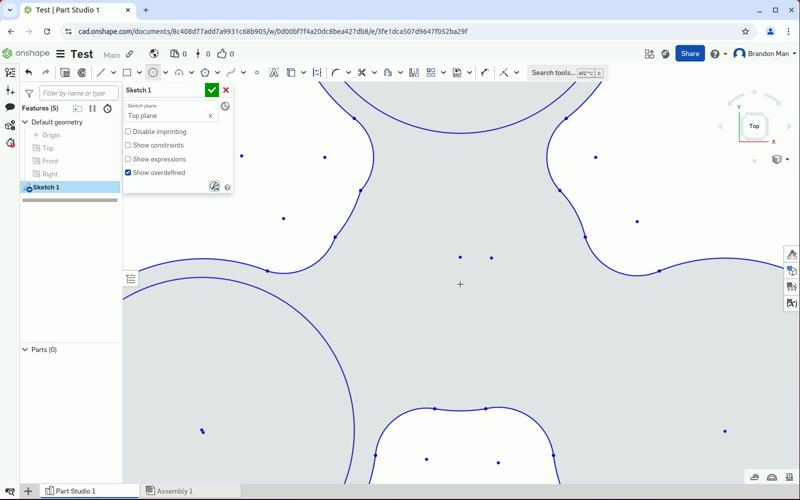
scroll(6)
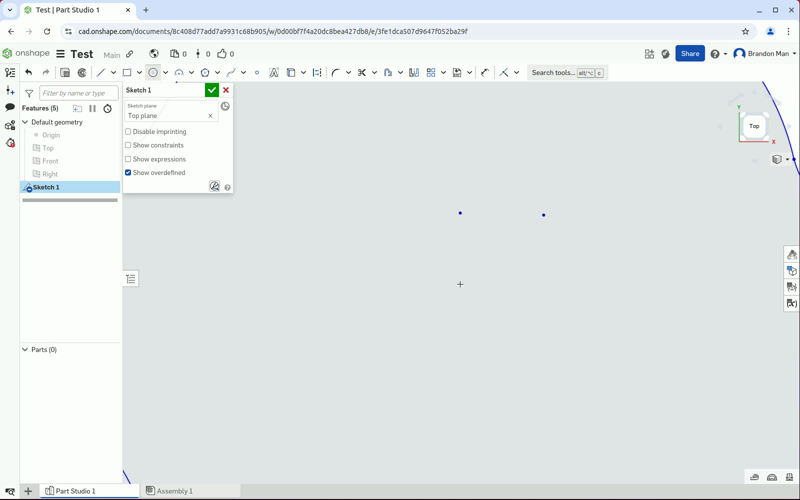
click(460, 283)
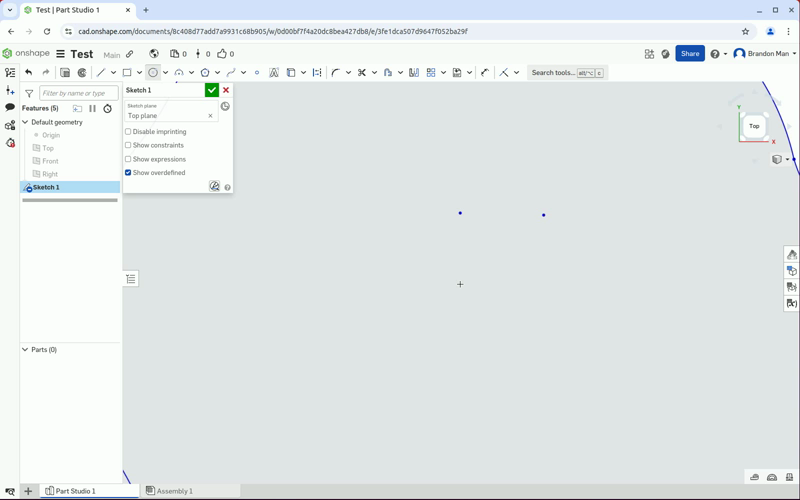
scroll(-6)
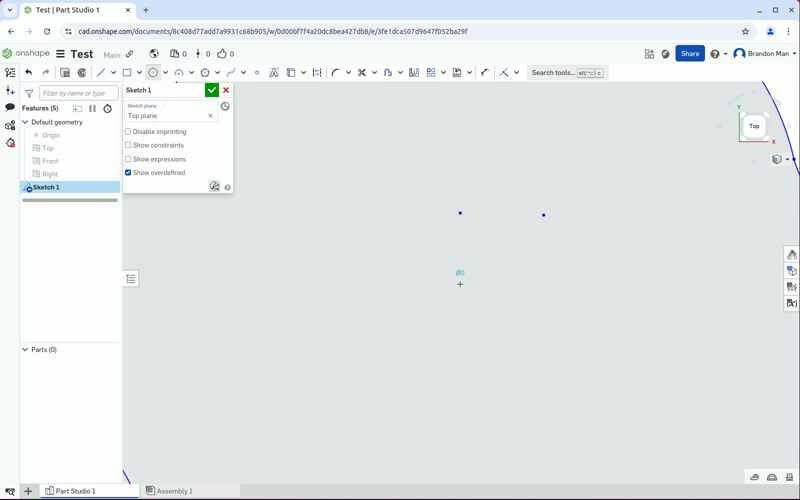
scroll(-6)
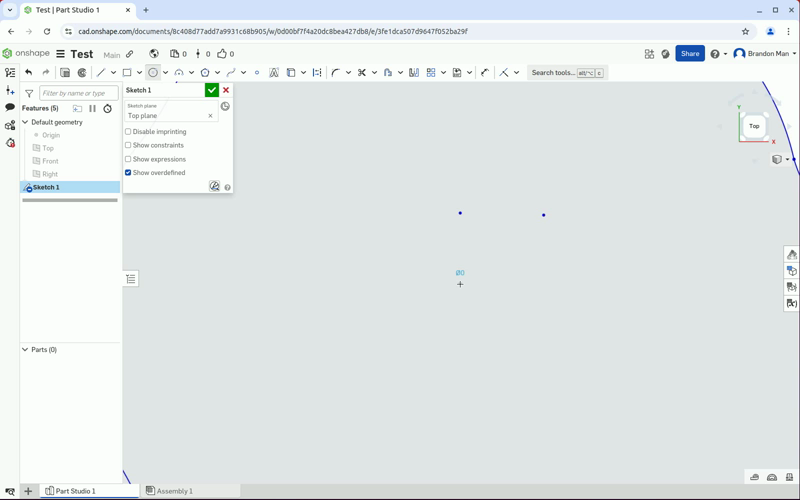
scroll(-6)
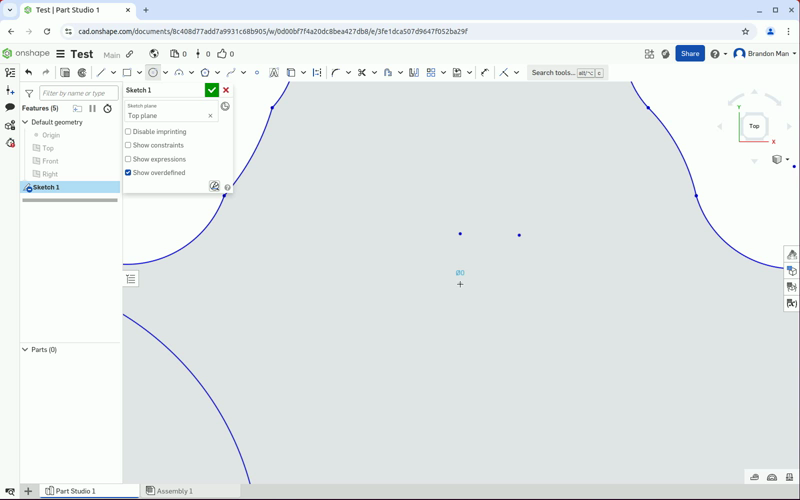
scroll(-6)
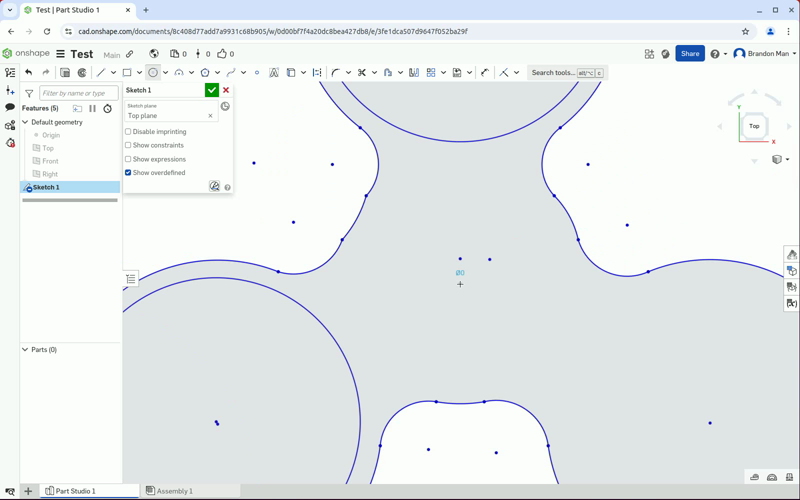
scroll(-6)
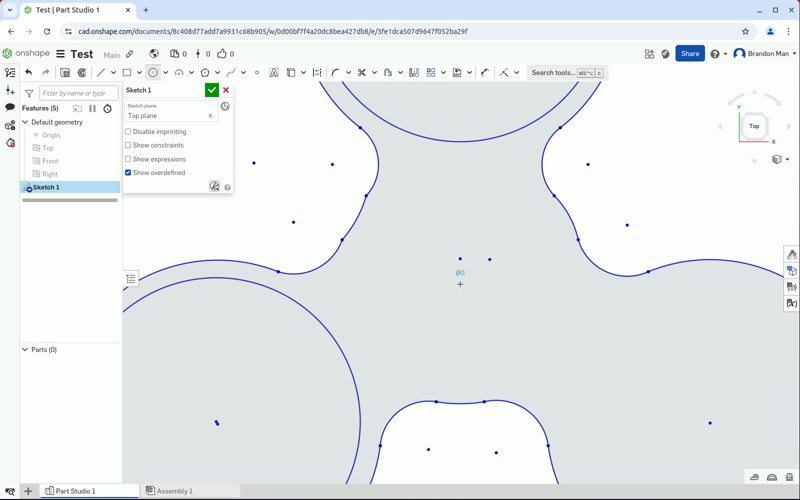
scroll(-6)
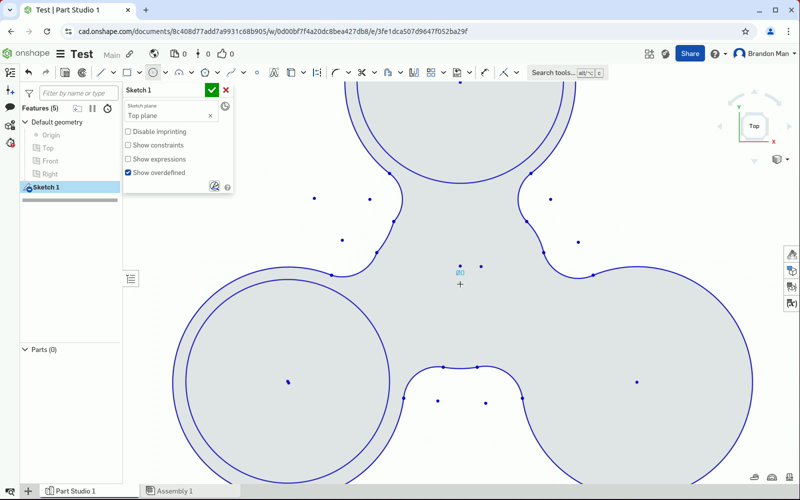
scroll(-6)
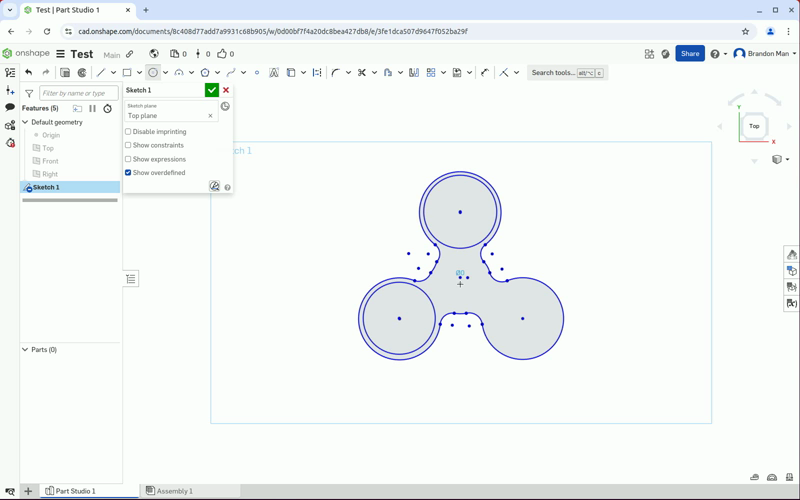
key_up(shift)
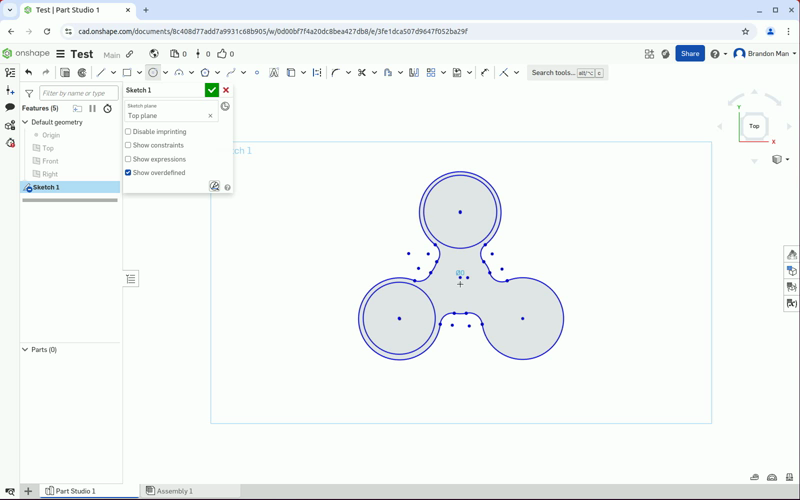
mouse_move(487, 283)
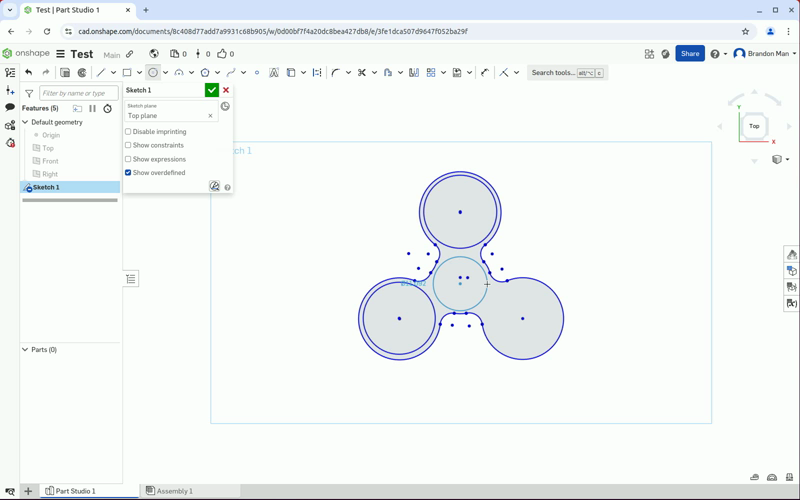
click(487, 283)
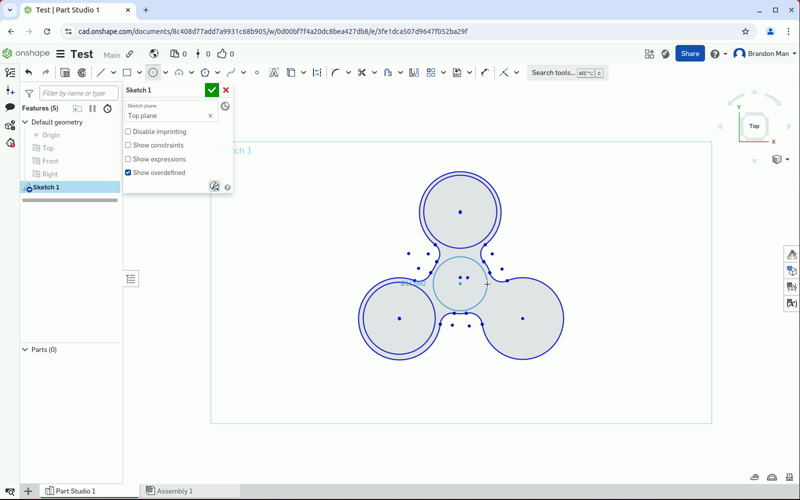
key(esc)
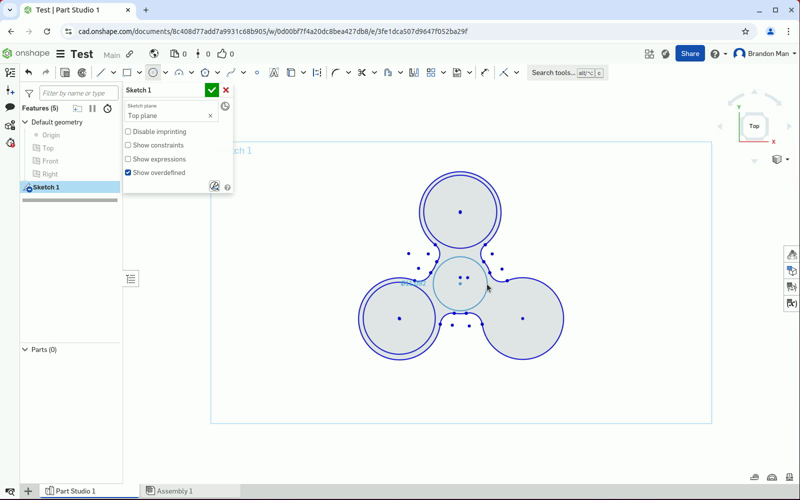
key(c)
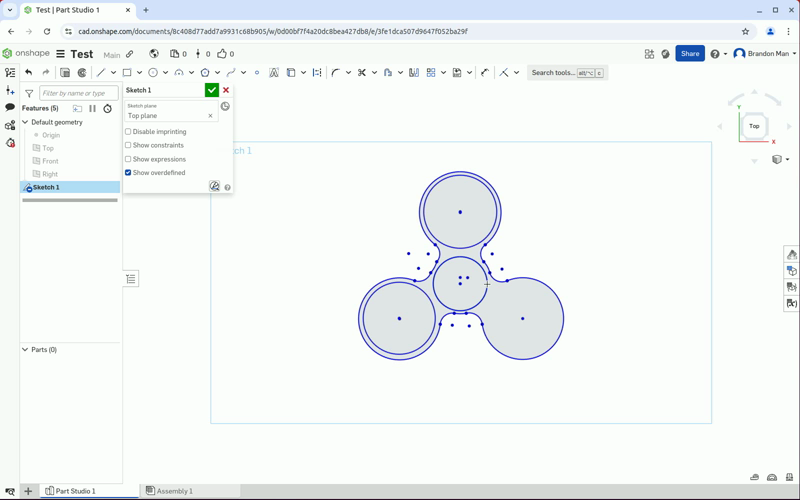
key_down(shift)
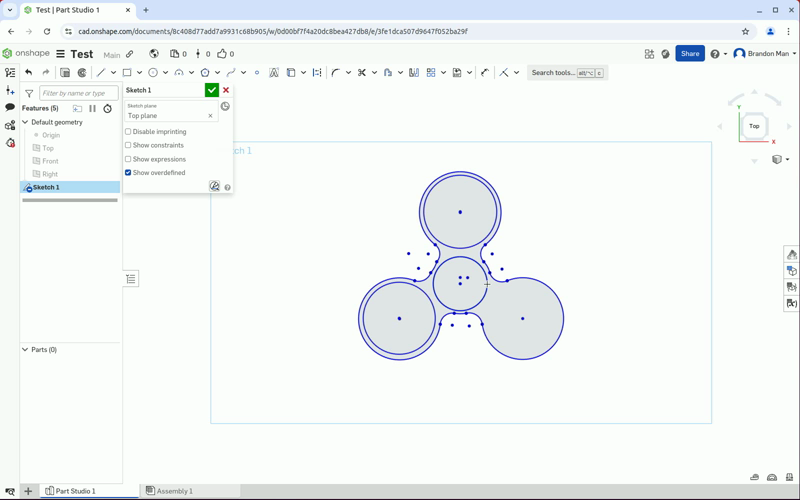
mouse_move(522, 318)
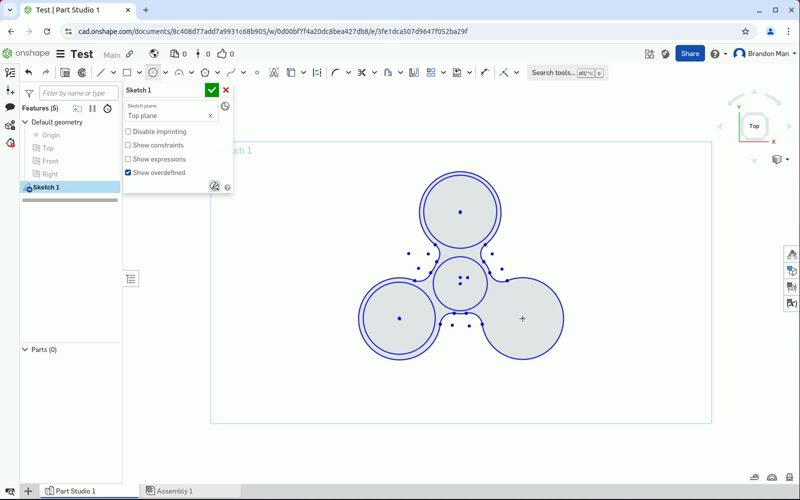
click(522, 318)
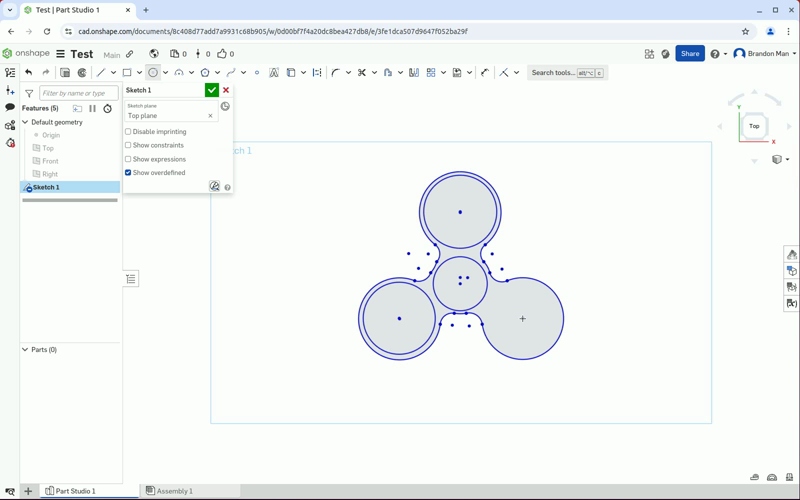
key_up(shift)
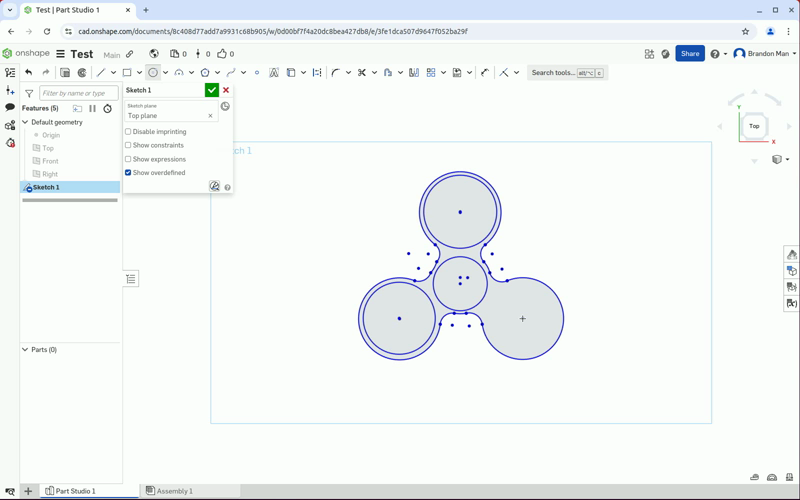
mouse_move(558, 318)
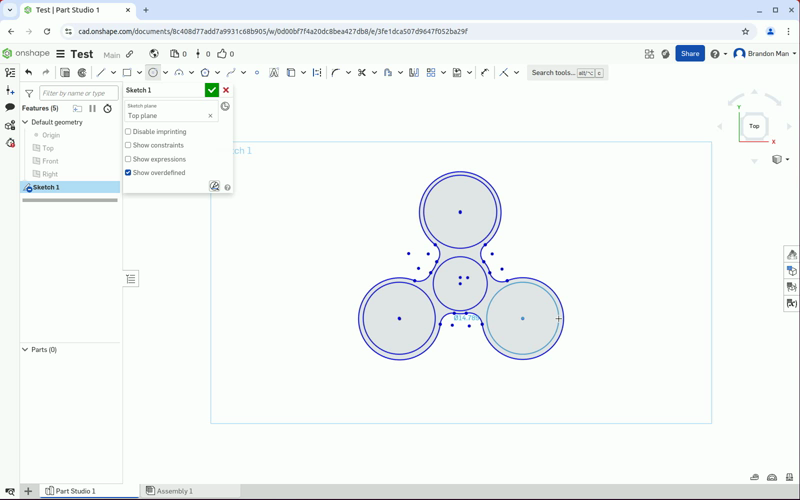
click(558, 318)
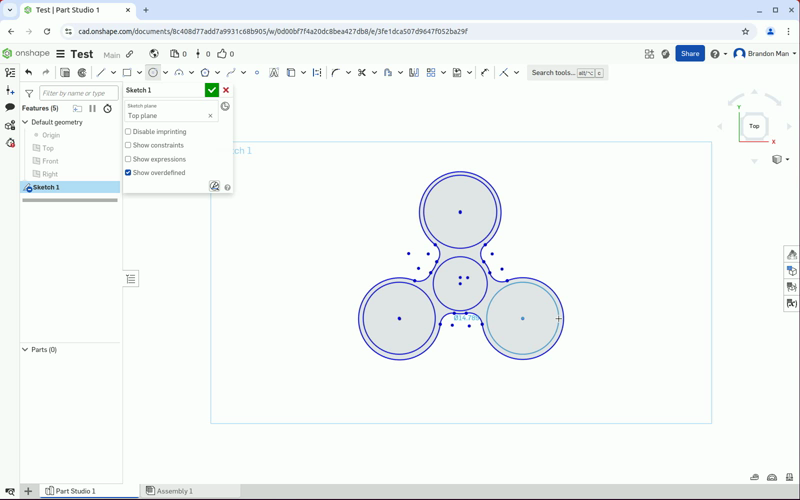
key(esc)
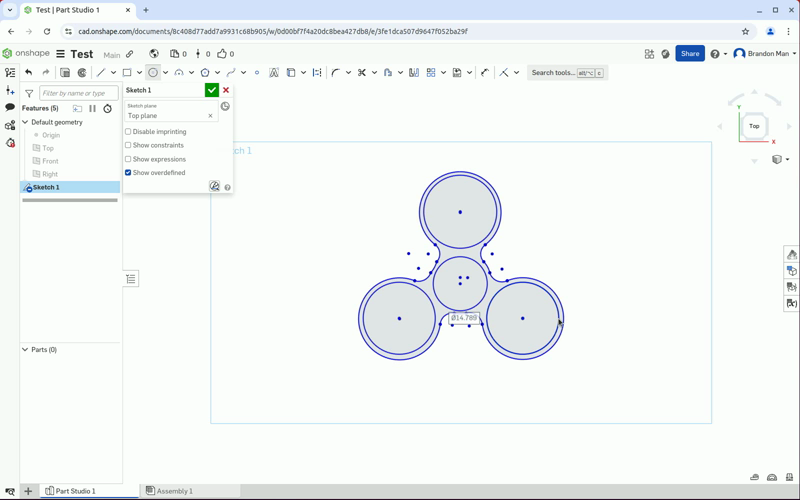
mouse_move(455, 251)
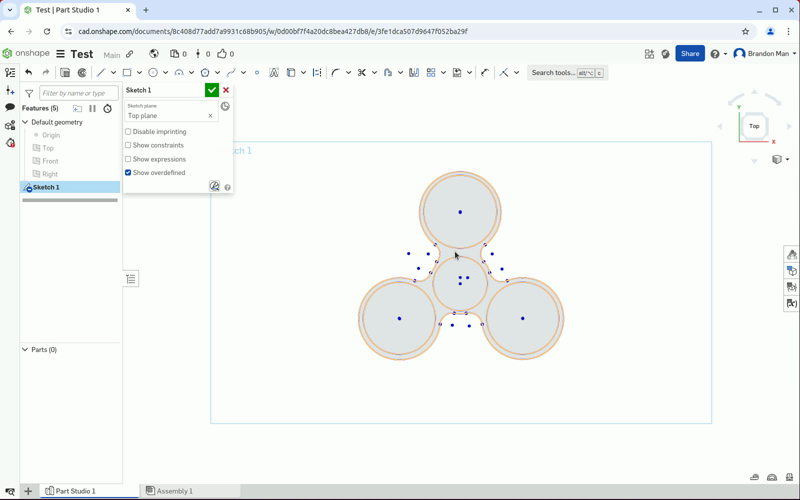
click(455, 251)
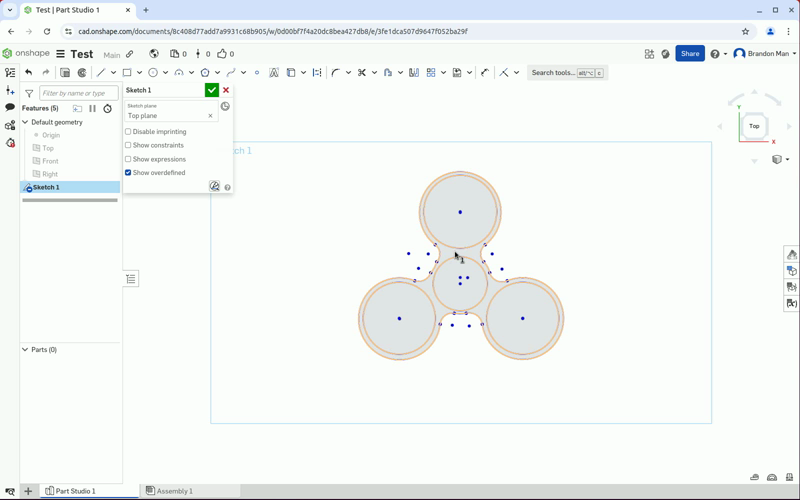
mouse_move(73, 352)
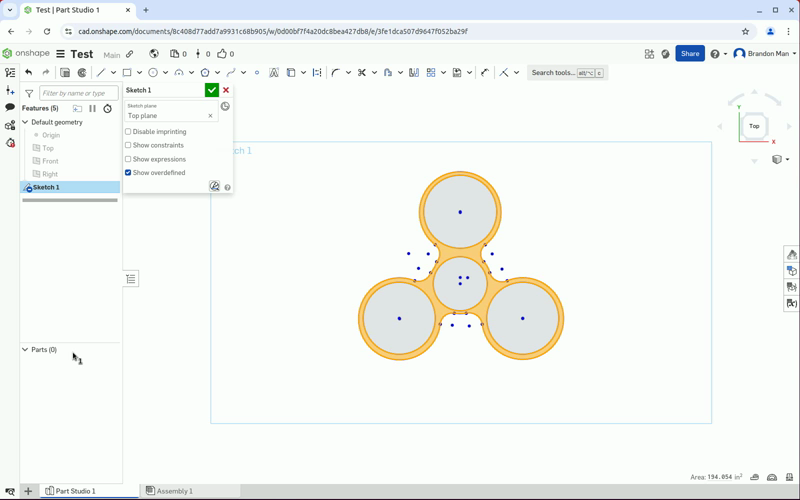
key(shift+y)
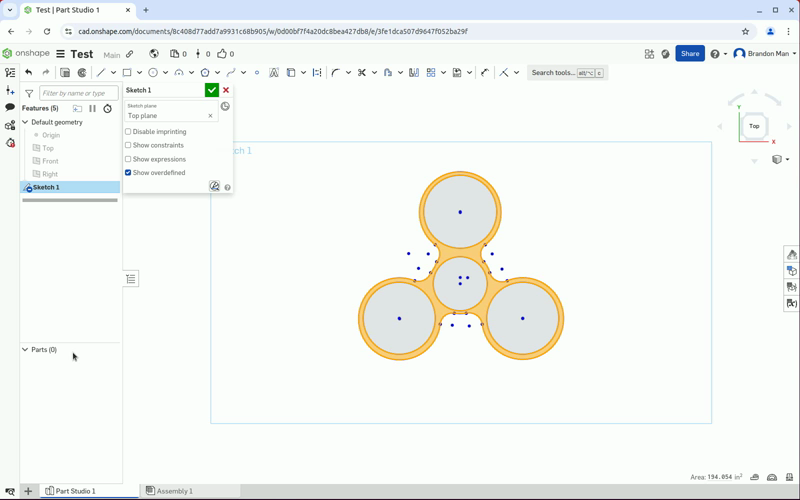
key(shift+e)
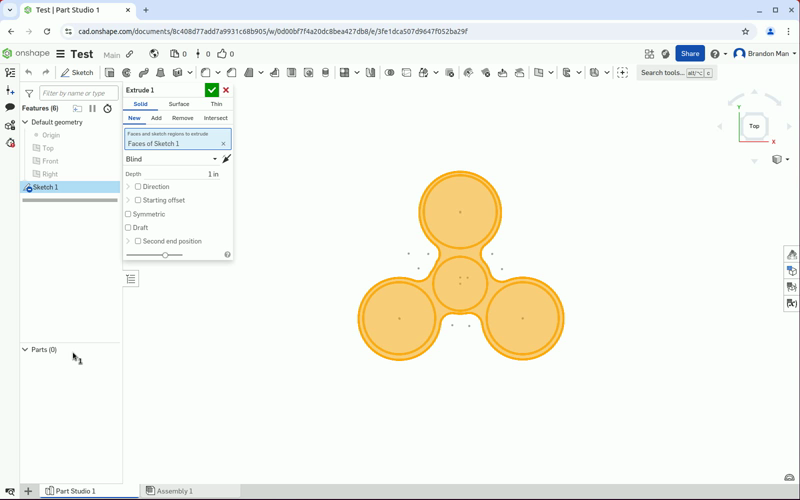
mouse_move(143, 106)
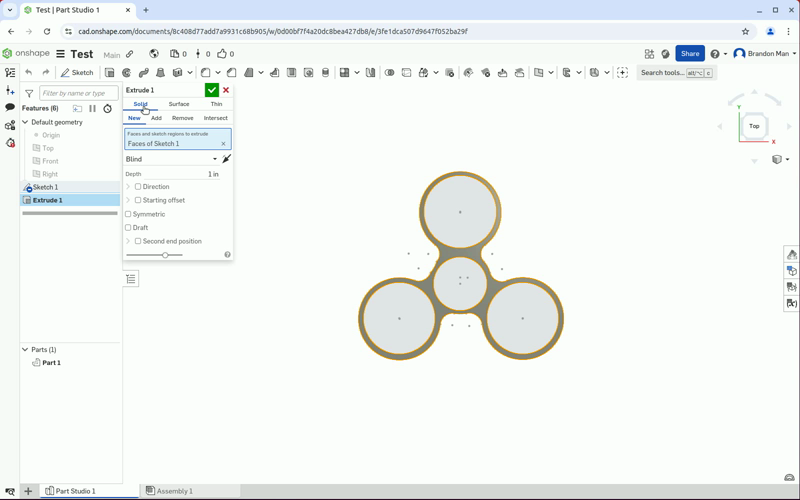
click(143, 106)
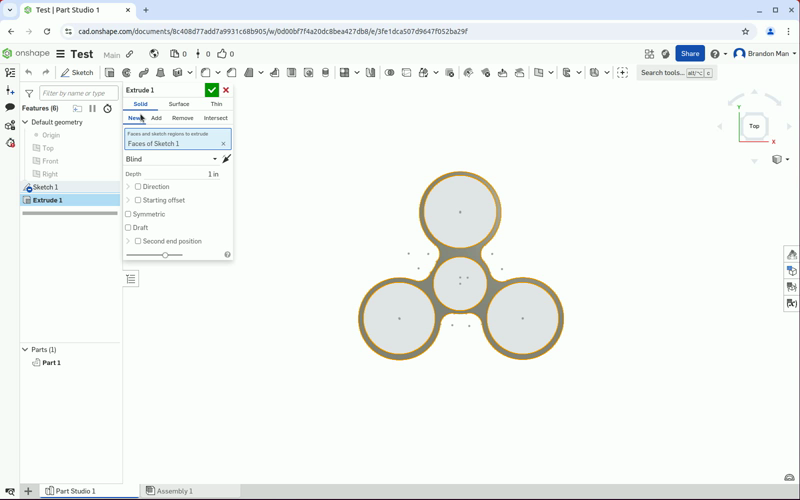
mouse_move(137, 120)
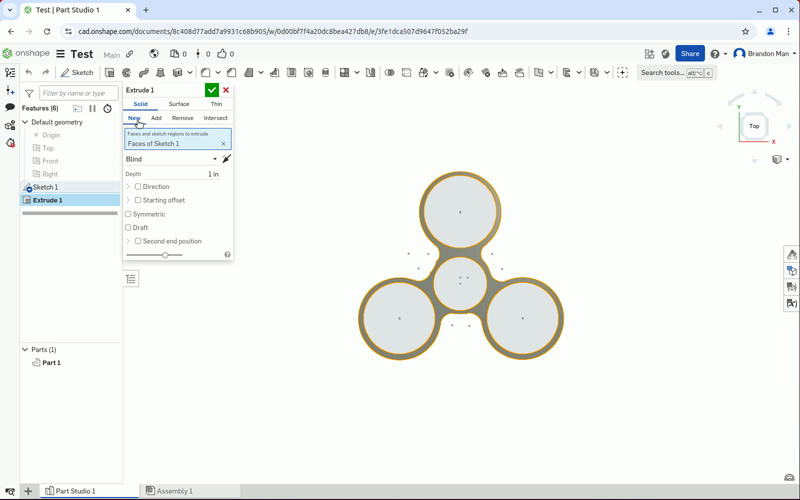
click(137, 120)
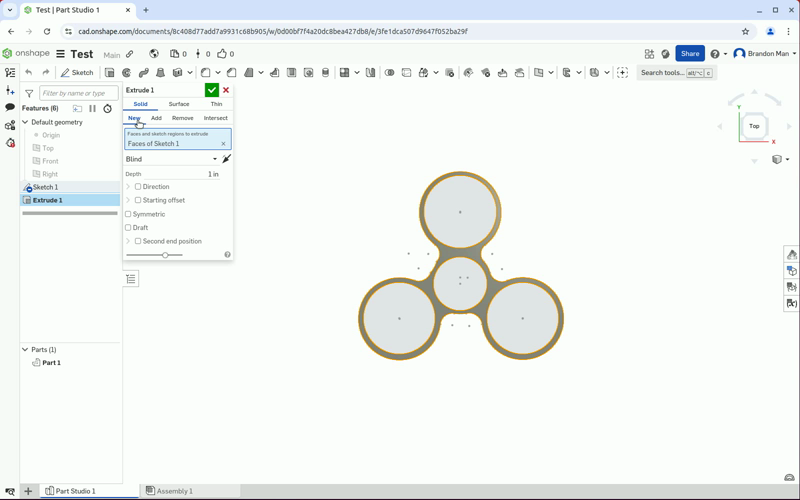
key(tab, 4)
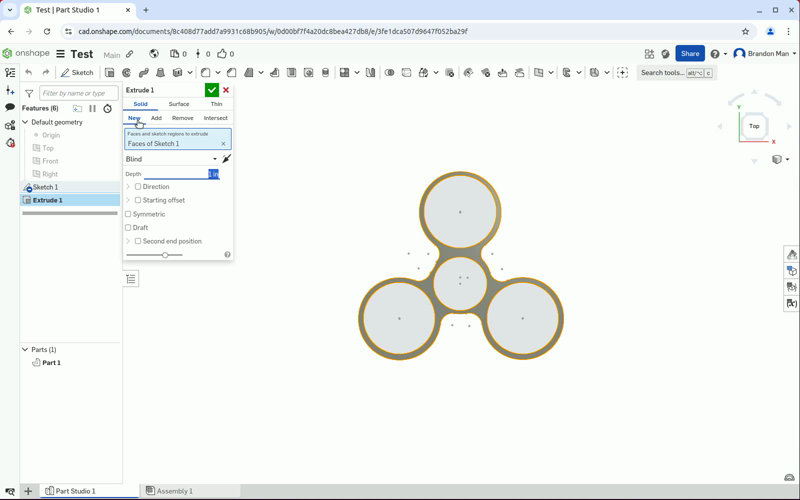
text(3.851)
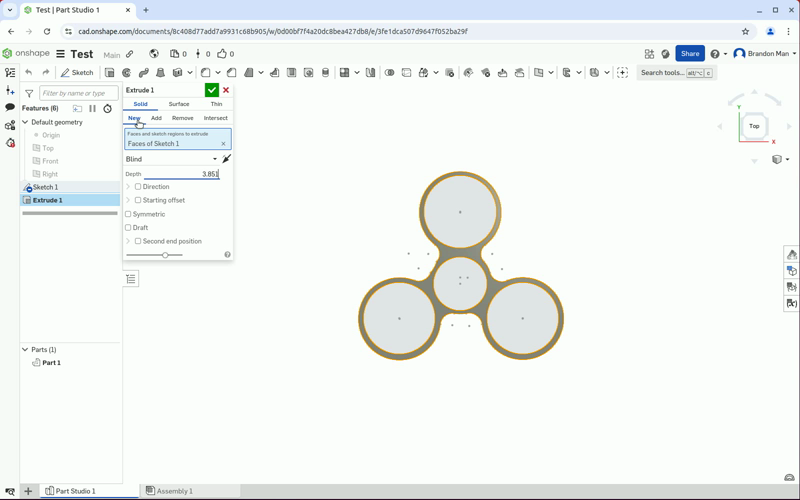
key(enter)
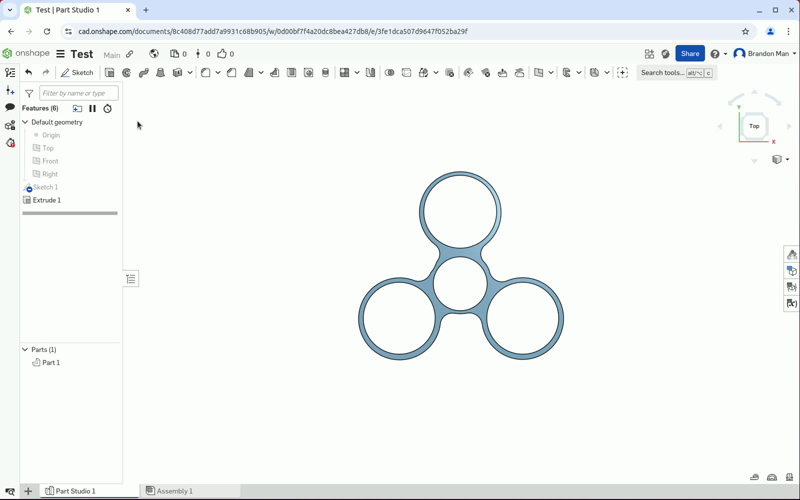
key(shift+h)
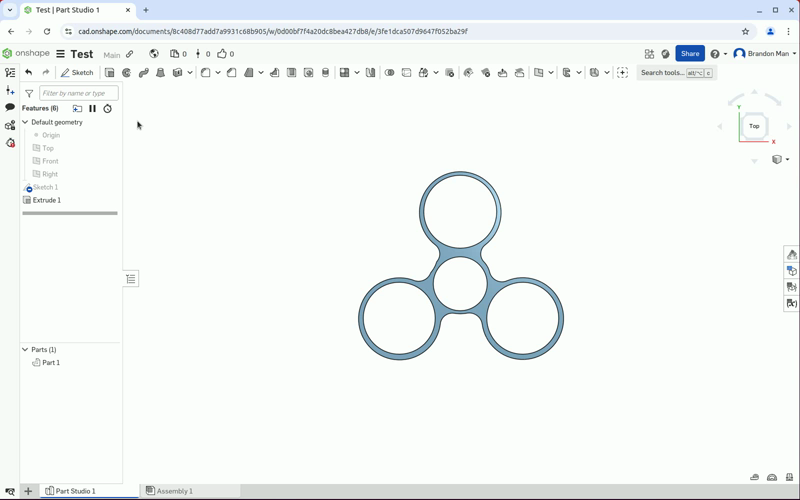
key(shift+h)
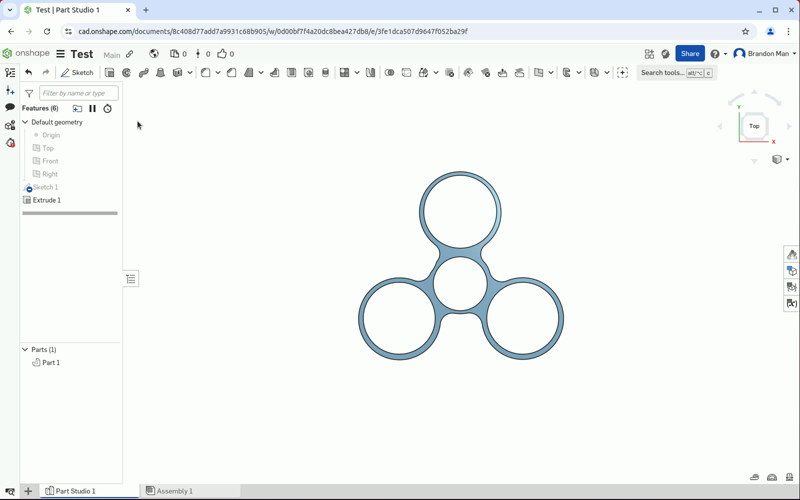
mouse_move(73, 189)
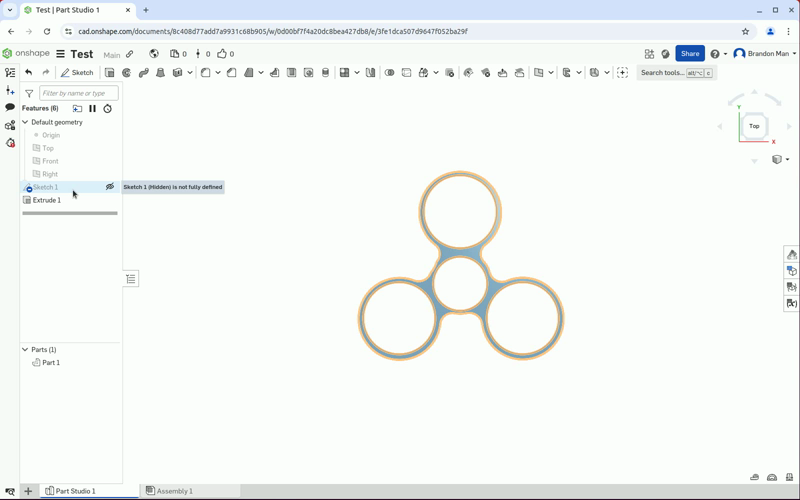
click(73, 189)
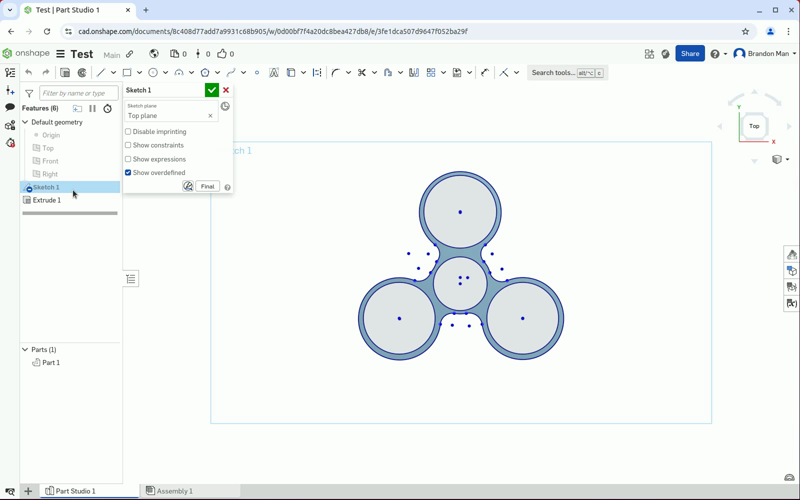
mouse_move(229, 92)
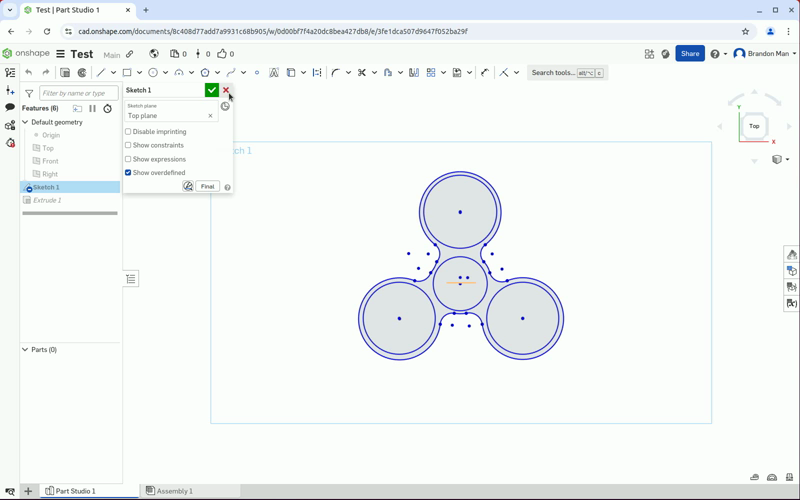
click(229, 92)
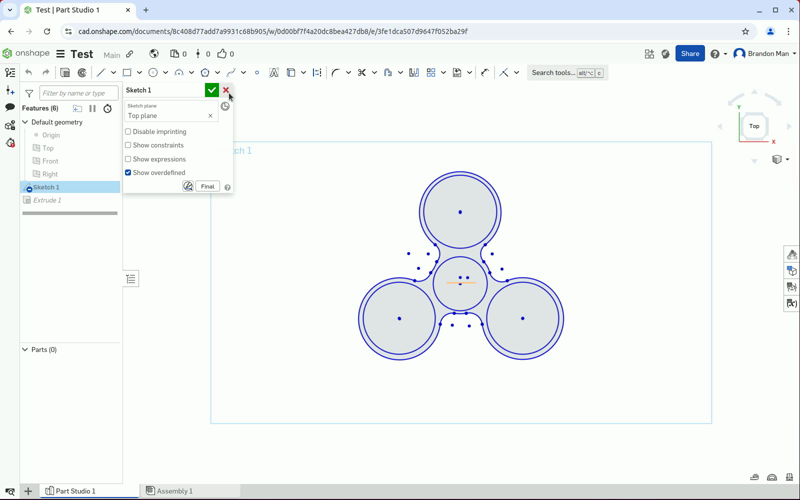
key(shift+s)
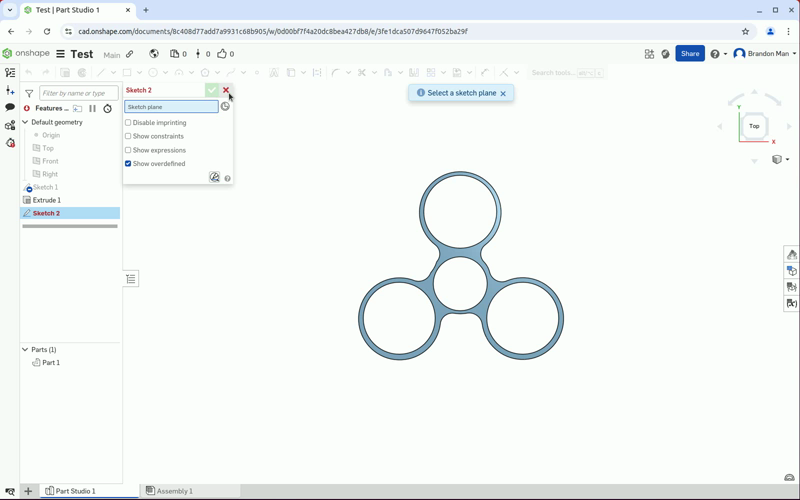
mouse_move(73, 150)
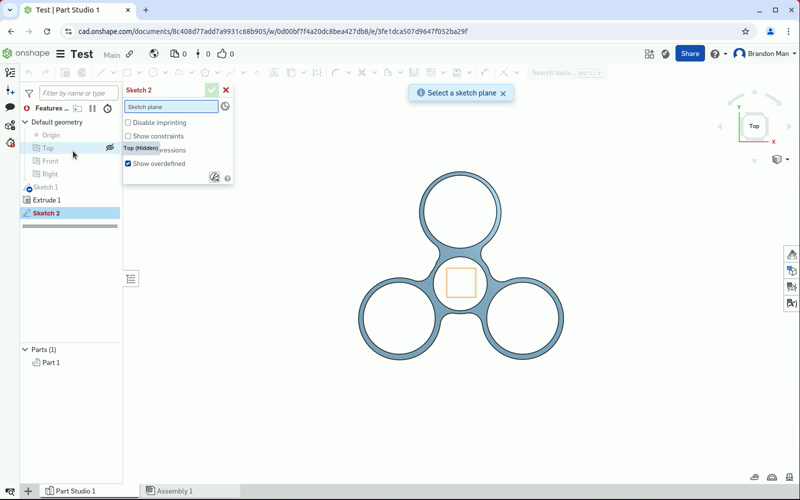
click(73, 150)
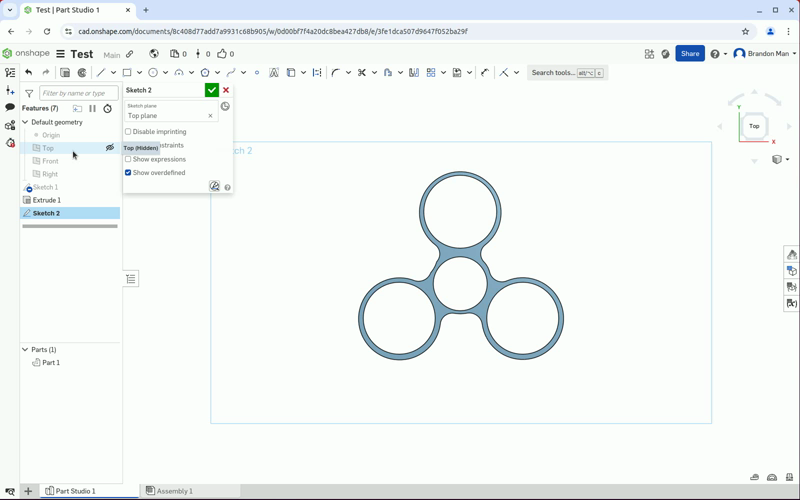
mouse_move(73, 352)
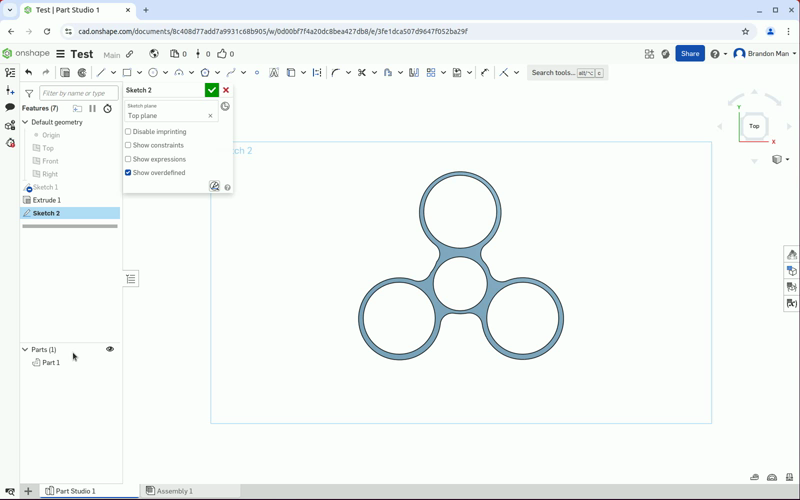
key(y)
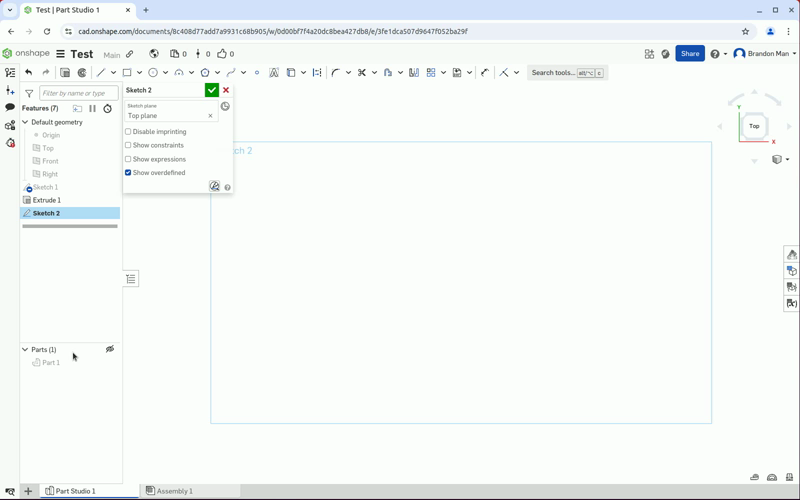
key(c)
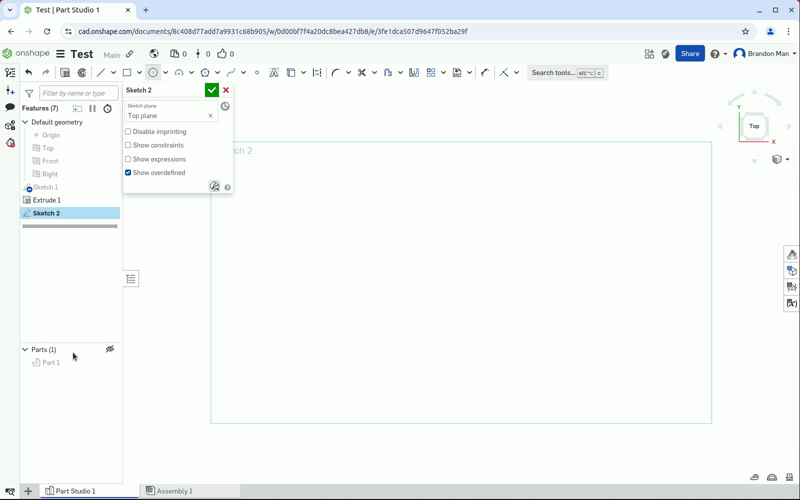
key_down(shift)
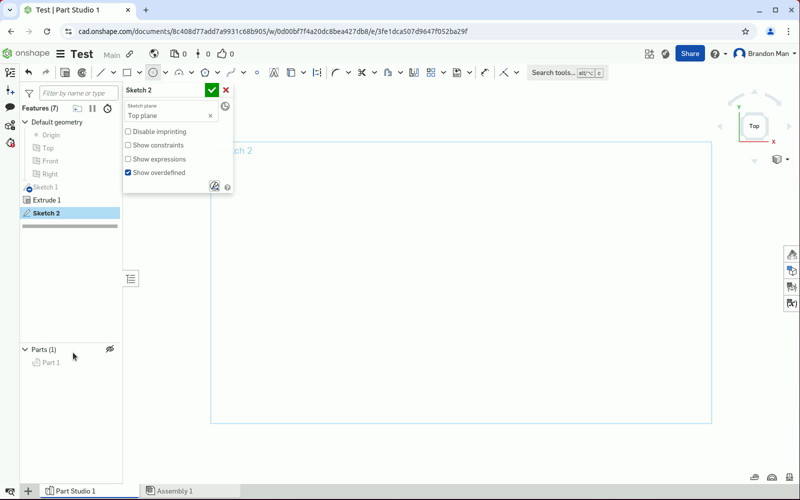
mouse_move(461, 211)
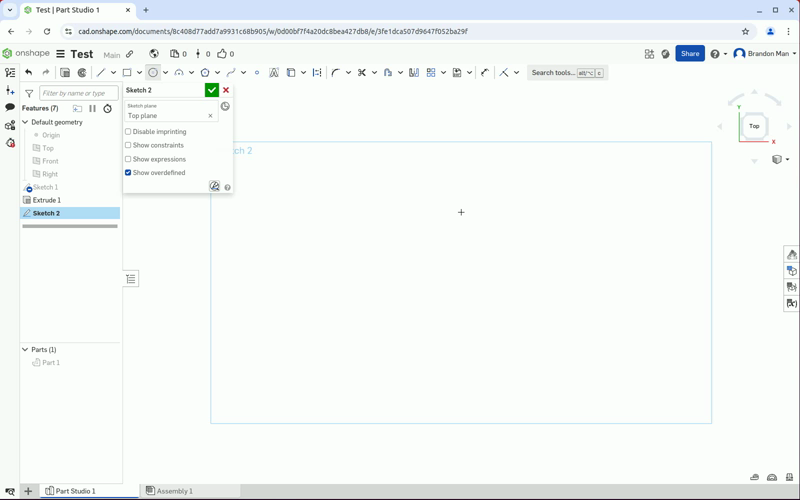
click(461, 211)
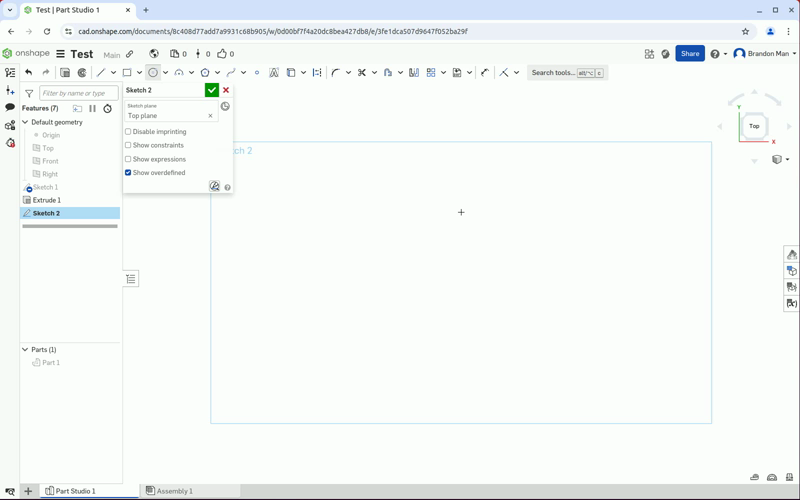
key_up(shift)
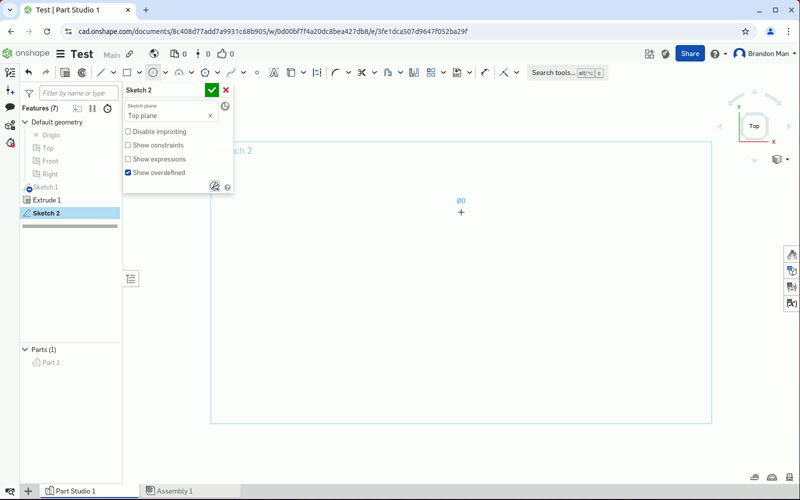
mouse_move(498, 211)
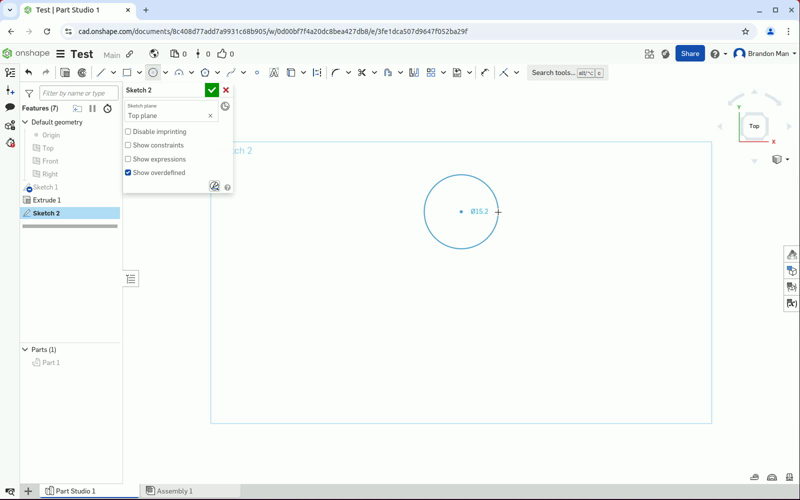
click(498, 211)
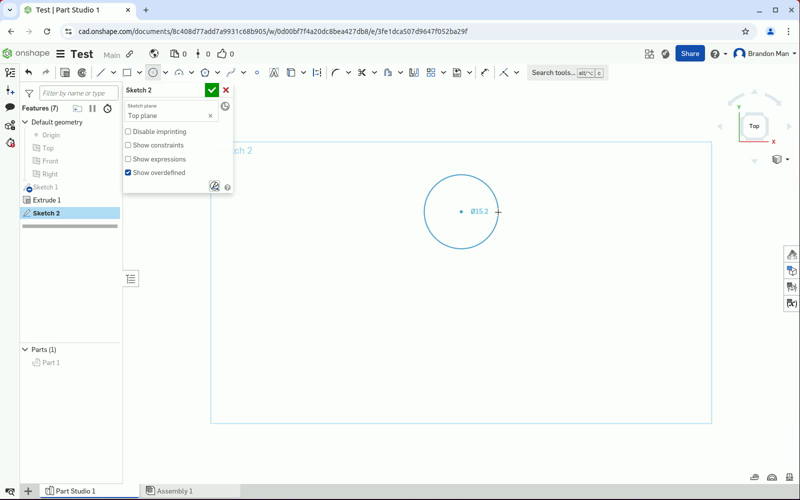
key(esc)
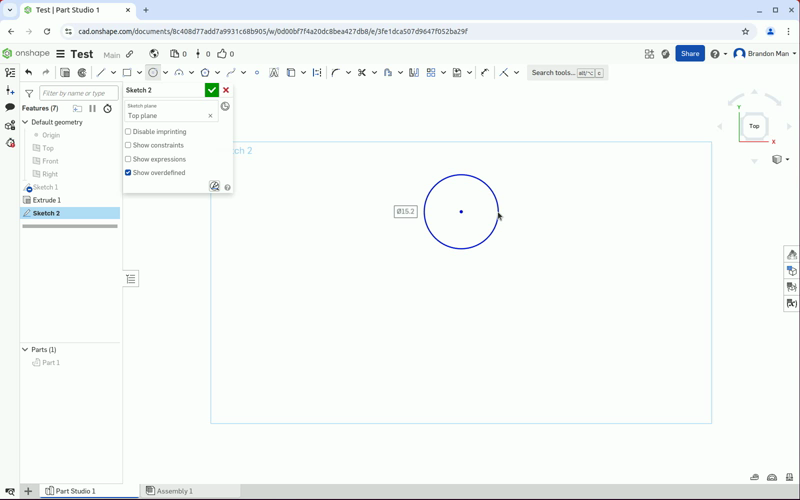
key(c)
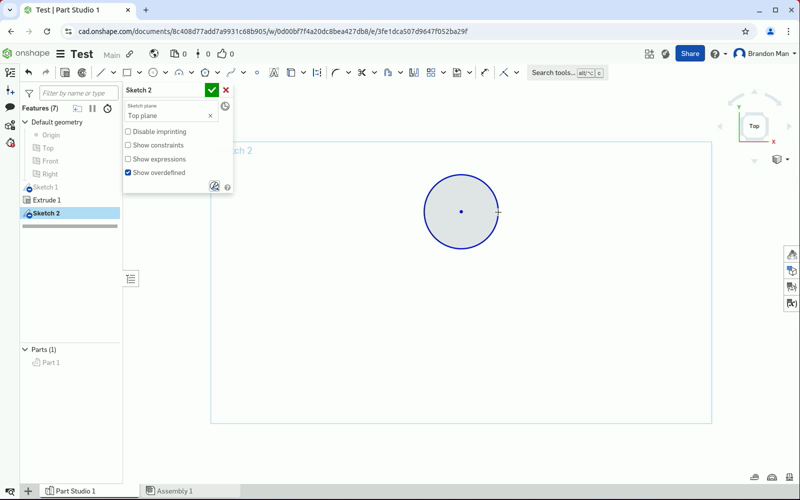
key_down(shift)
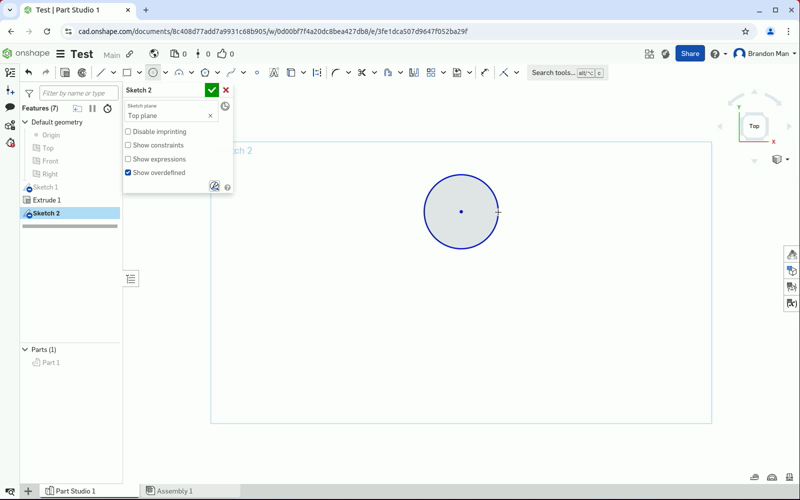
mouse_move(461, 211)
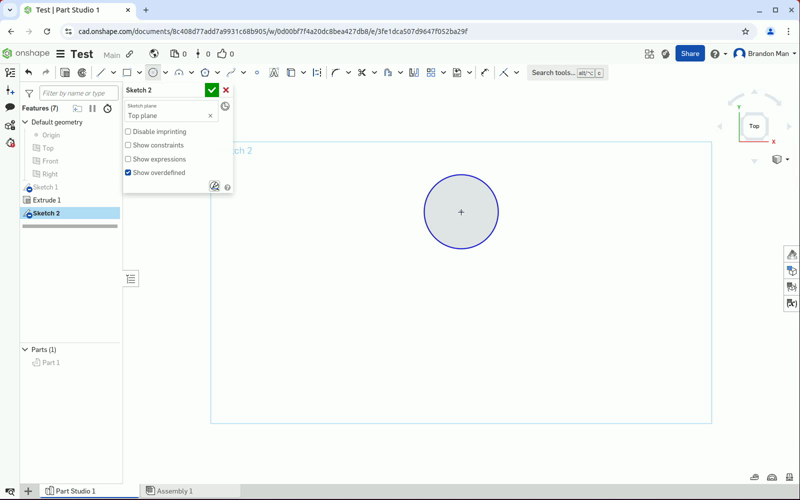
click(461, 211)
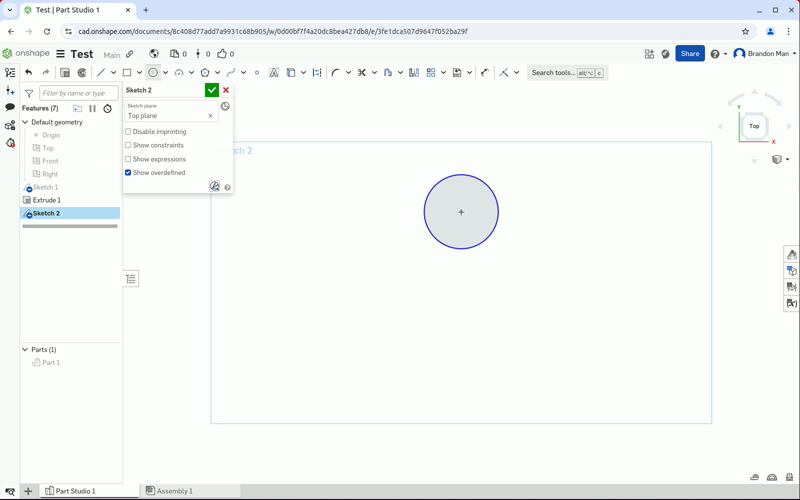
key_up(shift)
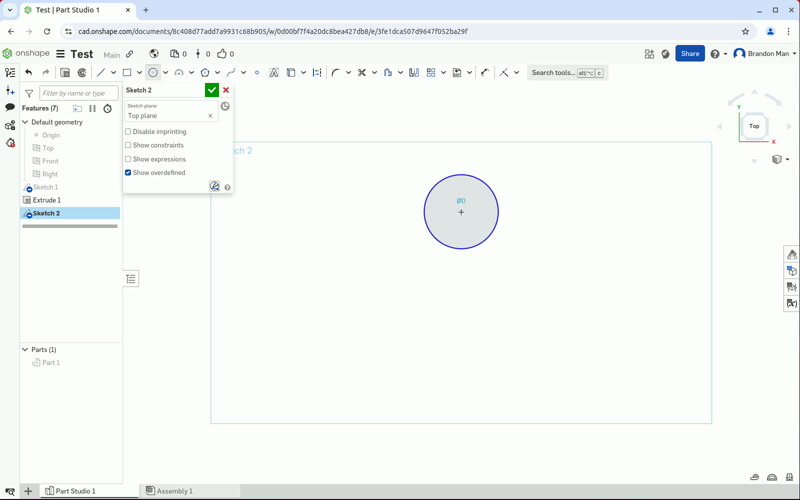
mouse_move(495, 211)
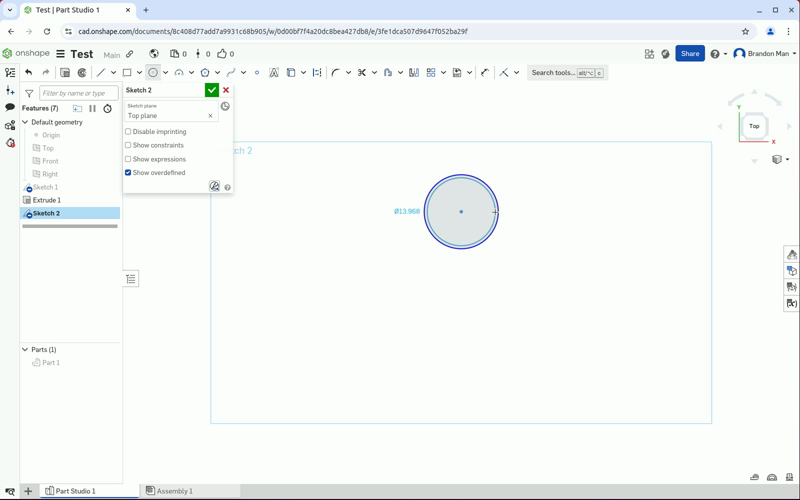
scroll(6)
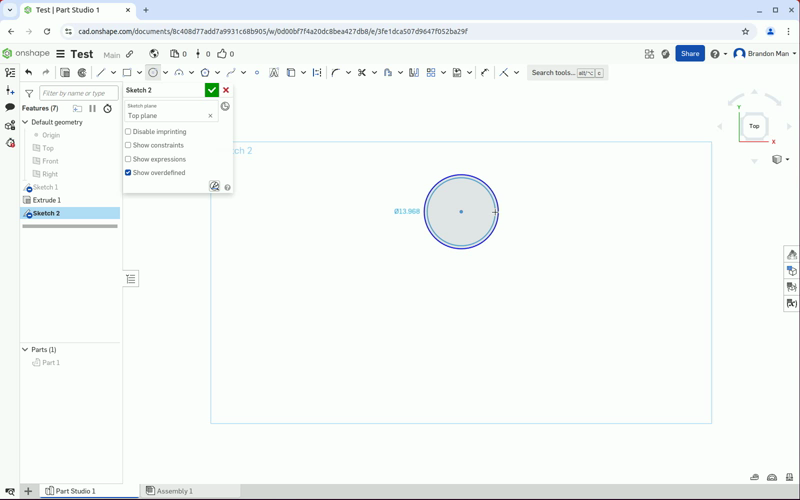
scroll(6)
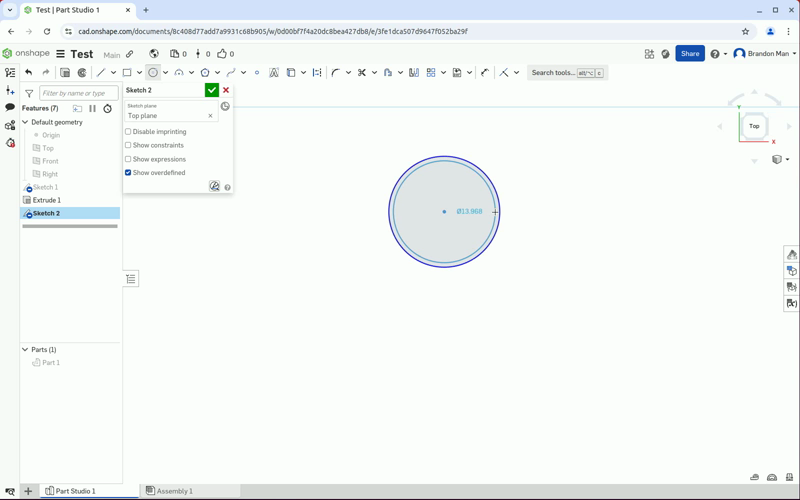
scroll(6)
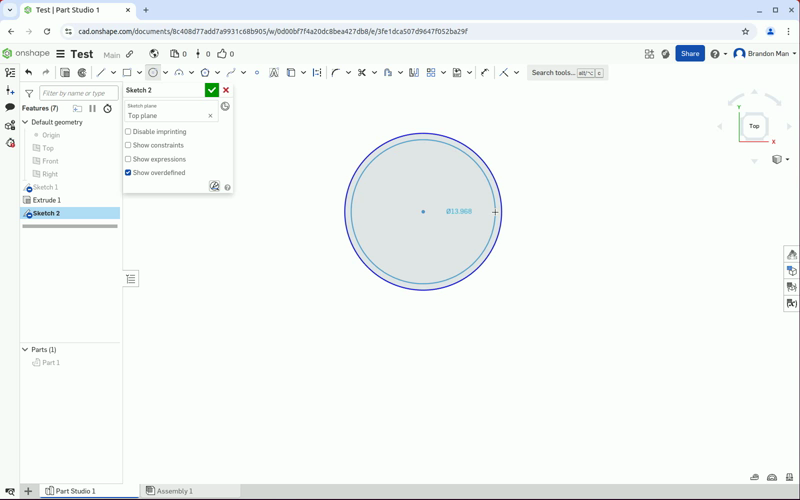
scroll(6)
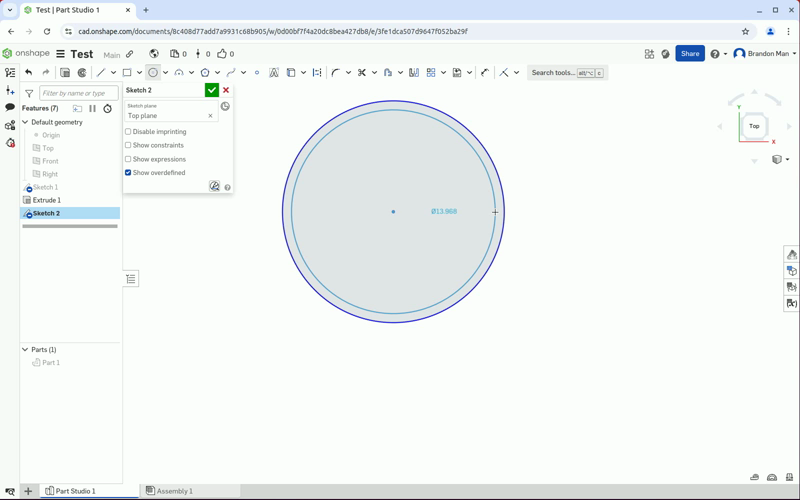
scroll(6)
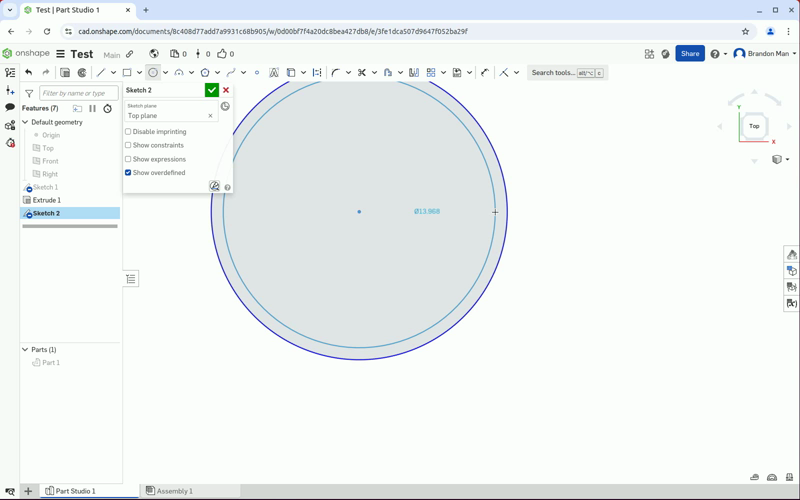
scroll(6)
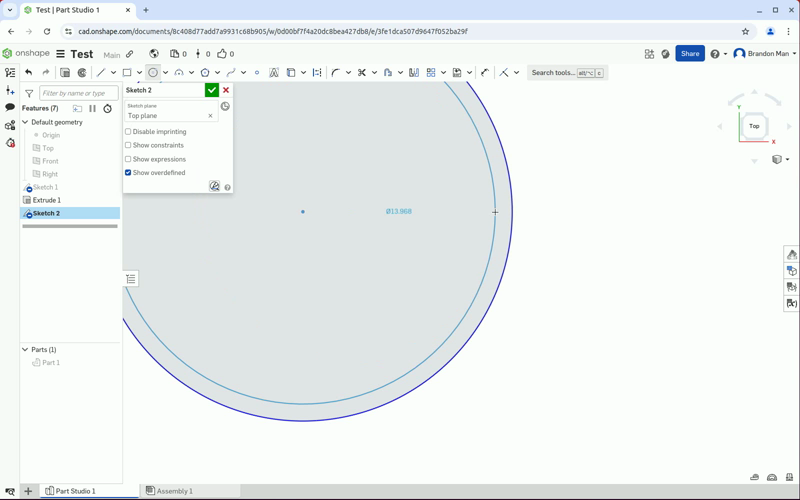
scroll(6)
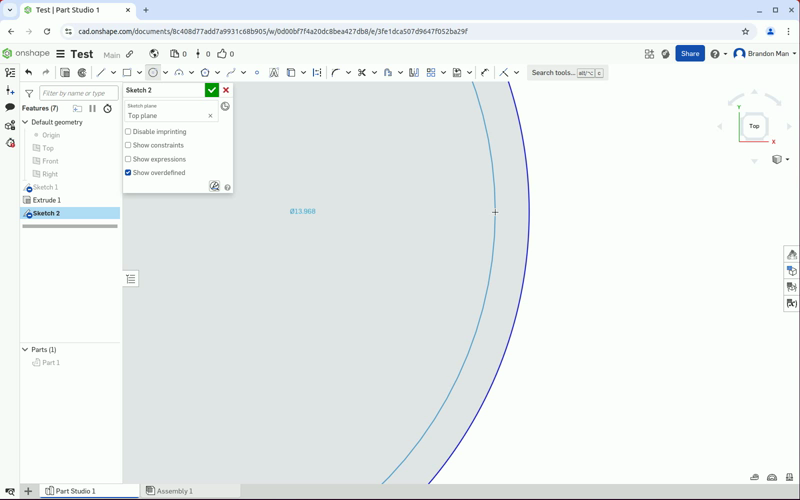
click(495, 211)
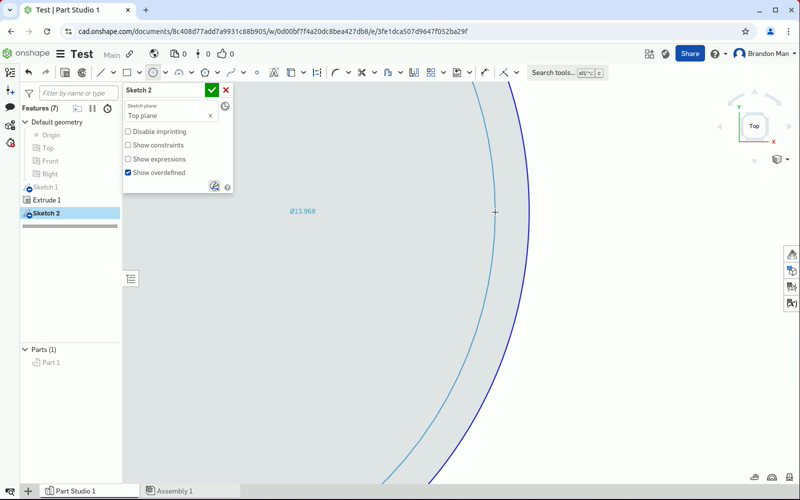
scroll(-6)
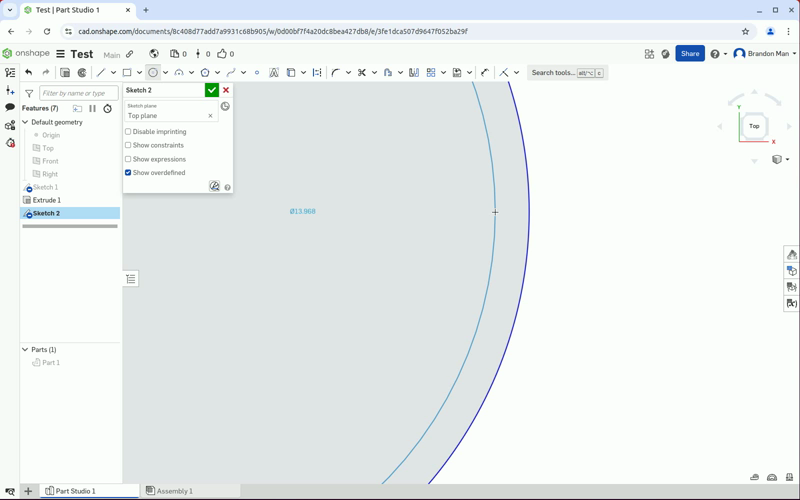
scroll(-6)
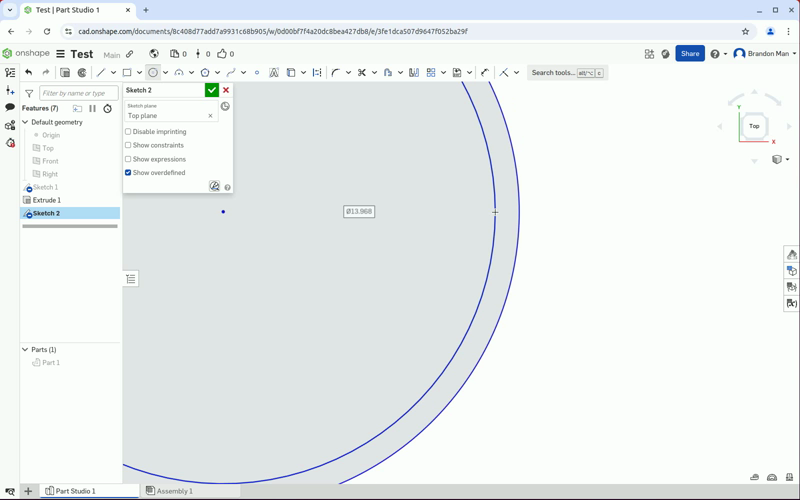
scroll(-6)
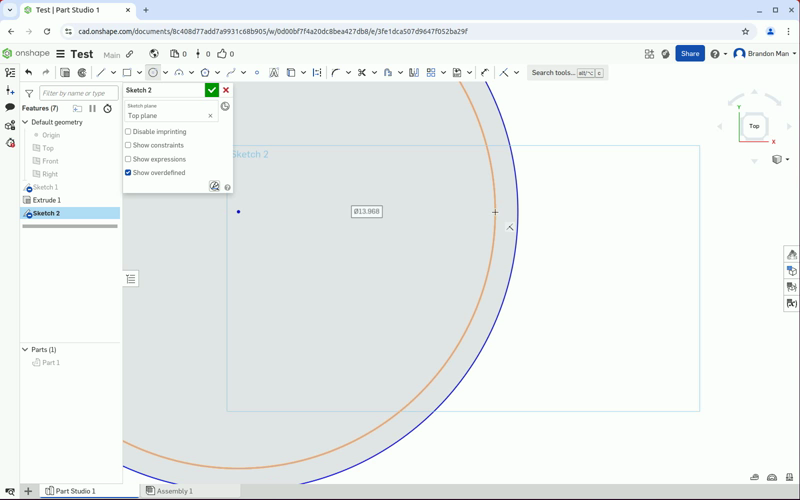
scroll(-6)
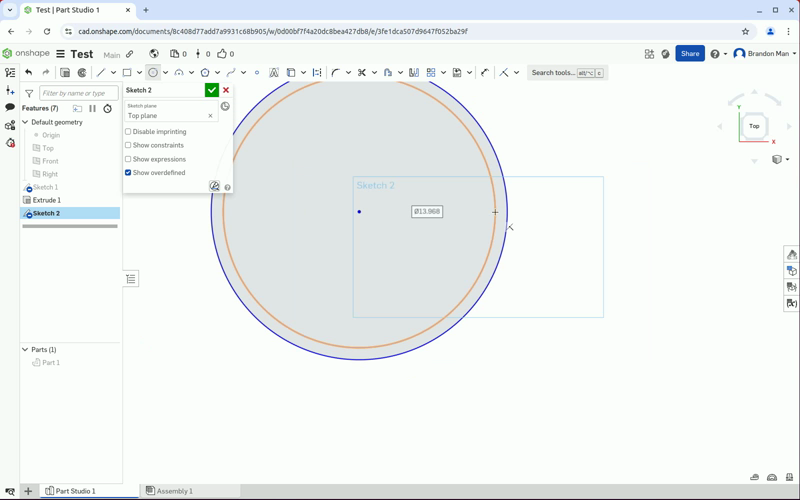
scroll(-6)
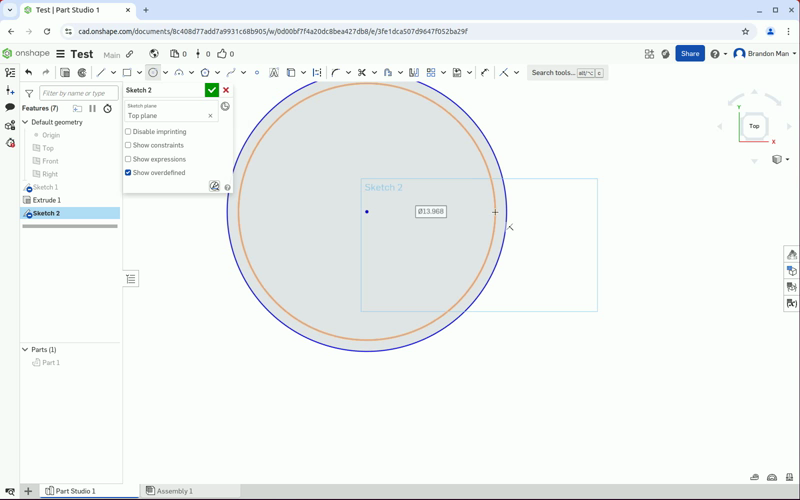
scroll(-6)
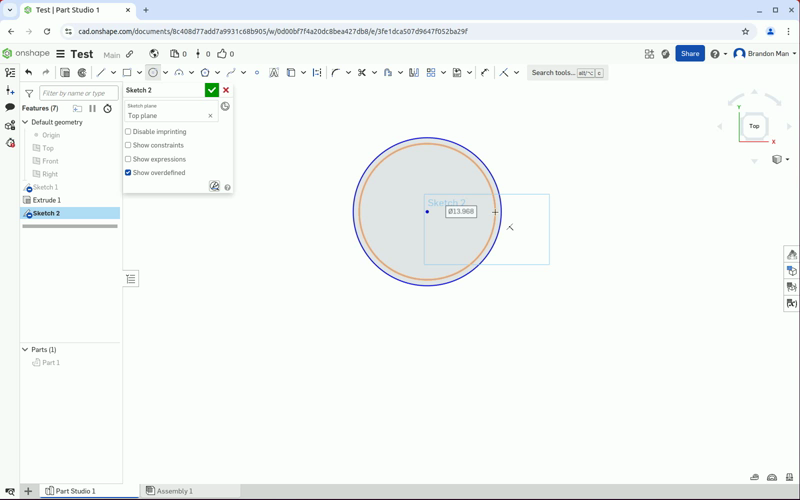
scroll(-6)
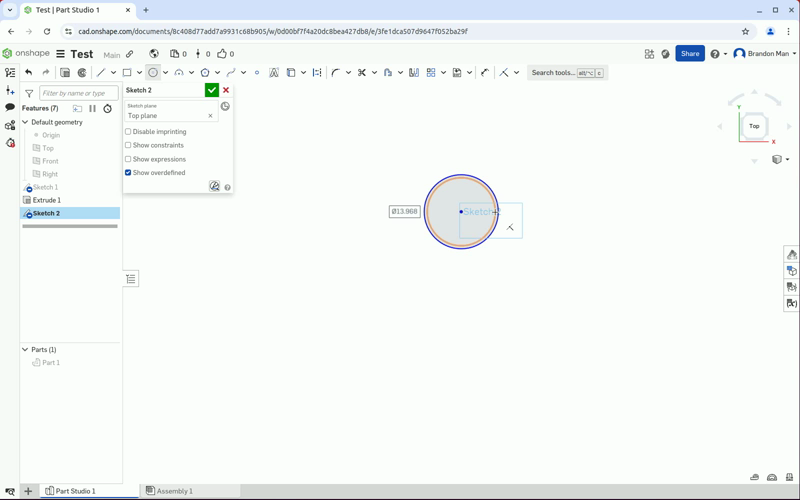
key(esc)
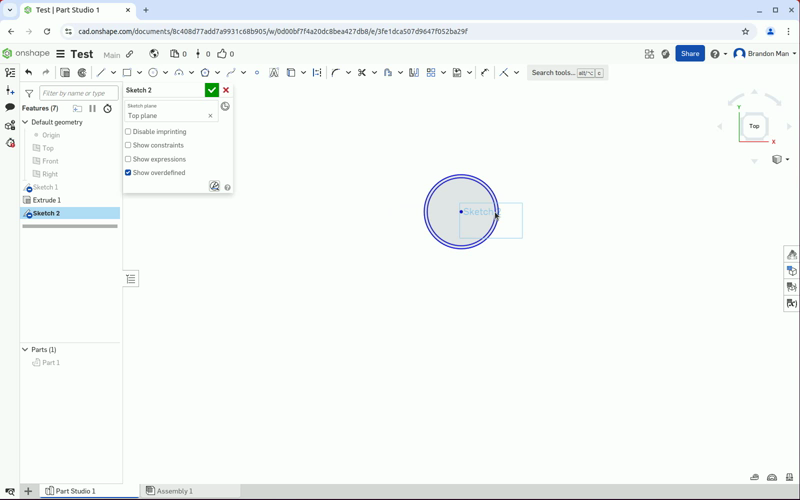
mouse_move(427, 201)
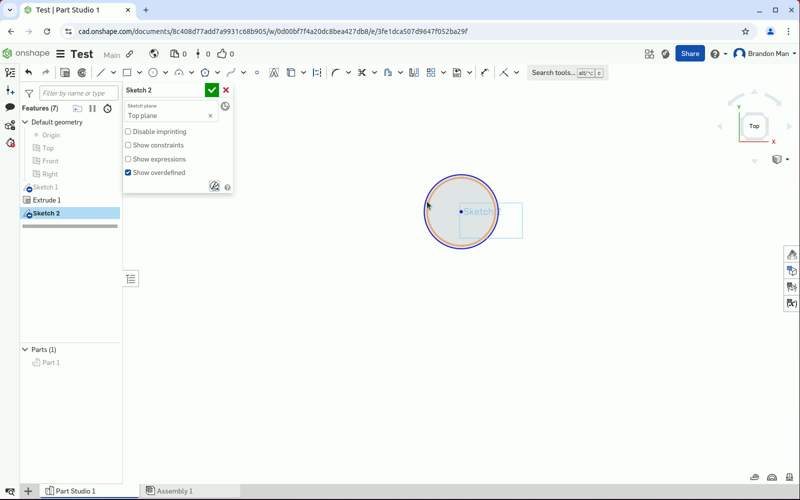
scroll(6)
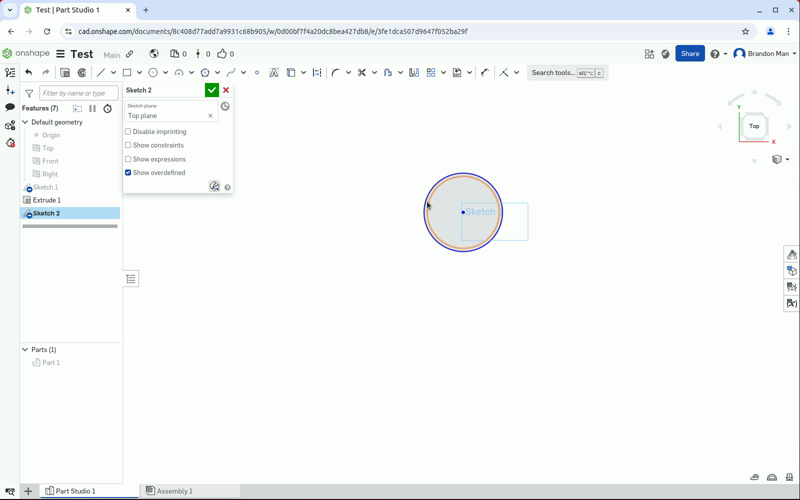
scroll(6)
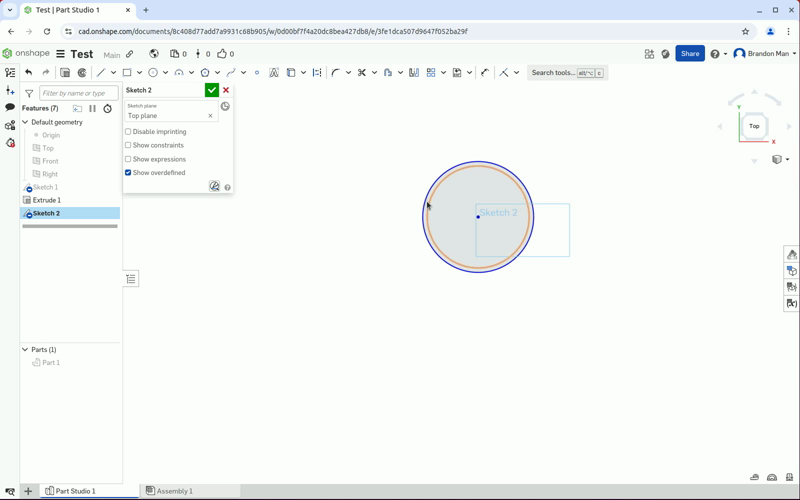
scroll(6)
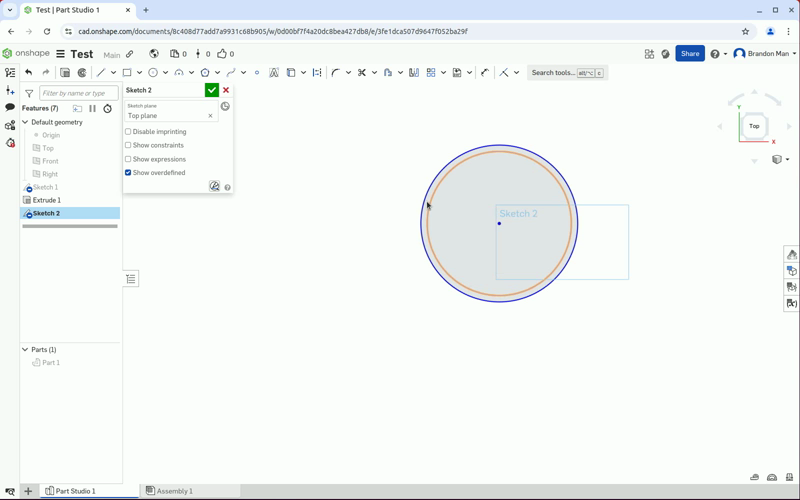
scroll(6)
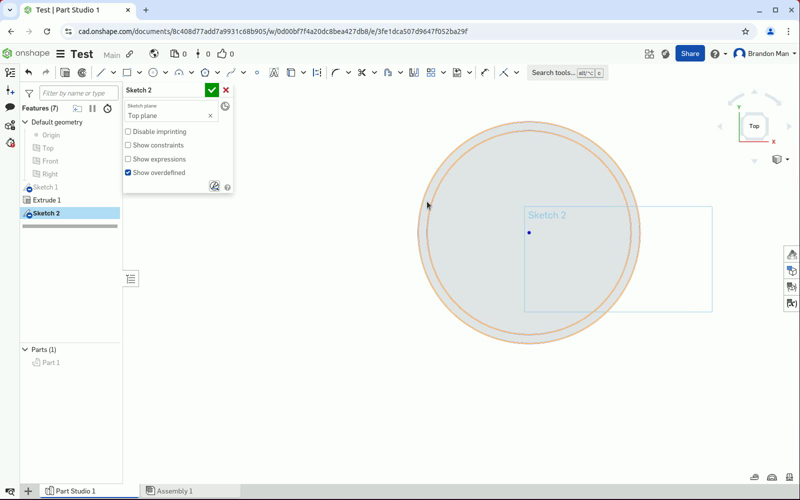
scroll(6)
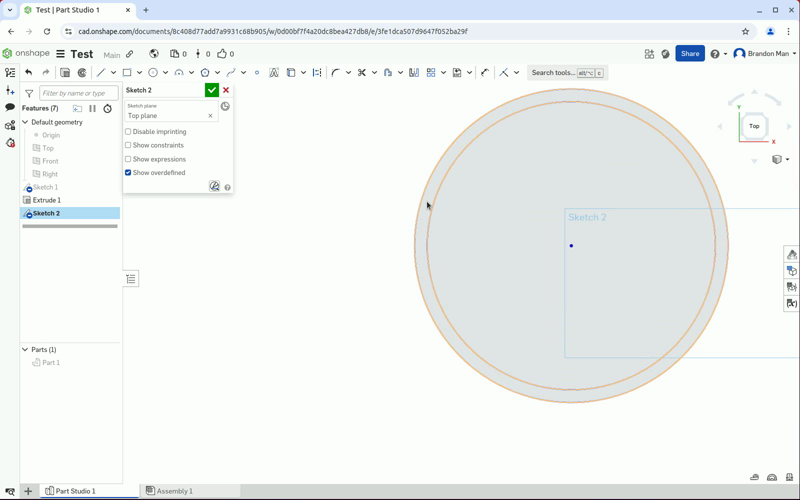
scroll(6)
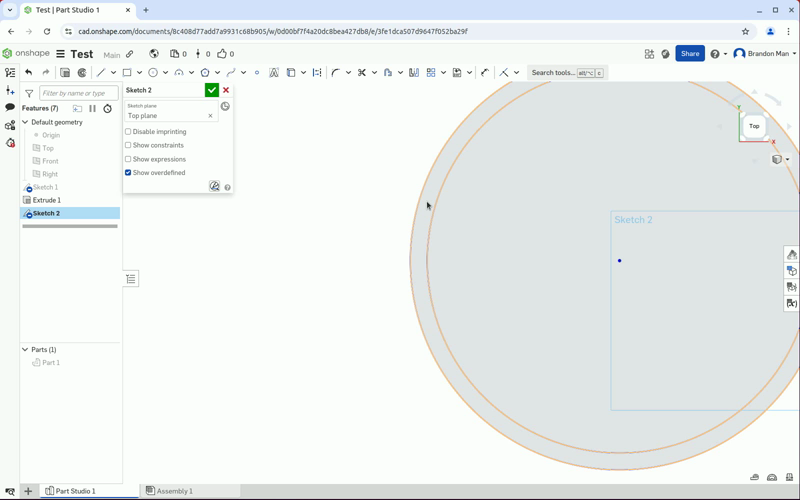
scroll(6)
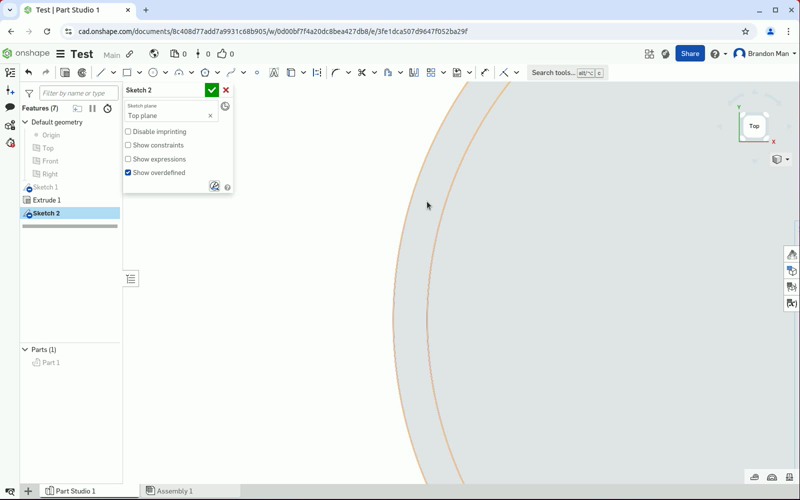
click(427, 201)
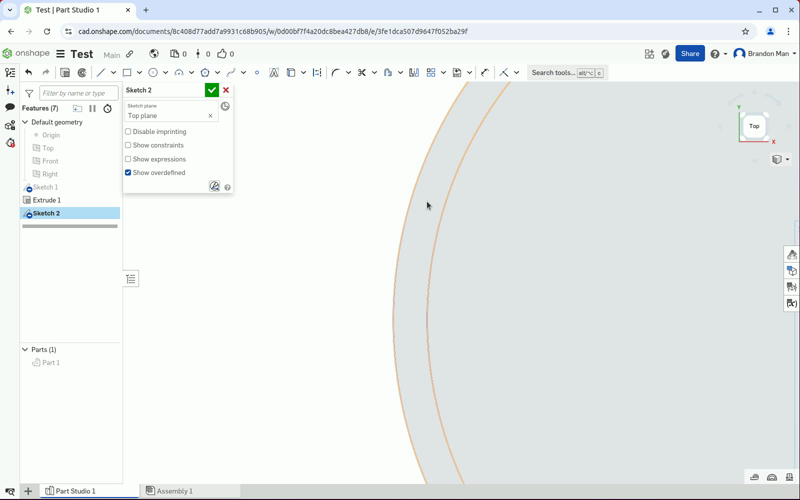
scroll(-6)
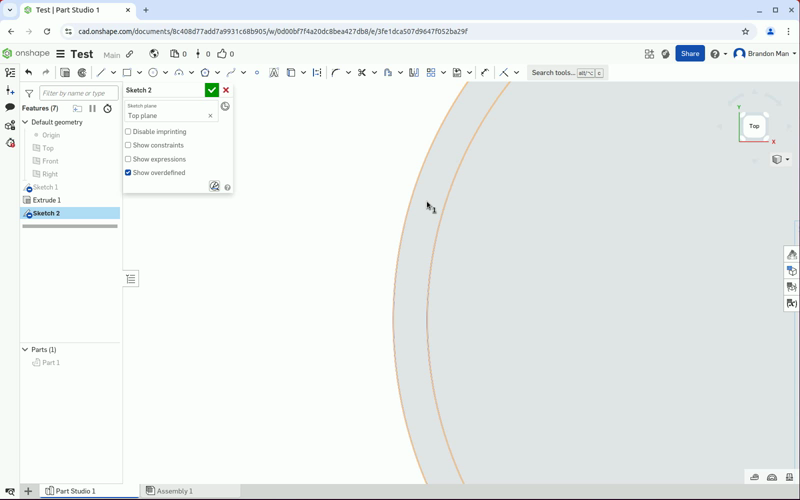
scroll(-6)
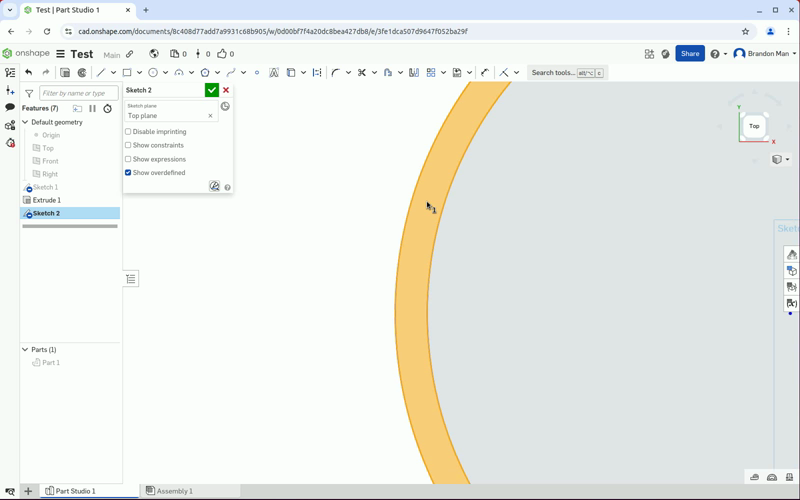
scroll(-6)
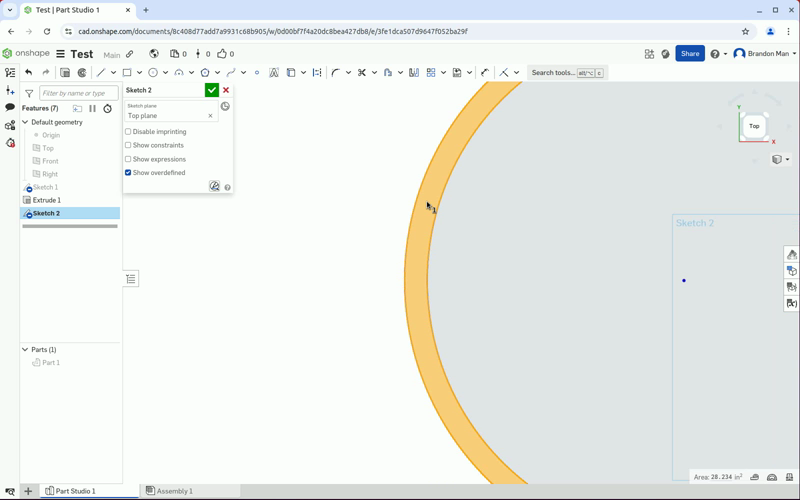
scroll(-6)
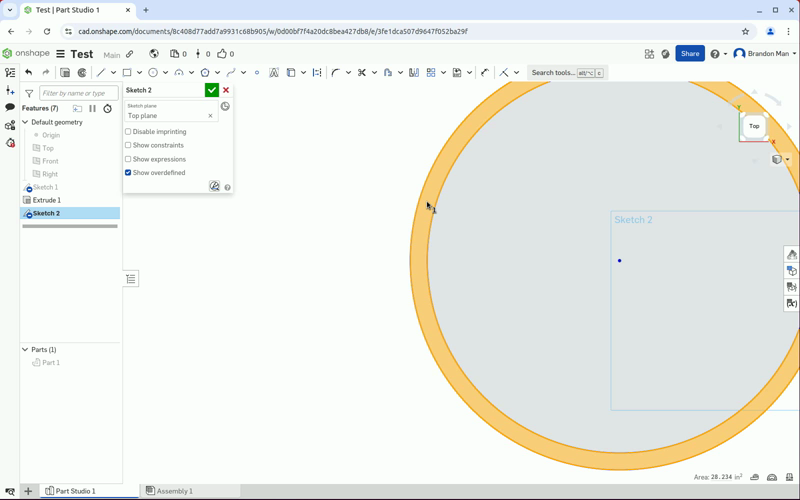
scroll(-6)
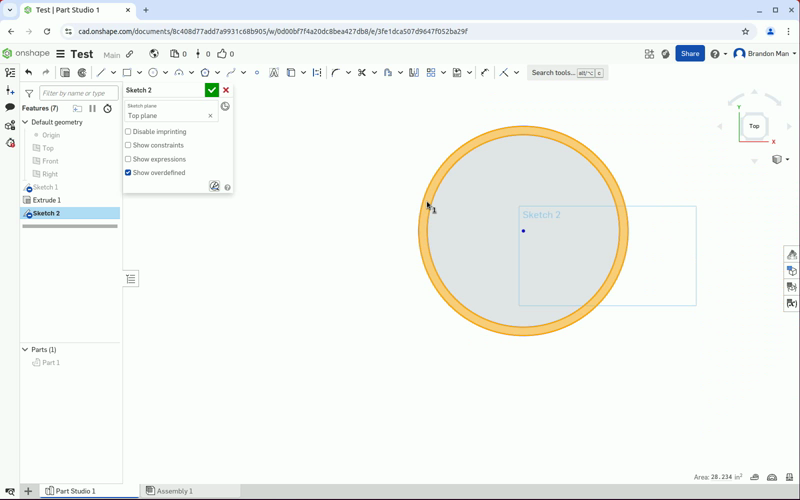
scroll(-6)
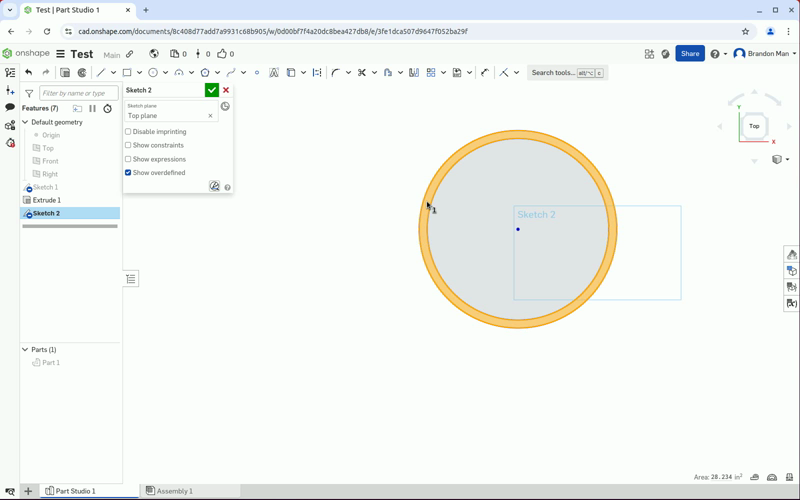
scroll(-6)
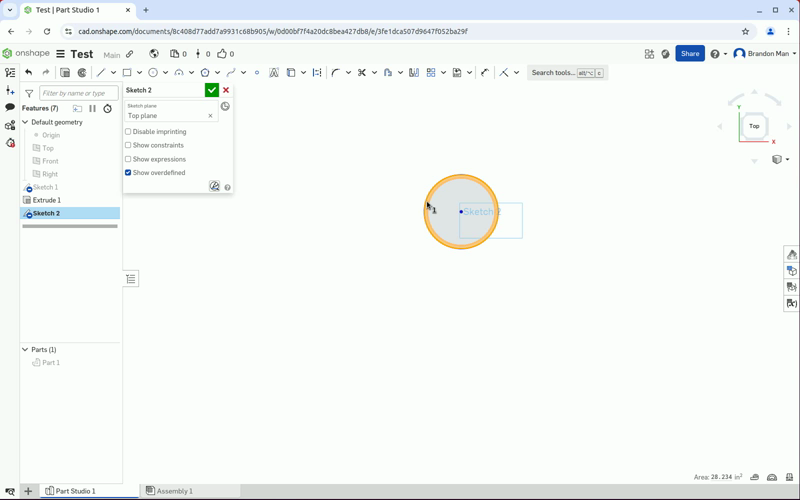
mouse_move(73, 352)
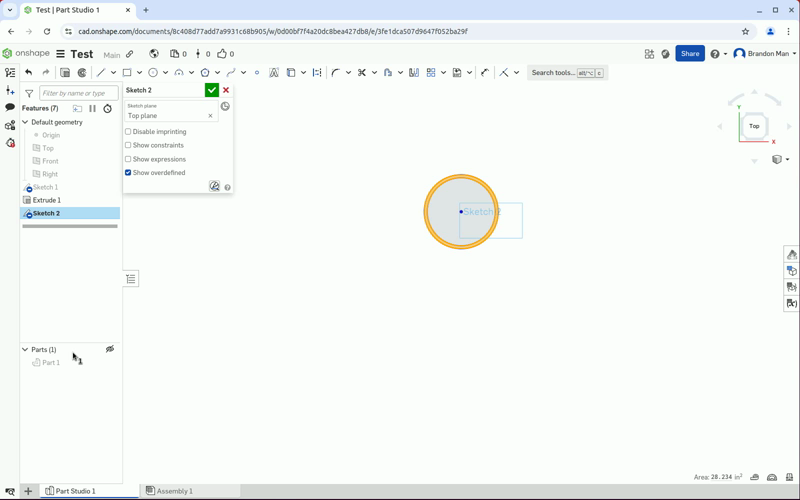
key(shift+y)
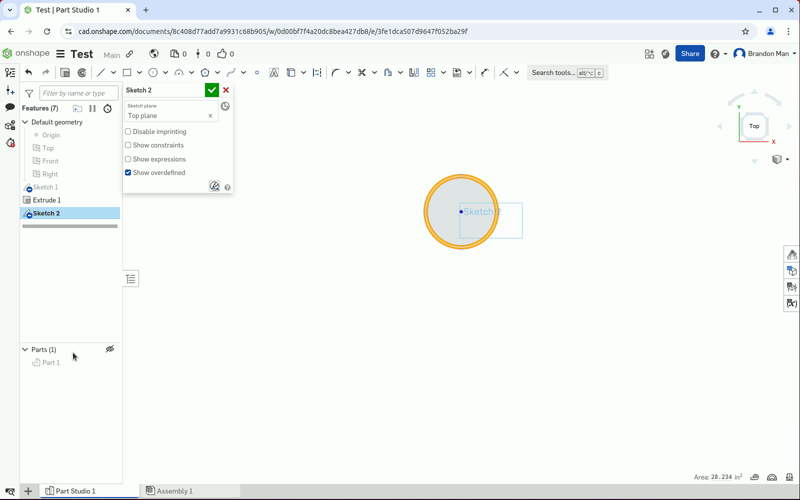
key(shift+e)
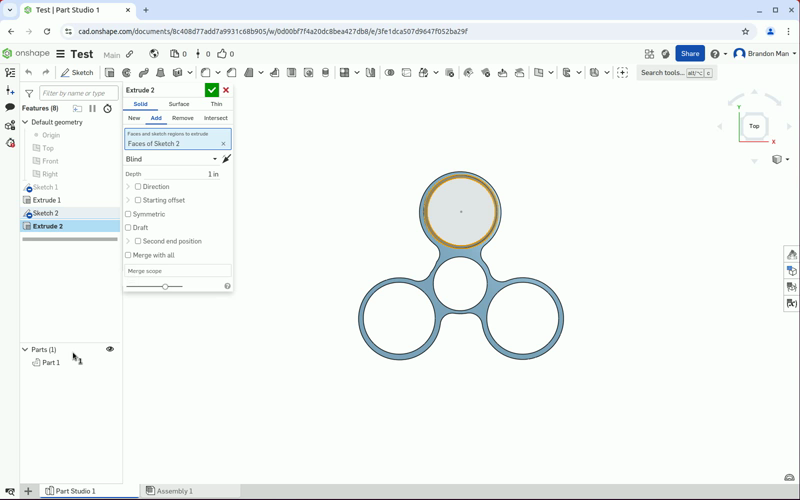
mouse_move(143, 106)
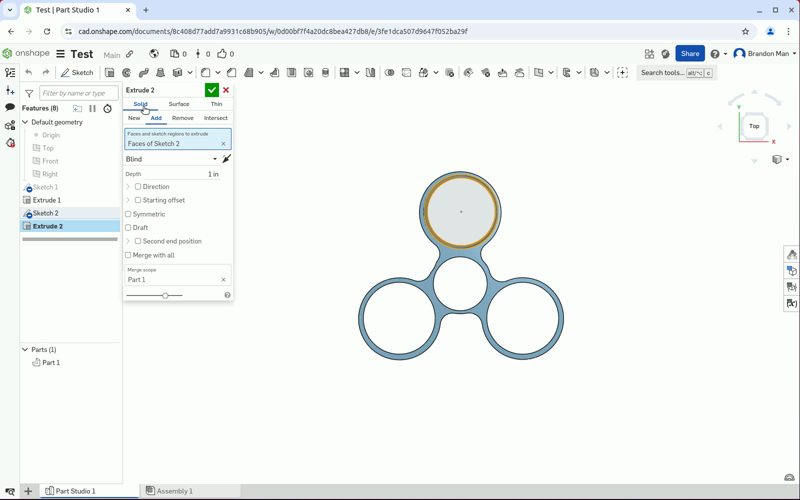
click(143, 106)
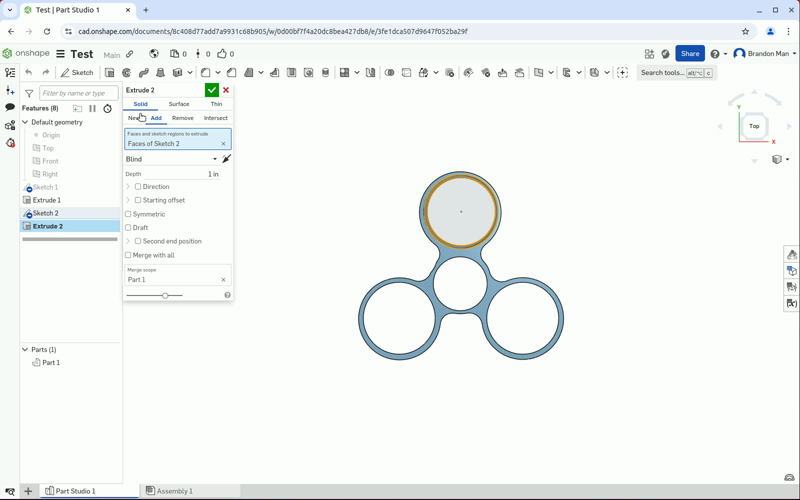
mouse_move(137, 120)
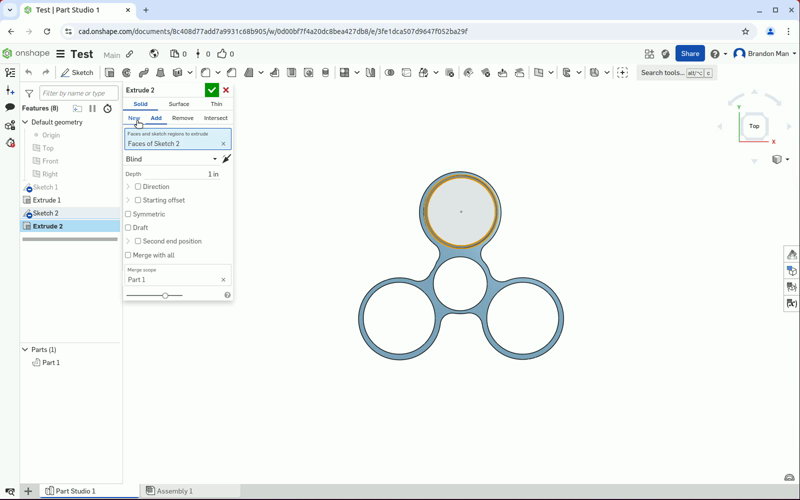
click(137, 120)
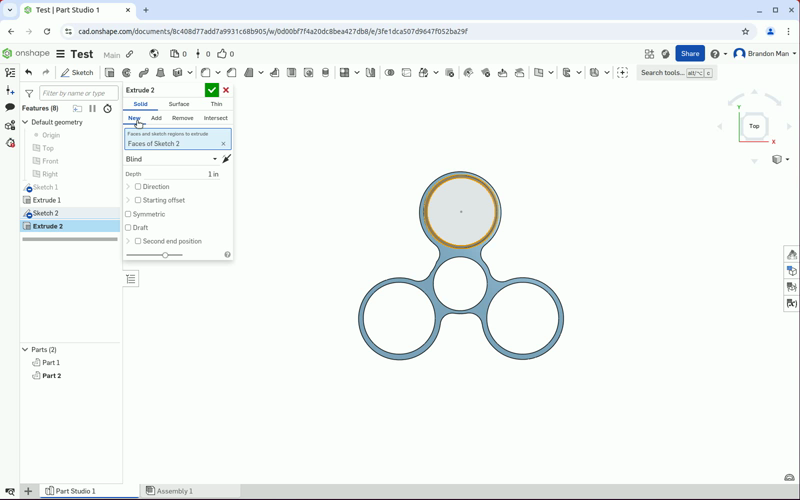
key(tab, 4)
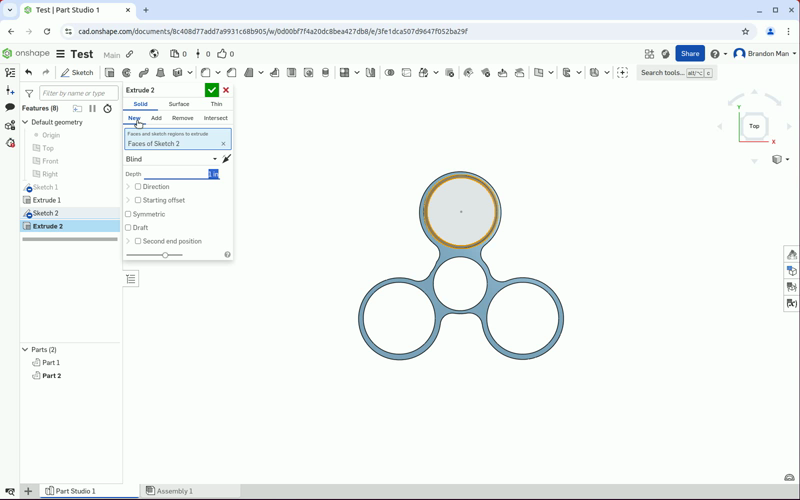
text(0.241)
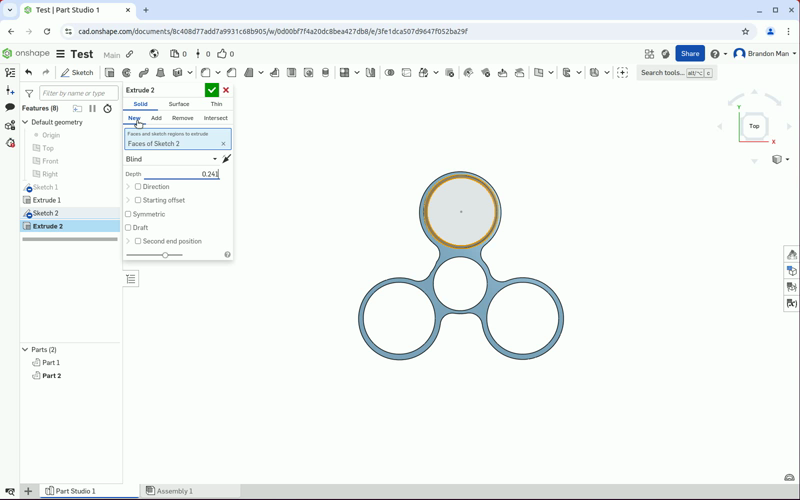
key(enter)
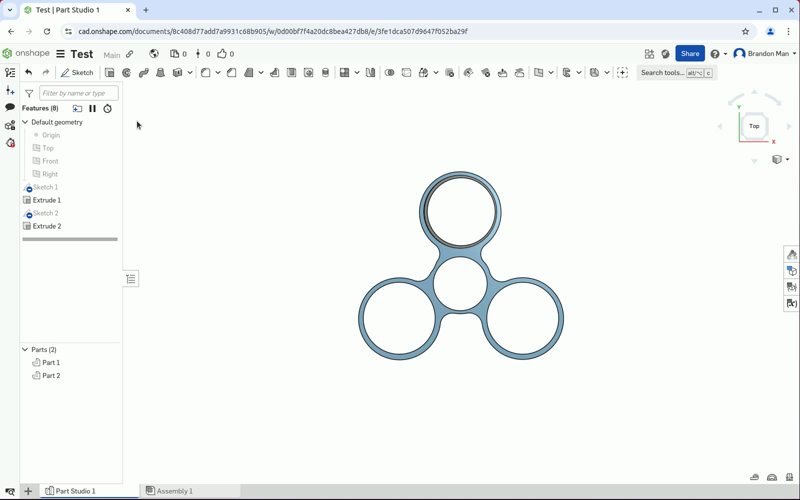
key(shift+h)
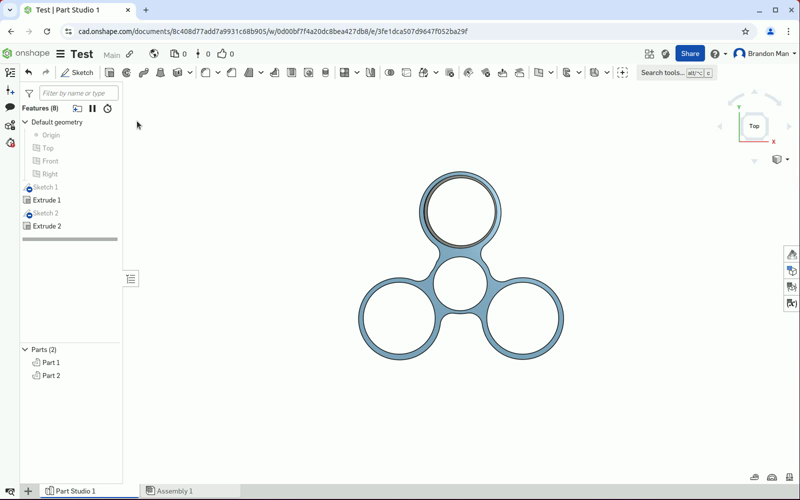
key(shift+h)
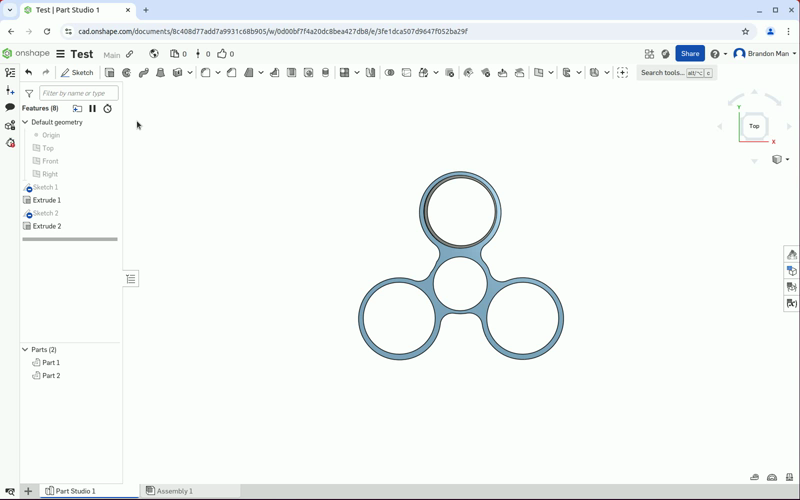
mouse_move(73, 189)
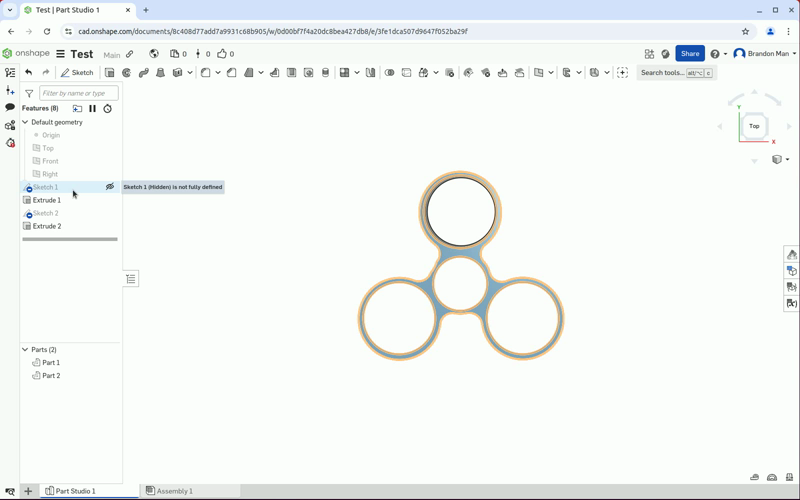
click(73, 189)
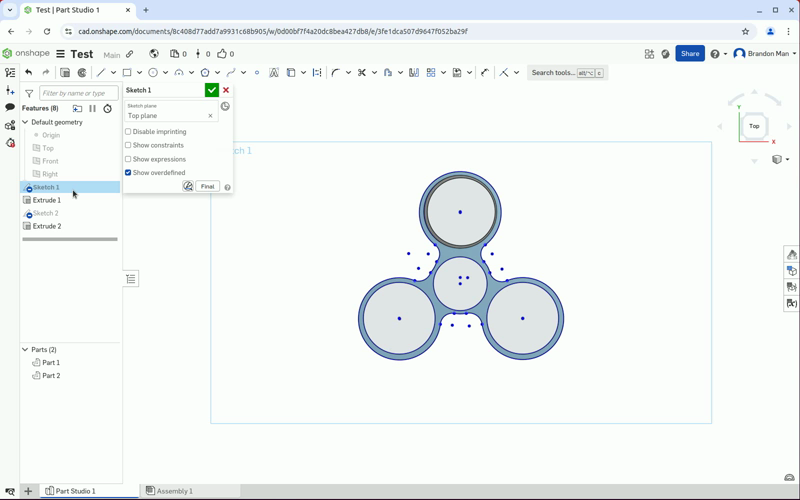
mouse_move(229, 92)
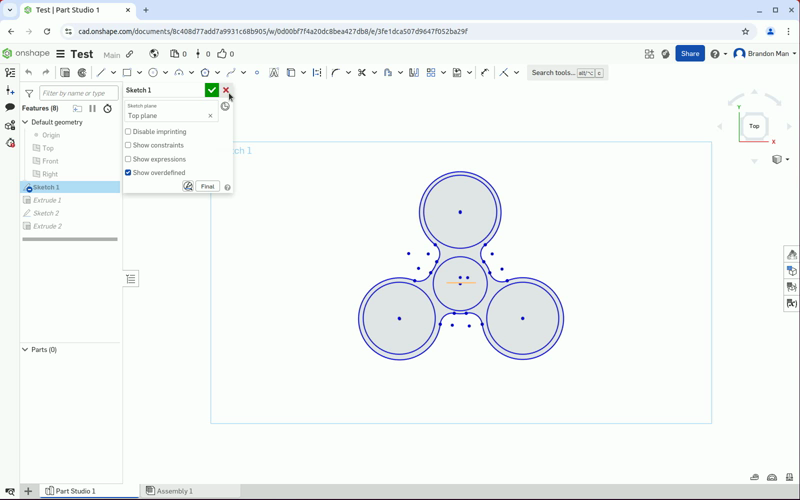
click(229, 92)
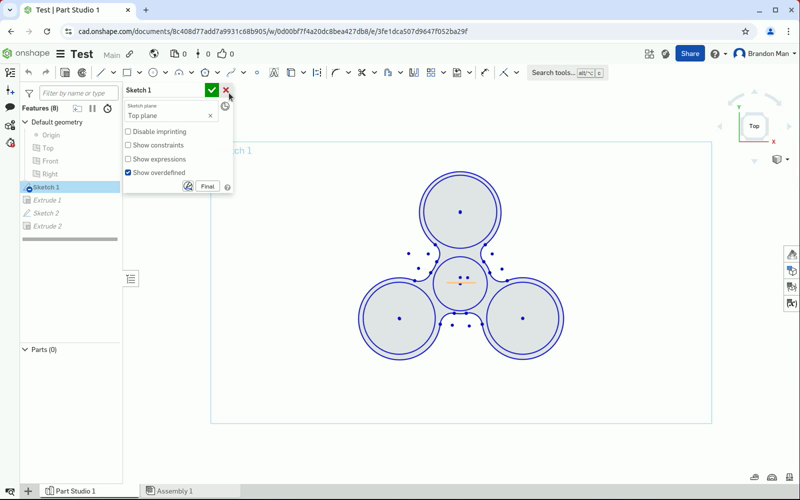
key(shift+s)
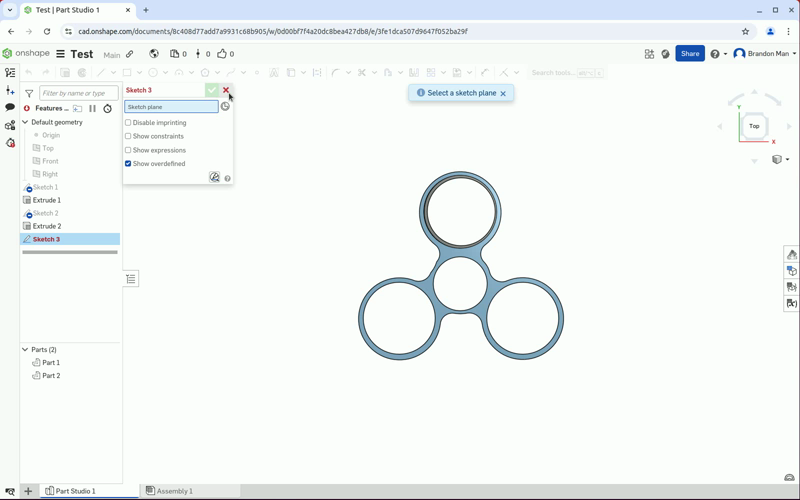
mouse_move(73, 150)
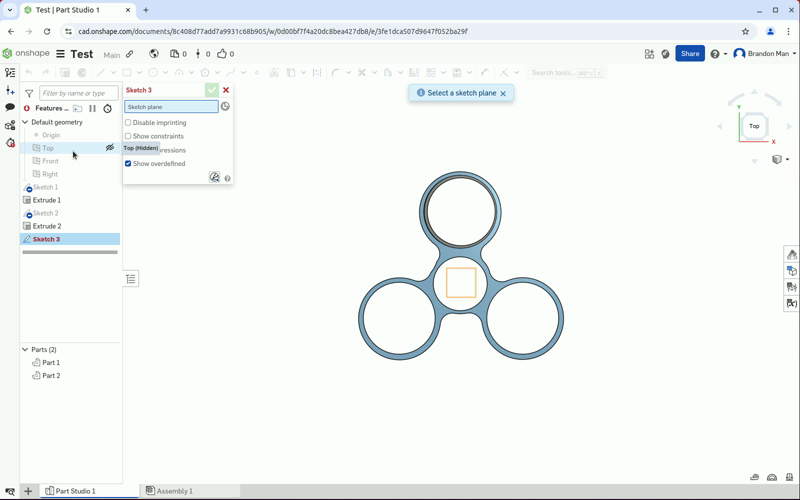
click(73, 150)
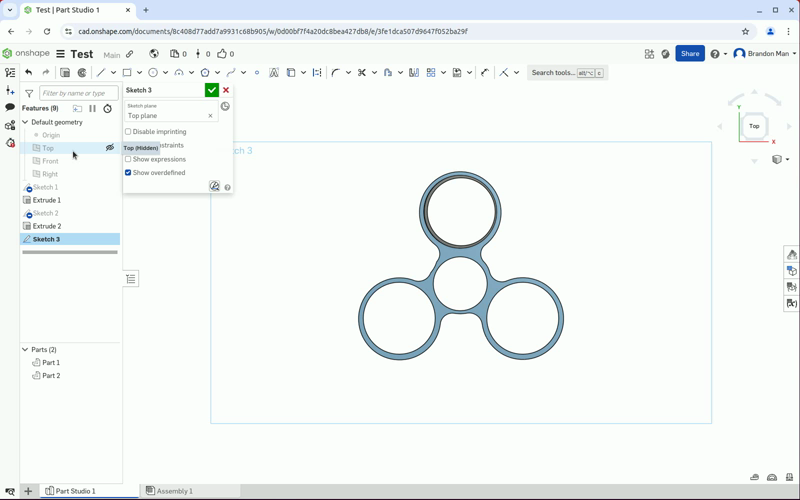
mouse_move(73, 352)
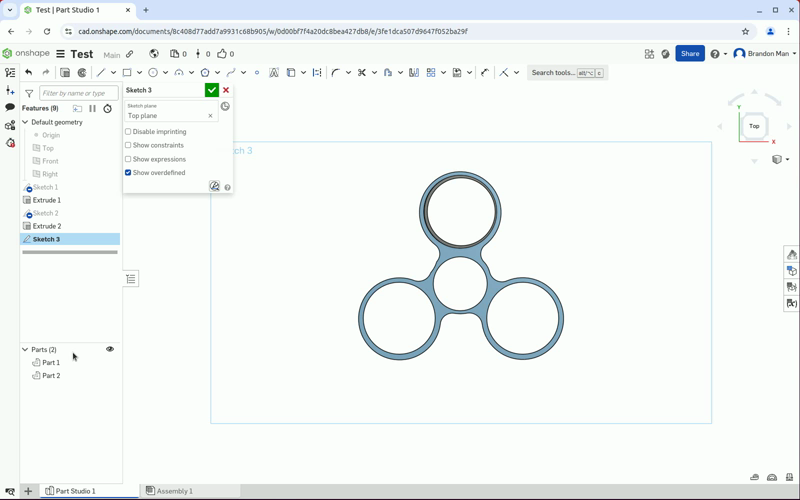
key(y)
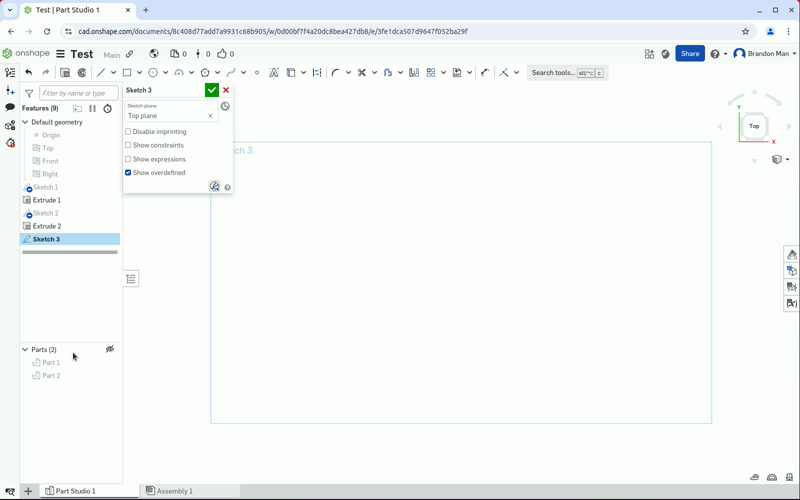
key(c)
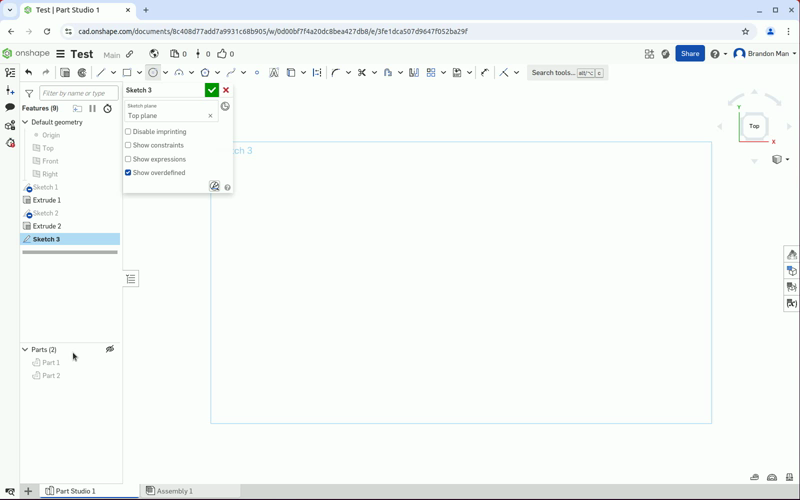
key_down(shift)
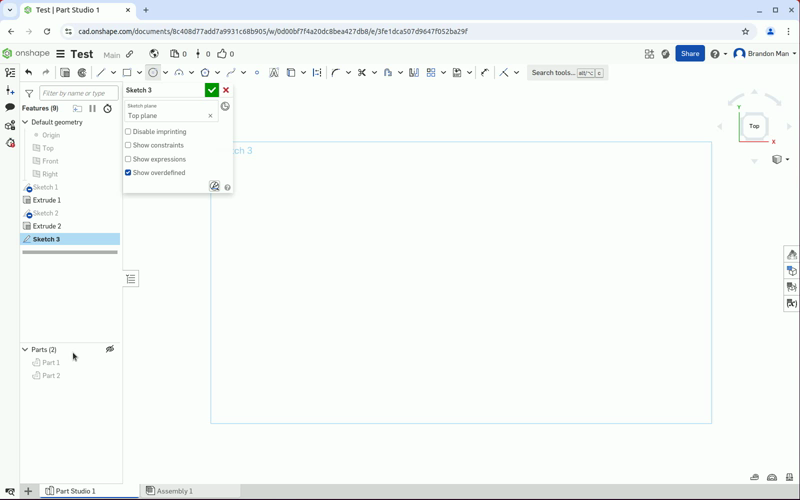
mouse_move(399, 318)
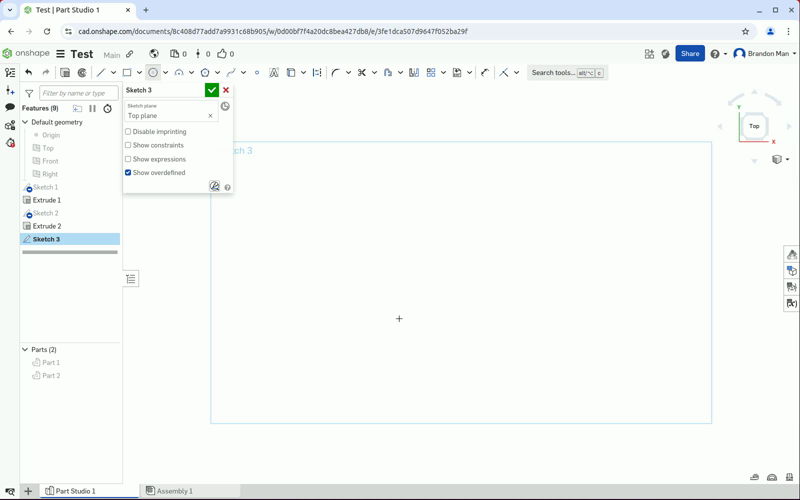
click(399, 318)
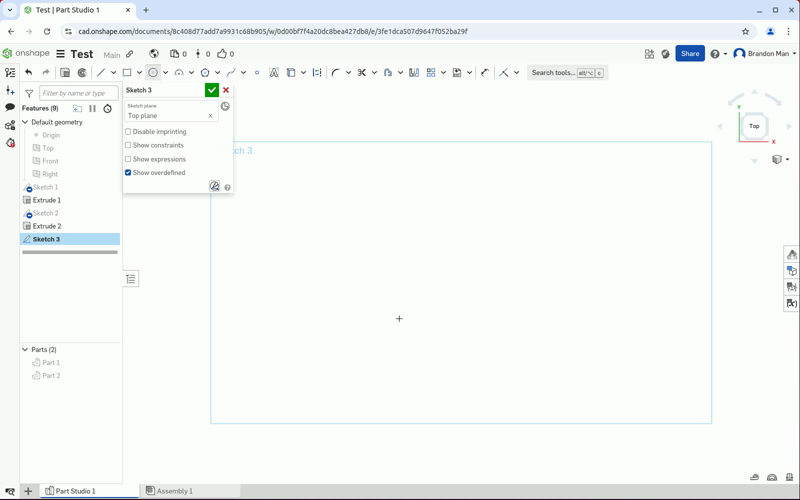
key_up(shift)
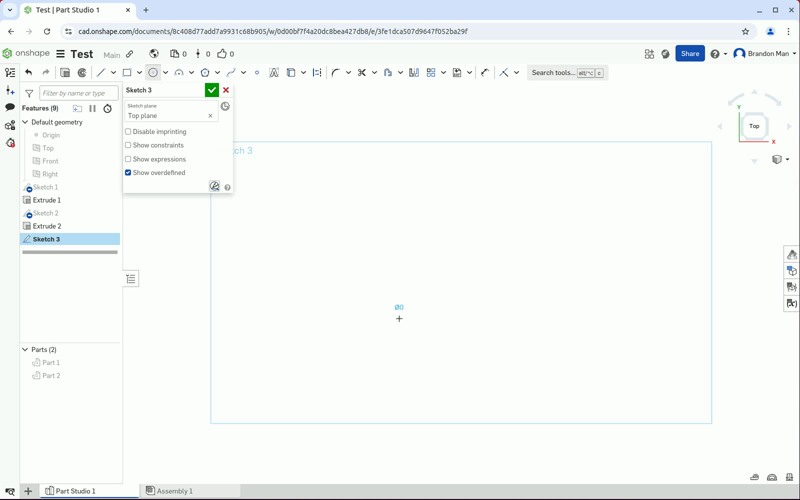
mouse_move(436, 318)
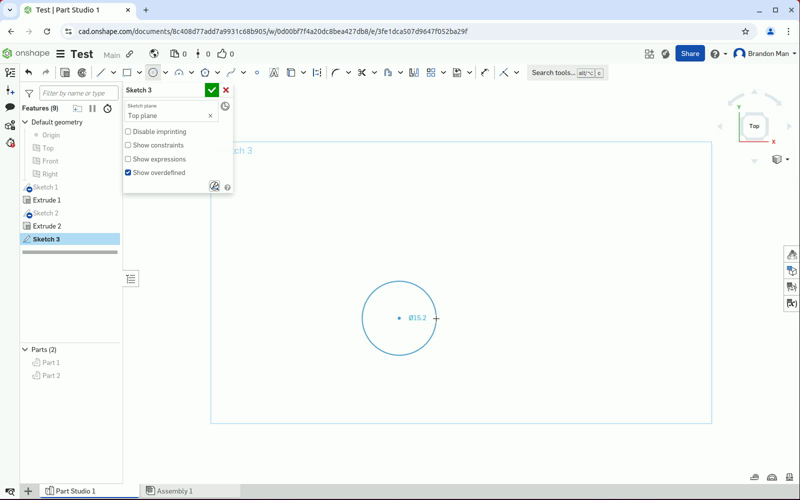
click(436, 318)
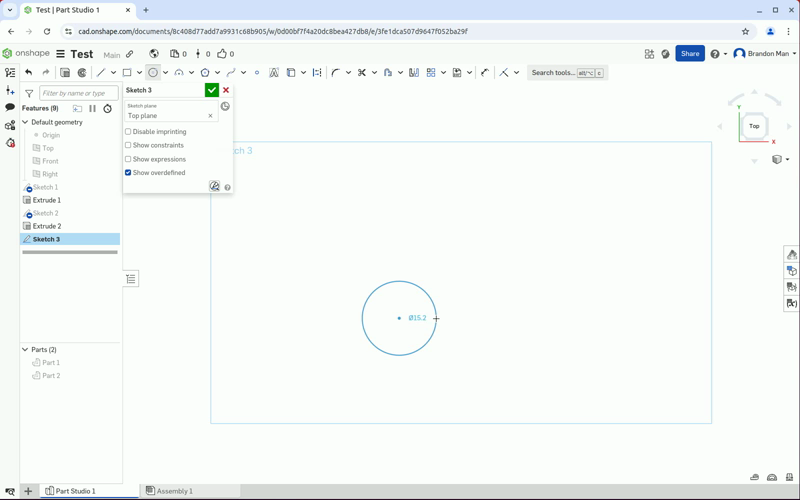
key(esc)
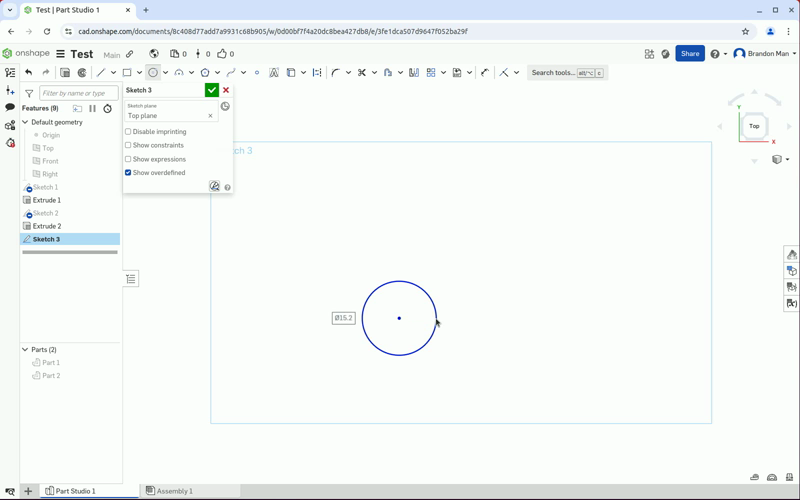
key(c)
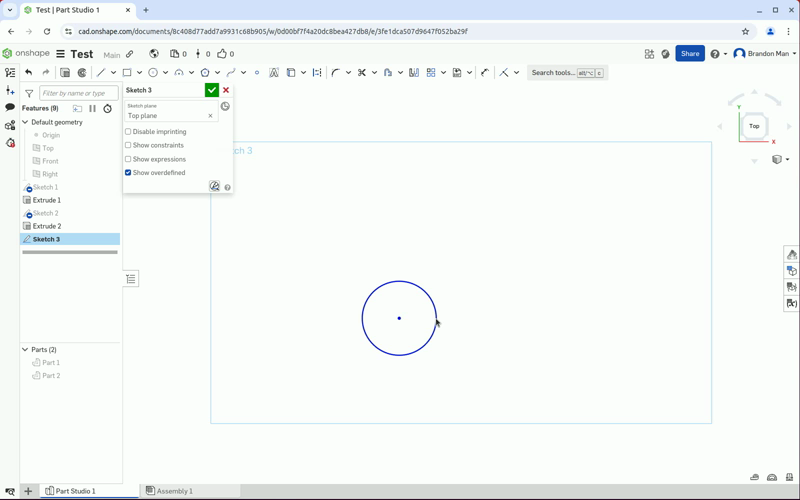
key_down(shift)
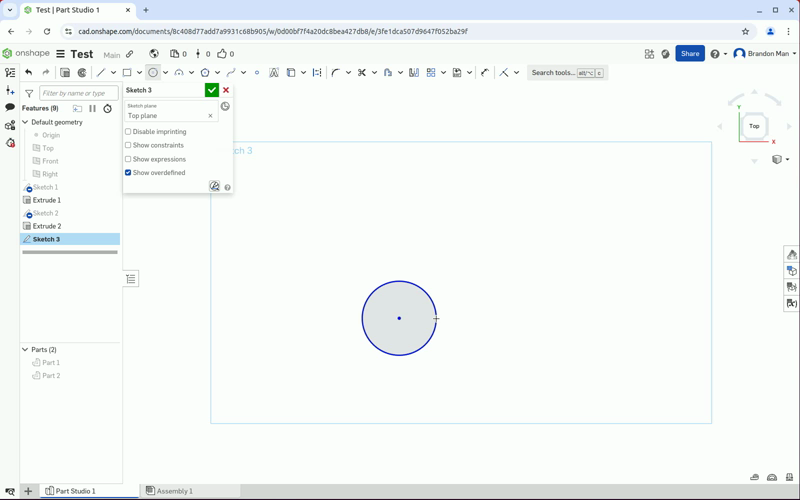
mouse_move(399, 318)
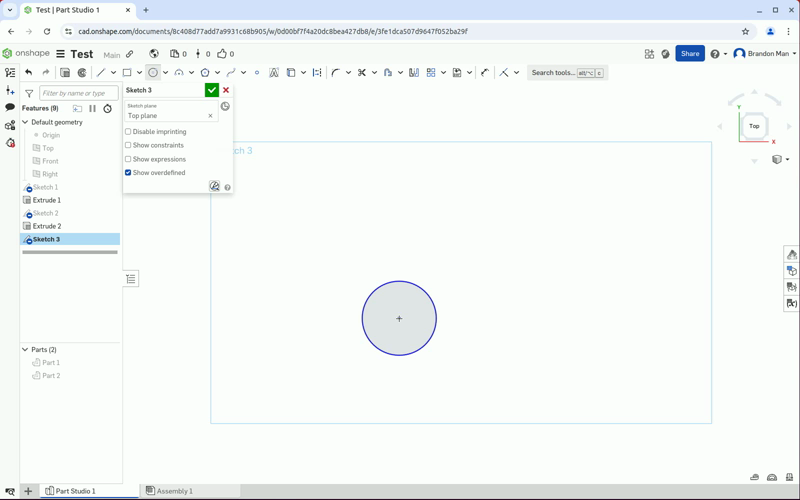
click(399, 318)
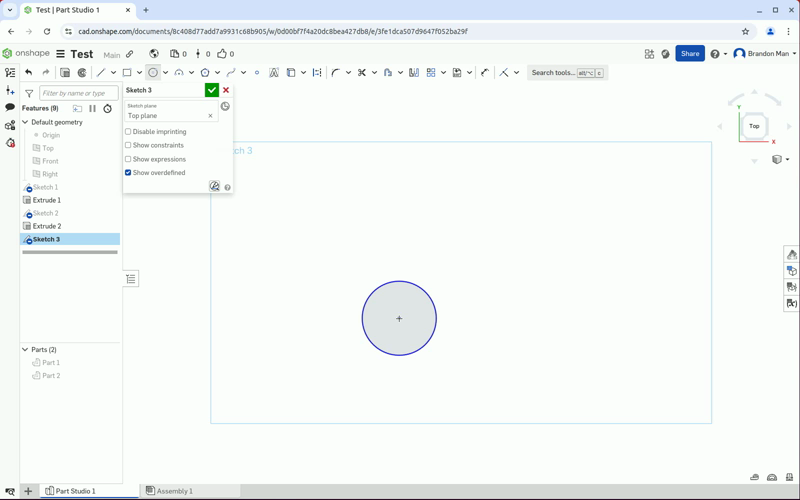
key_up(shift)
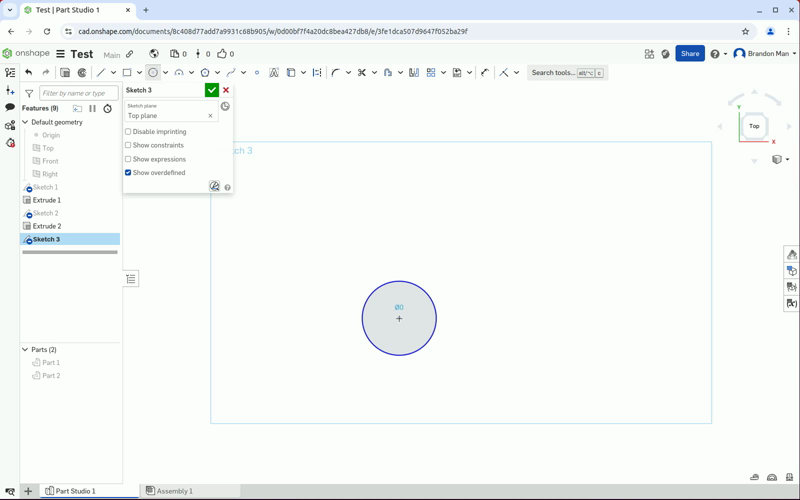
mouse_move(433, 318)
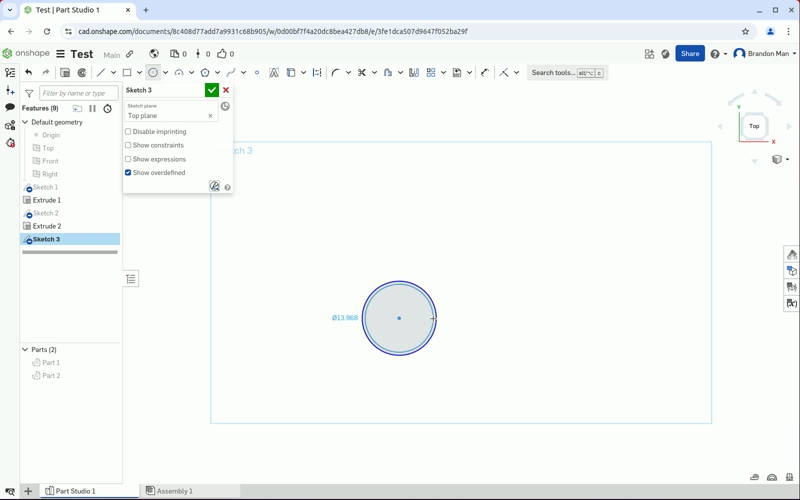
scroll(6)
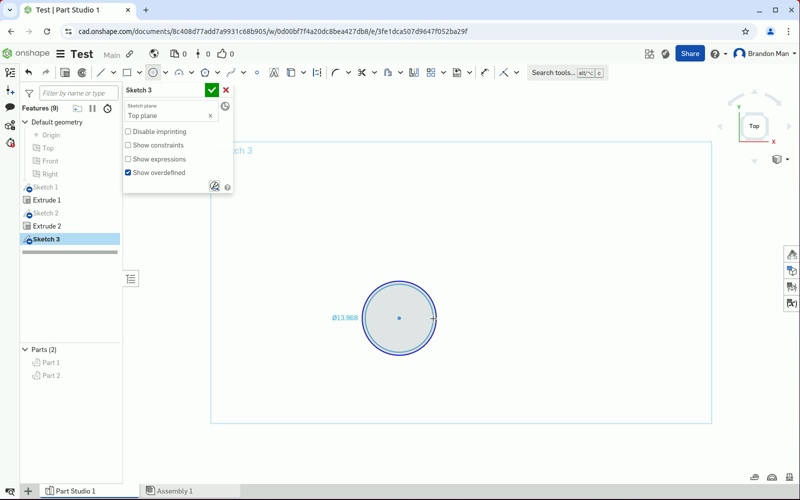
scroll(6)
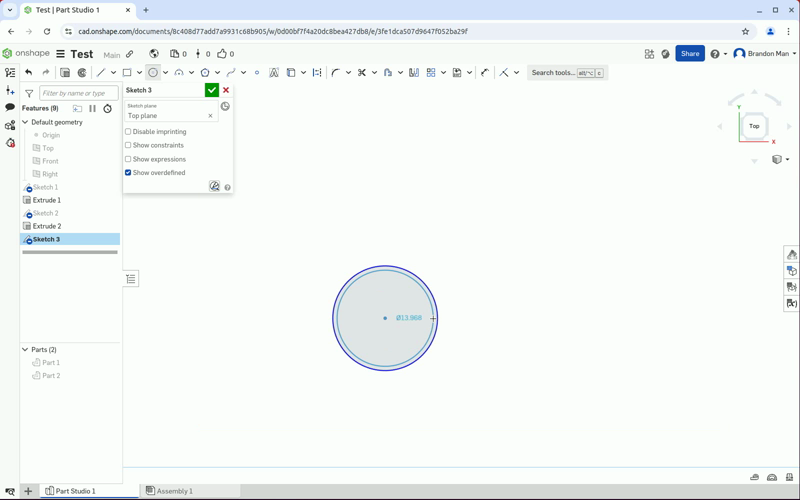
scroll(6)
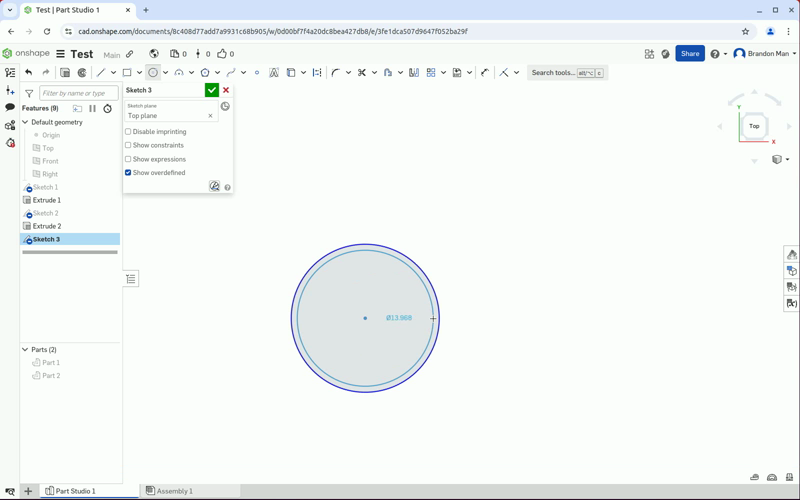
scroll(6)
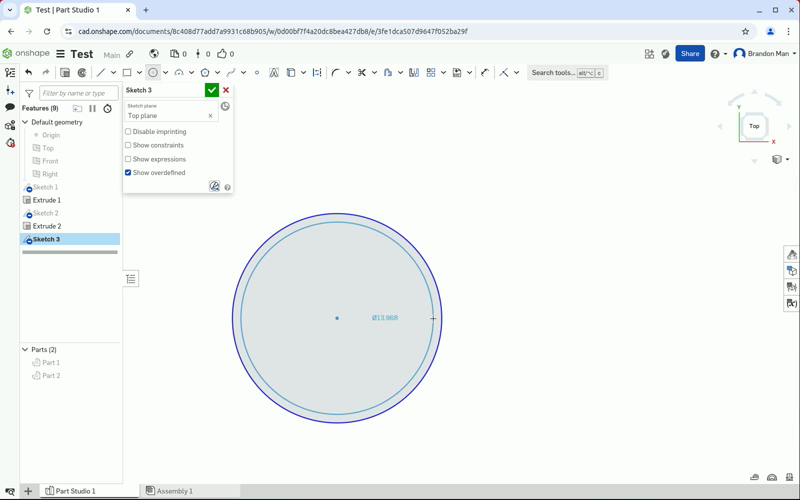
scroll(6)
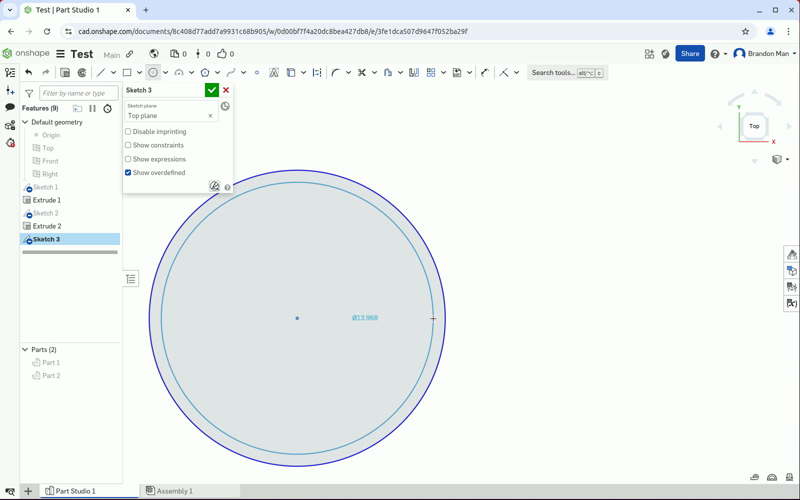
scroll(6)
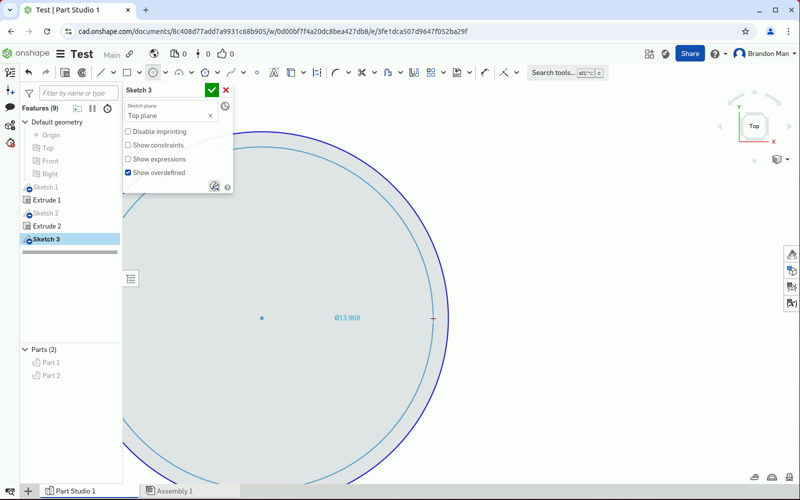
scroll(6)
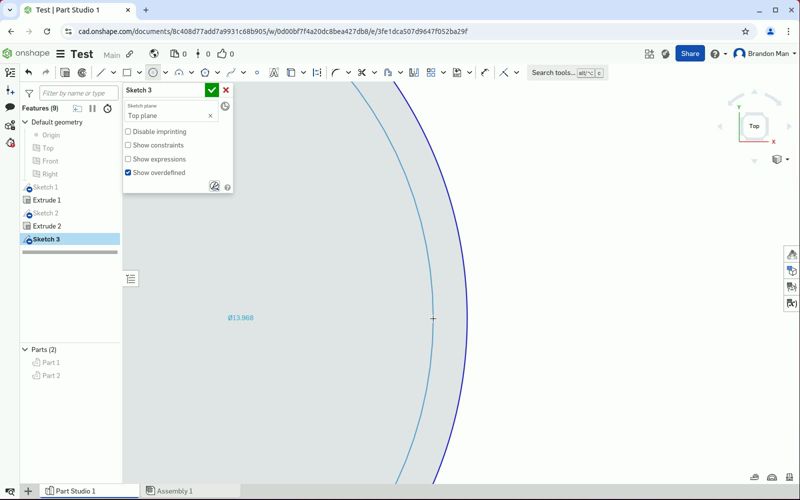
click(433, 318)
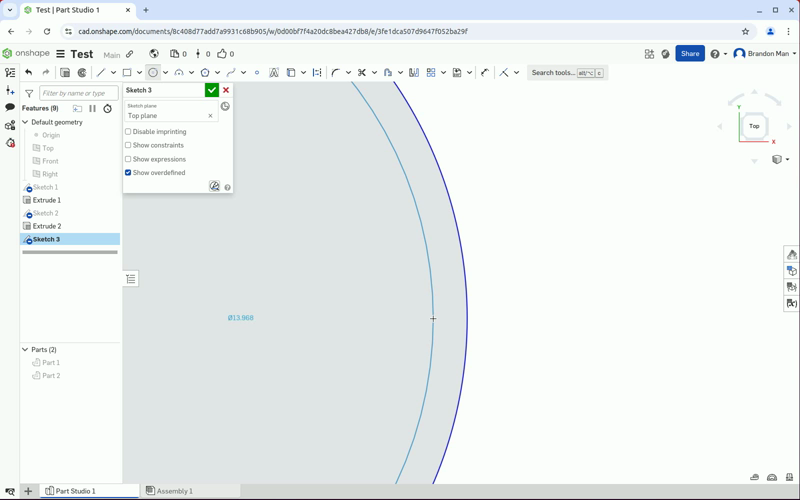
scroll(-6)
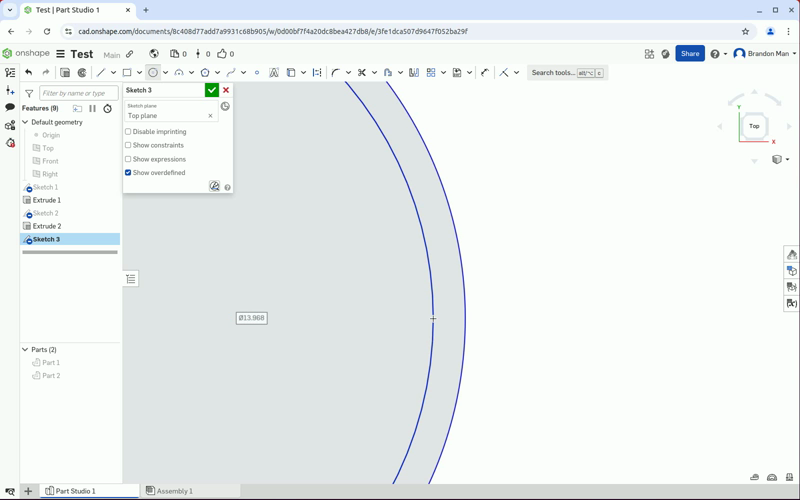
scroll(-6)
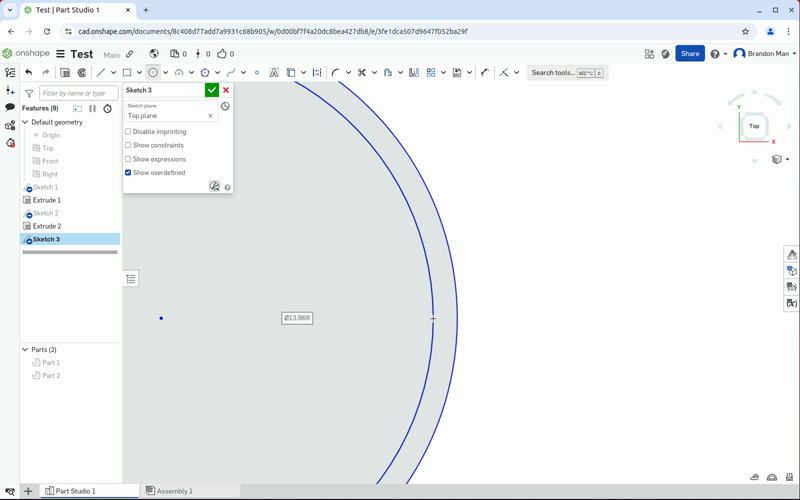
scroll(-6)
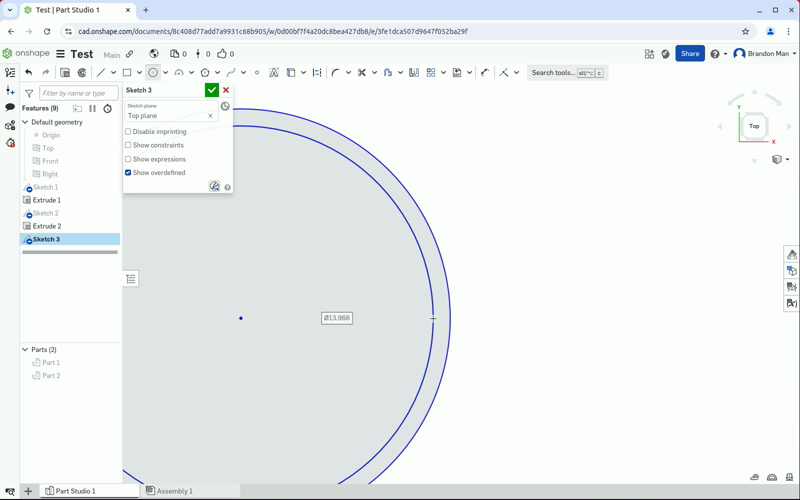
scroll(-6)
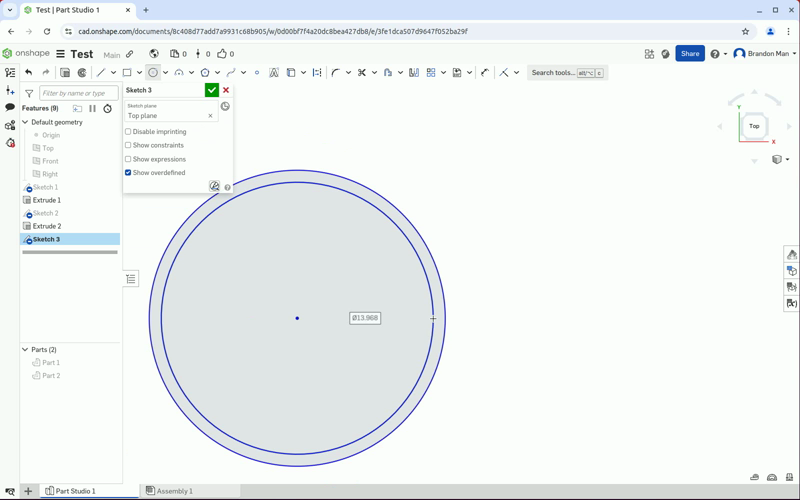
scroll(-6)
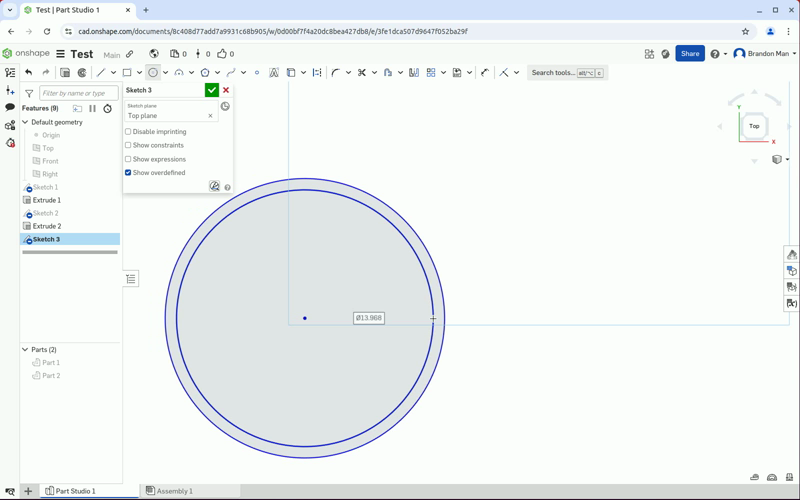
scroll(-6)
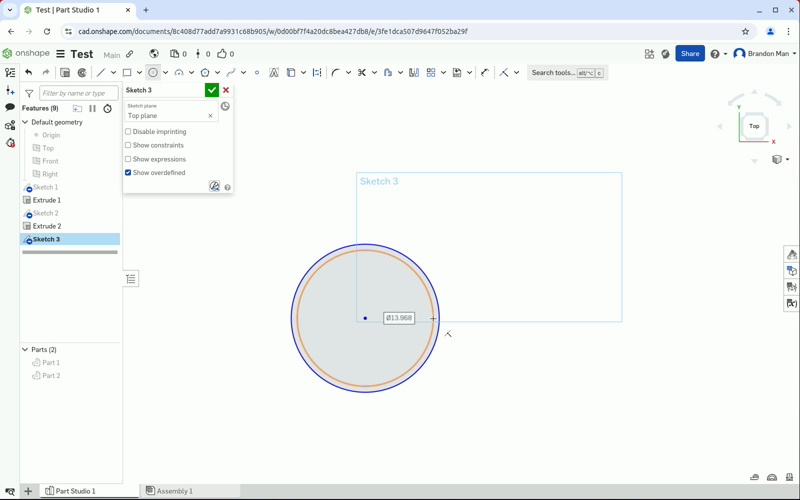
scroll(-6)
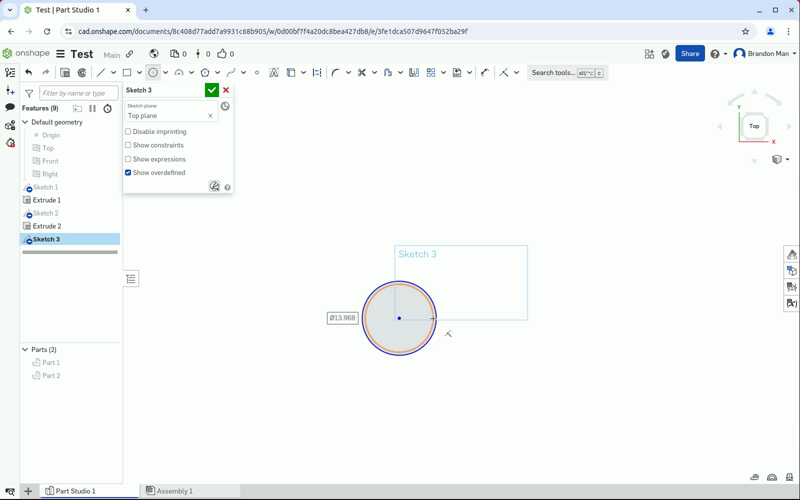
key(esc)
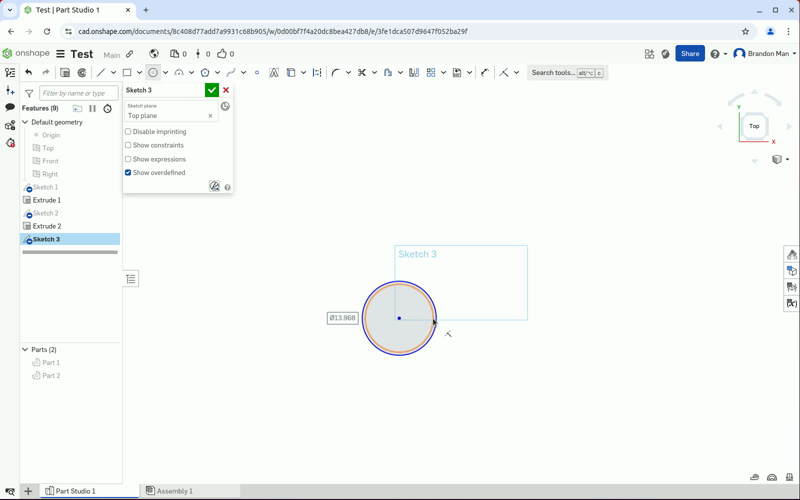
mouse_move(393, 282)
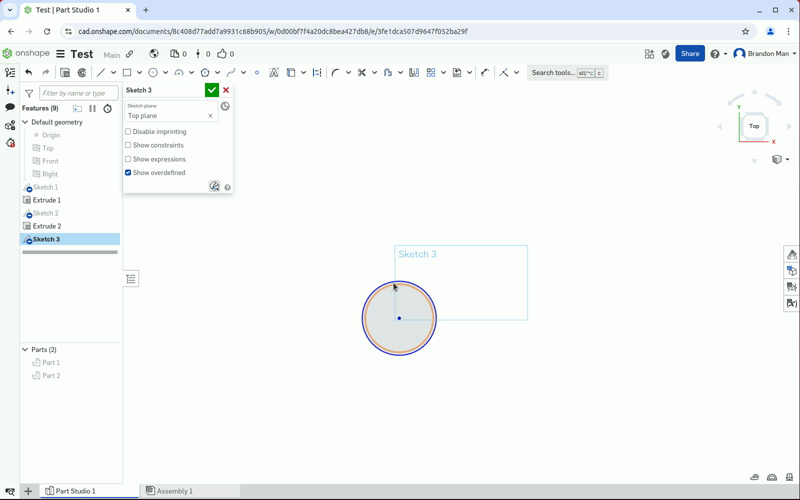
scroll(6)
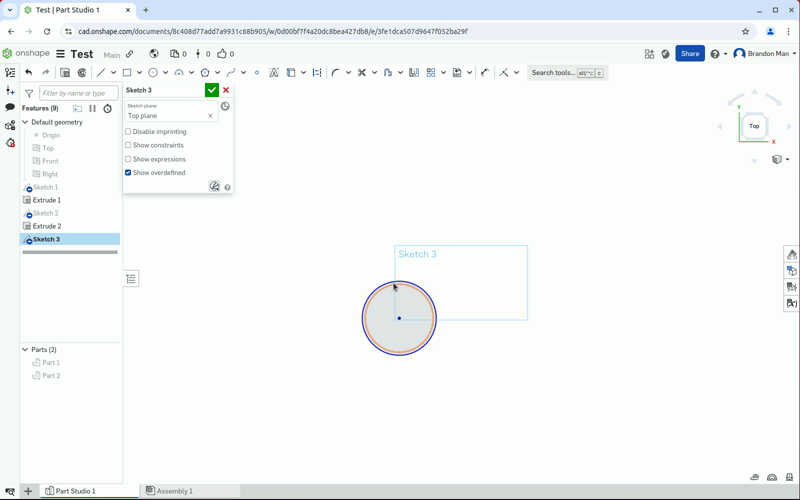
scroll(6)
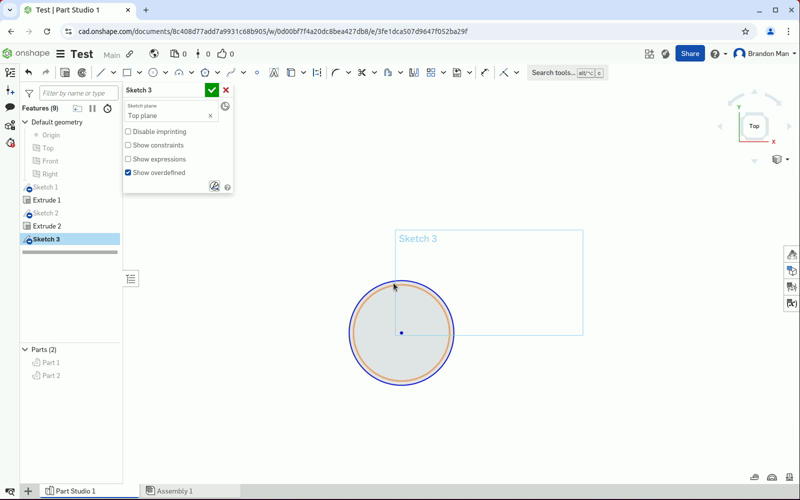
scroll(6)
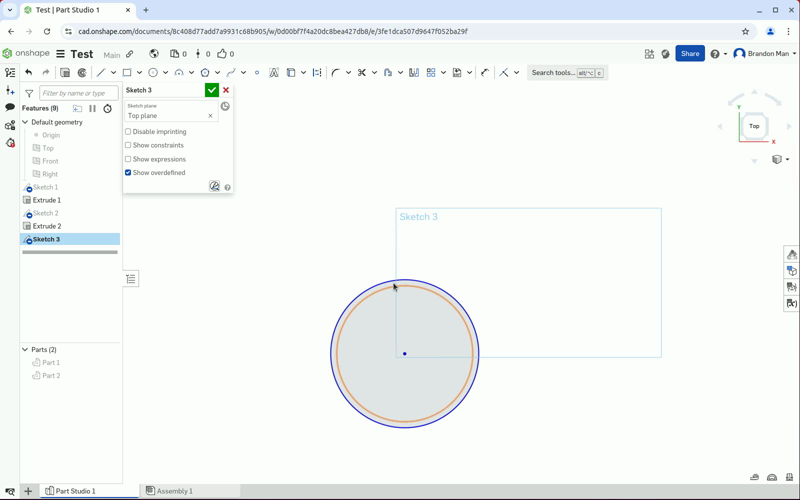
scroll(6)
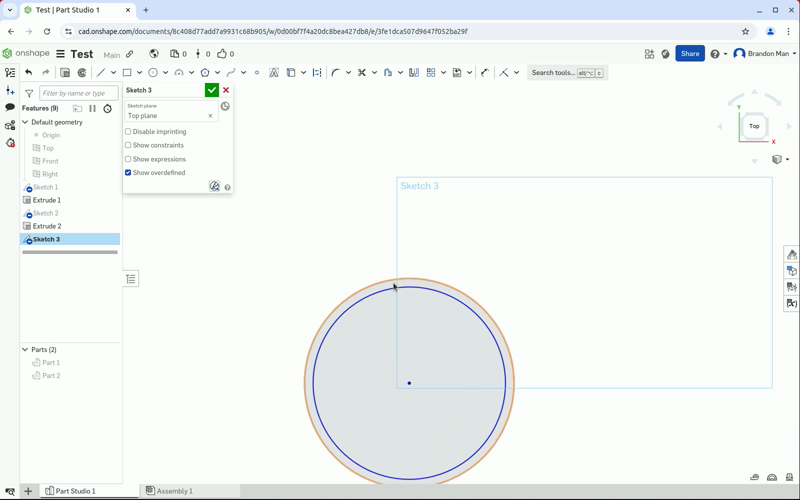
scroll(6)
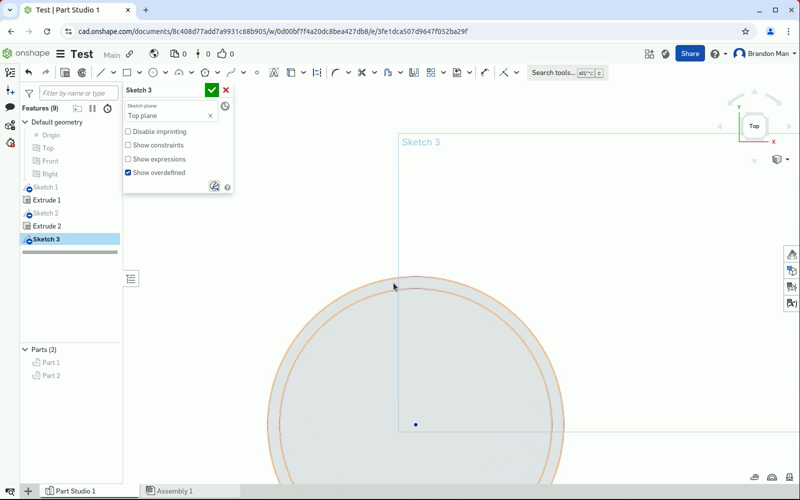
scroll(6)
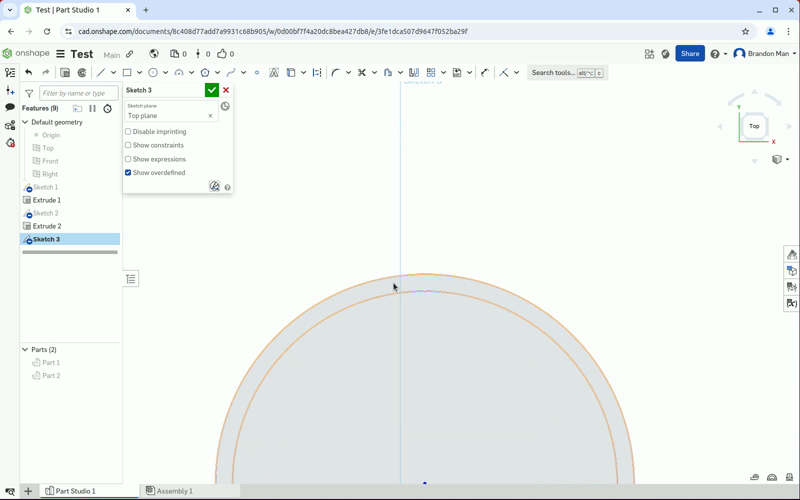
scroll(6)
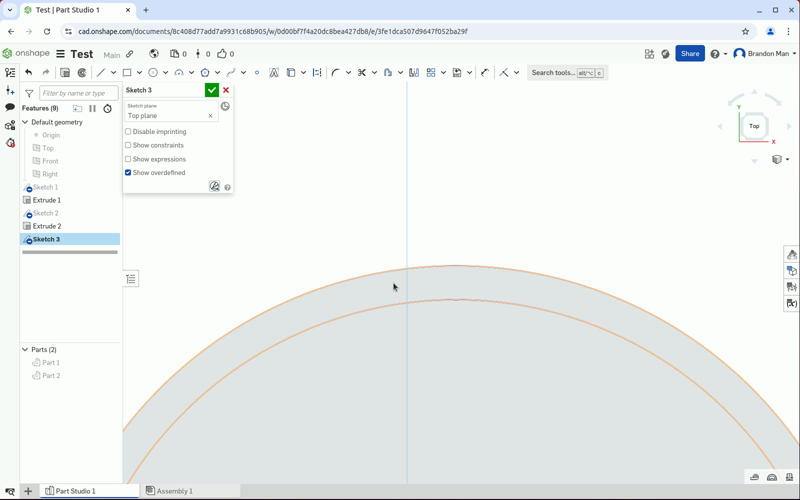
click(393, 282)
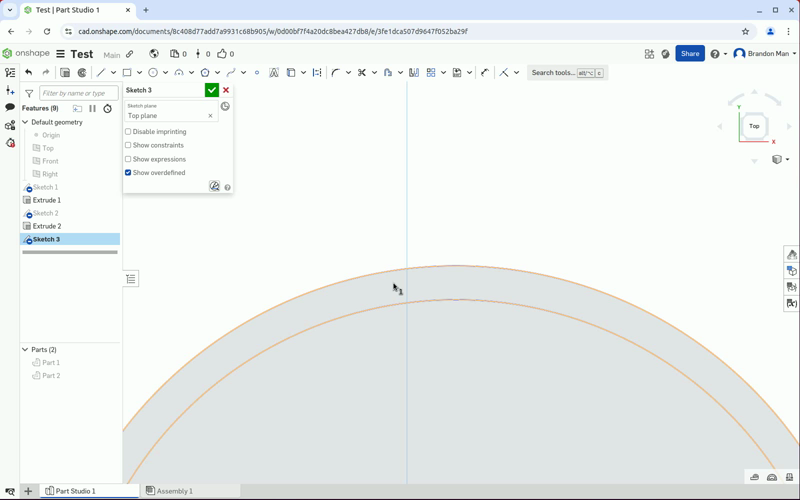
scroll(-6)
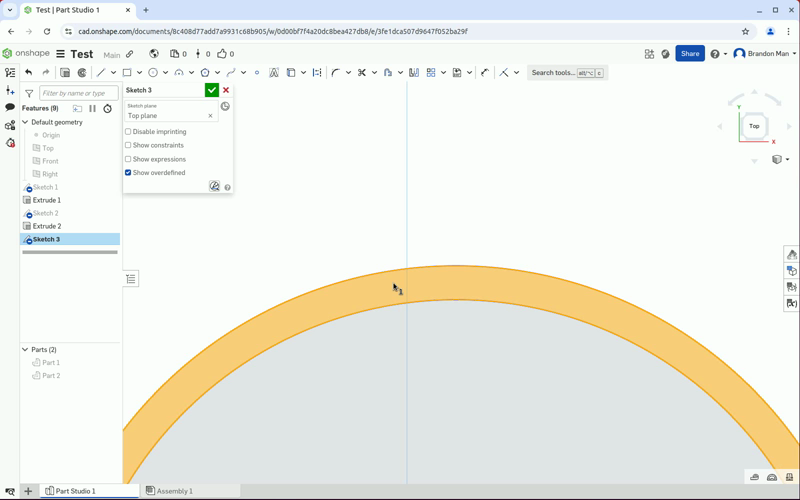
scroll(-6)
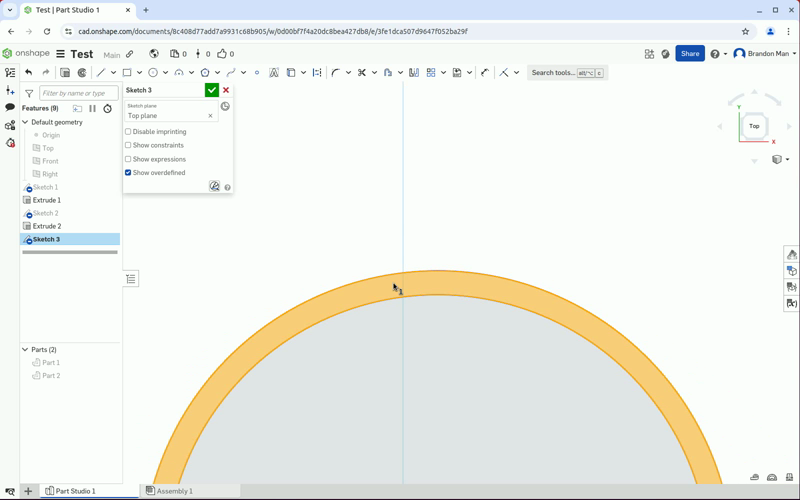
scroll(-6)
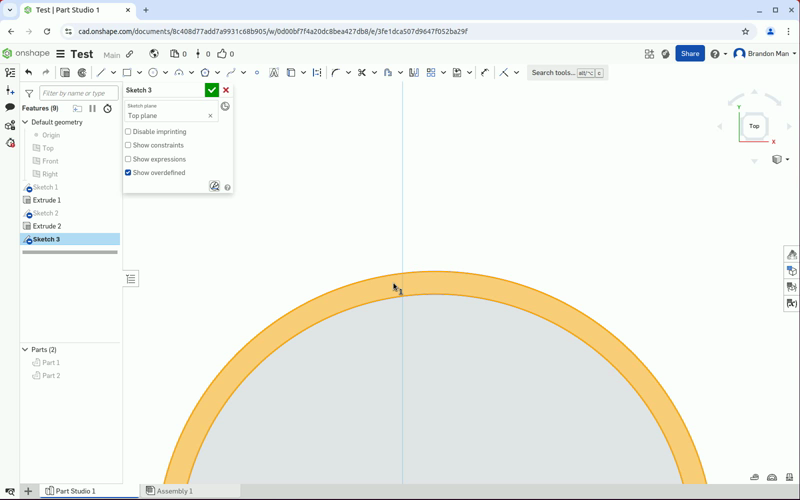
scroll(-6)
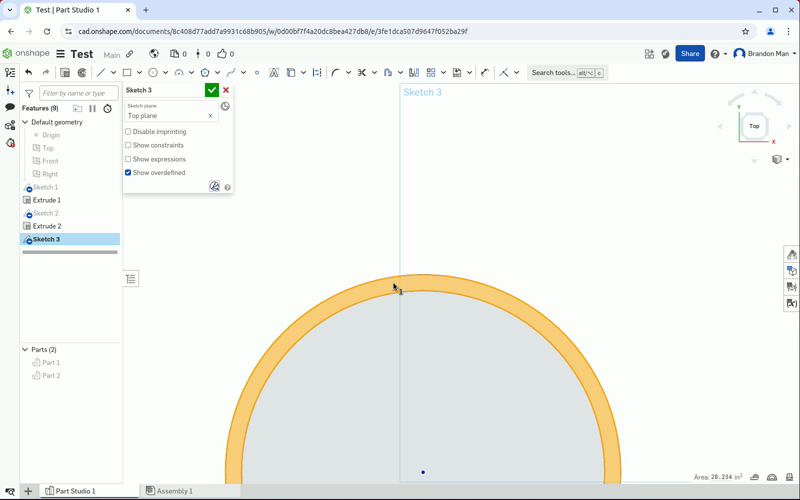
scroll(-6)
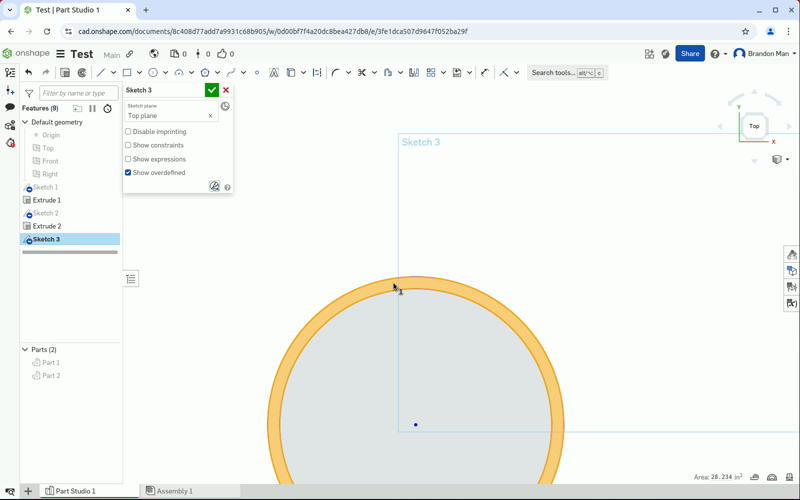
scroll(-6)
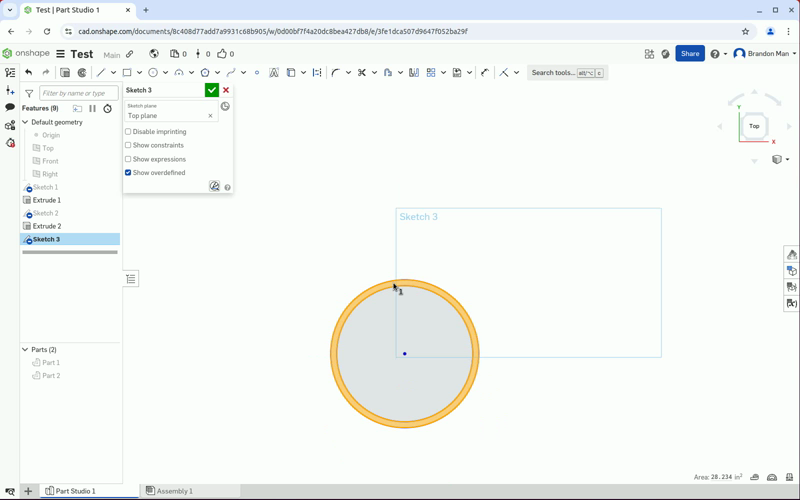
scroll(-6)
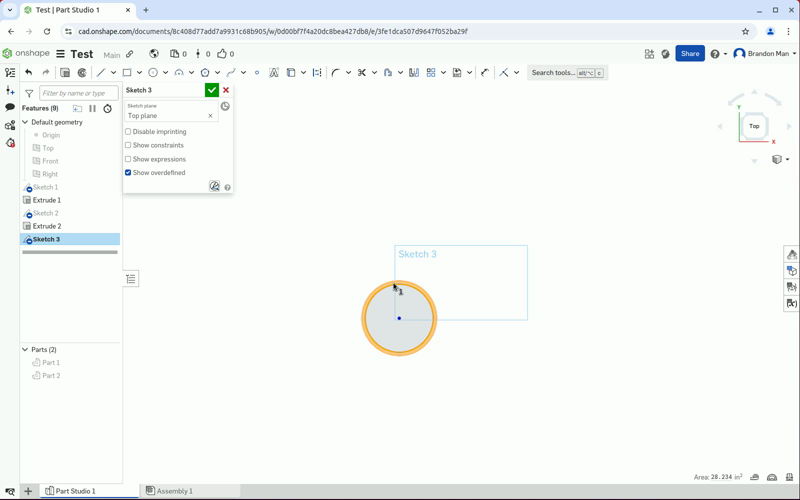
mouse_move(73, 352)
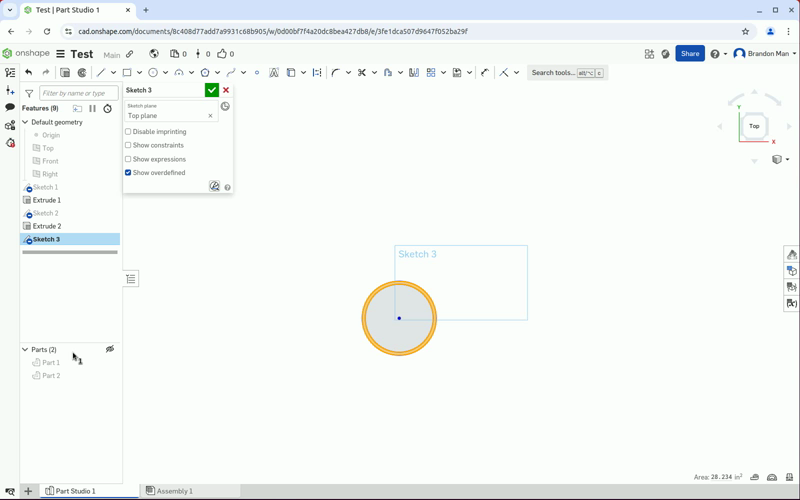
key(shift+y)
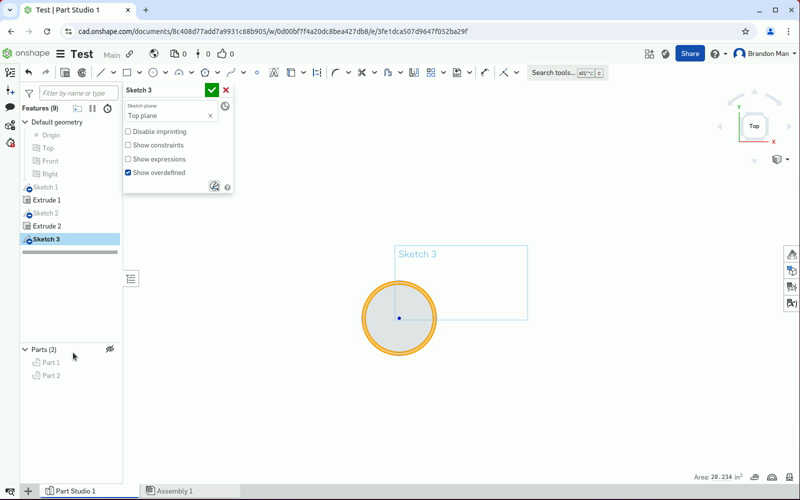
key(shift+e)
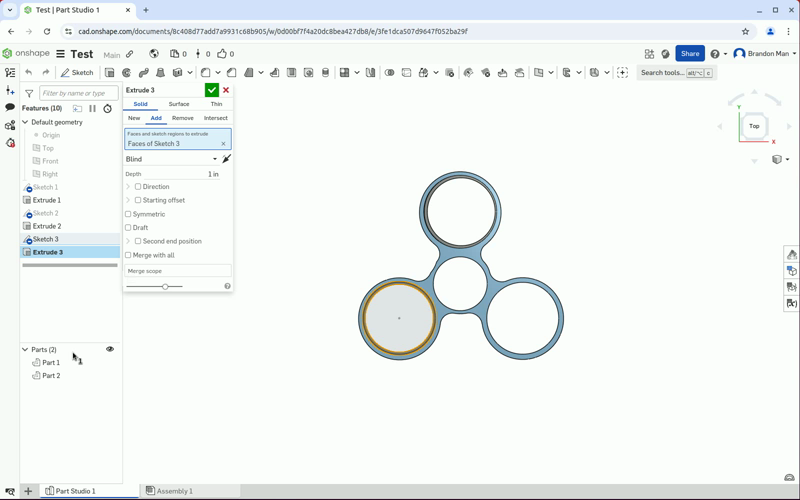
mouse_move(143, 106)
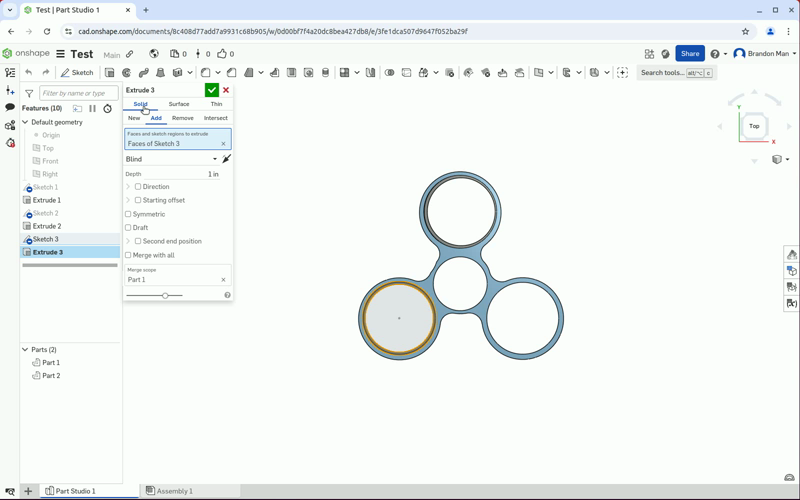
click(143, 106)
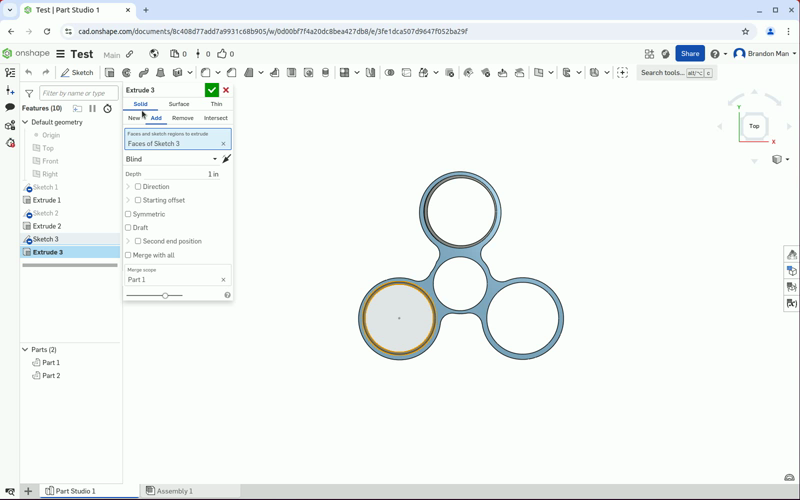
mouse_move(137, 120)
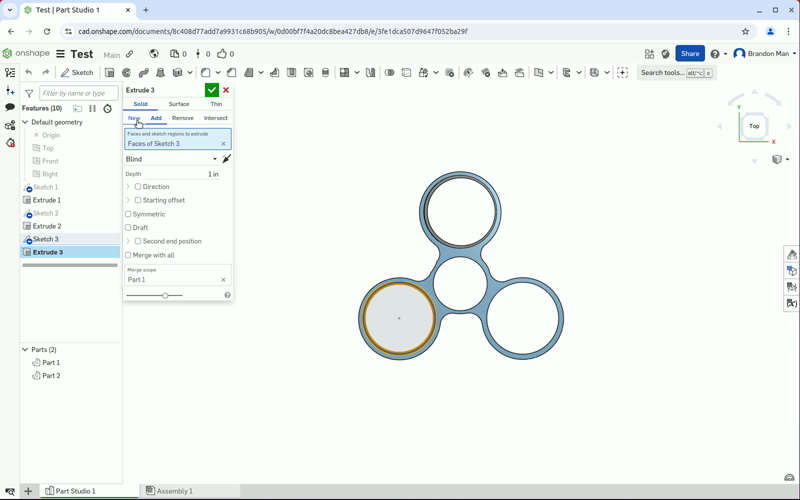
click(137, 120)
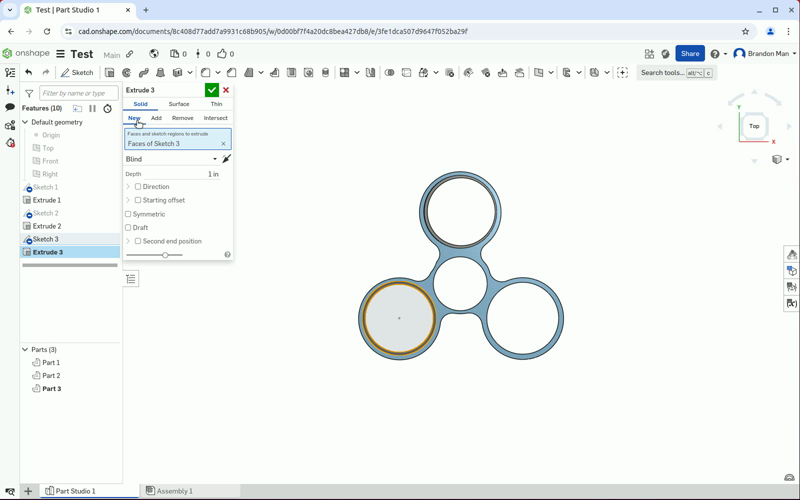
key(tab, 4)
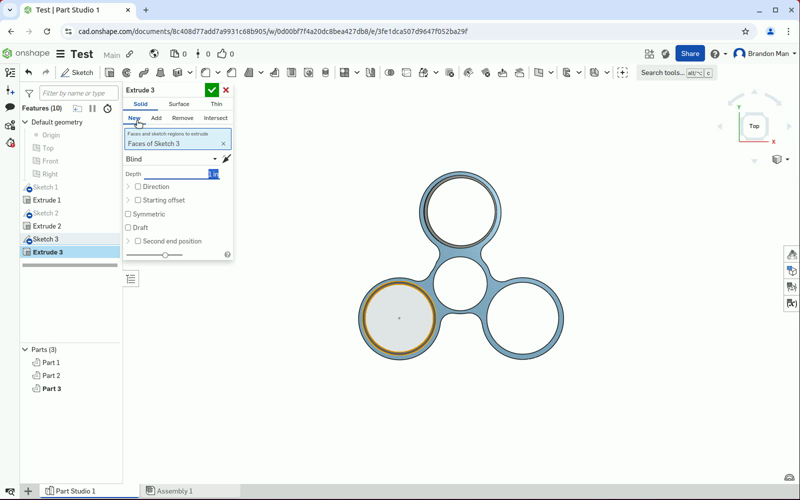
text(0.241)
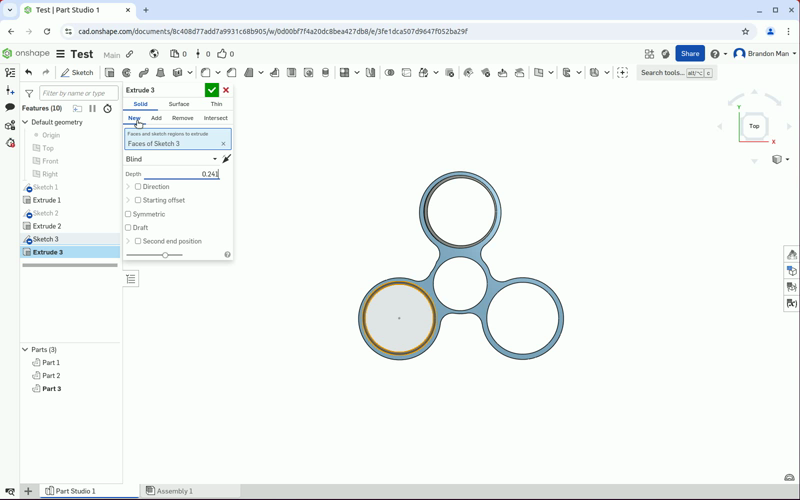
key(enter)
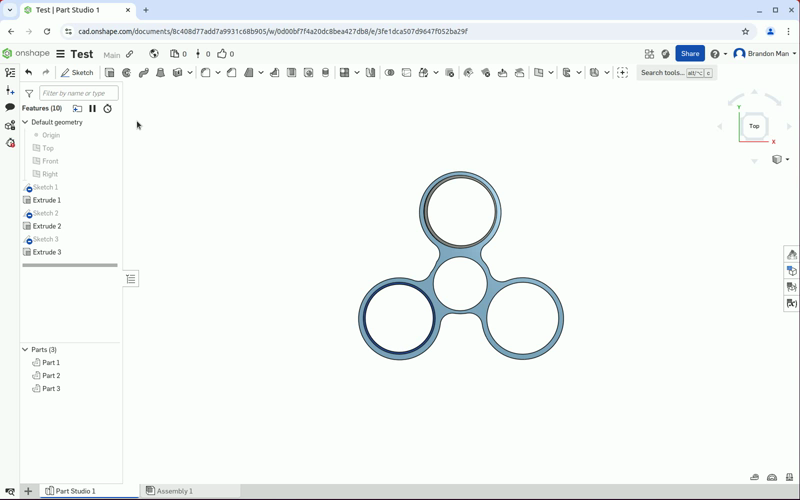
key(shift+h)
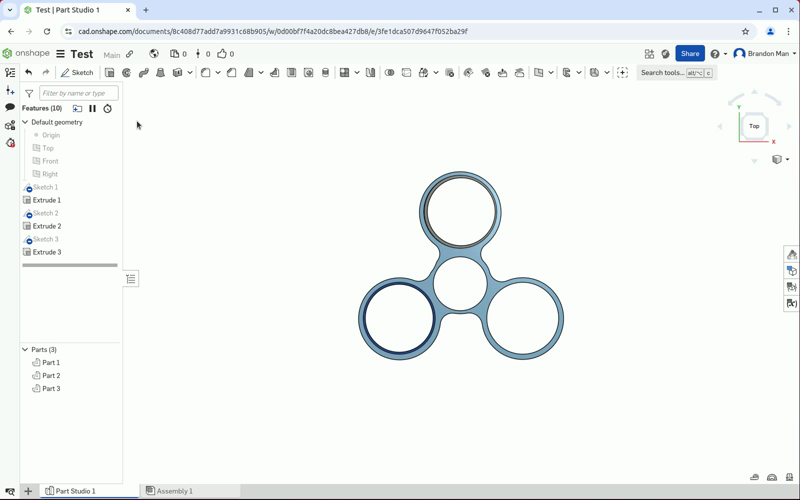
key(shift+h)
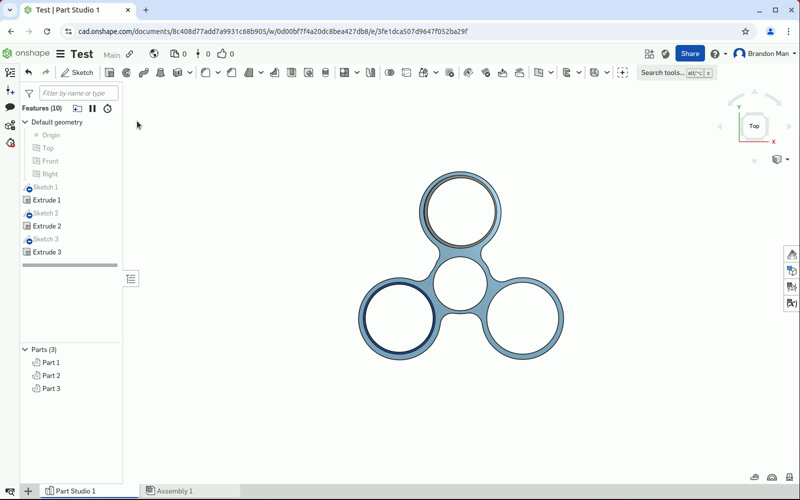
mouse_move(73, 189)
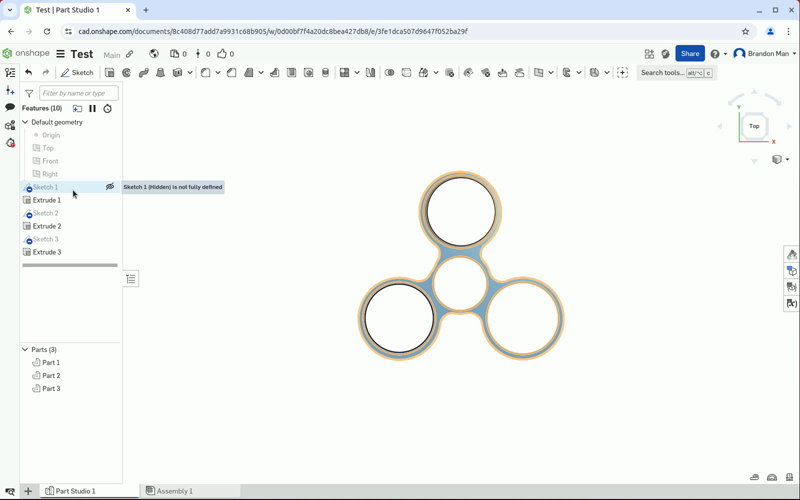
click(73, 189)
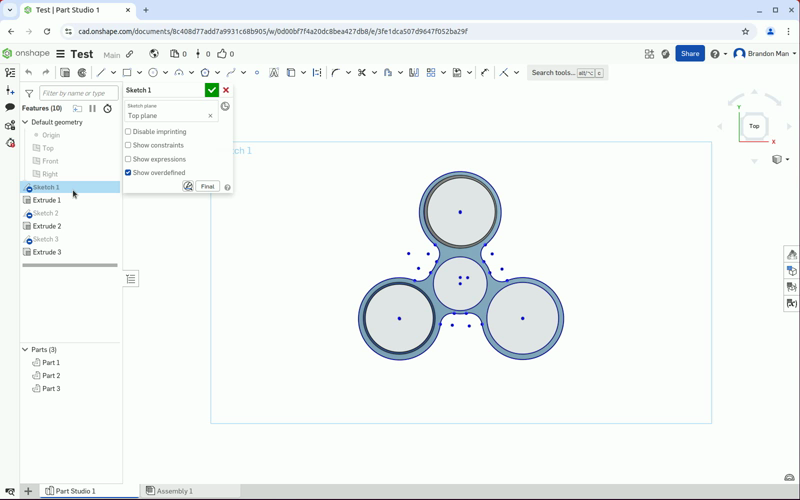
mouse_move(229, 92)
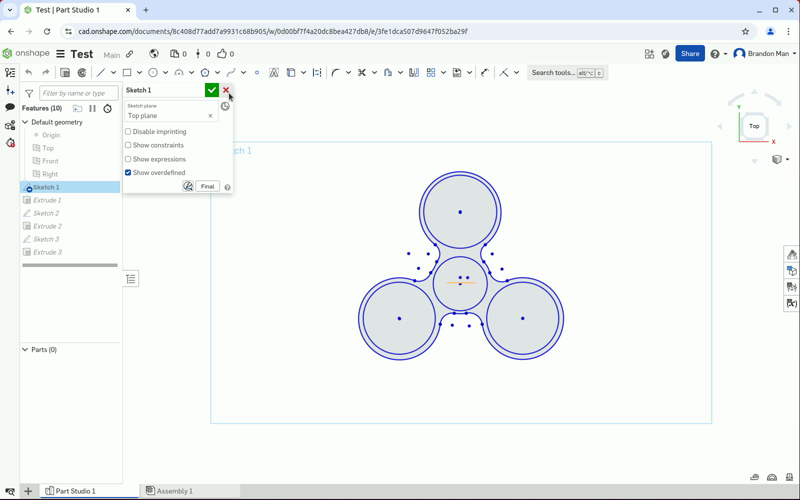
click(229, 92)
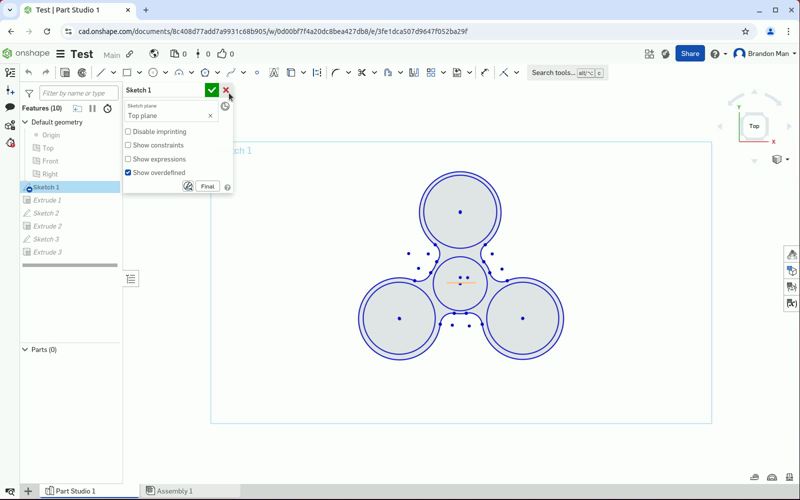
key(shift+s)
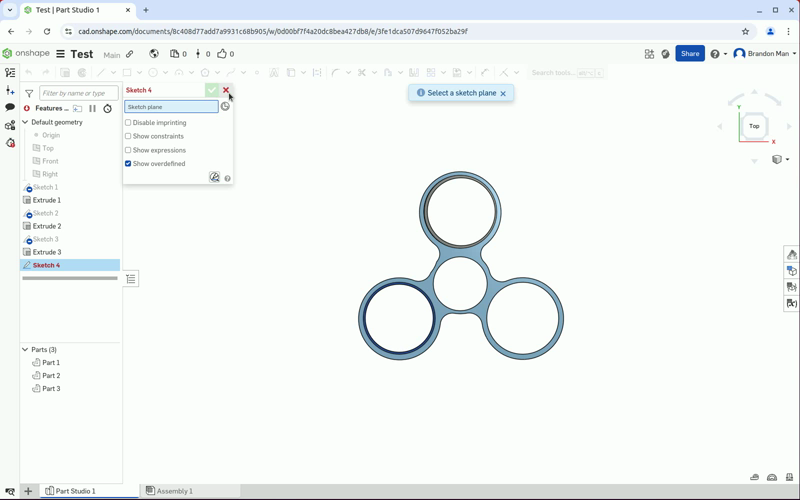
mouse_move(73, 150)
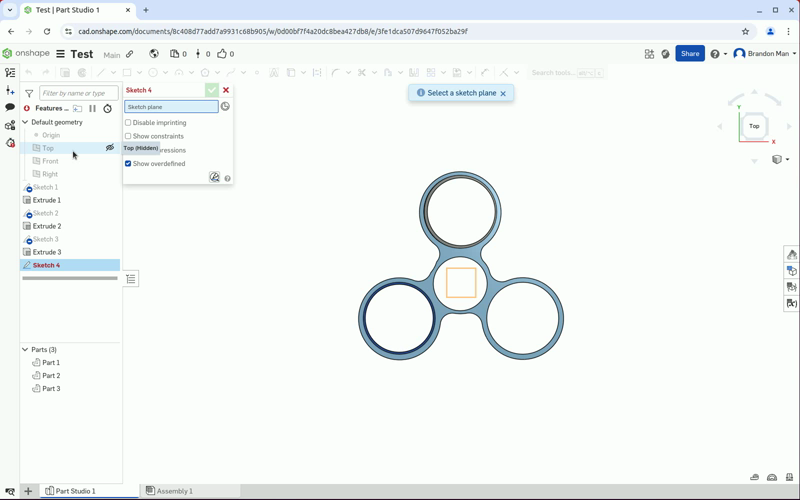
click(73, 150)
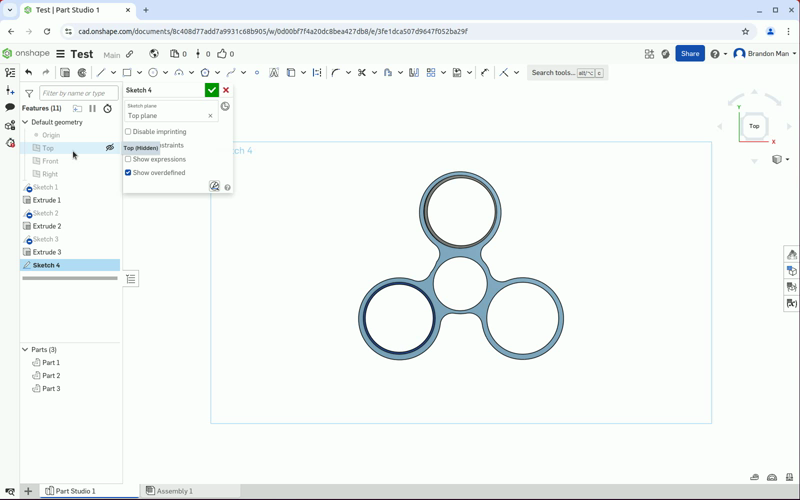
mouse_move(73, 352)
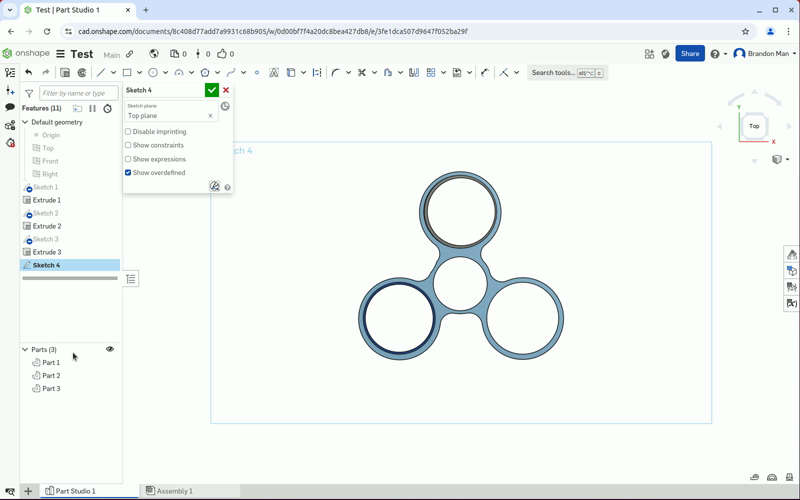
key(y)
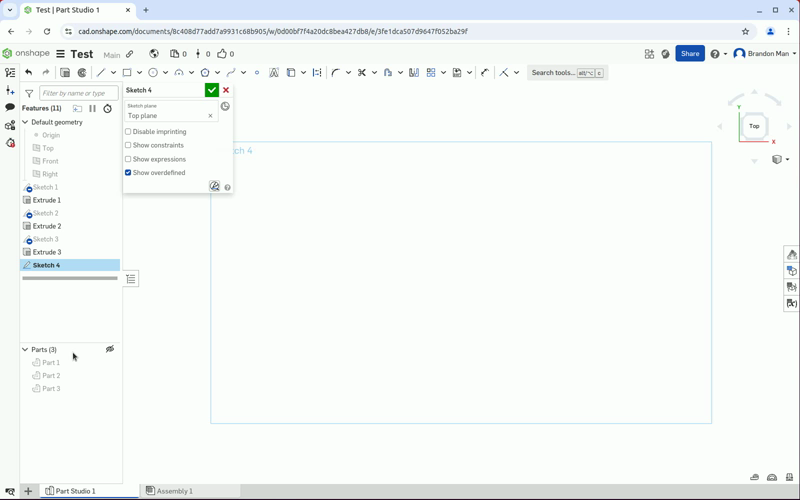
key(c)
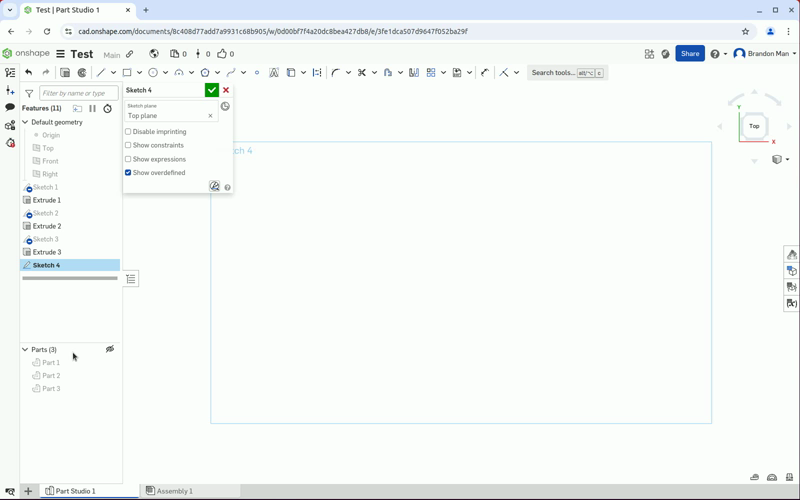
key_down(shift)
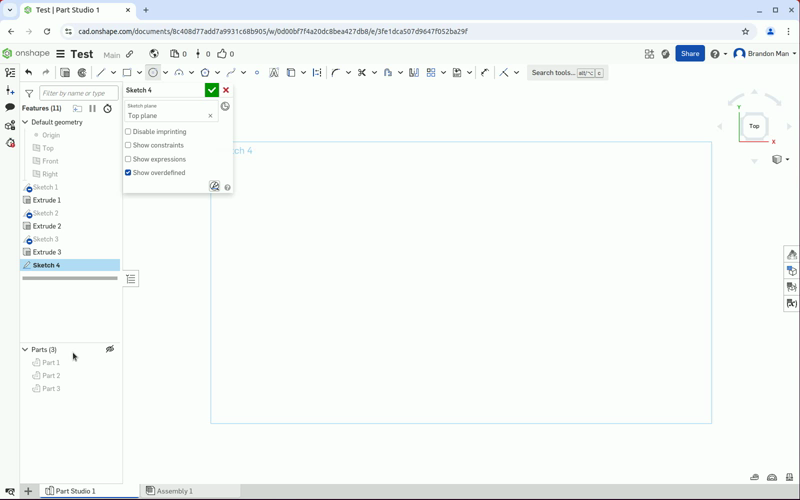
mouse_move(461, 282)
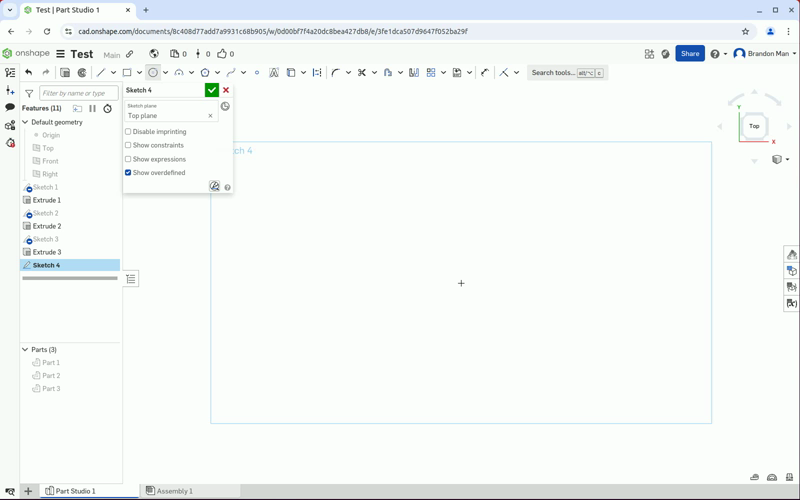
click(461, 282)
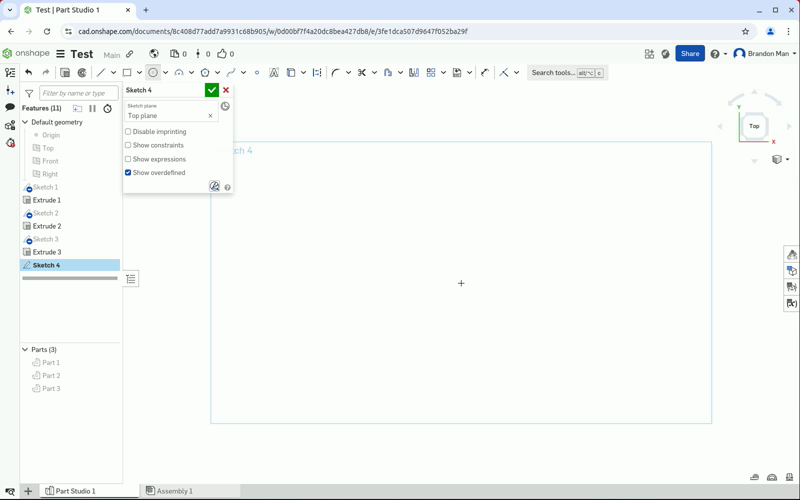
key_up(shift)
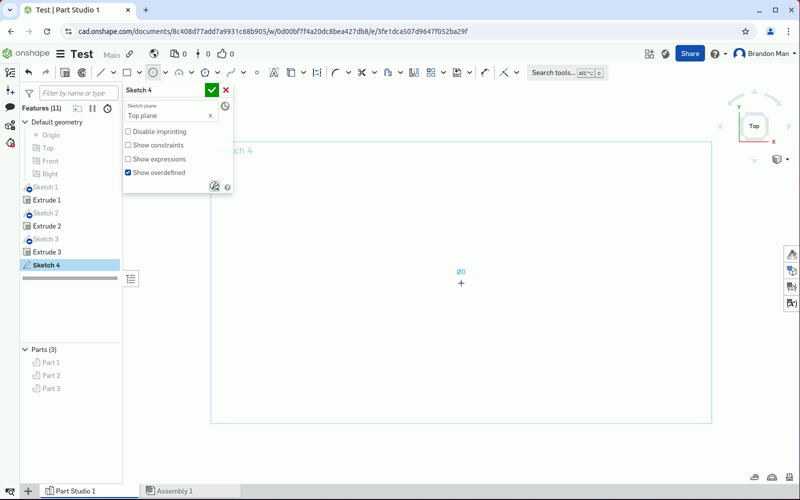
mouse_move(489, 282)
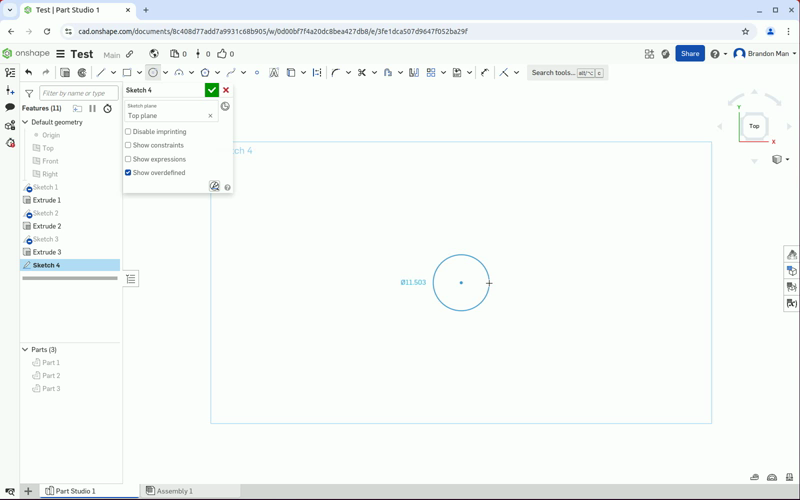
click(489, 282)
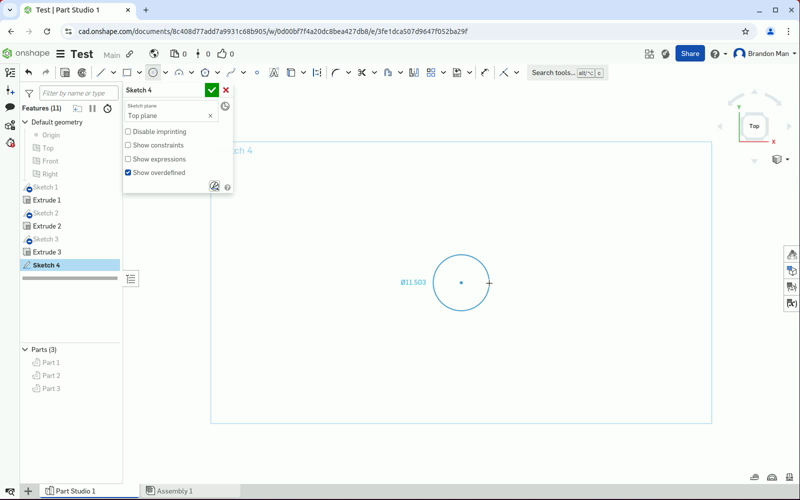
key(esc)
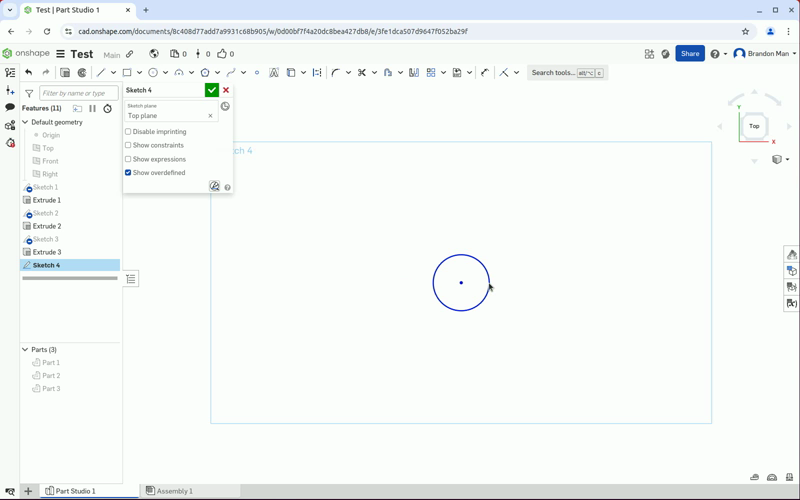
key(c)
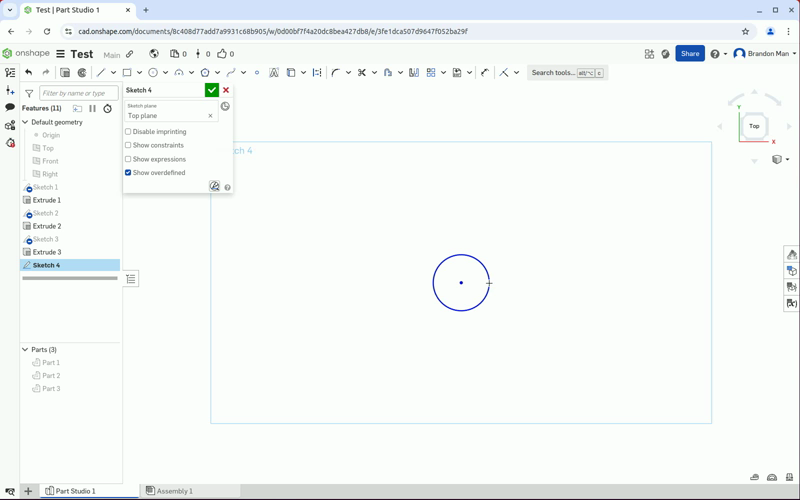
key_down(shift)
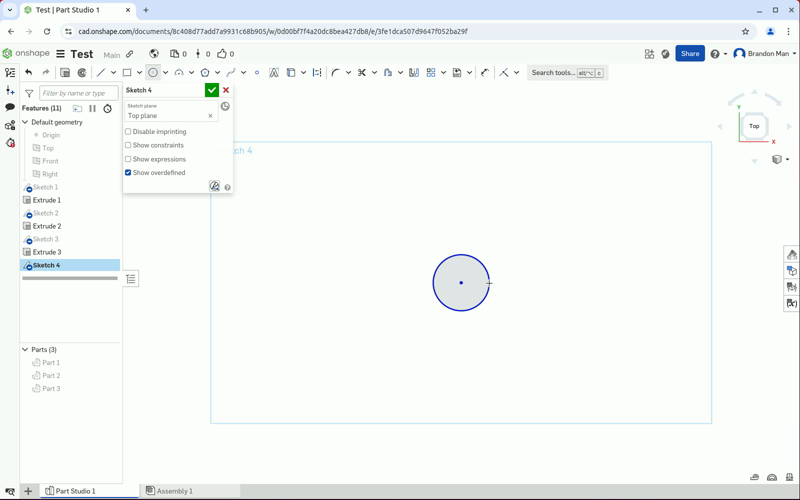
mouse_move(461, 282)
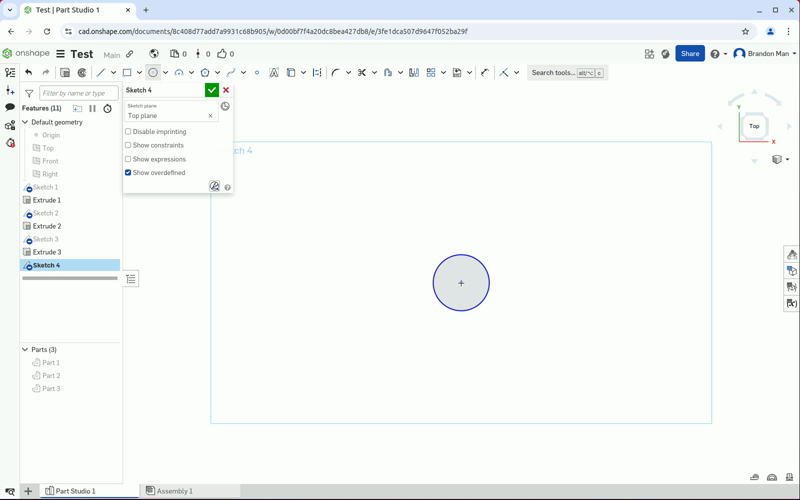
click(461, 282)
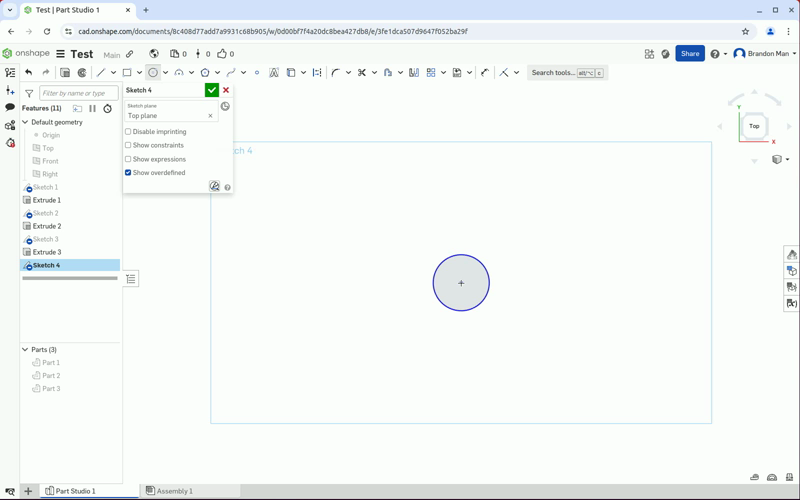
key_up(shift)
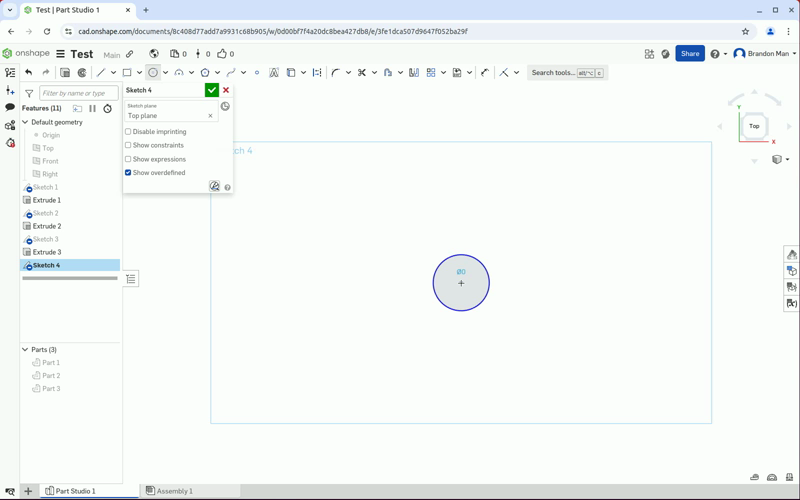
mouse_move(486, 282)
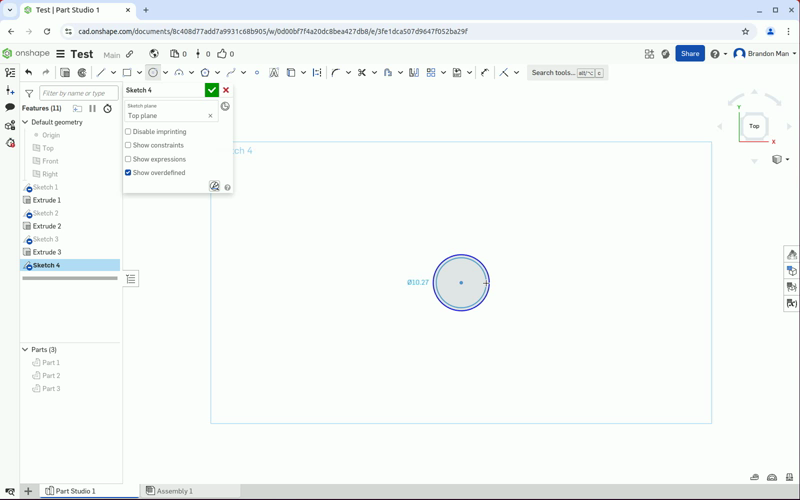
scroll(6)
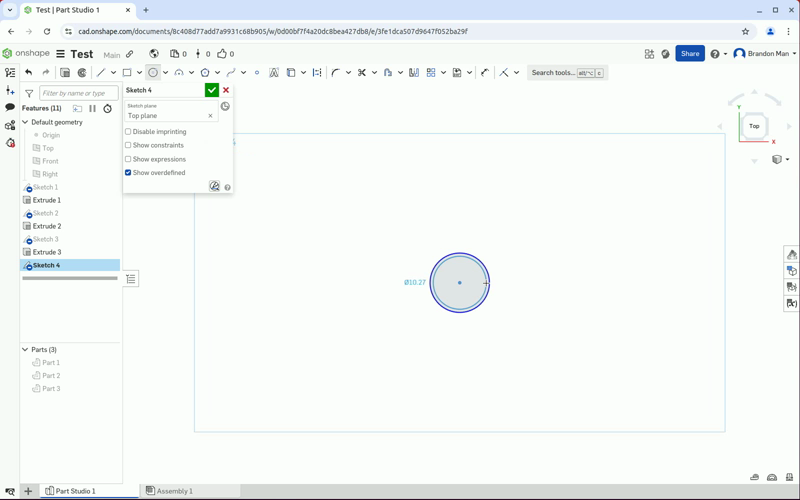
scroll(6)
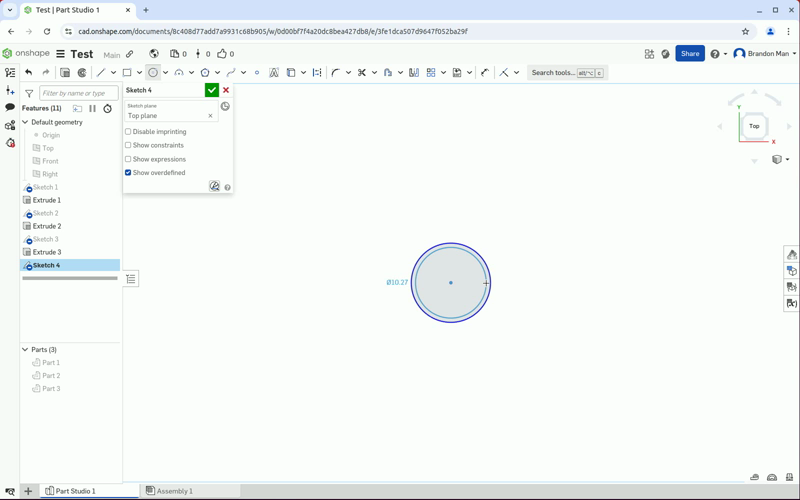
scroll(6)
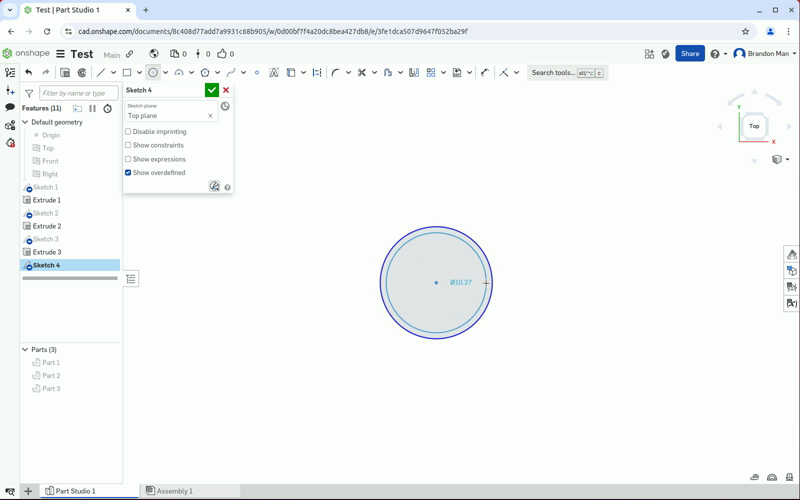
scroll(6)
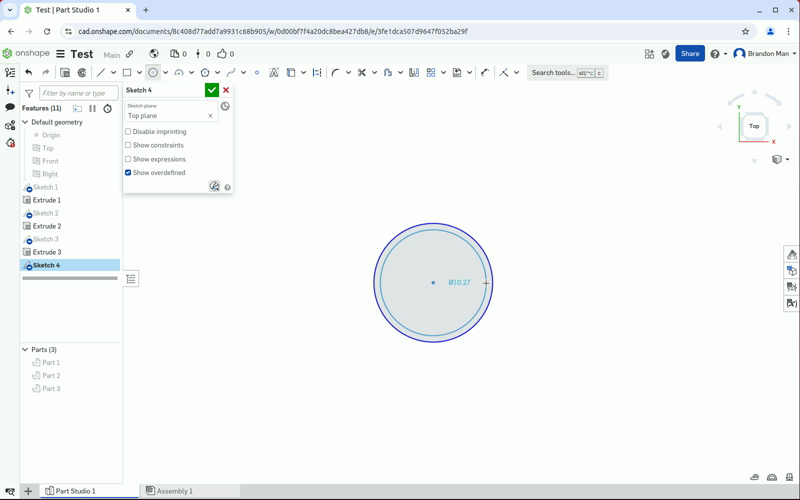
scroll(6)
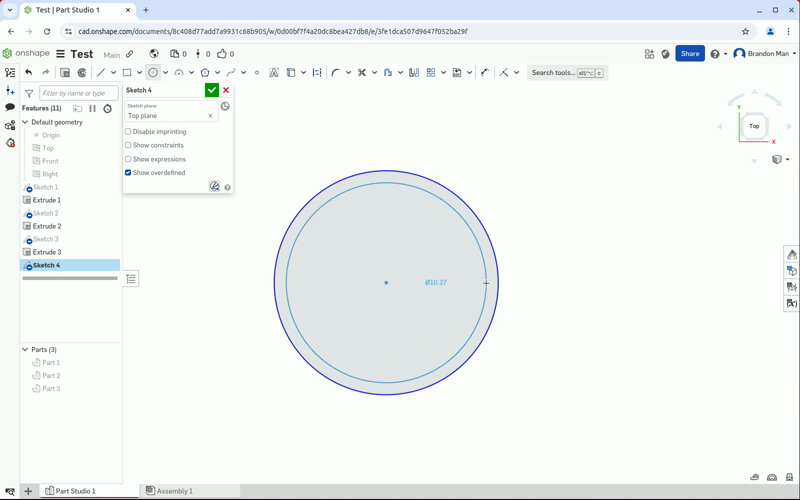
scroll(6)
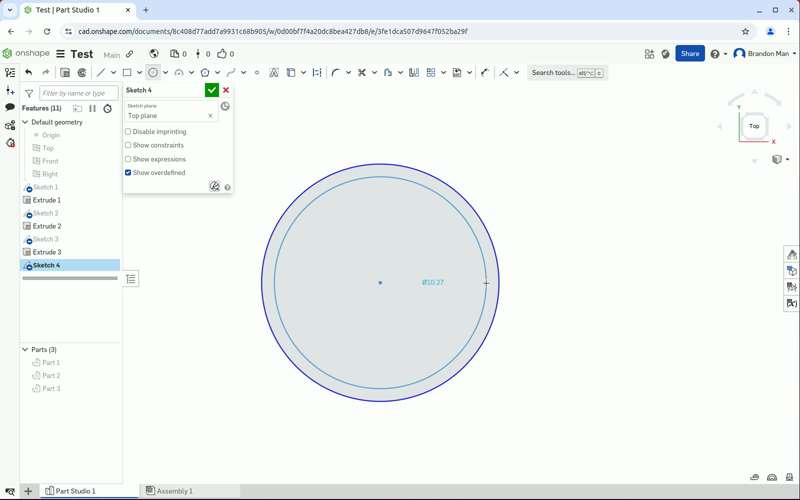
scroll(6)
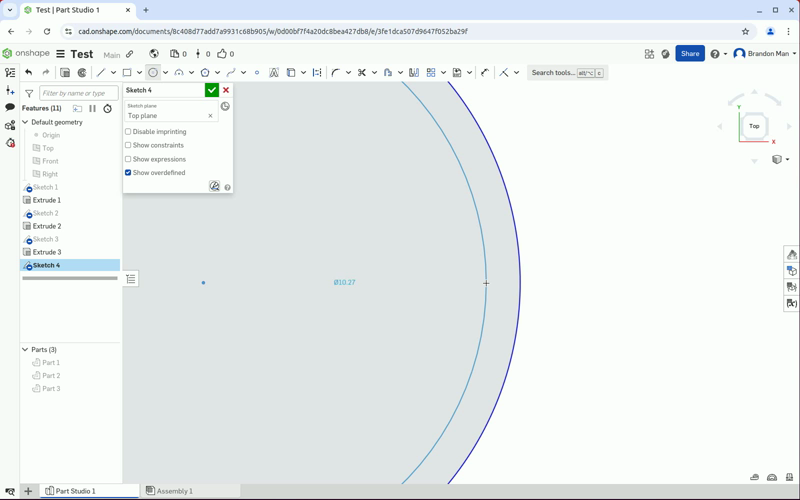
click(486, 282)
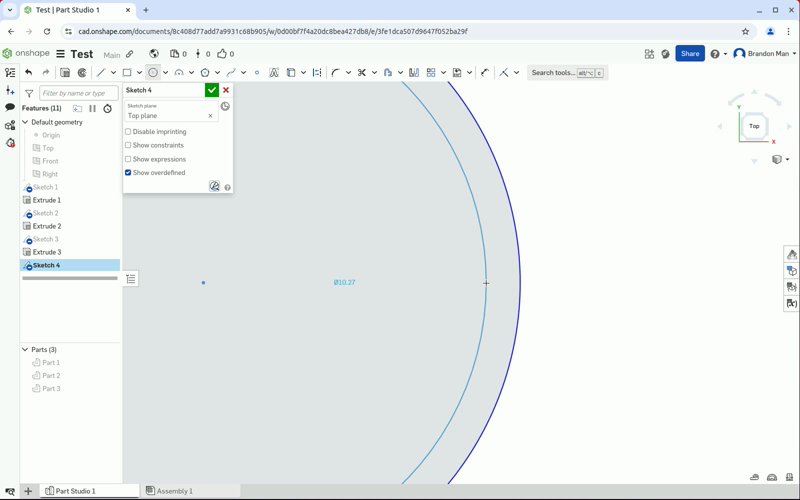
scroll(-6)
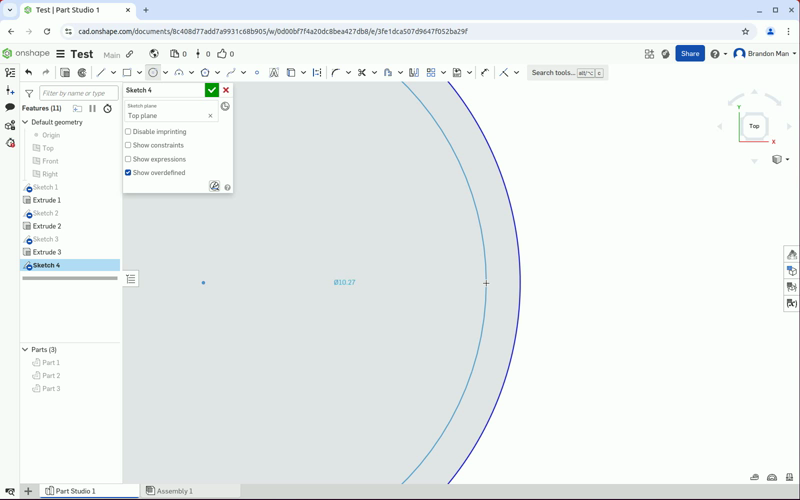
scroll(-6)
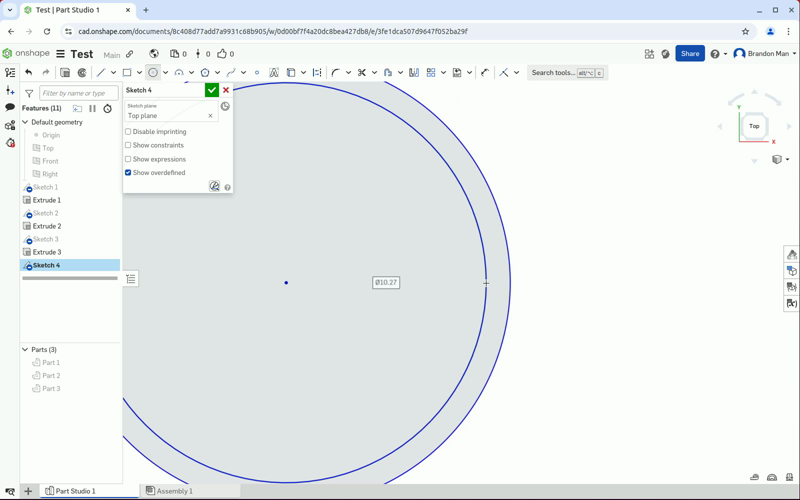
scroll(-6)
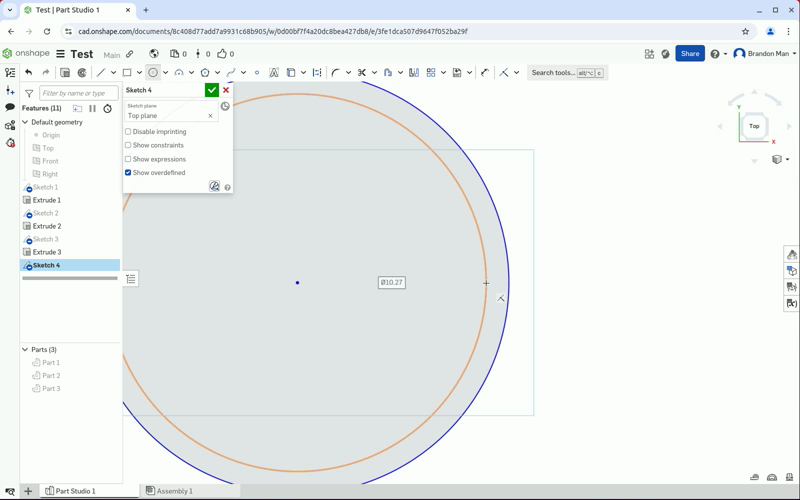
scroll(-6)
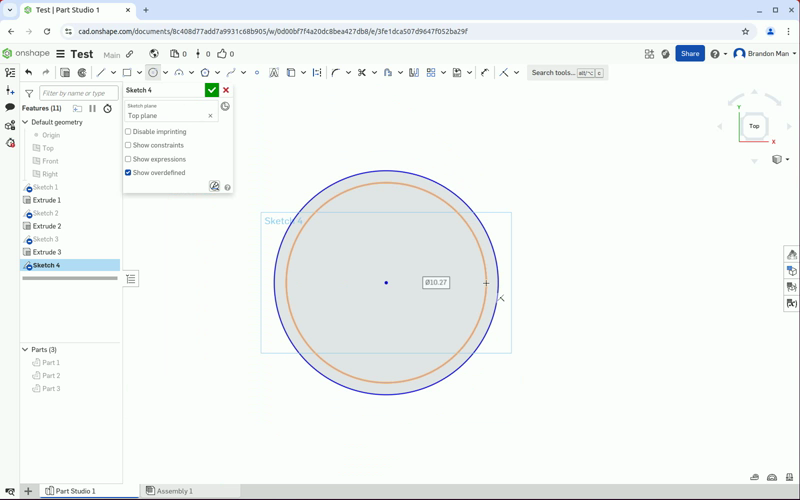
scroll(-6)
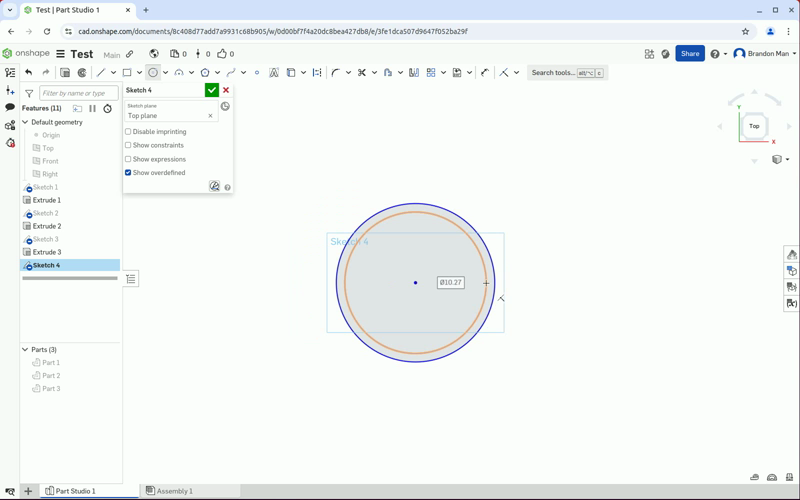
scroll(-6)
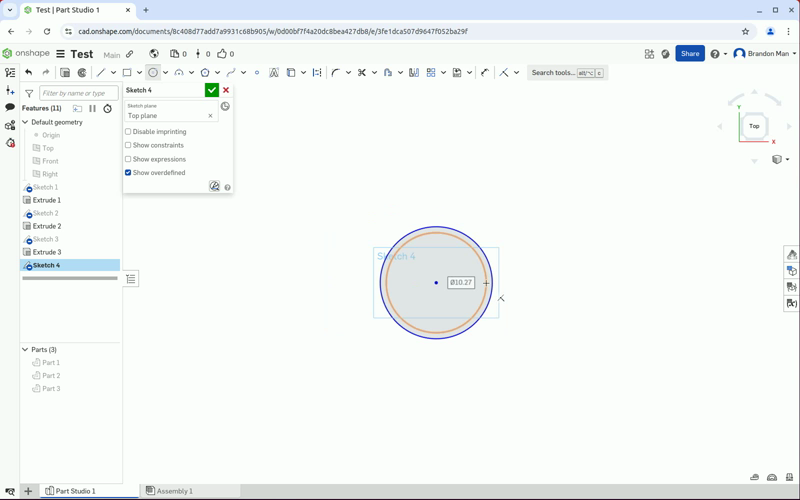
scroll(-6)
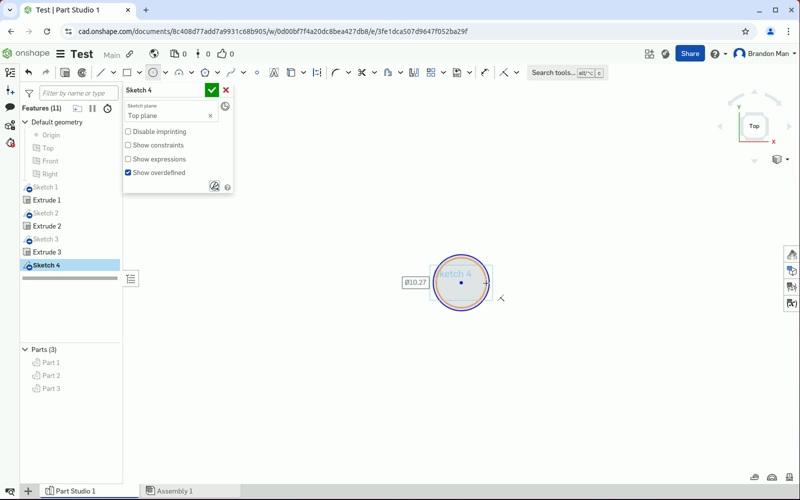
key(esc)
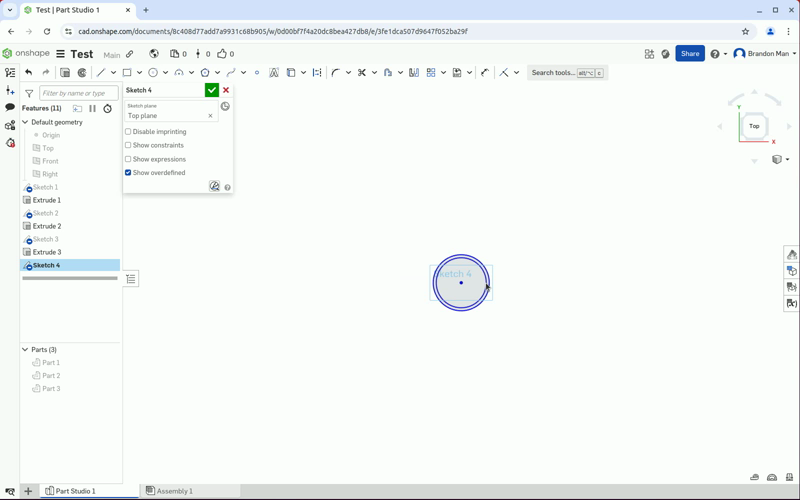
mouse_move(477, 303)
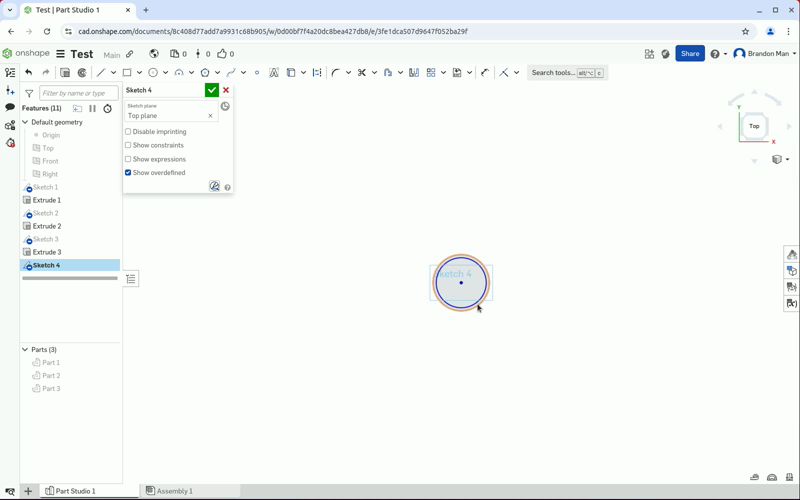
scroll(6)
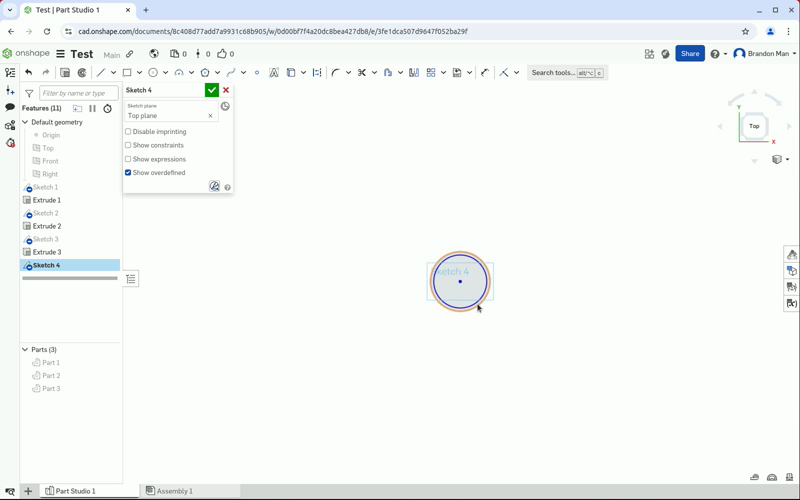
scroll(6)
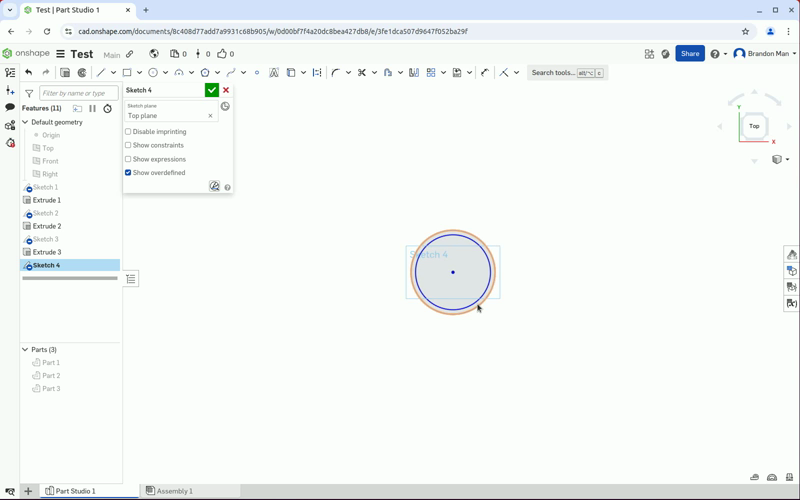
scroll(6)
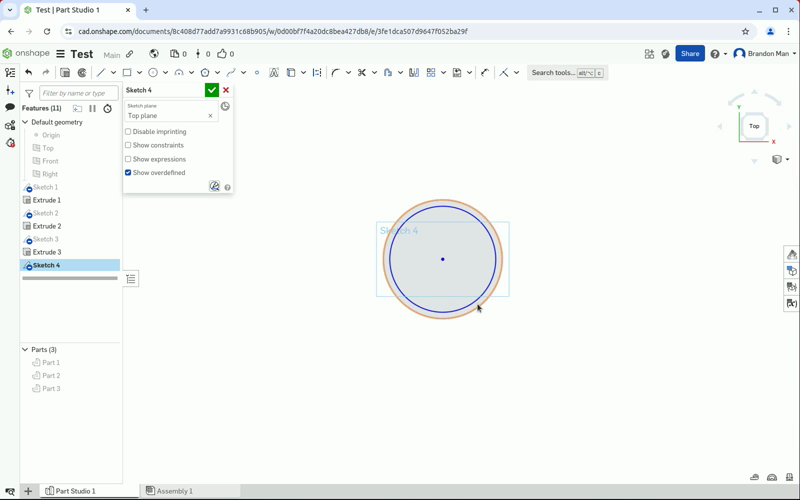
scroll(6)
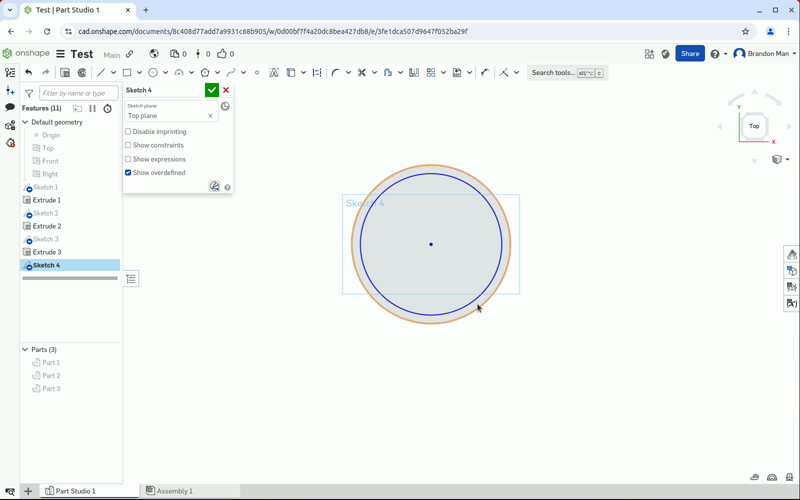
scroll(6)
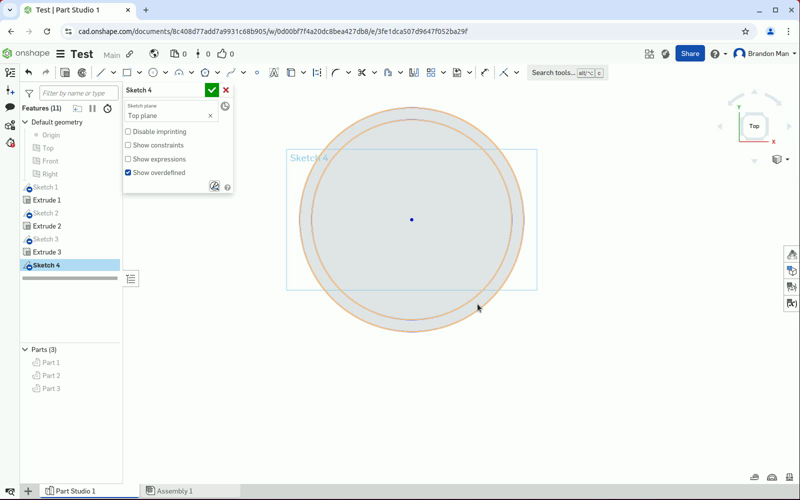
scroll(6)
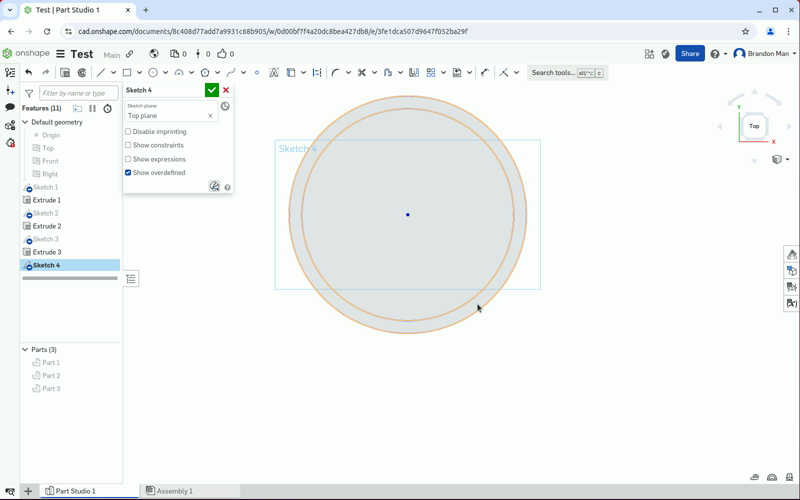
scroll(6)
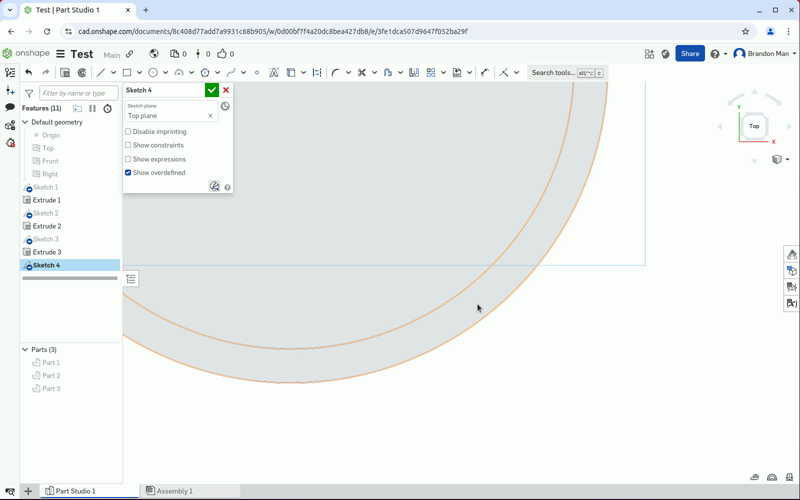
click(477, 303)
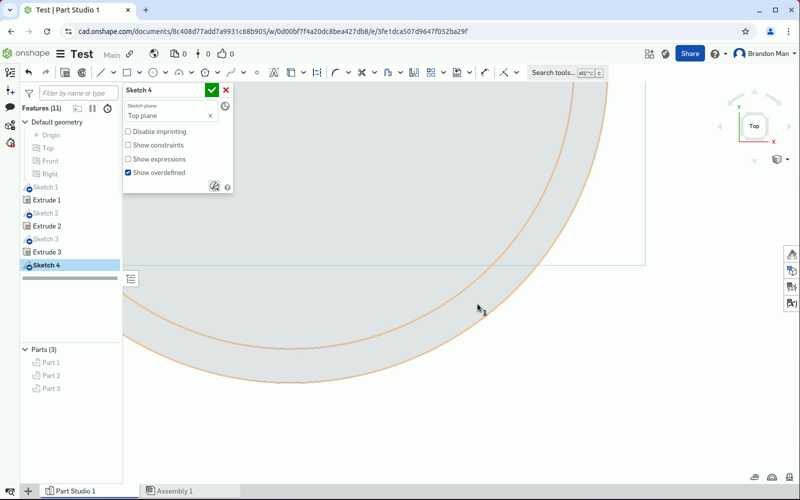
scroll(-6)
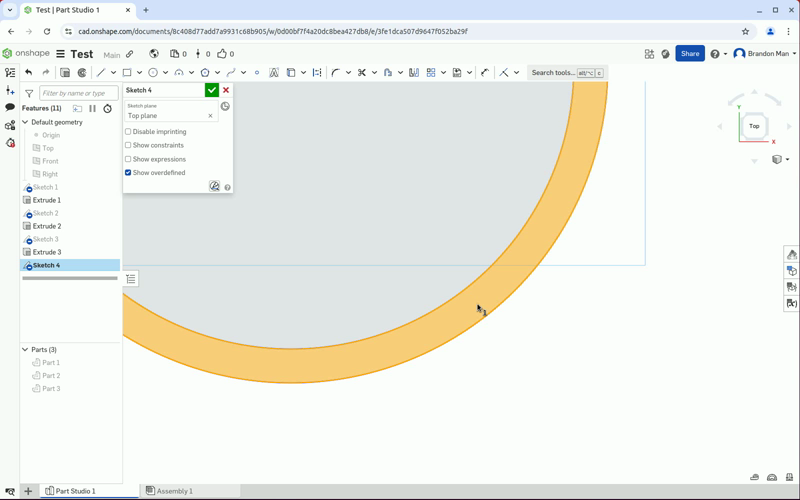
scroll(-6)
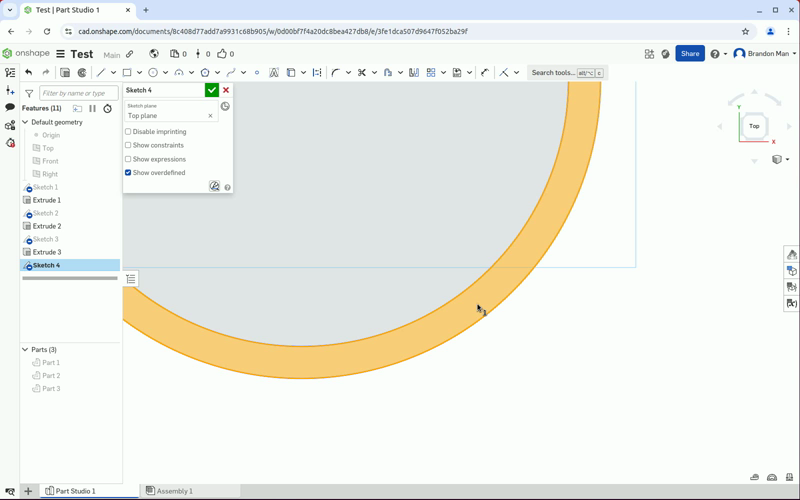
scroll(-6)
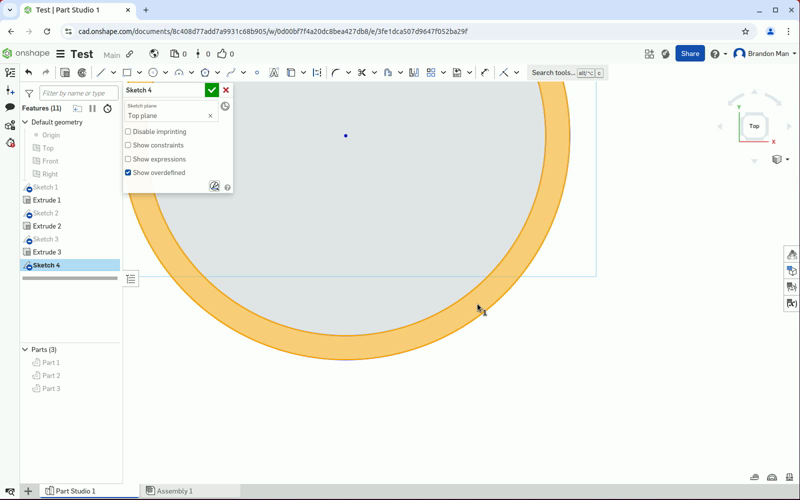
scroll(-6)
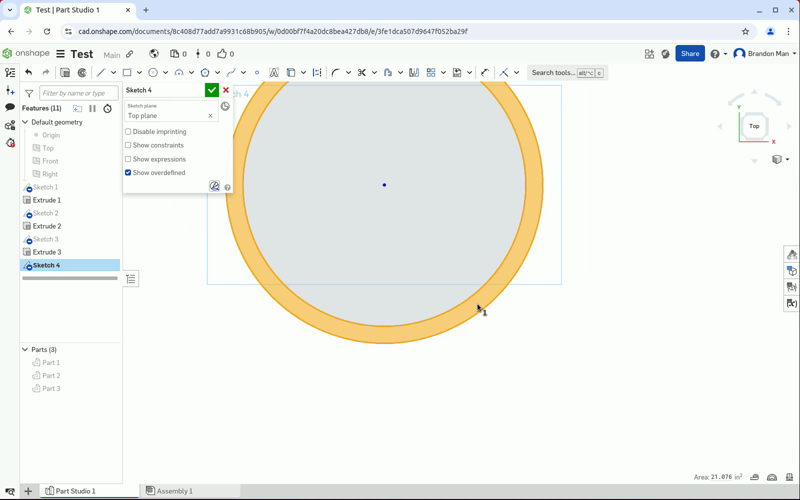
scroll(-6)
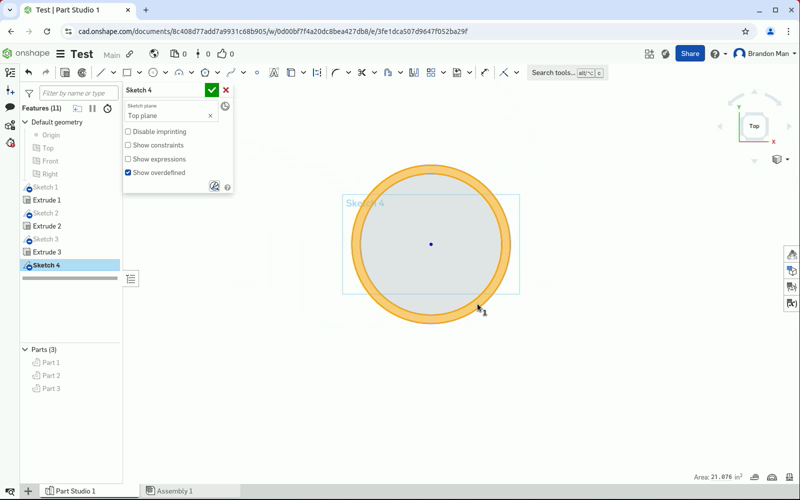
scroll(-6)
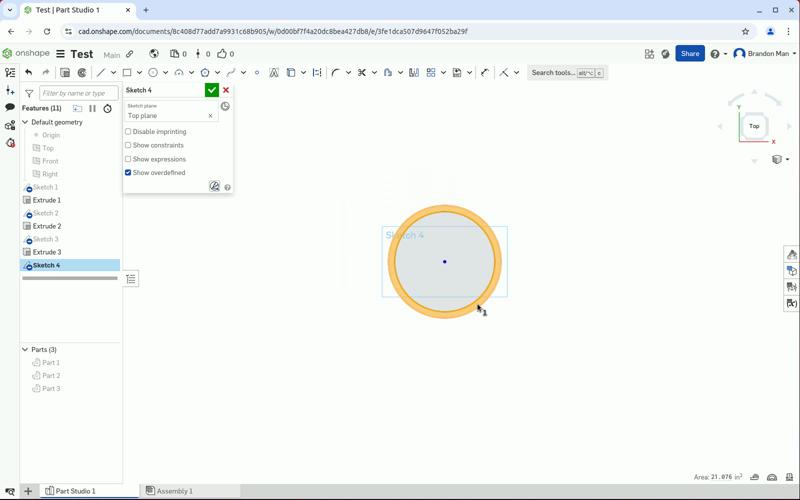
scroll(-6)
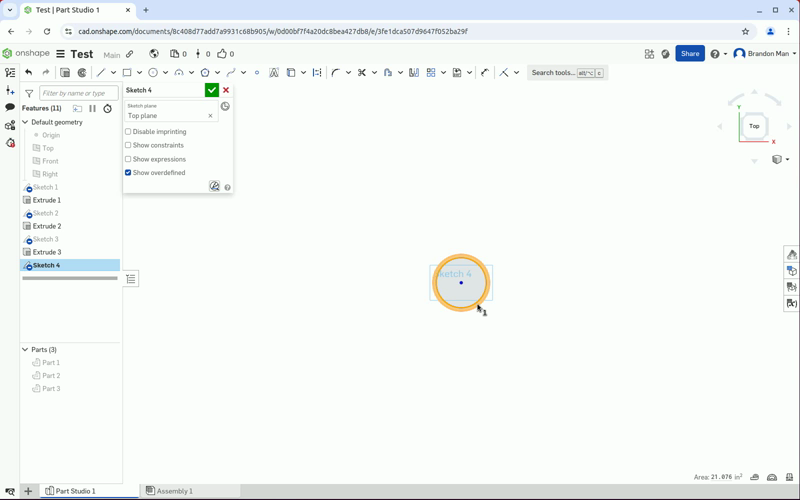
mouse_move(73, 352)
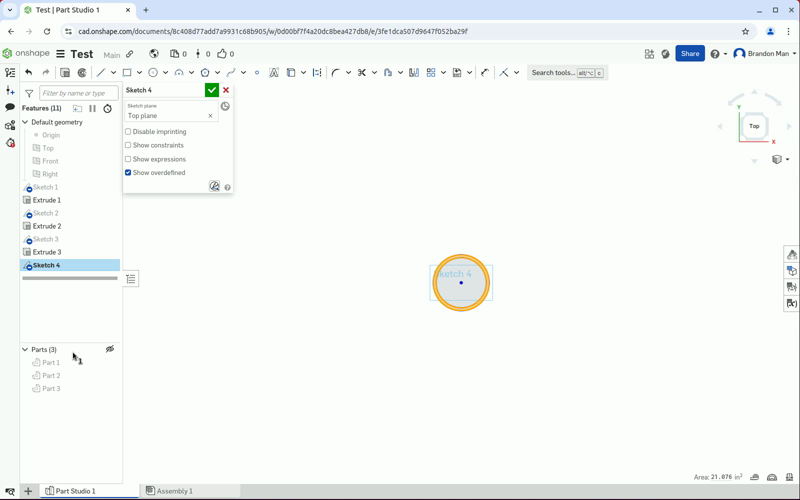
key(shift+y)
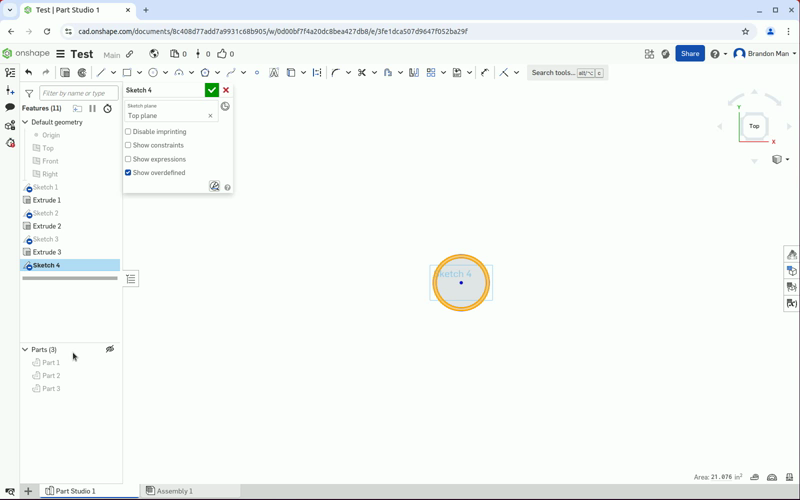
key(shift+e)
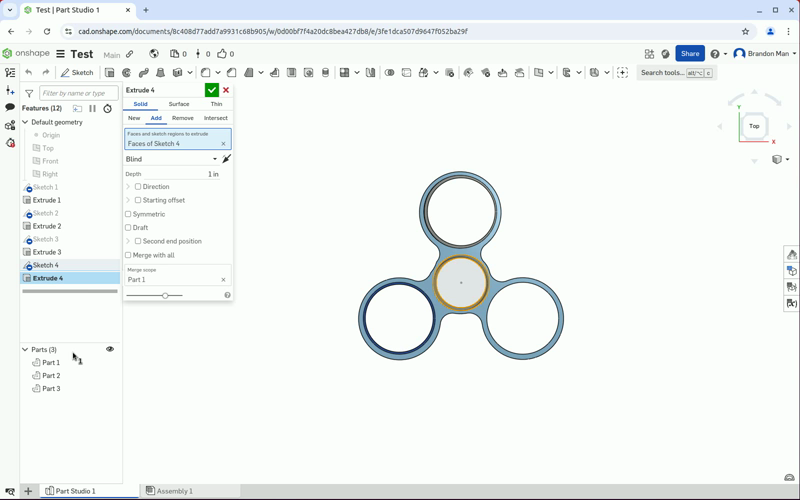
mouse_move(143, 106)
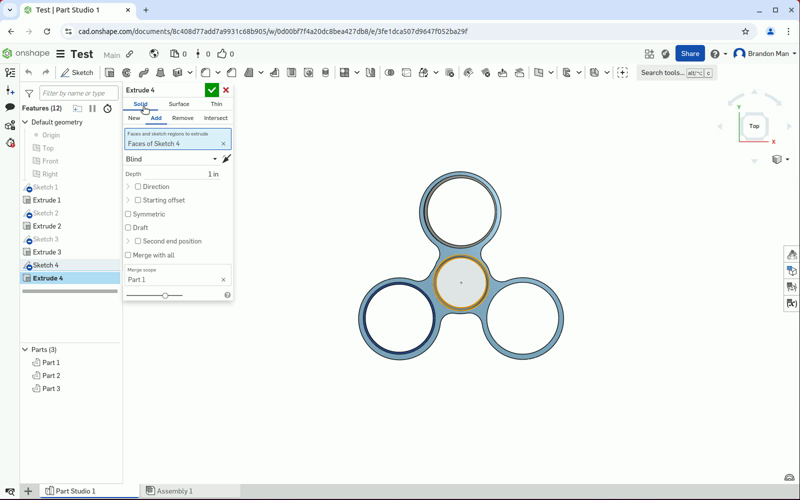
click(143, 106)
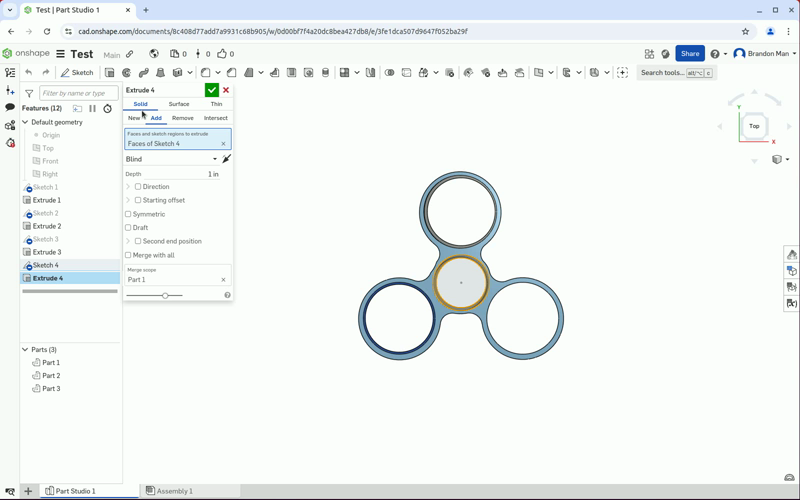
mouse_move(137, 120)
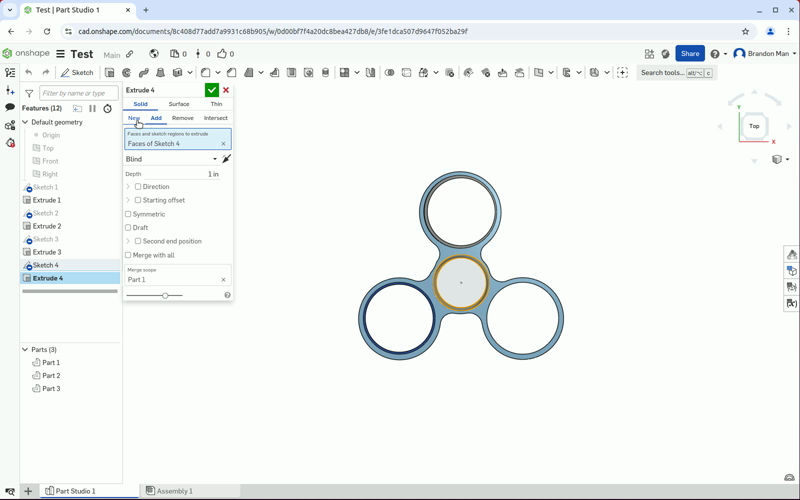
click(137, 120)
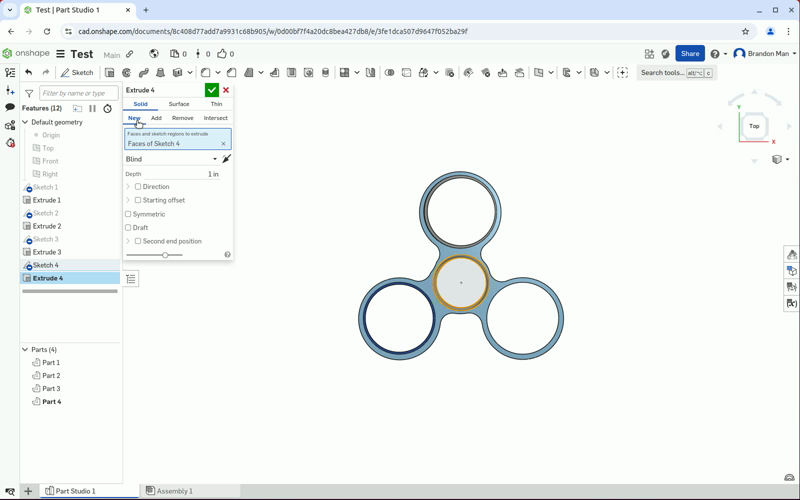
key(tab, 4)
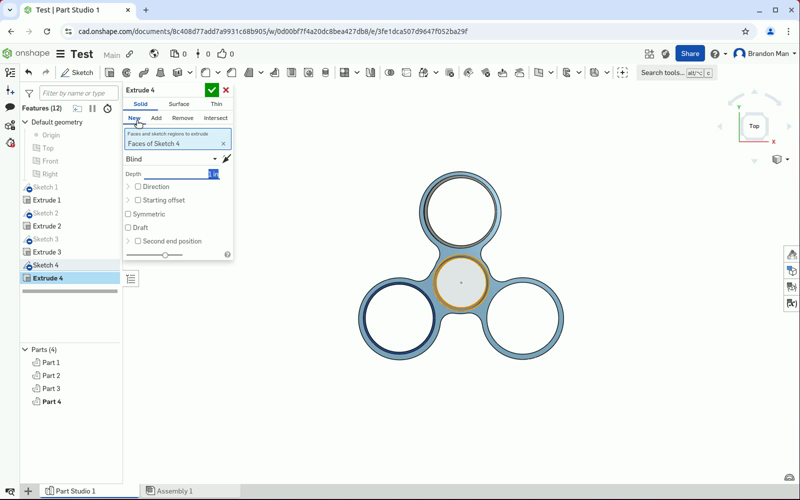
text(0.241)
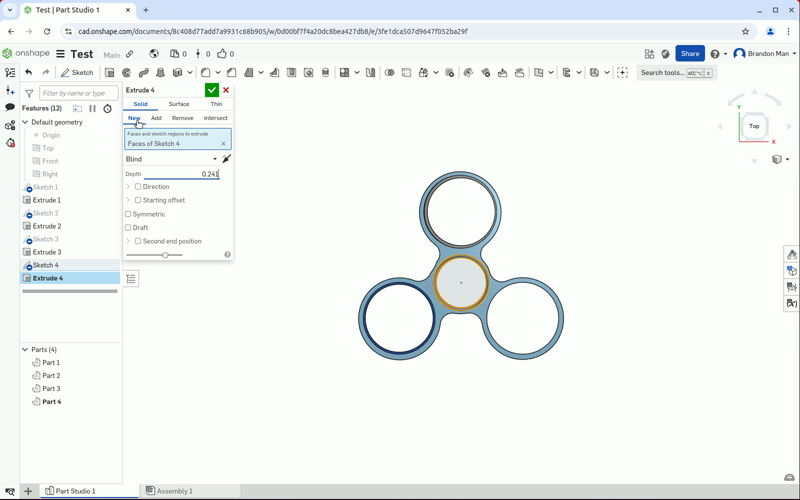
key(enter)
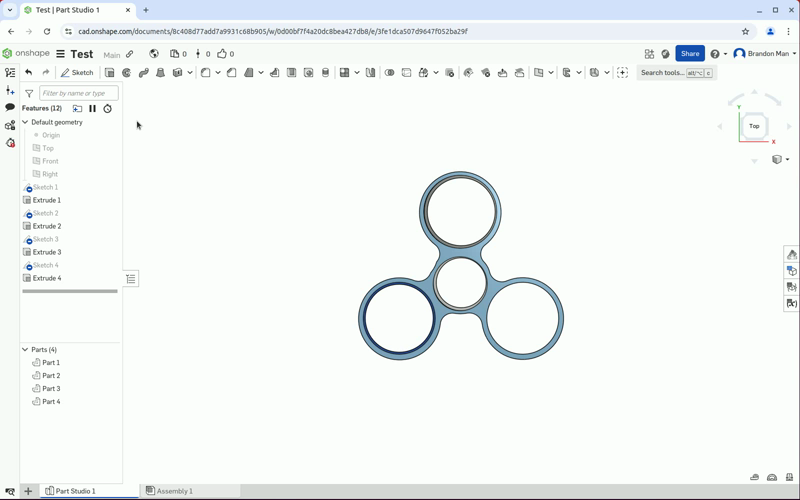
key(shift+h)
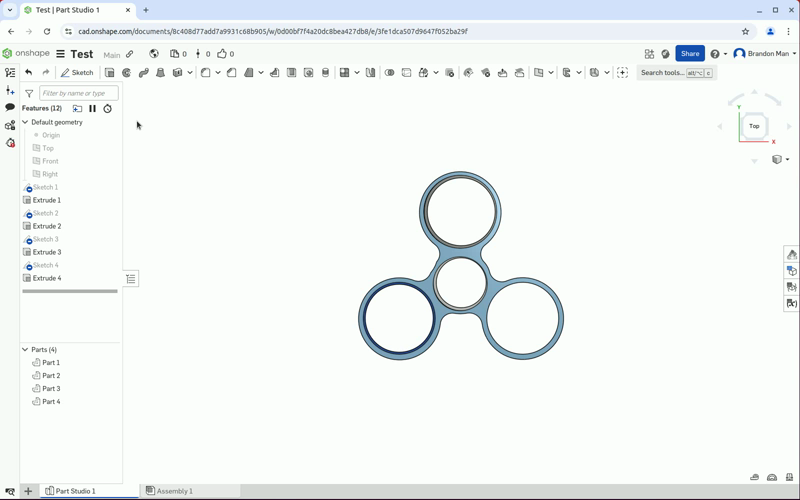
key(shift+h)
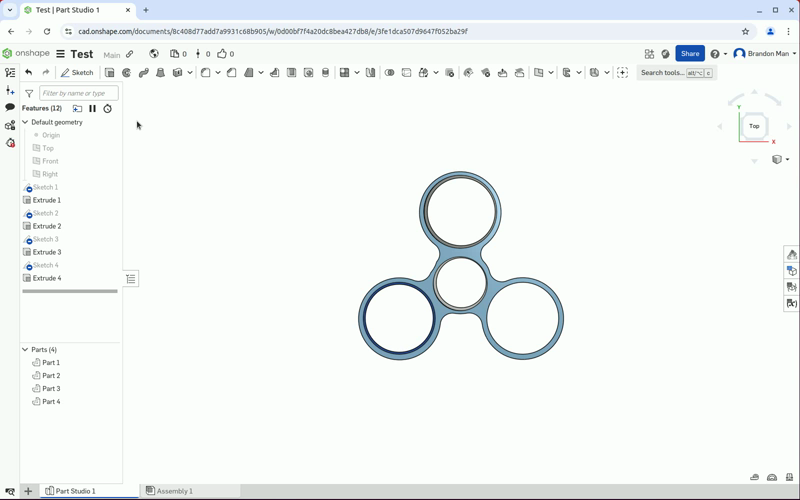
mouse_move(73, 189)
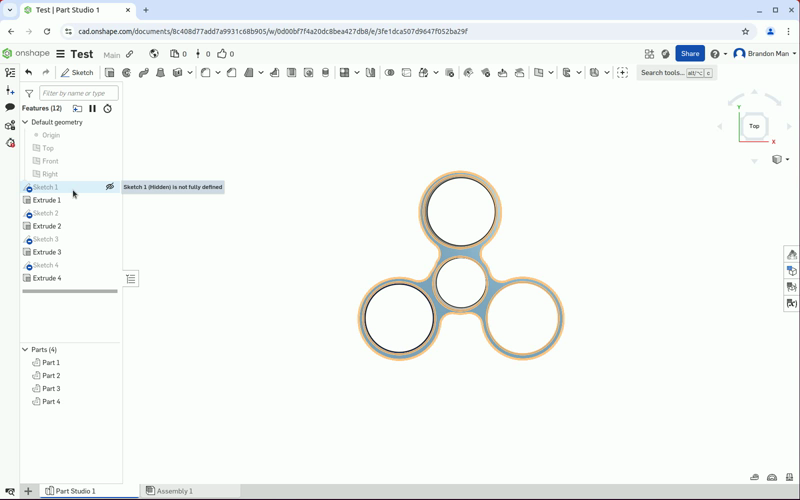
click(73, 189)
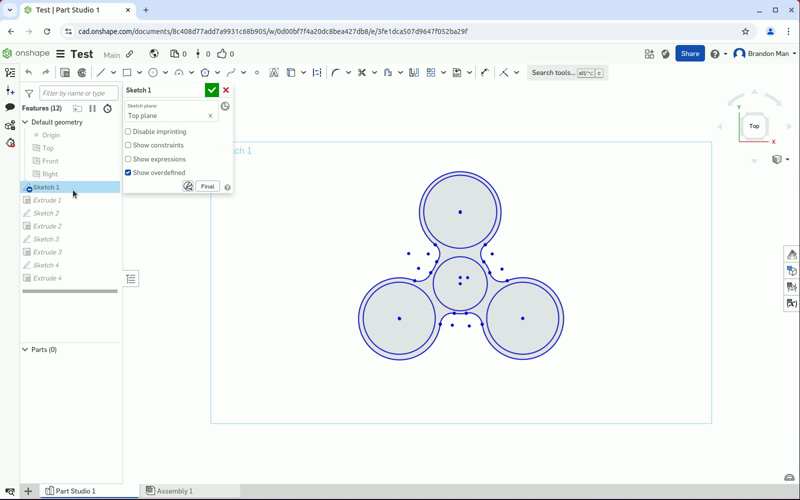
mouse_move(229, 92)
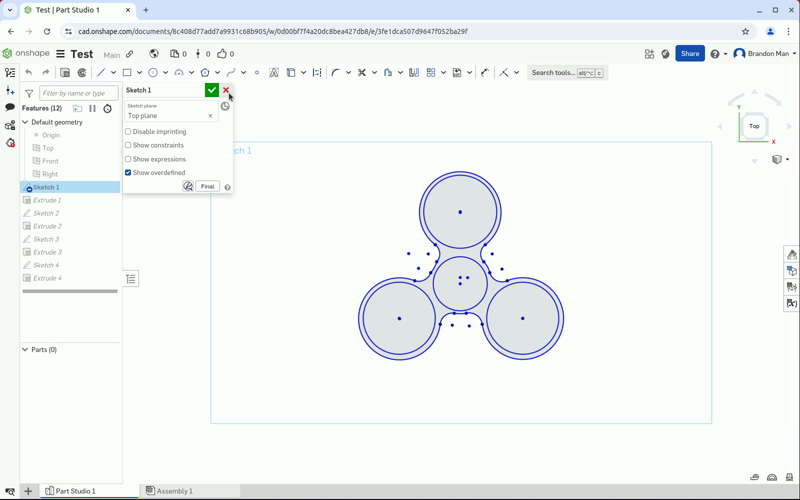
click(229, 92)
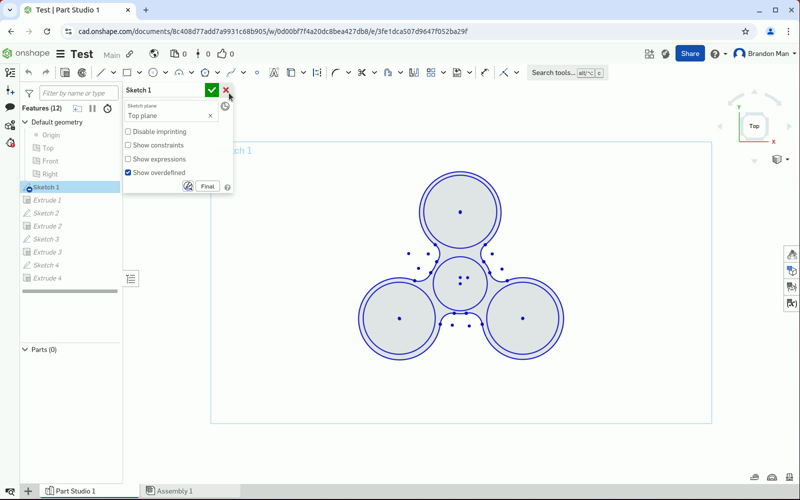
key(shift+s)
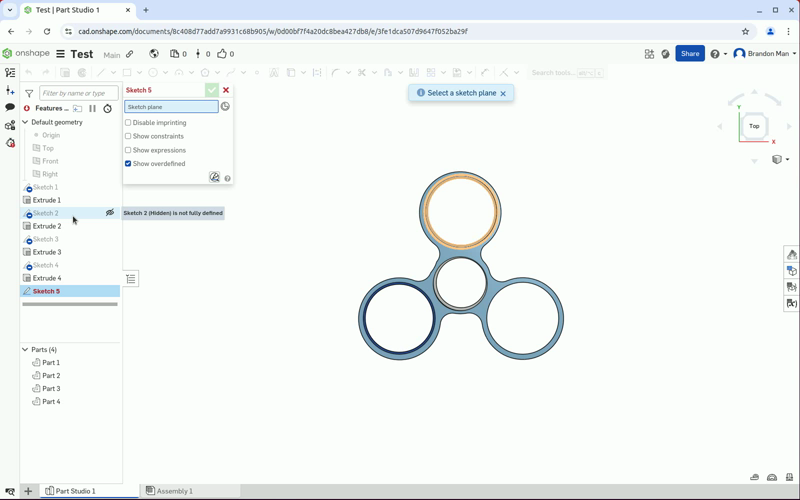
scroll(3)
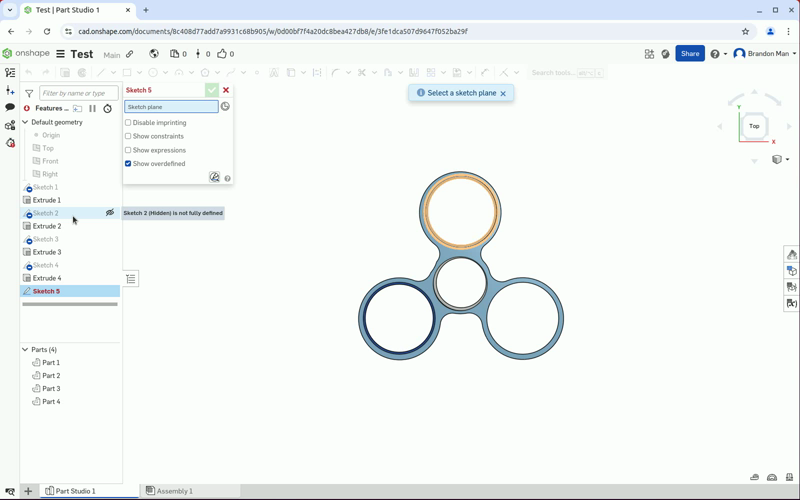
mouse_move(73, 150)
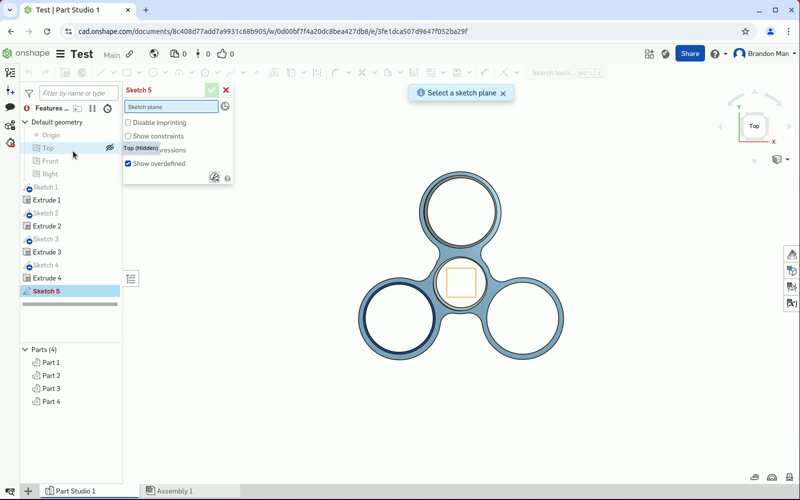
click(73, 150)
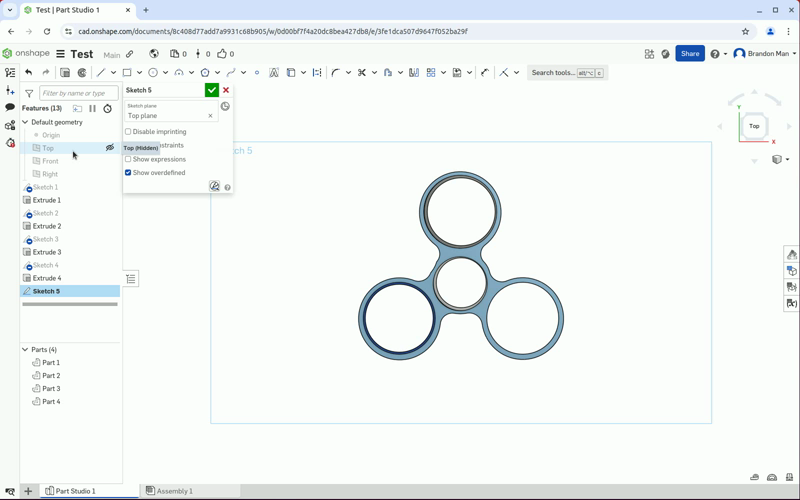
mouse_move(73, 352)
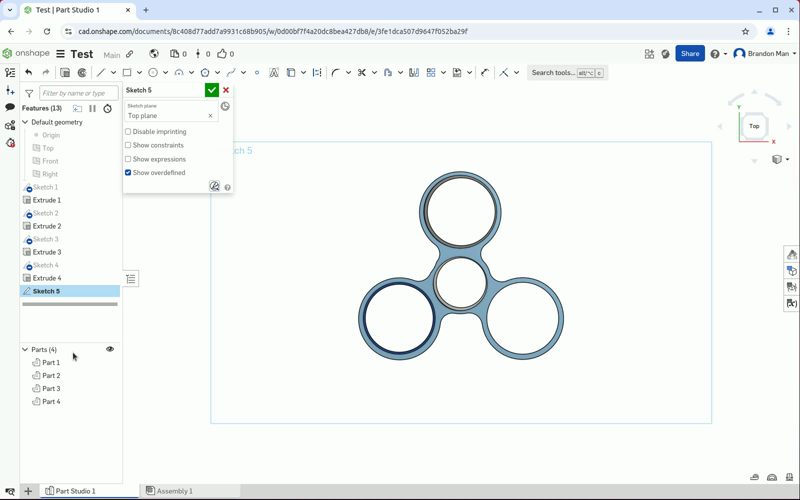
key(y)
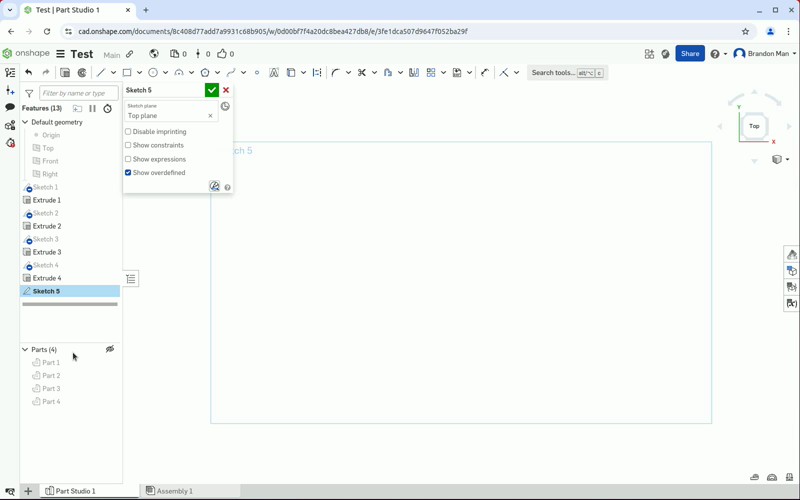
key(c)
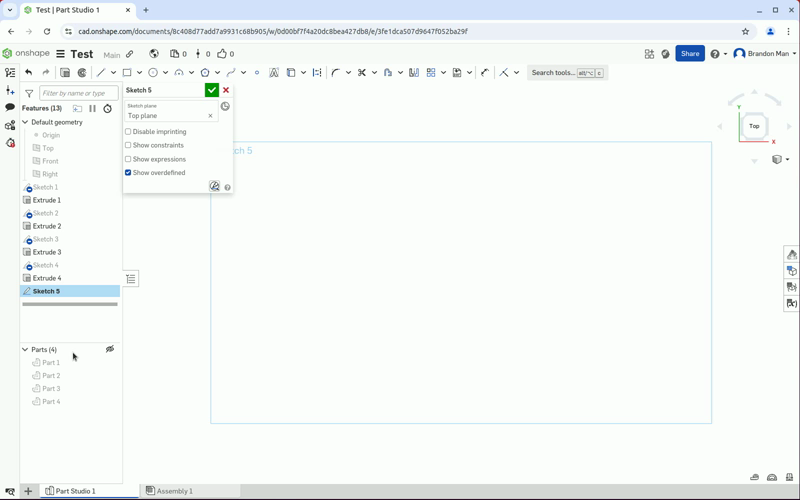
key_down(shift)
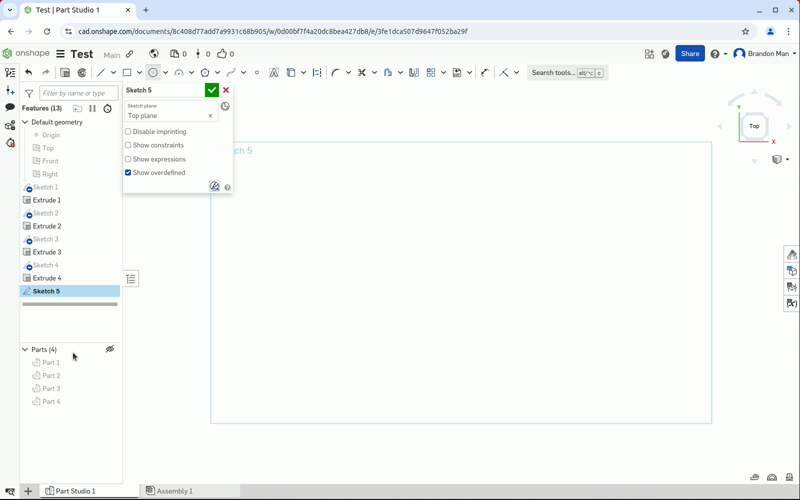
mouse_move(523, 318)
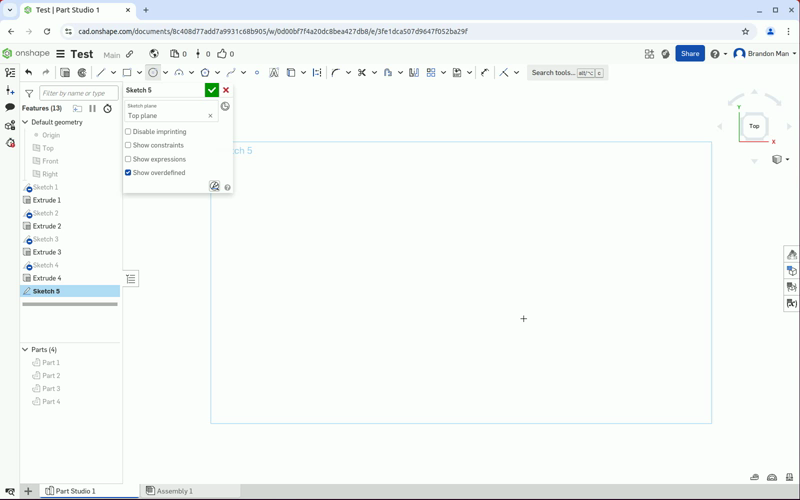
click(523, 318)
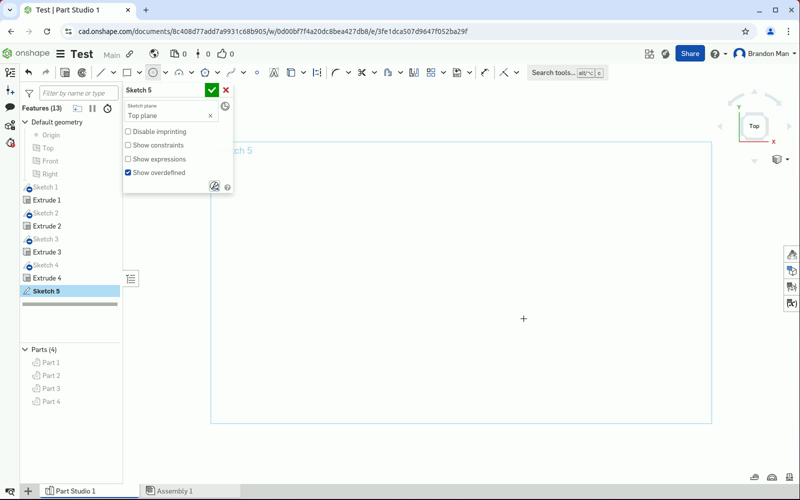
key_up(shift)
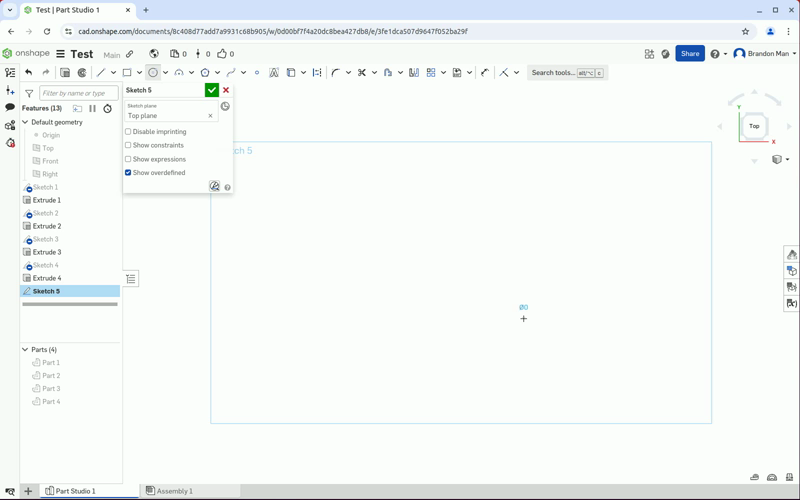
mouse_move(560, 318)
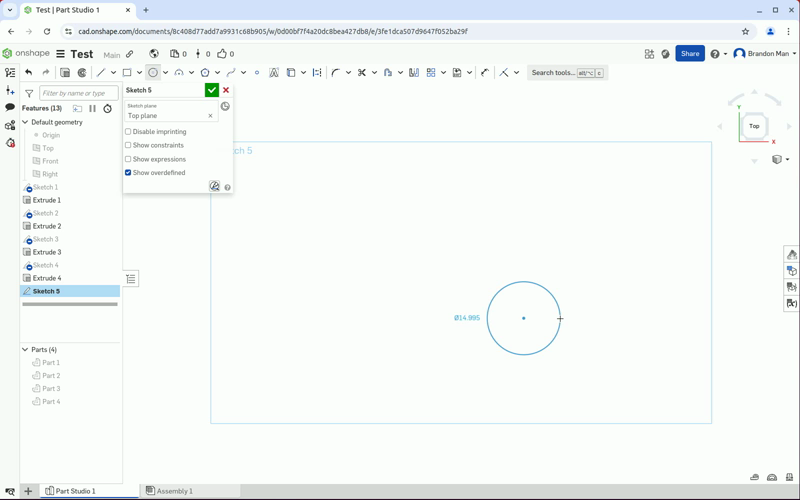
click(560, 318)
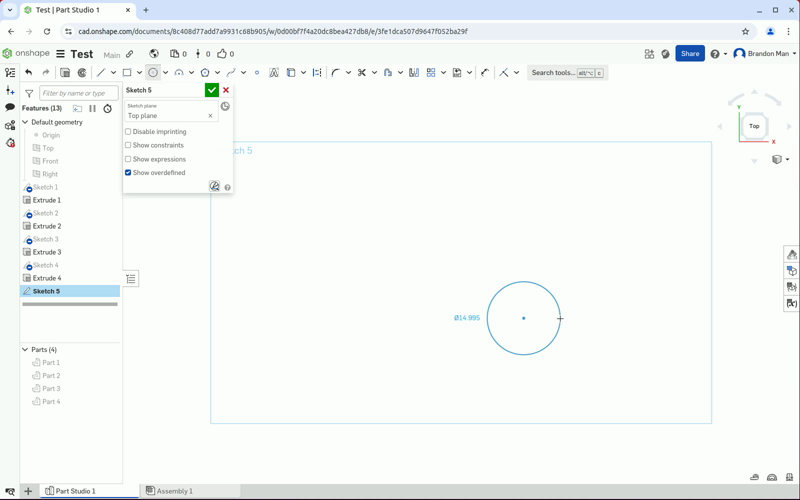
key(esc)
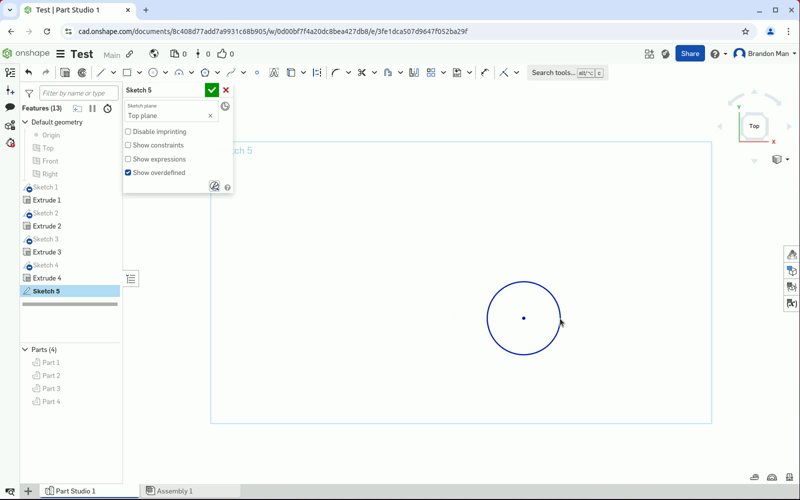
key(c)
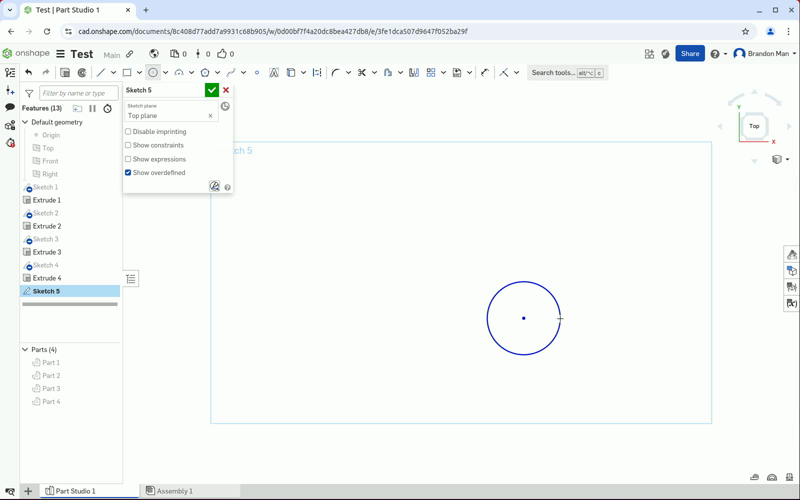
key_down(shift)
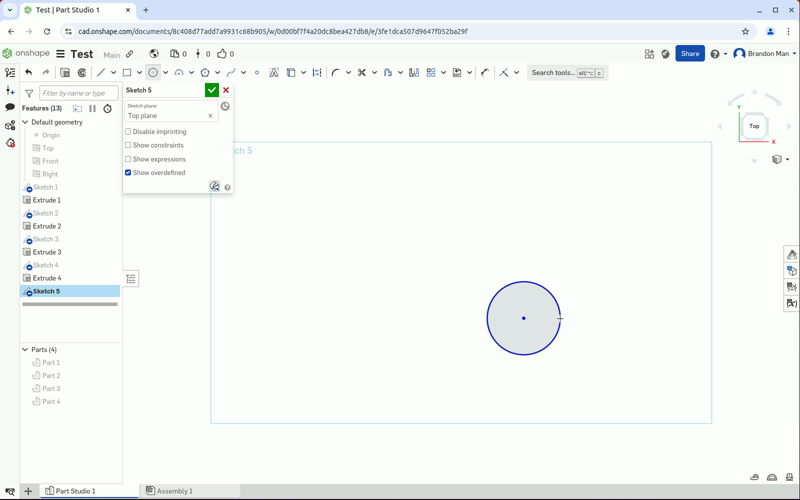
mouse_move(523, 318)
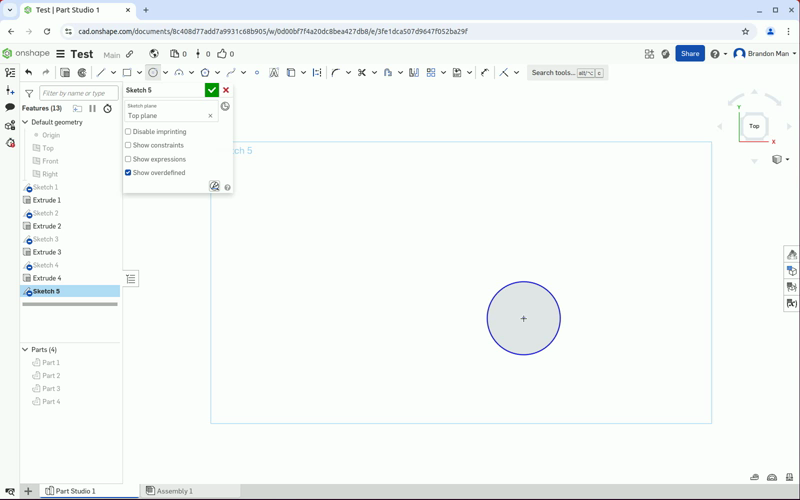
click(523, 318)
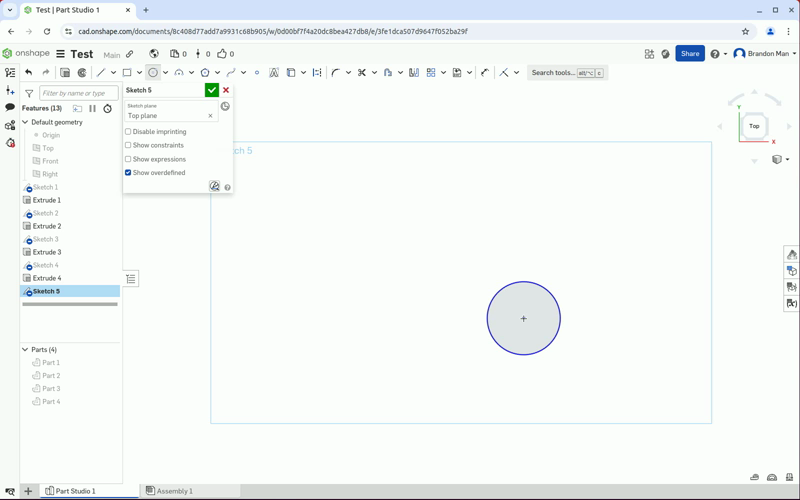
key_up(shift)
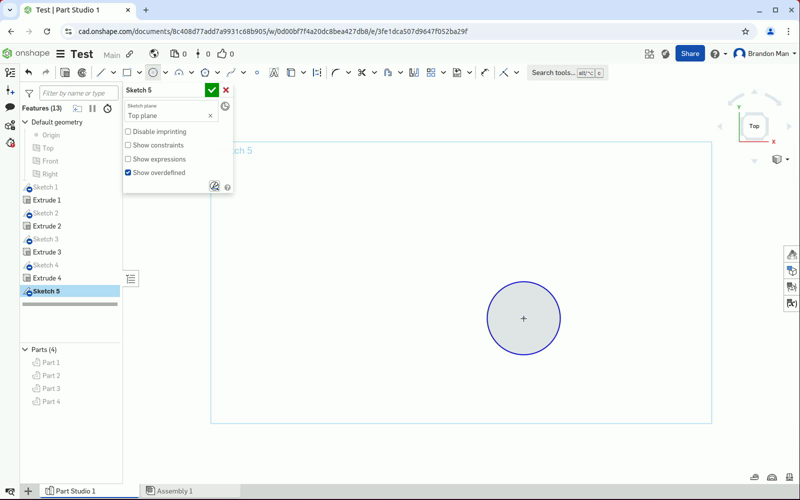
mouse_move(557, 318)
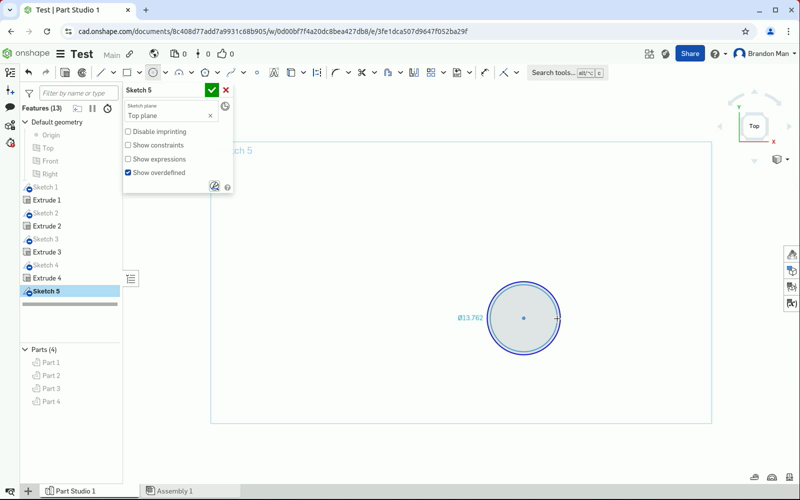
scroll(6)
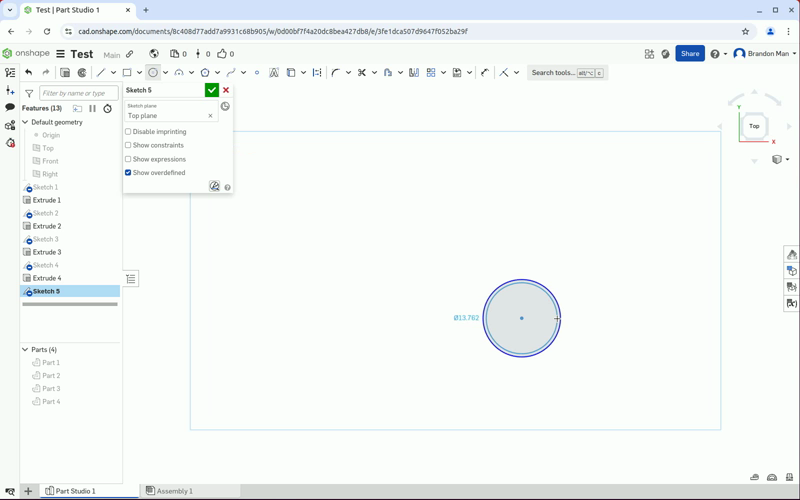
scroll(6)
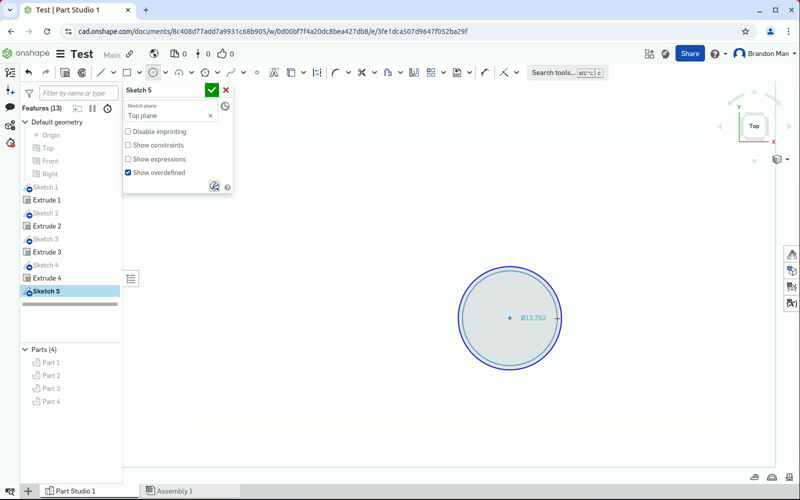
scroll(6)
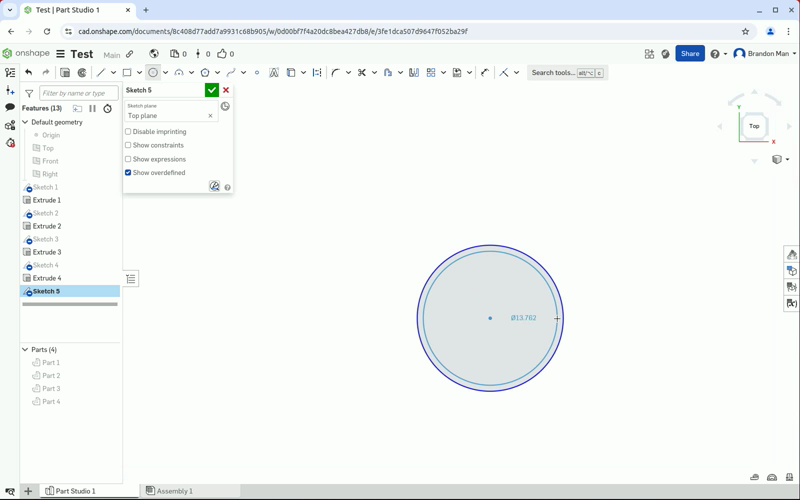
scroll(6)
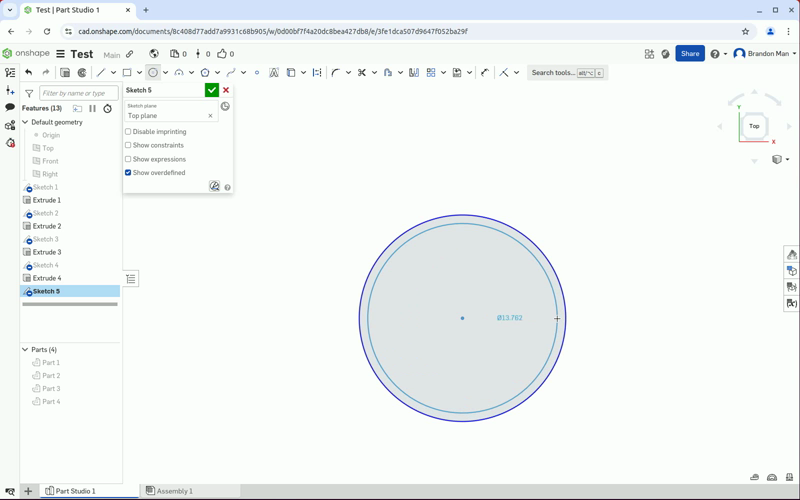
scroll(6)
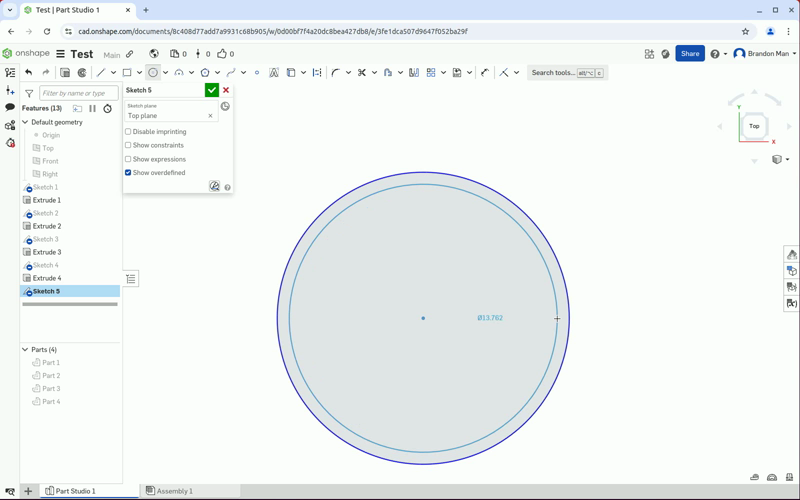
scroll(6)
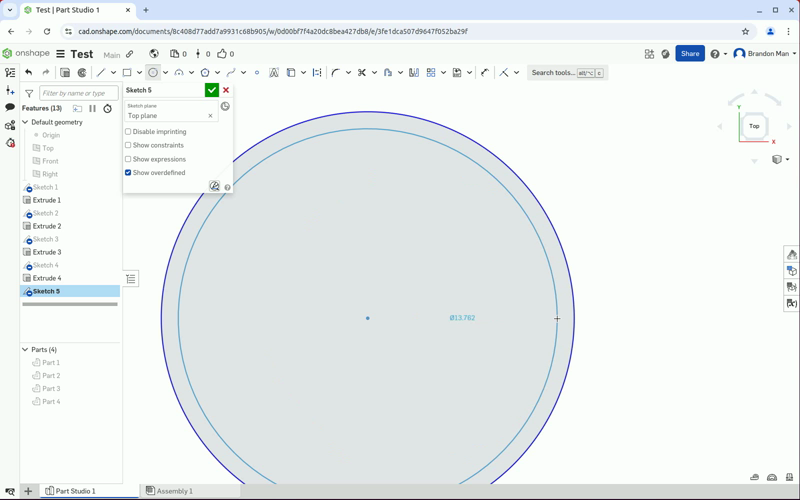
scroll(6)
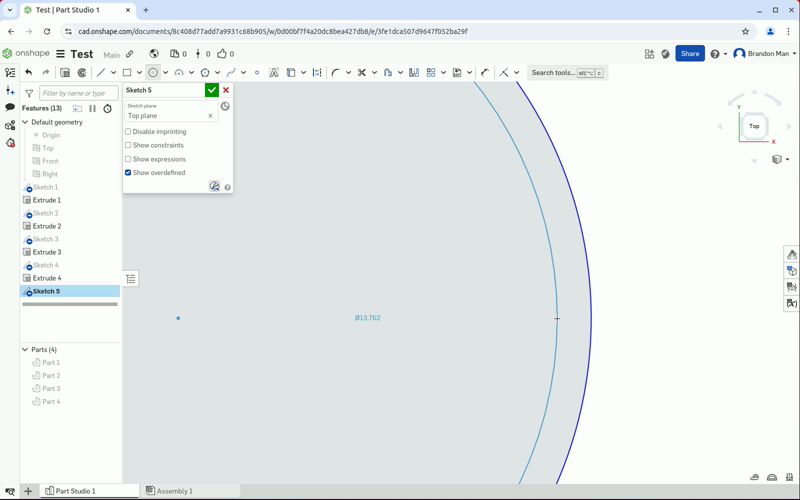
click(557, 318)
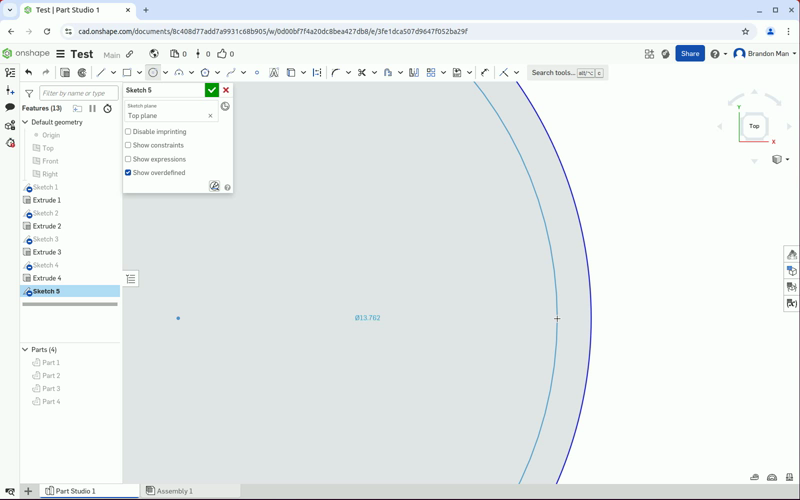
scroll(-6)
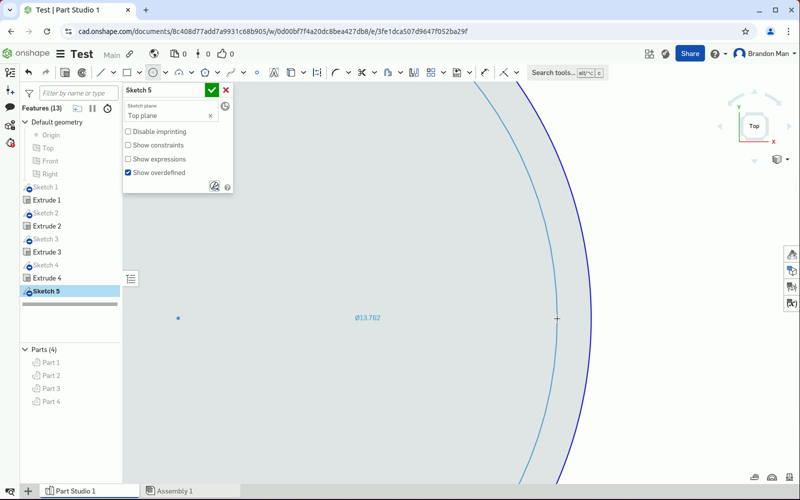
scroll(-6)
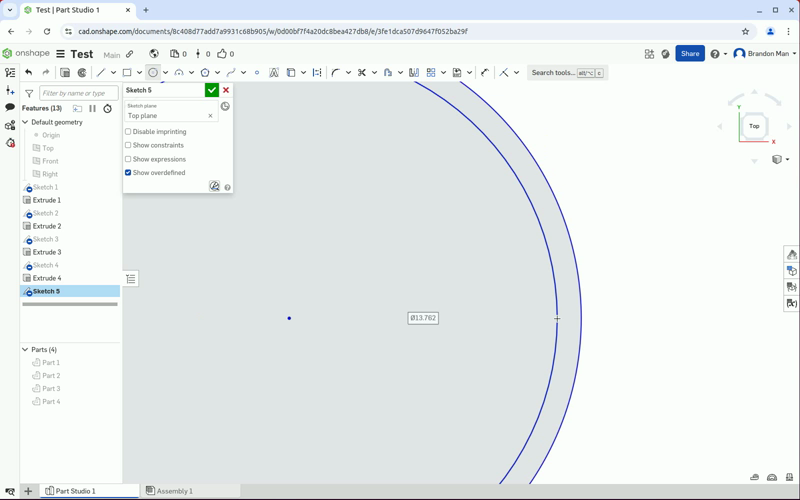
scroll(-6)
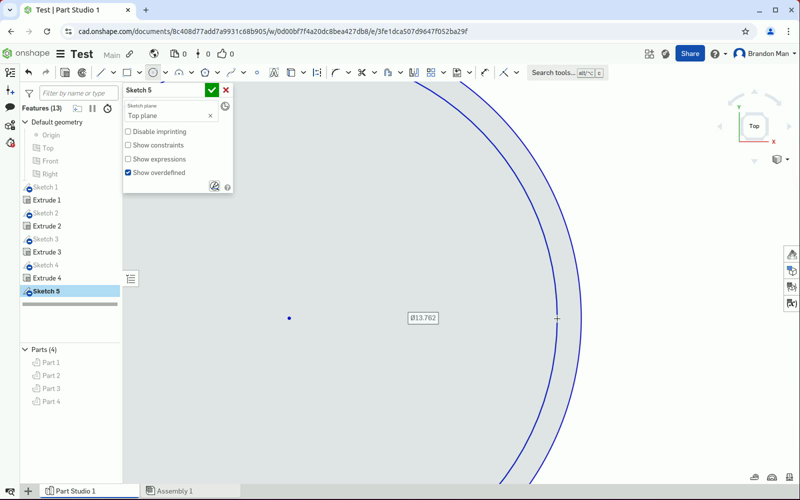
scroll(-6)
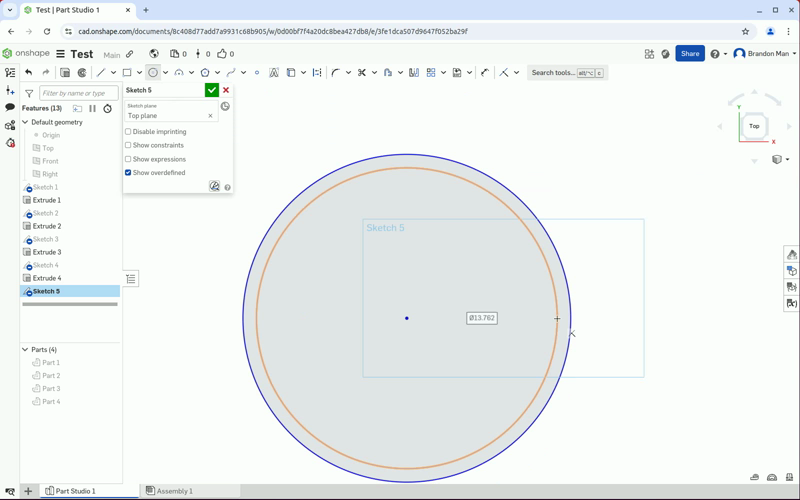
scroll(-6)
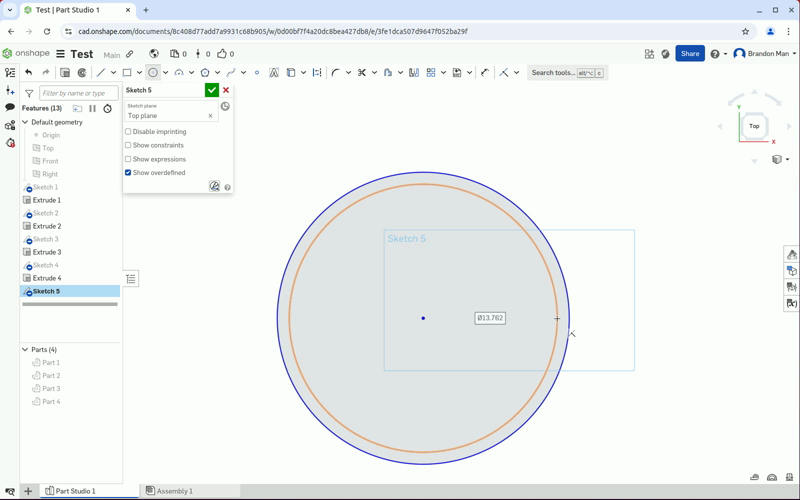
scroll(-6)
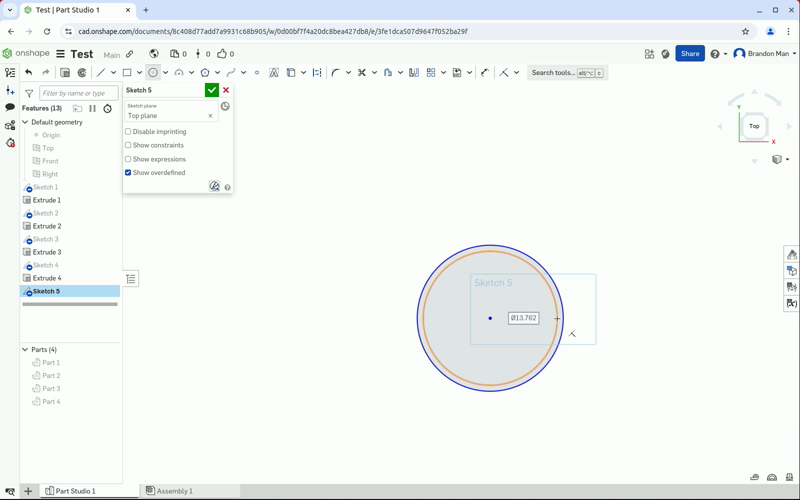
scroll(-6)
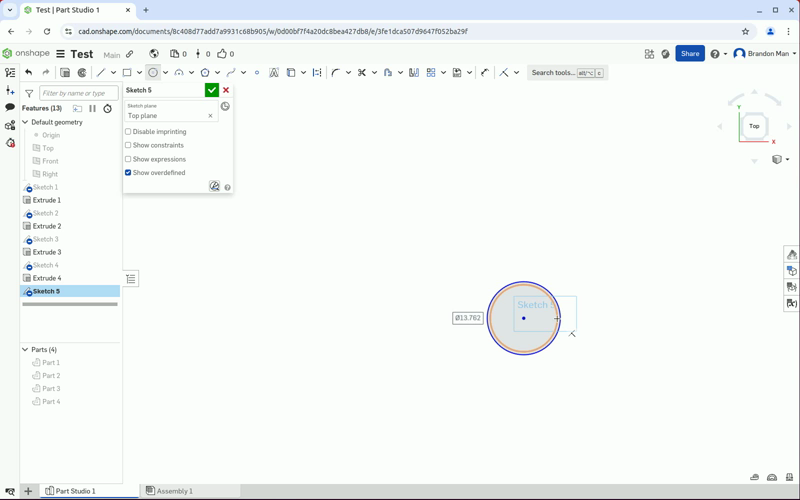
key(esc)
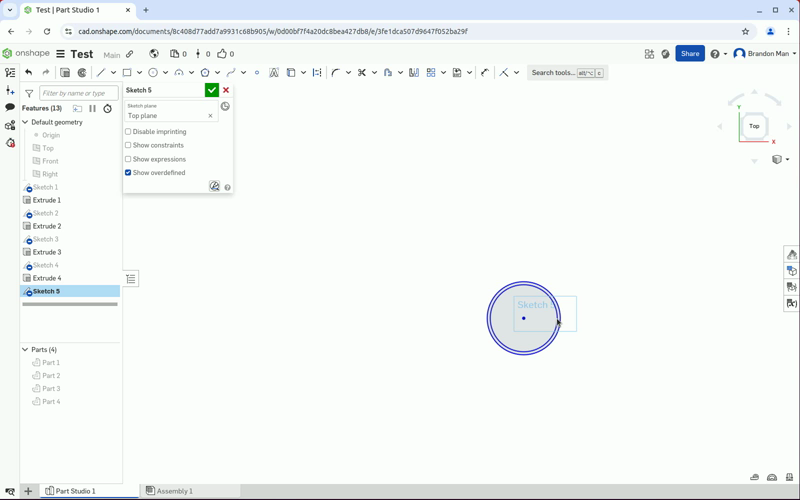
mouse_move(535, 351)
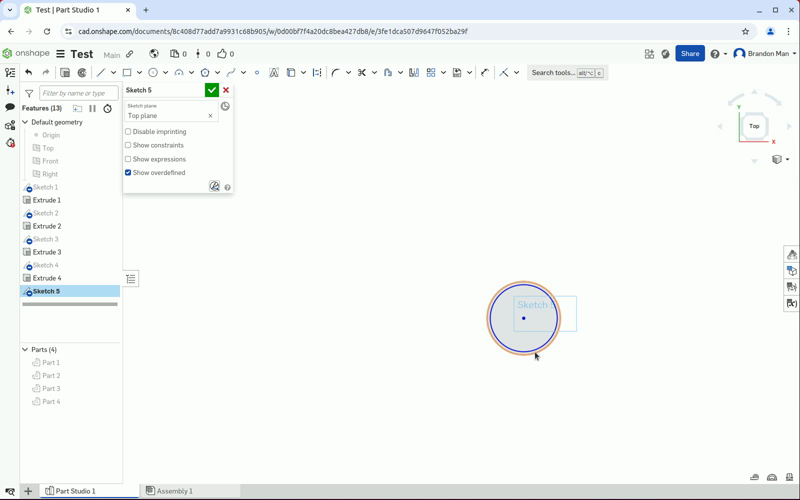
scroll(6)
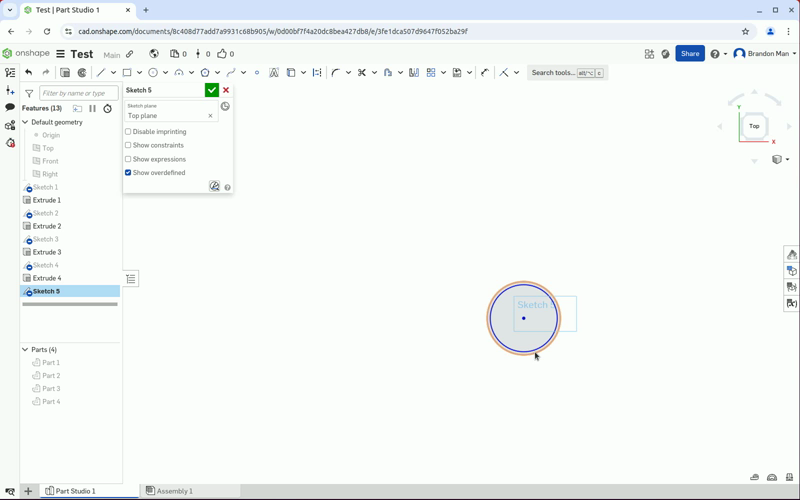
scroll(6)
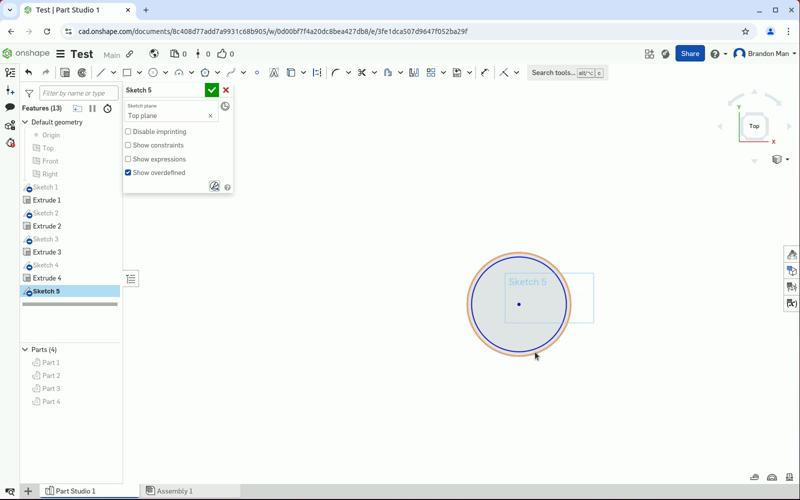
scroll(6)
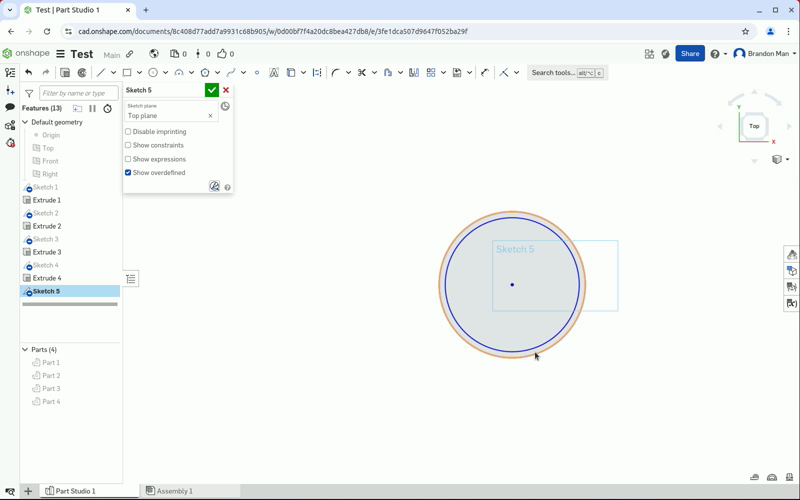
scroll(6)
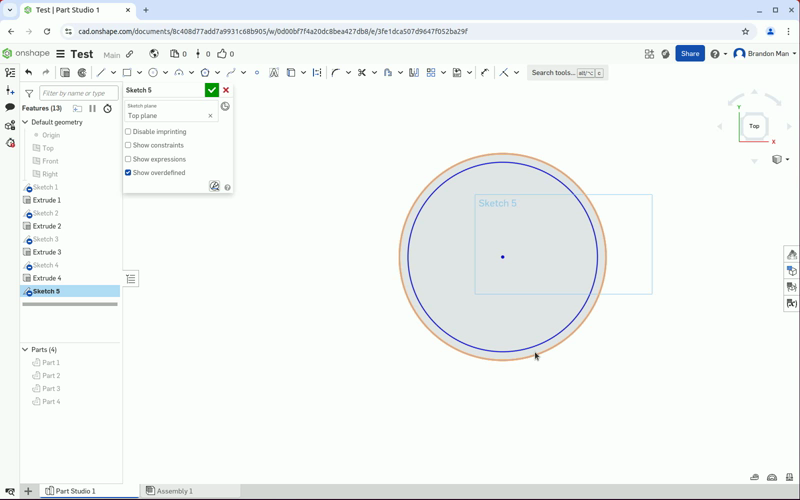
scroll(6)
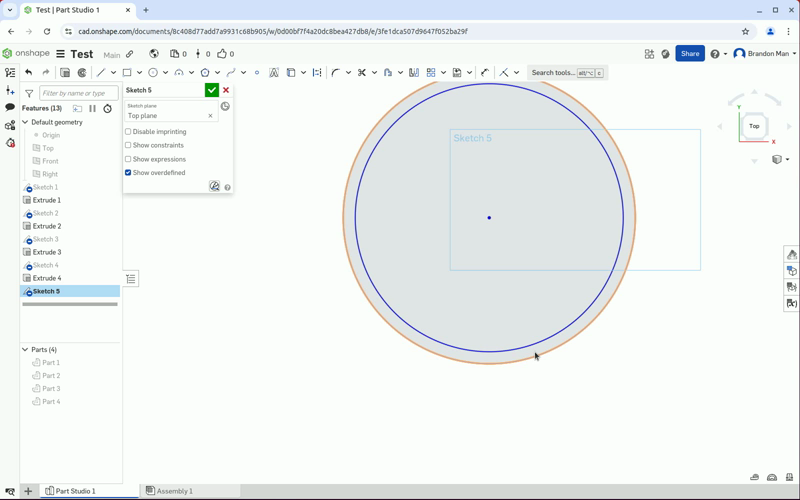
scroll(6)
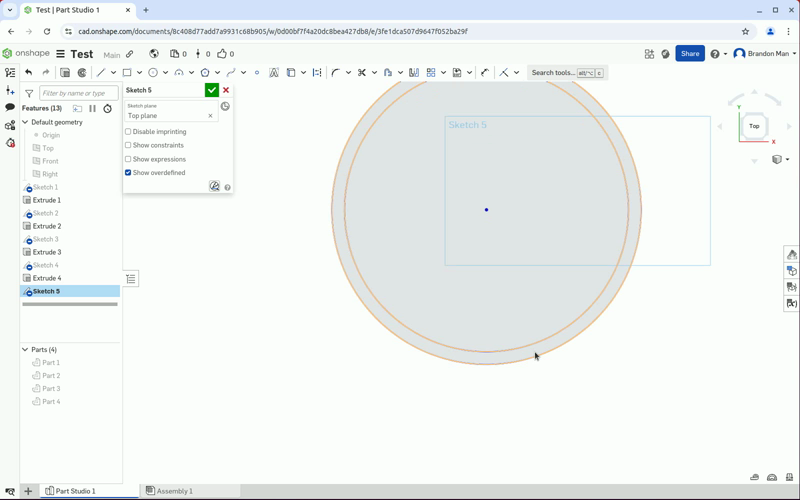
scroll(6)
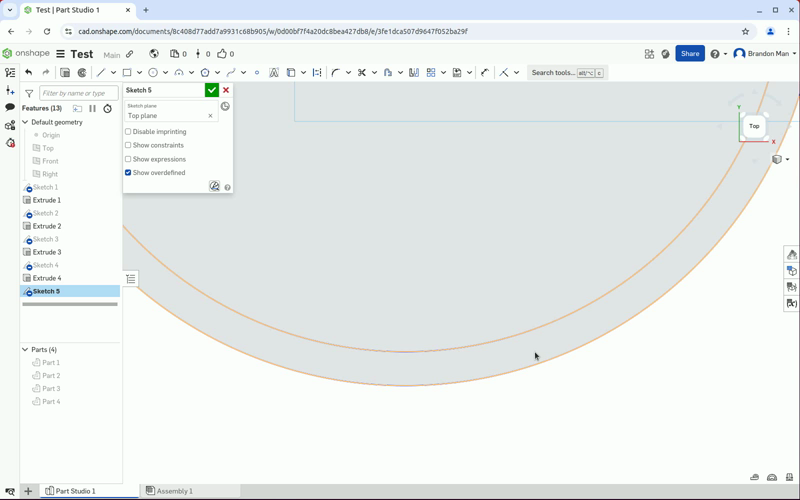
click(535, 351)
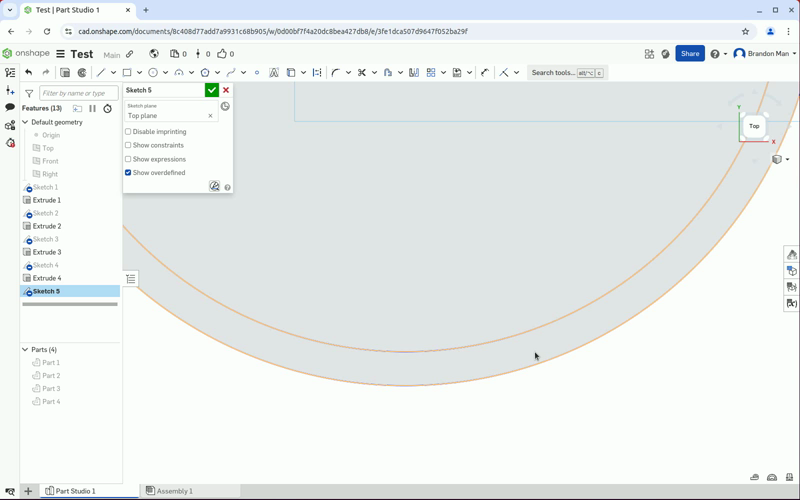
scroll(-6)
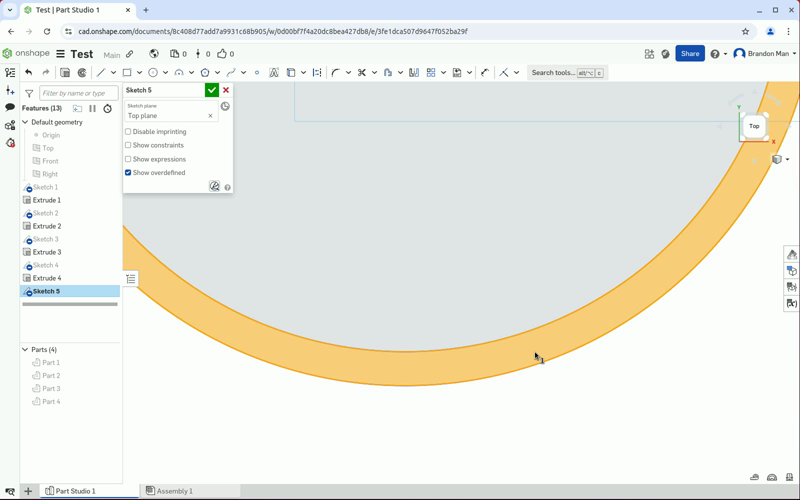
scroll(-6)
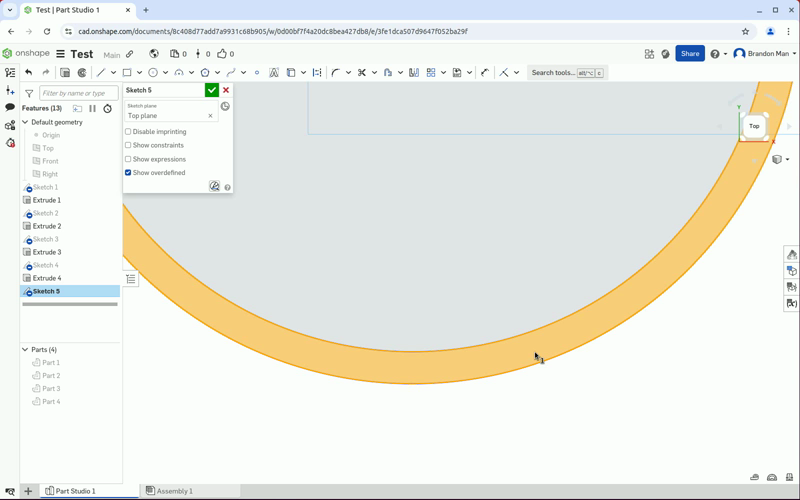
scroll(-6)
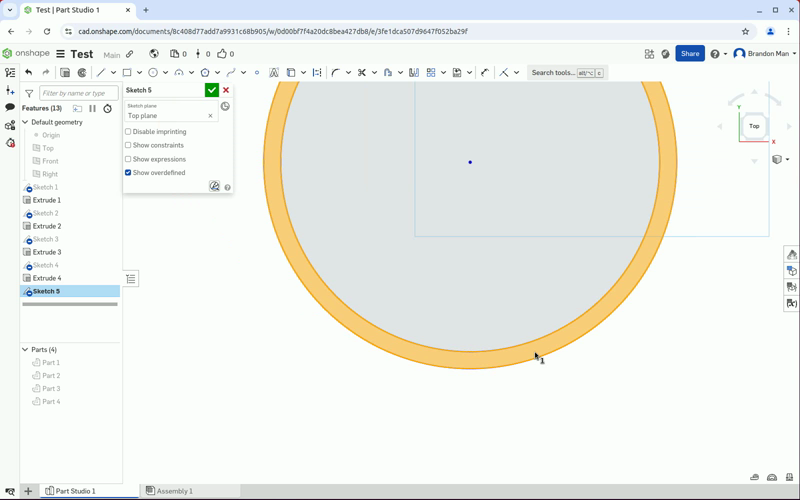
scroll(-6)
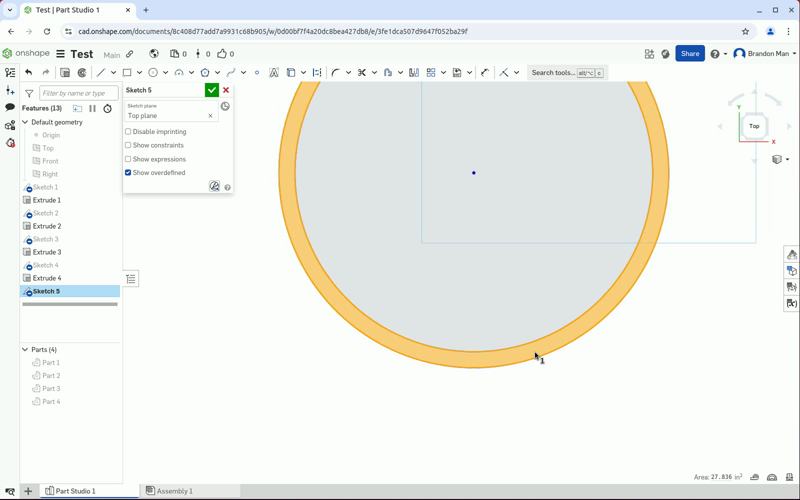
scroll(-6)
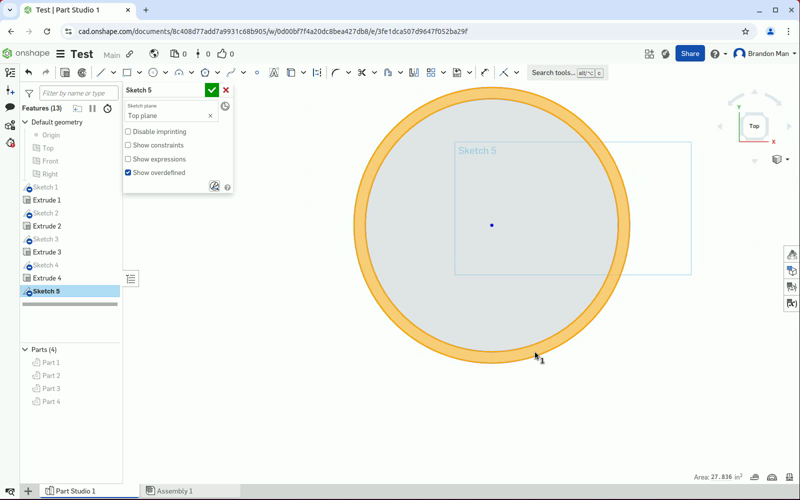
scroll(-6)
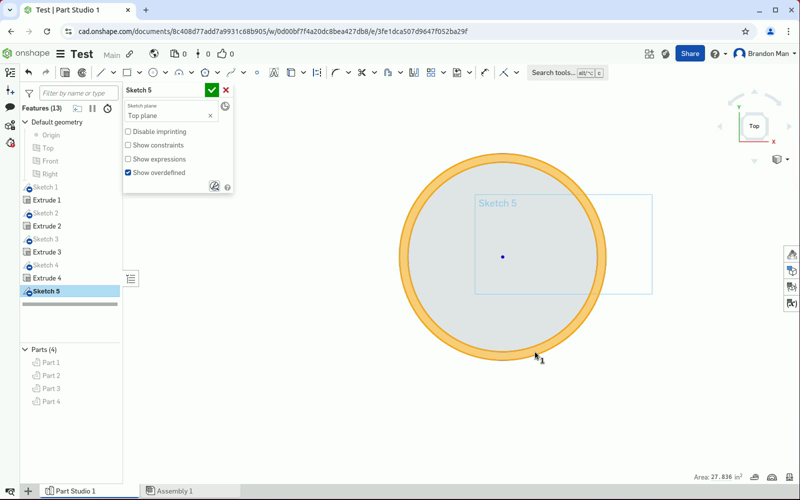
scroll(-6)
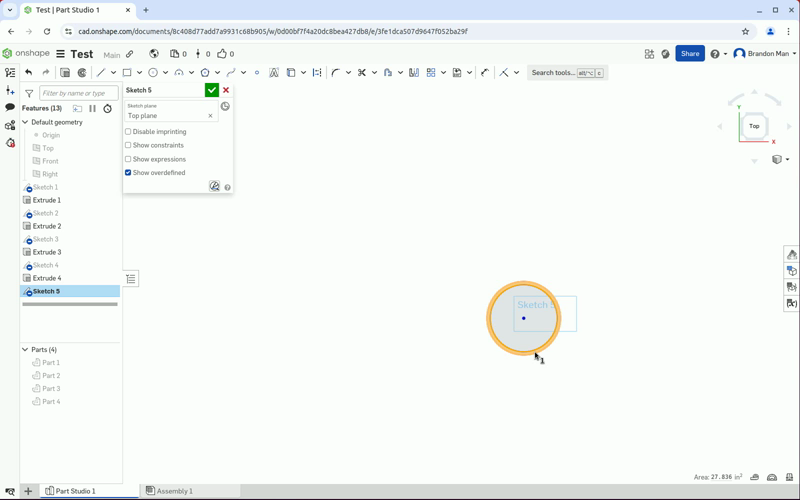
mouse_move(73, 352)
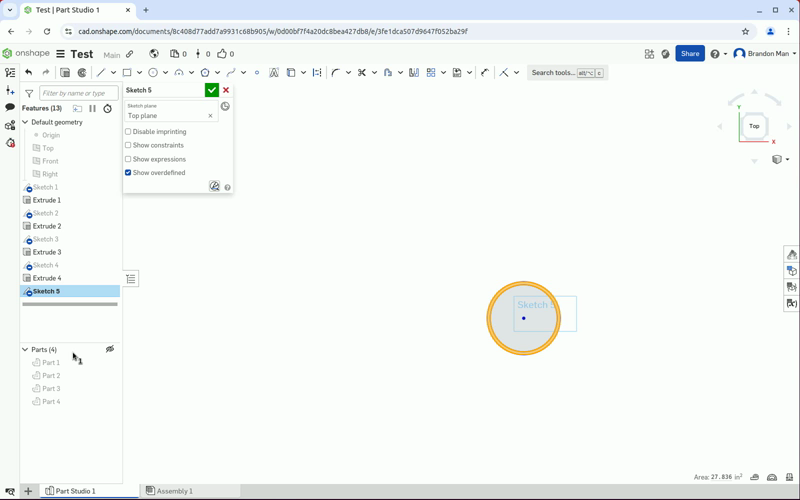
key(shift+y)
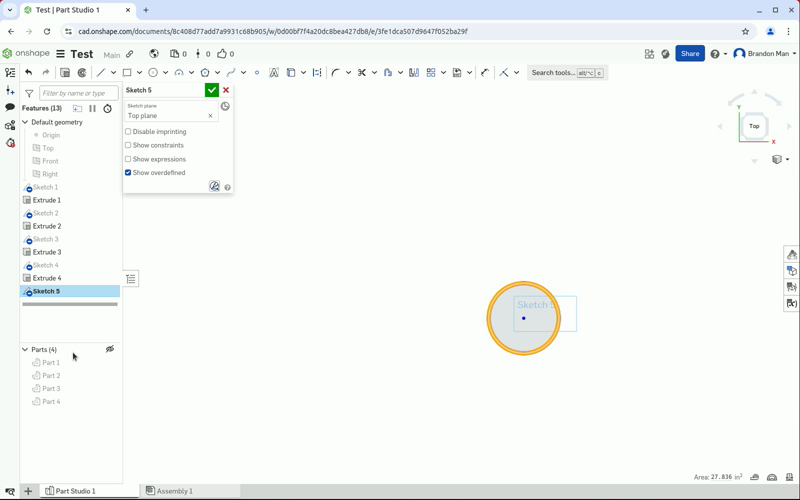
key(shift+e)
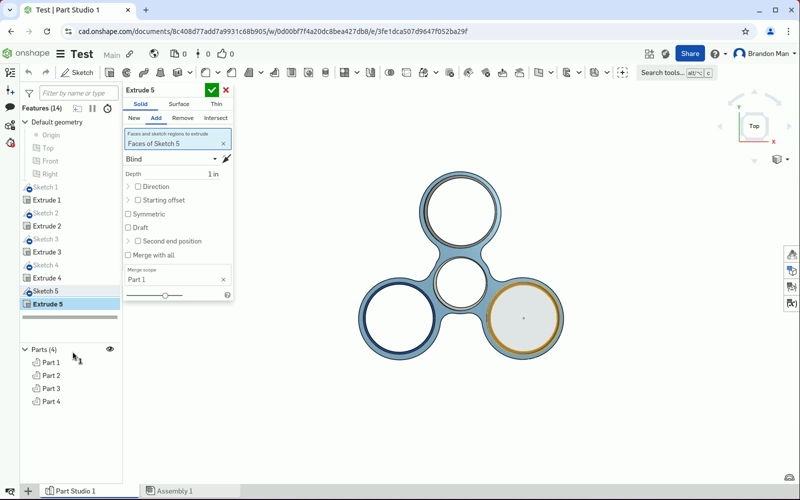
mouse_move(143, 106)
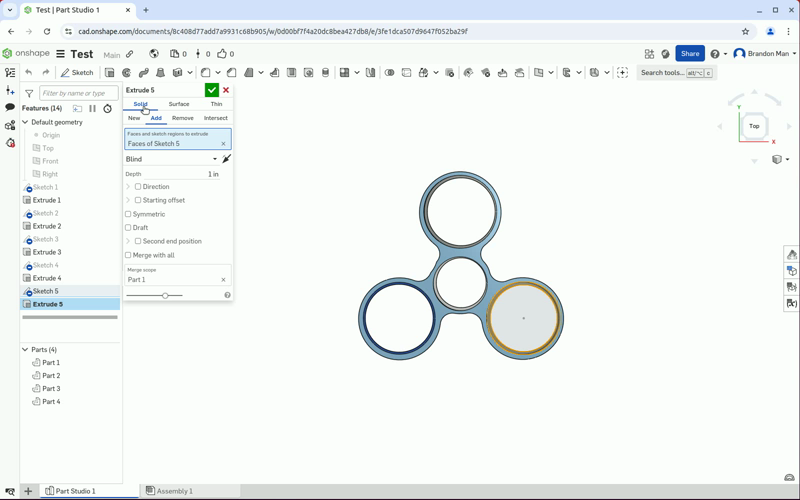
click(143, 106)
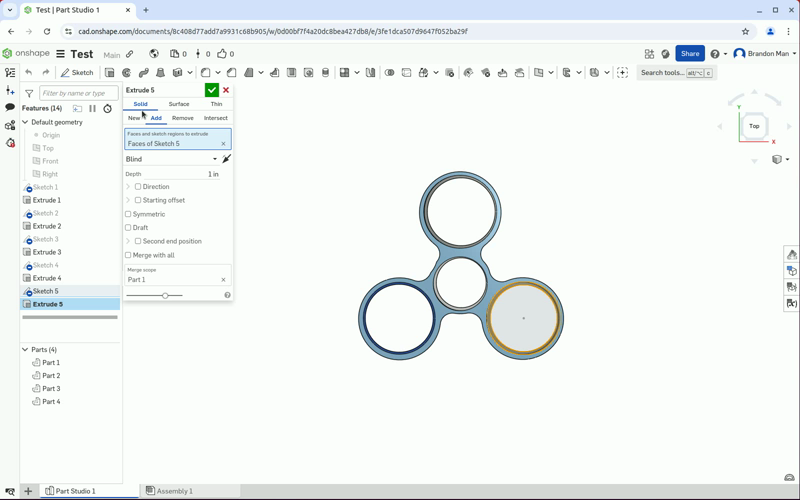
mouse_move(137, 120)
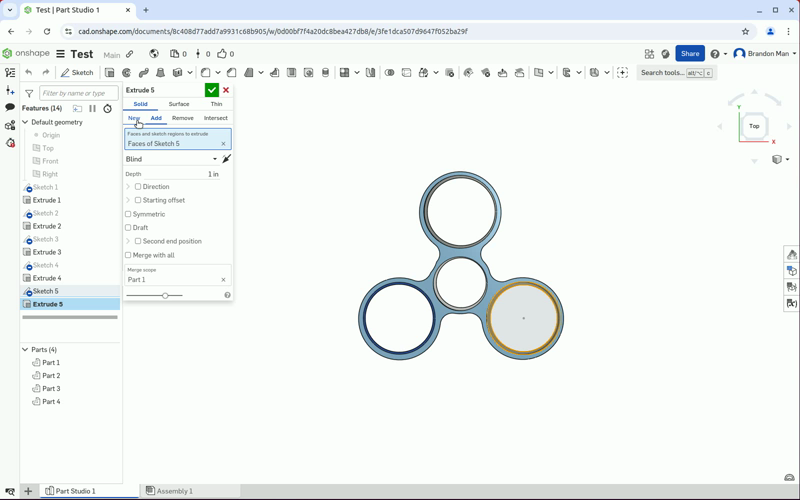
click(137, 120)
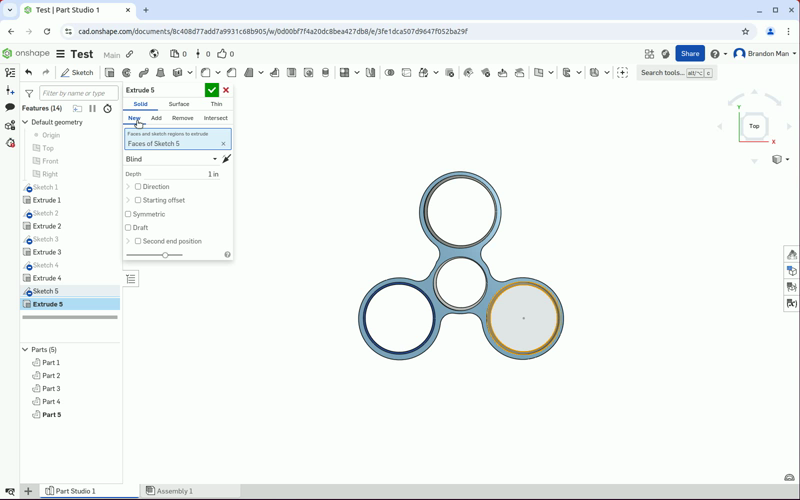
key(tab, 4)
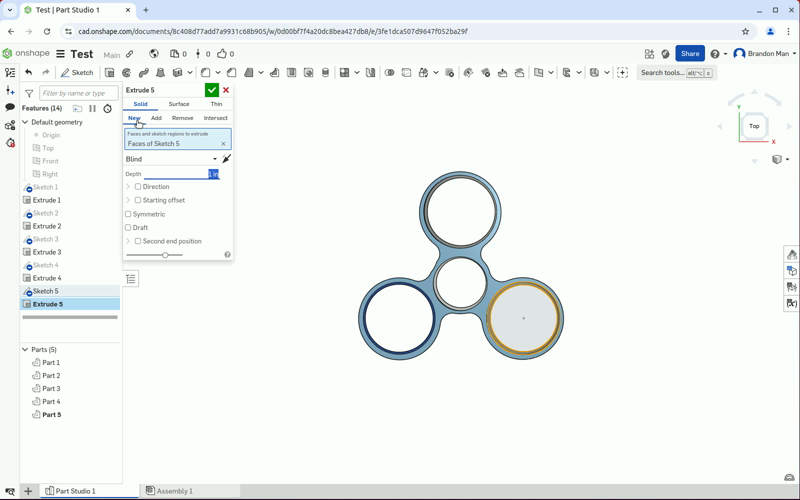
text(0.241)
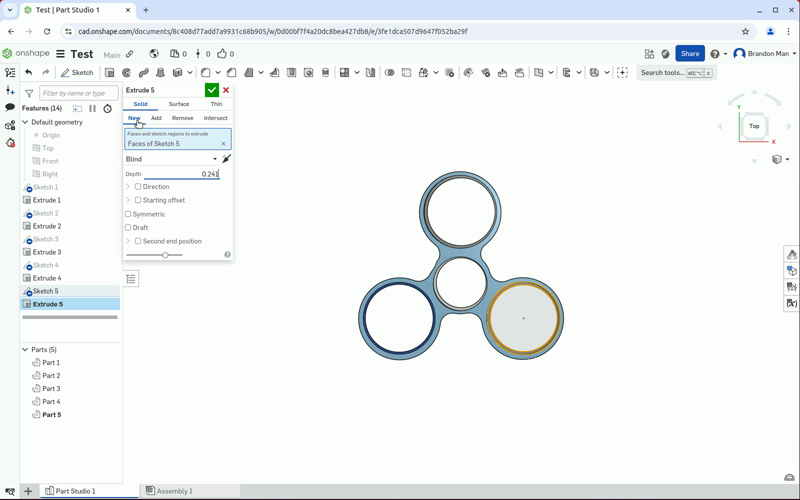
key(enter)
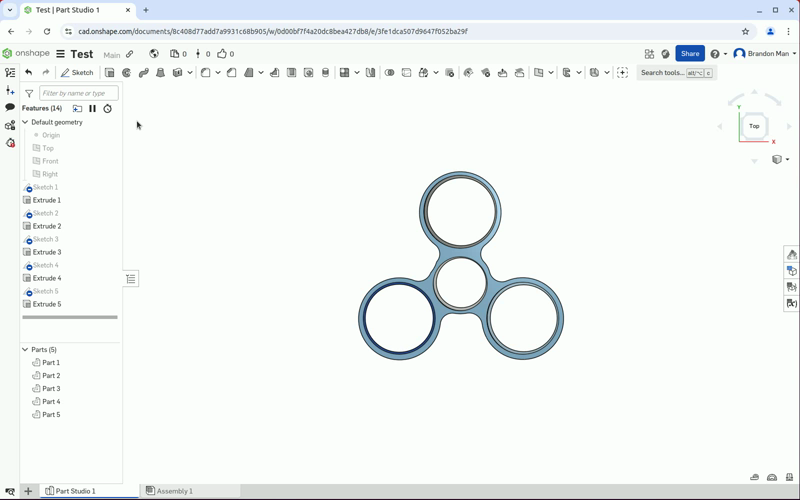
key(shift+h)
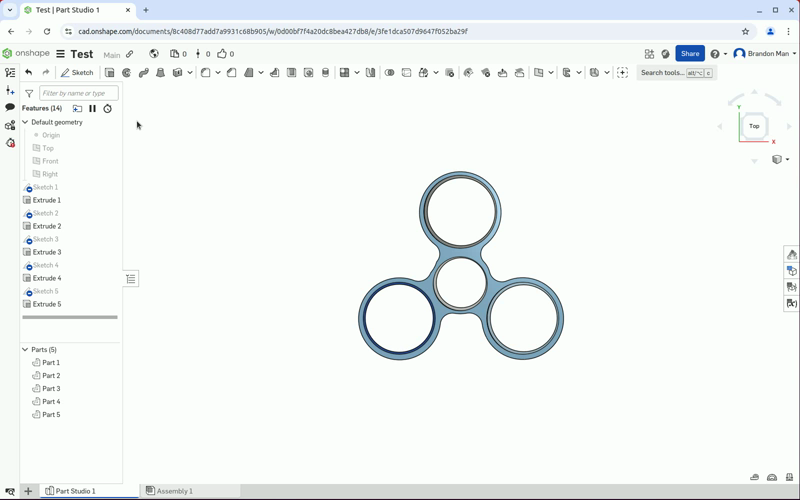
key(shift+h)
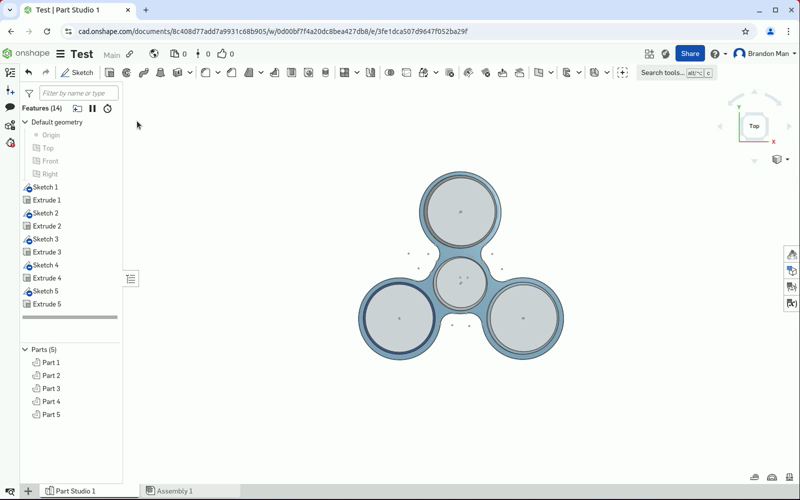
key(shift+7)
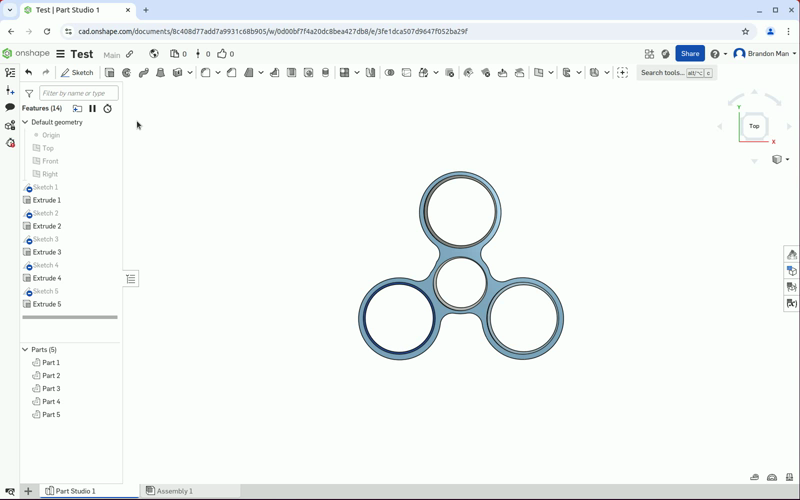
key(up, 3)
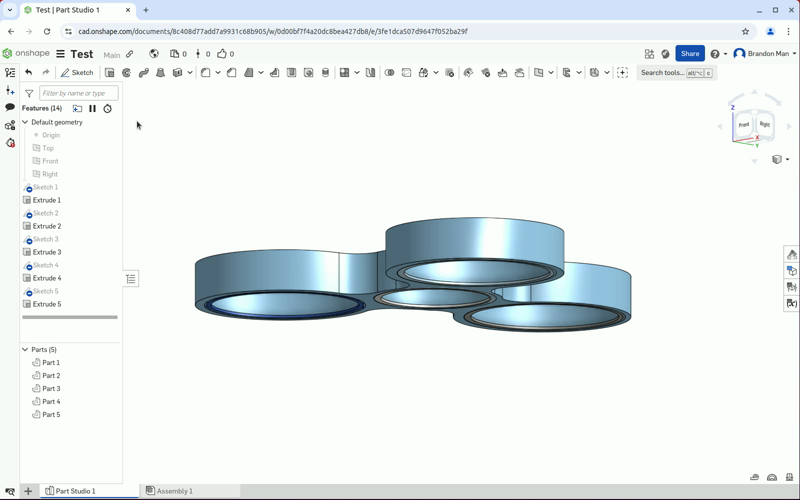
key(left, 3)
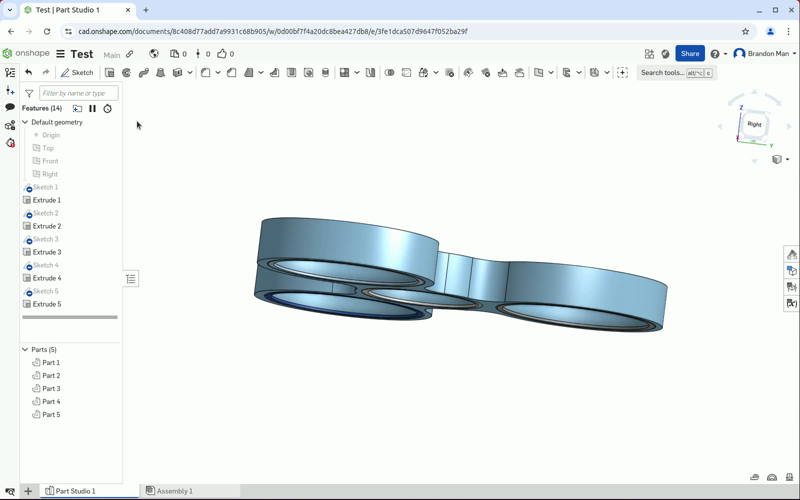
key(right, 3)
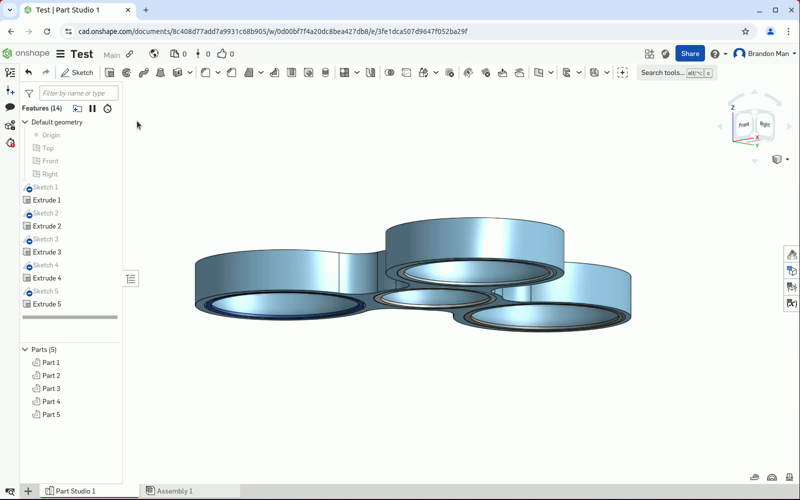
key(down, 3)
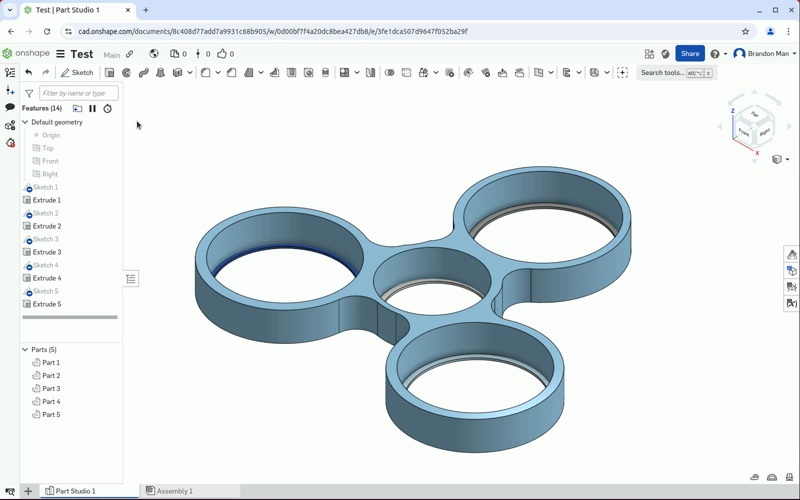
mouse_move(73, 189)
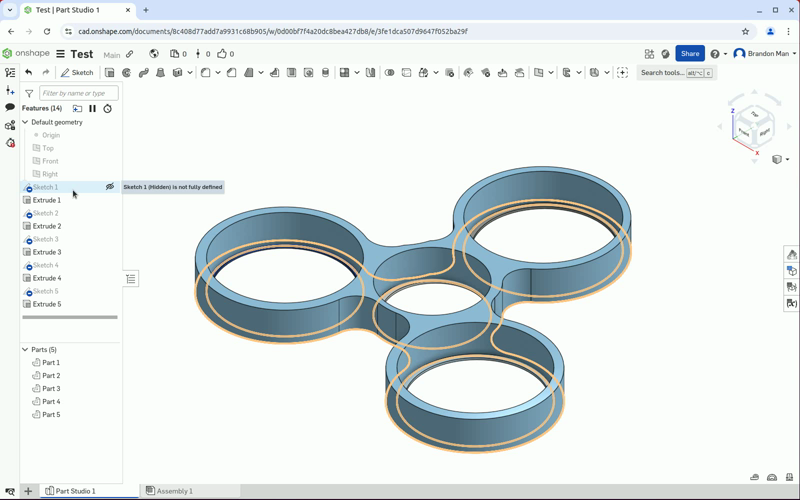
click(73, 189)